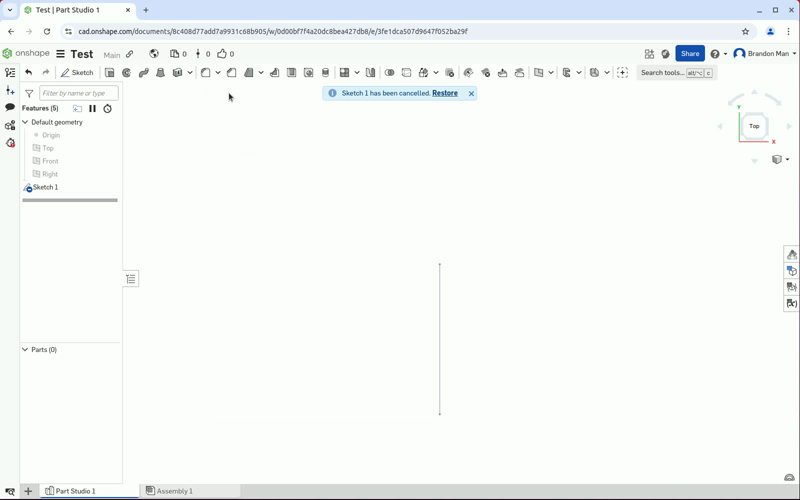
key(shift+h)
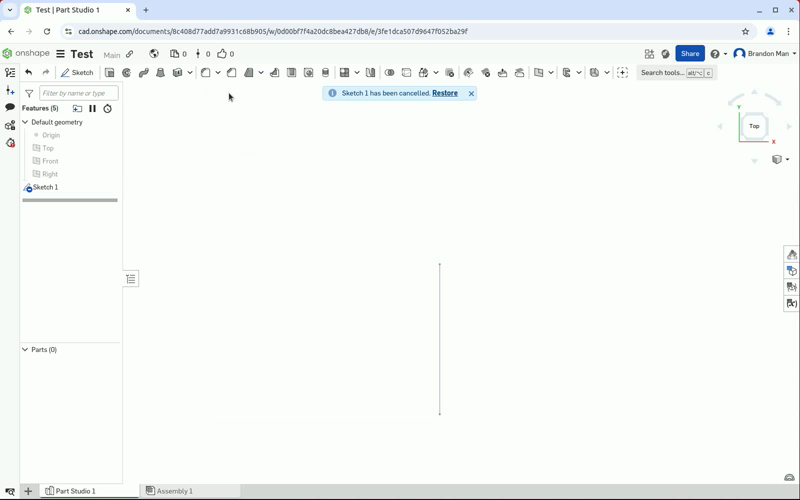
key(shift+s)
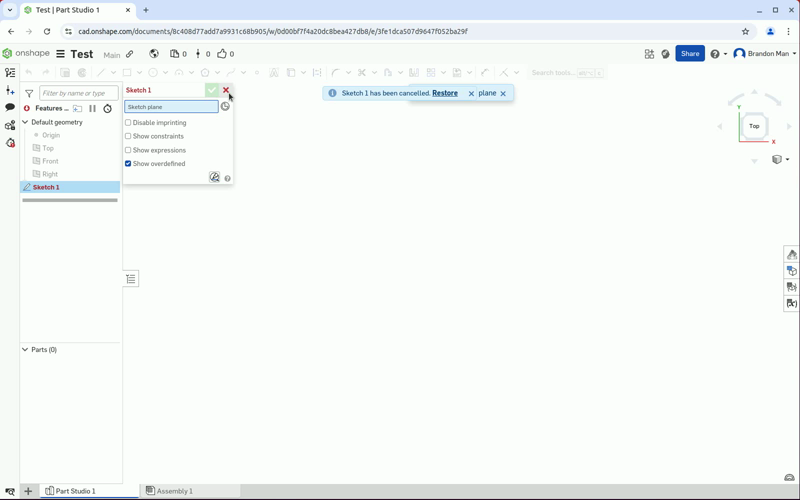
mouse_move(73, 150)
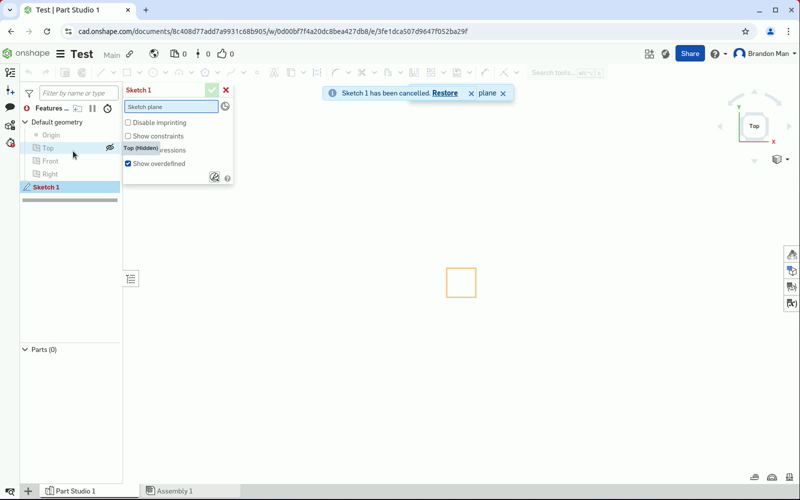
click(73, 150)
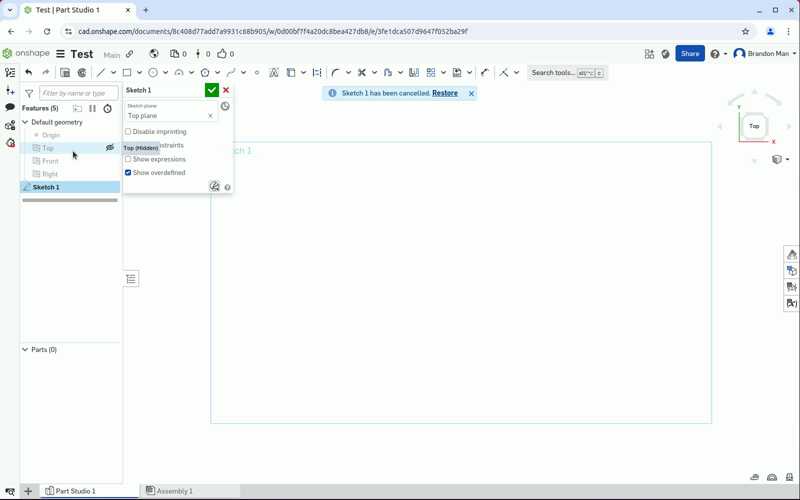
mouse_move(73, 352)
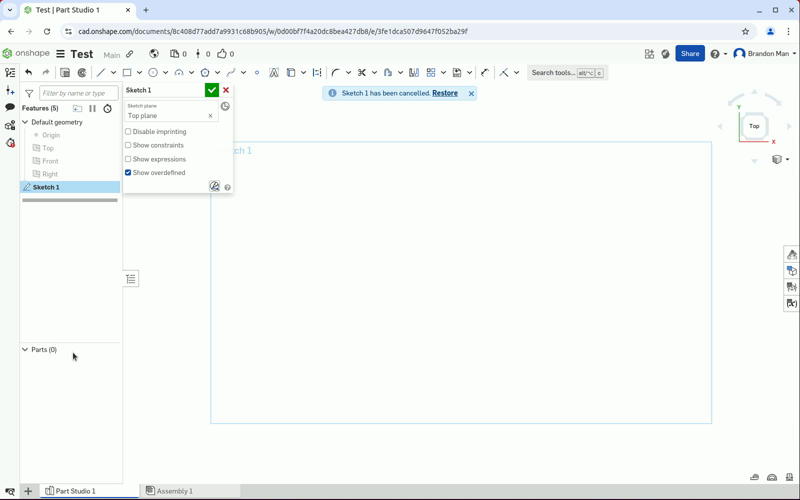
key(y)
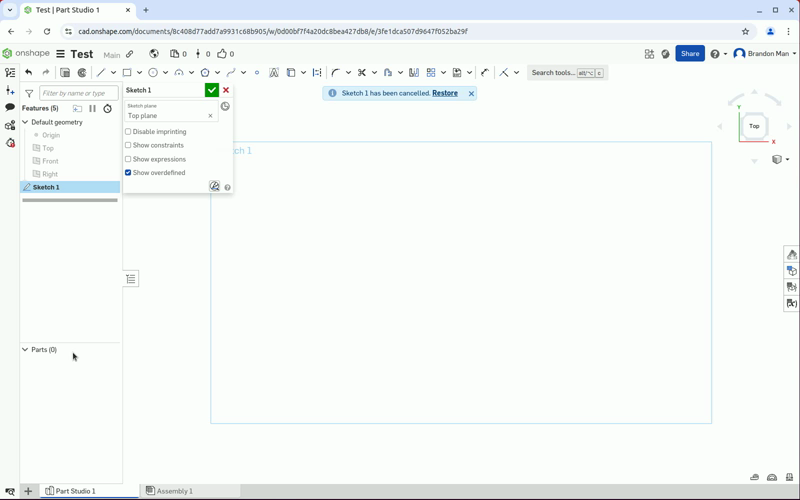
key(l)
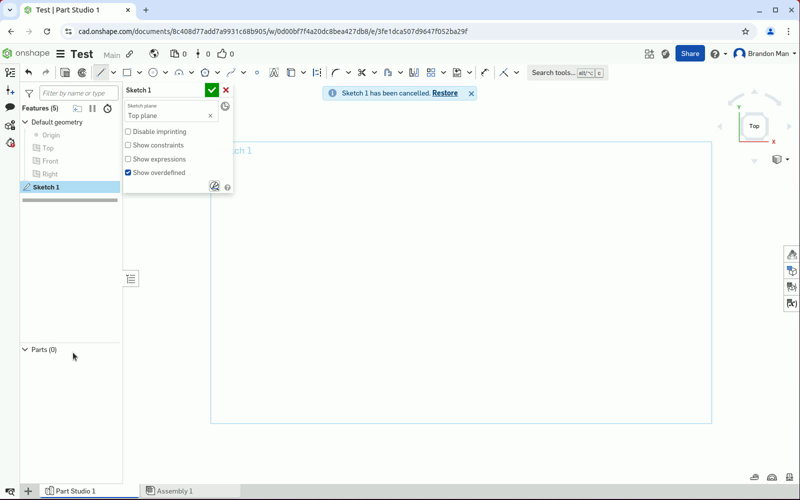
key_down(shift)
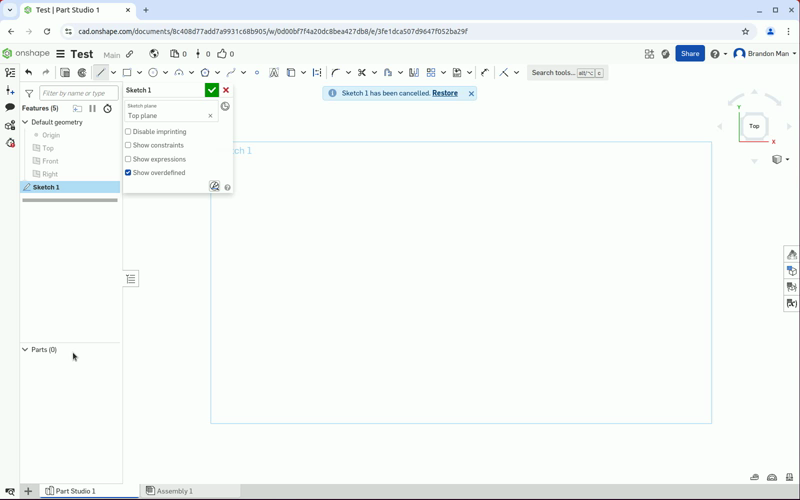
mouse_move(374, 268)
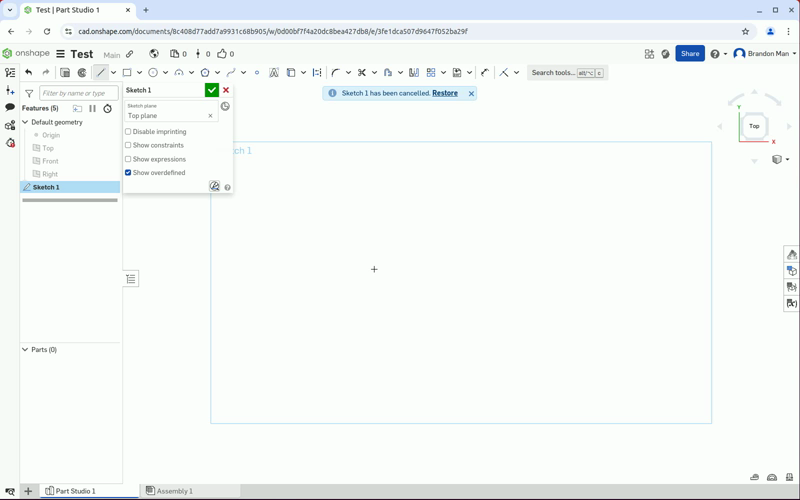
click(374, 268)
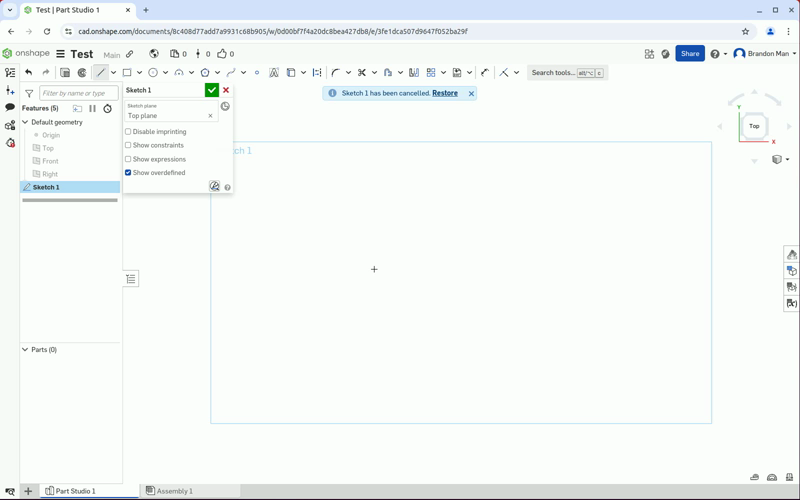
key_up(shift)
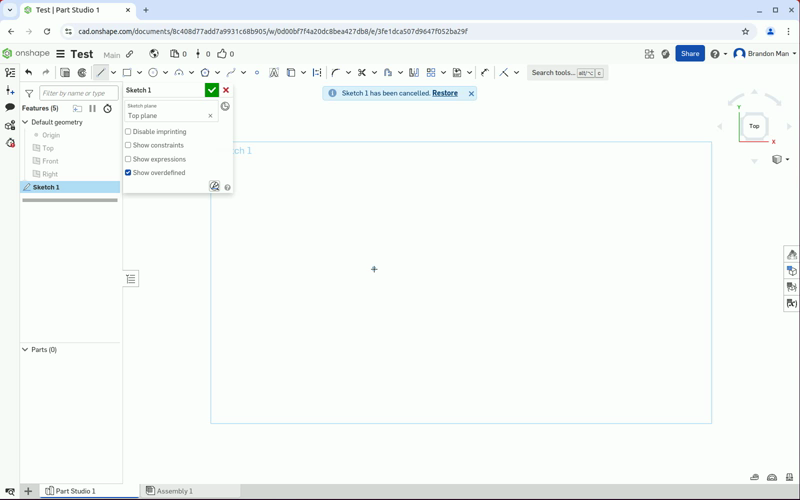
key_down(shift)
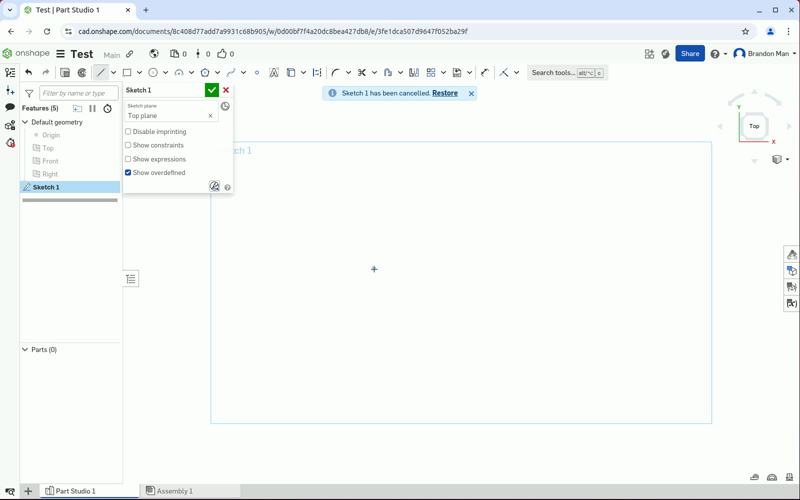
mouse_move(404, 268)
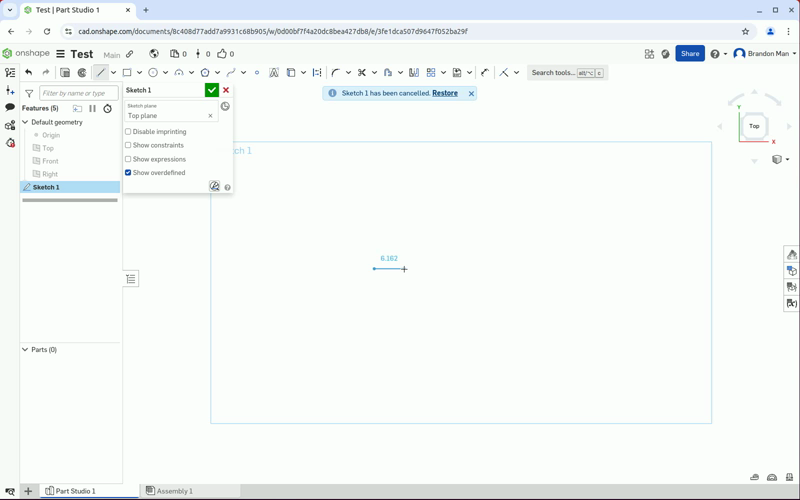
mouse_move(390, 268)
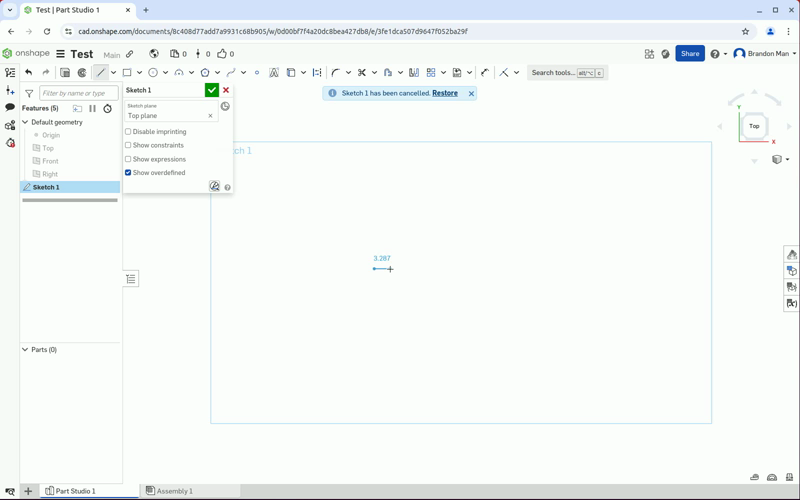
click(390, 268)
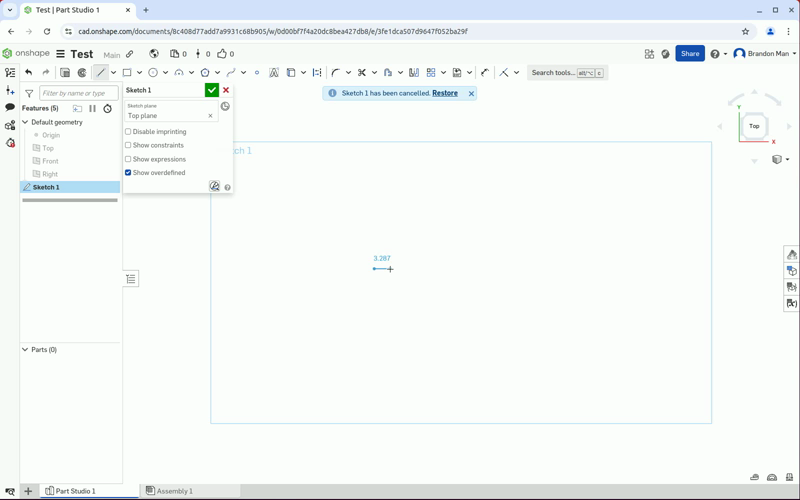
key_up(shift)
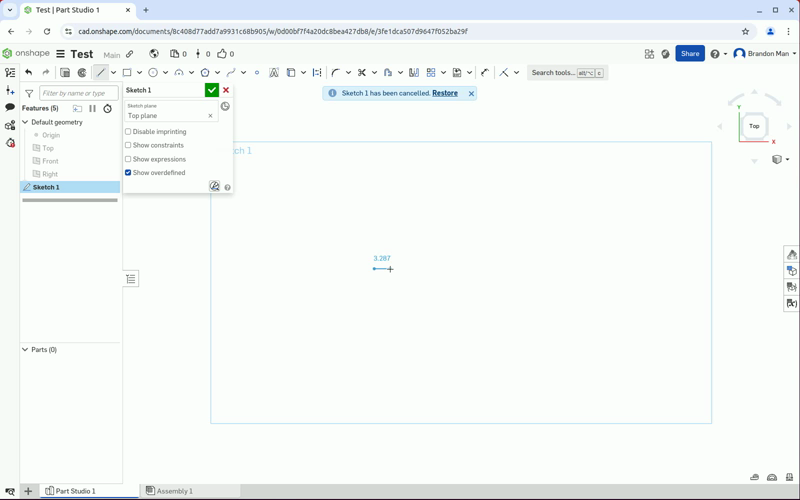
key_down(shift)
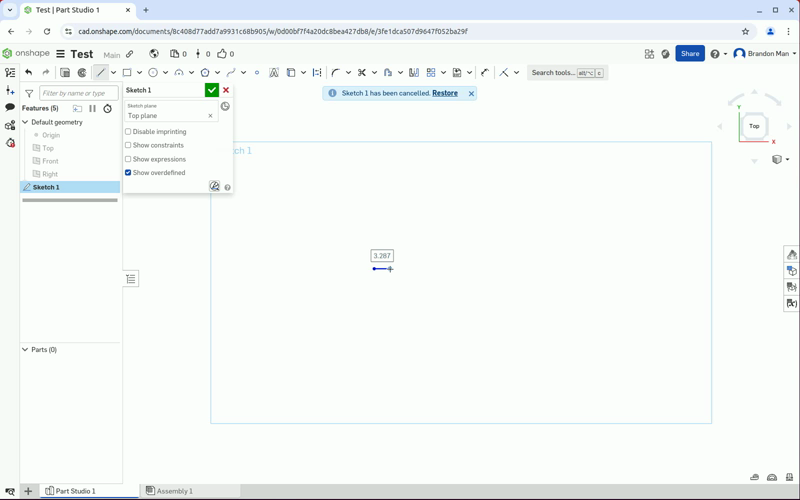
mouse_move(420, 268)
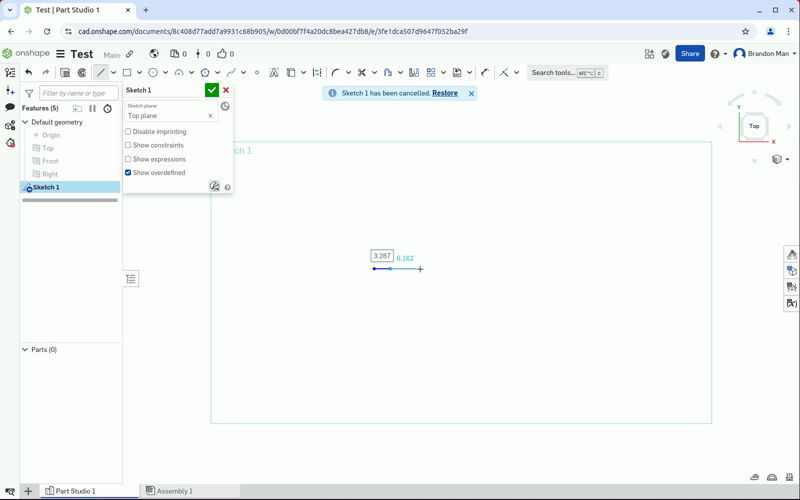
mouse_move(390, 264)
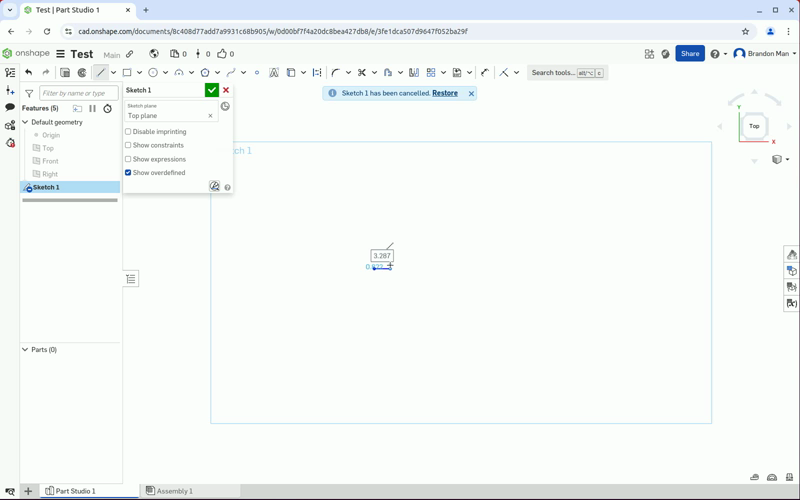
scroll(6)
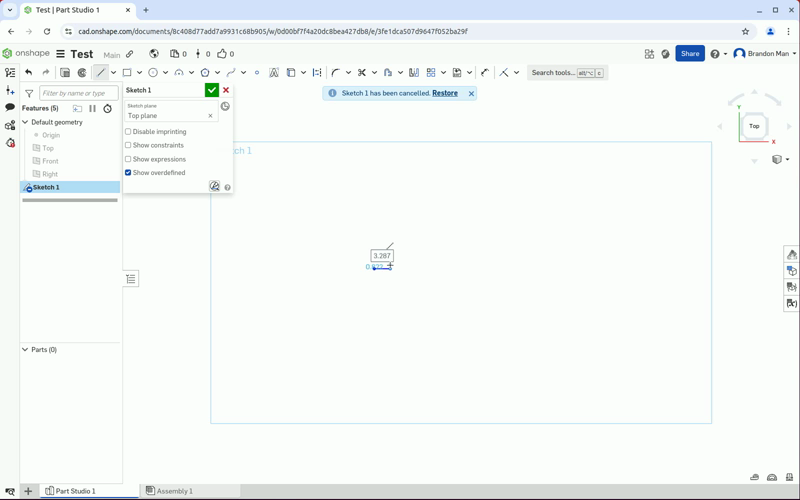
scroll(6)
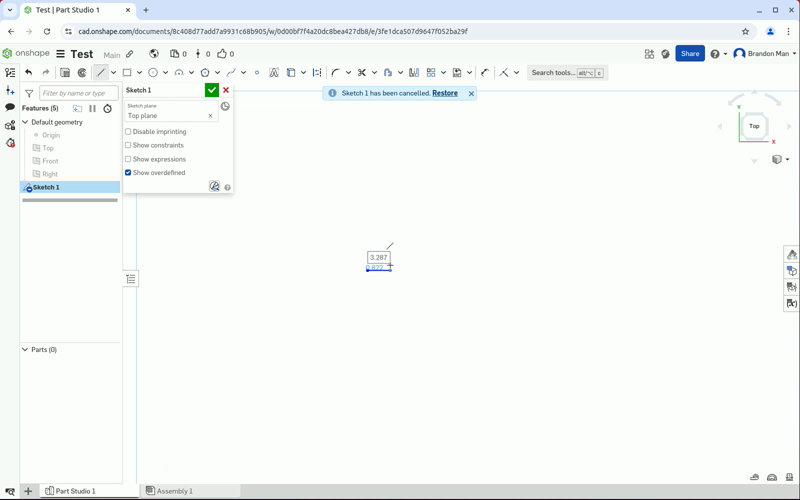
scroll(6)
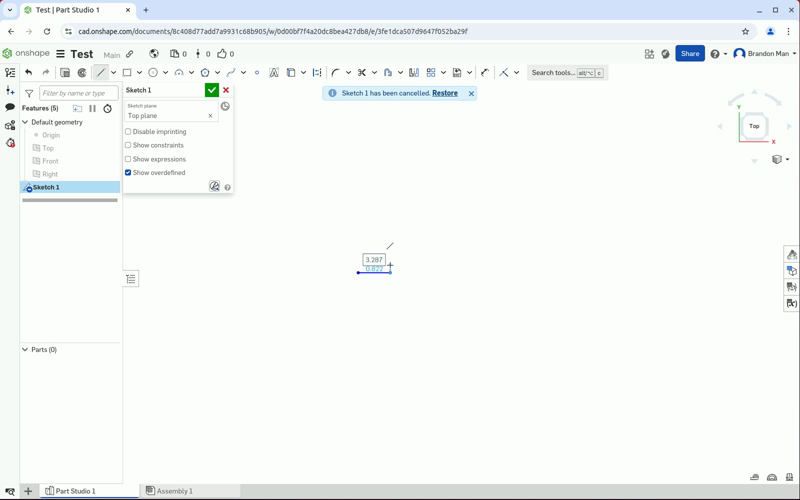
scroll(6)
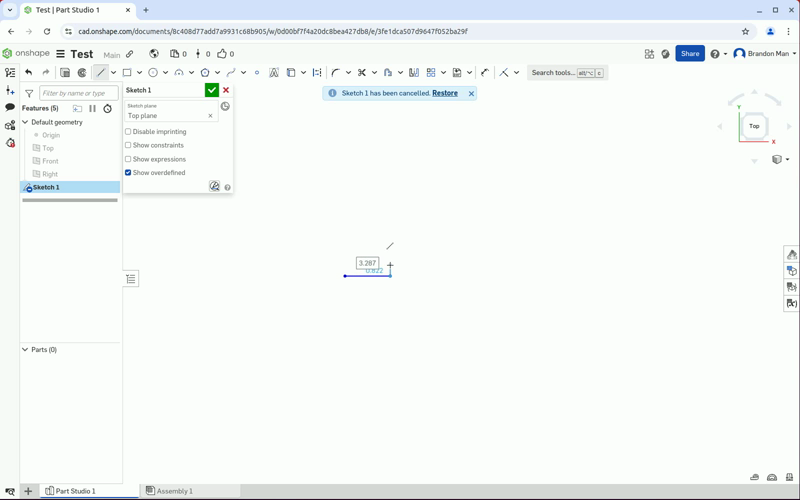
scroll(6)
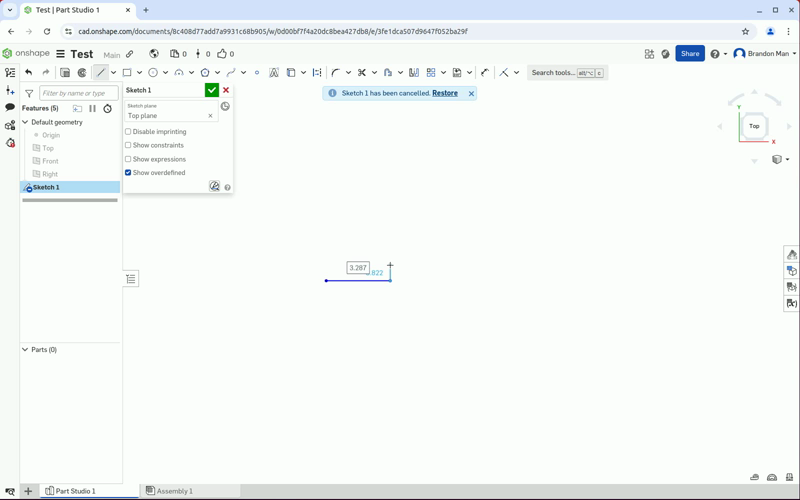
scroll(6)
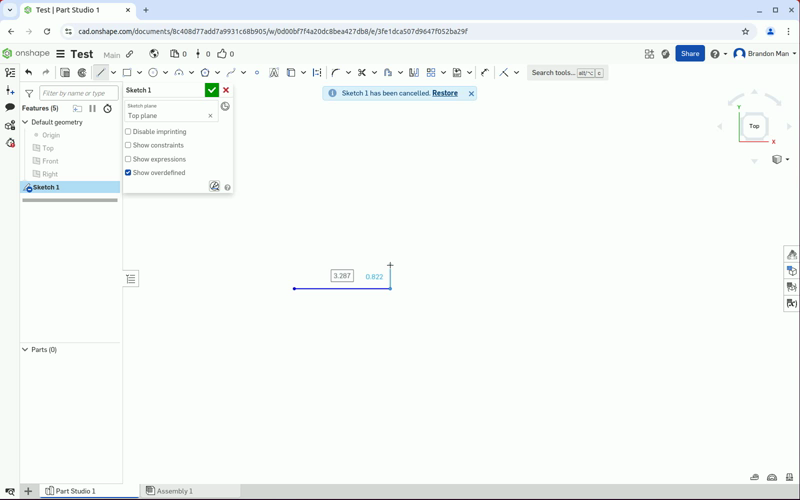
scroll(6)
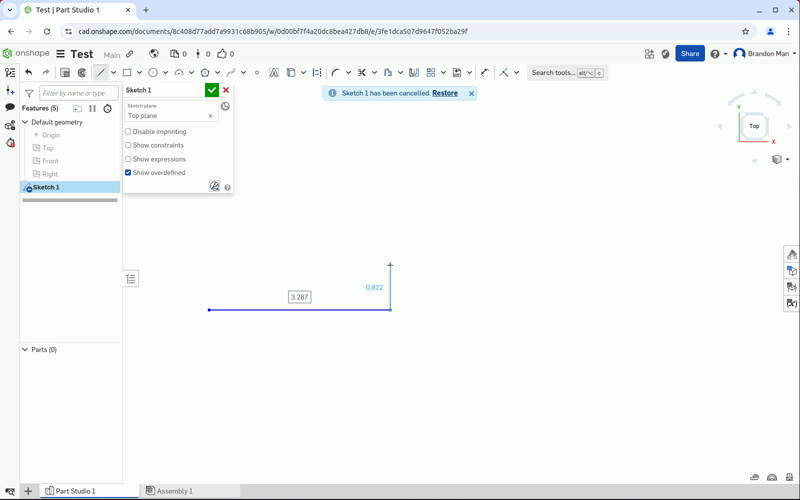
click(390, 264)
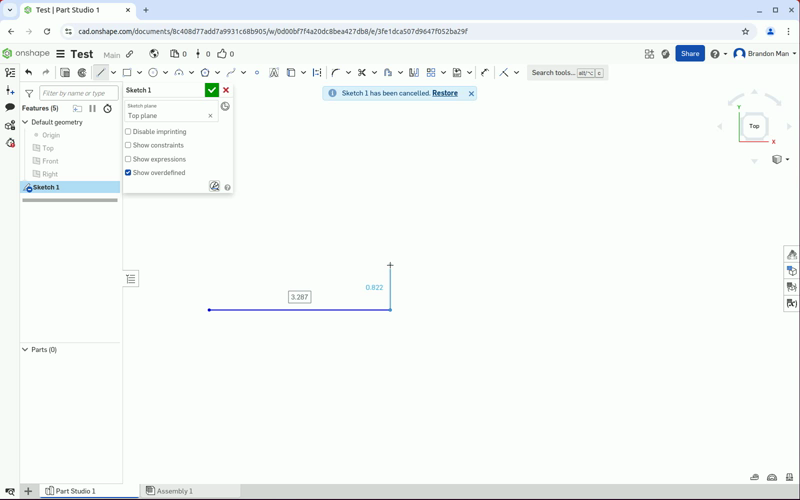
scroll(-6)
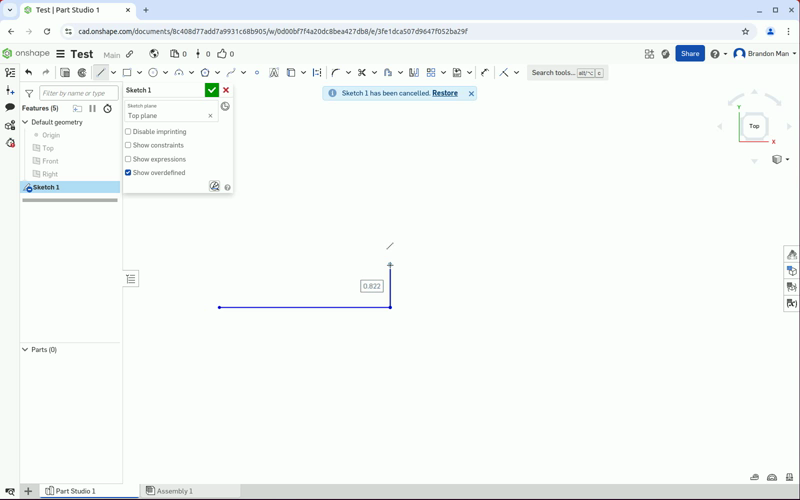
scroll(-6)
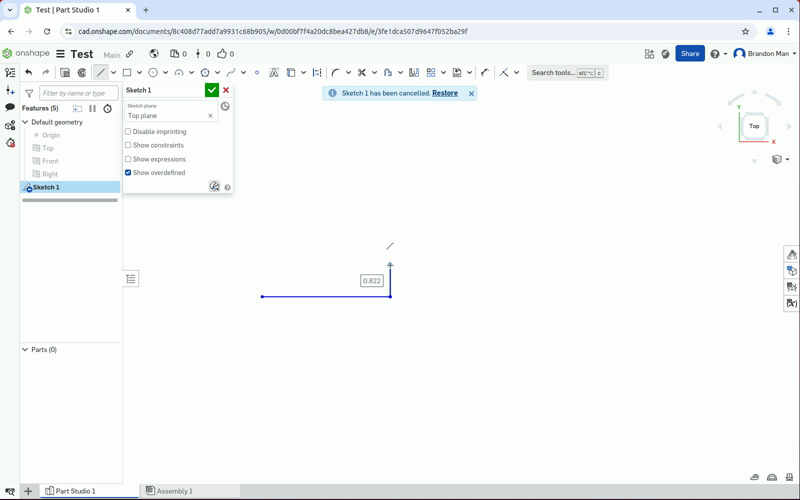
scroll(-6)
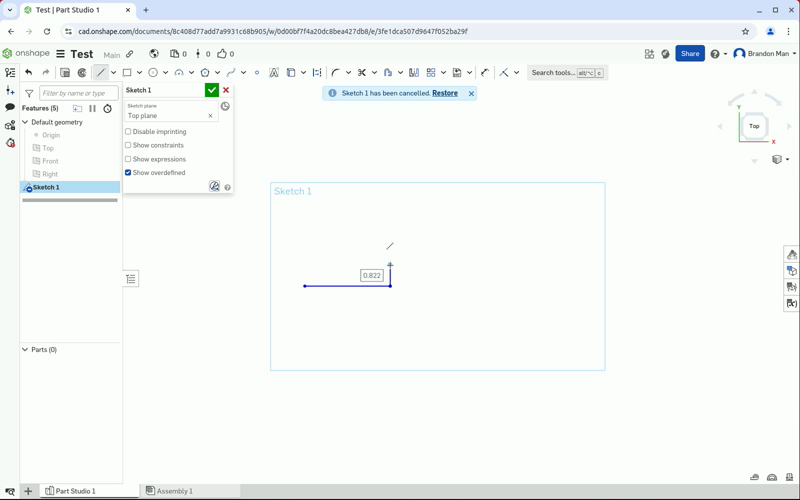
scroll(-6)
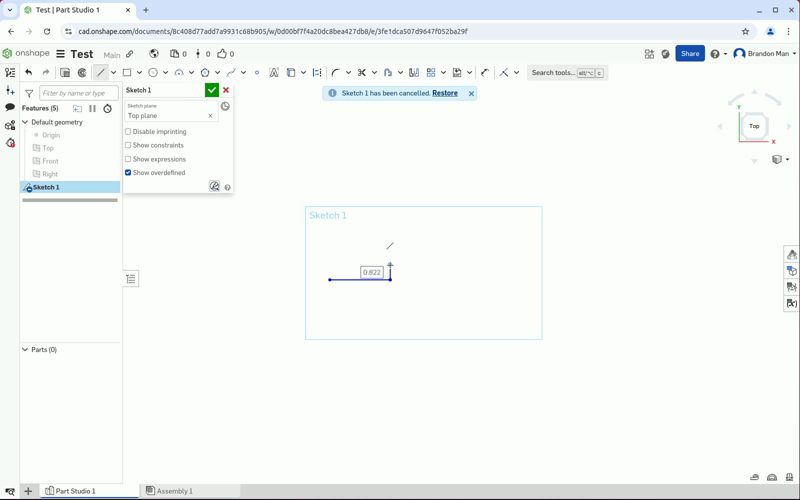
scroll(-6)
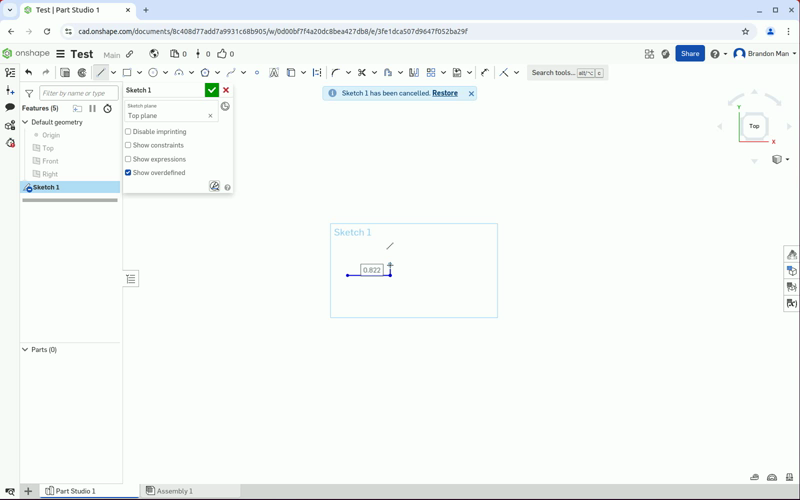
scroll(-6)
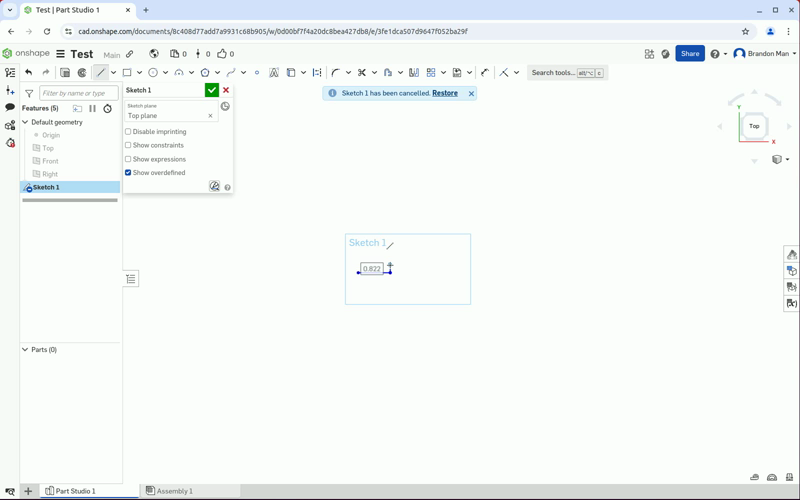
scroll(-6)
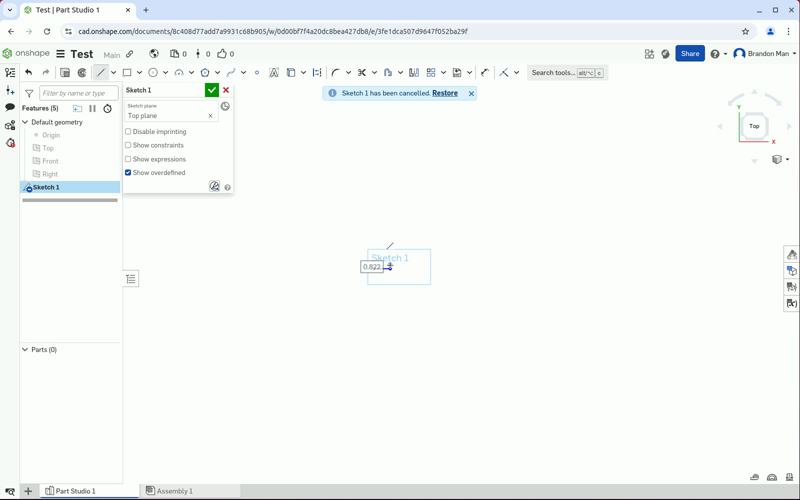
key_up(shift)
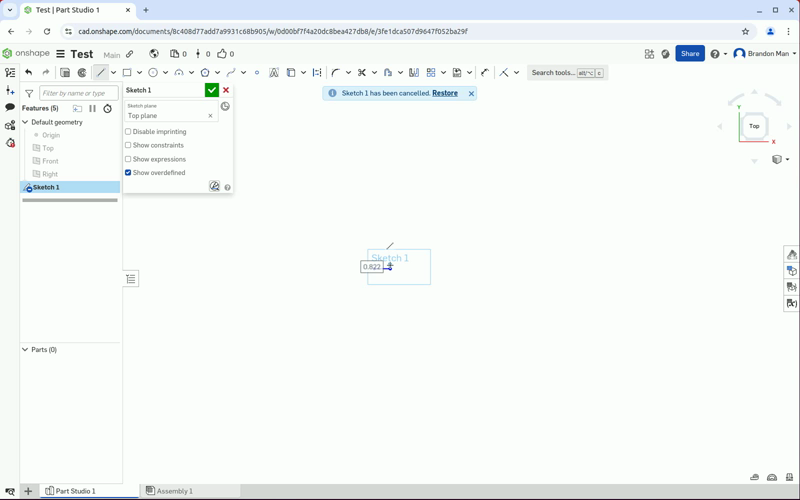
mouse_move(420, 264)
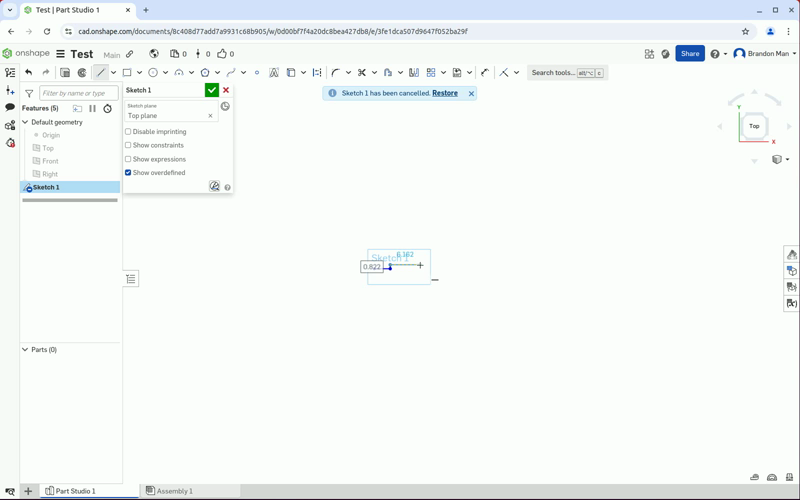
key_down(shift)
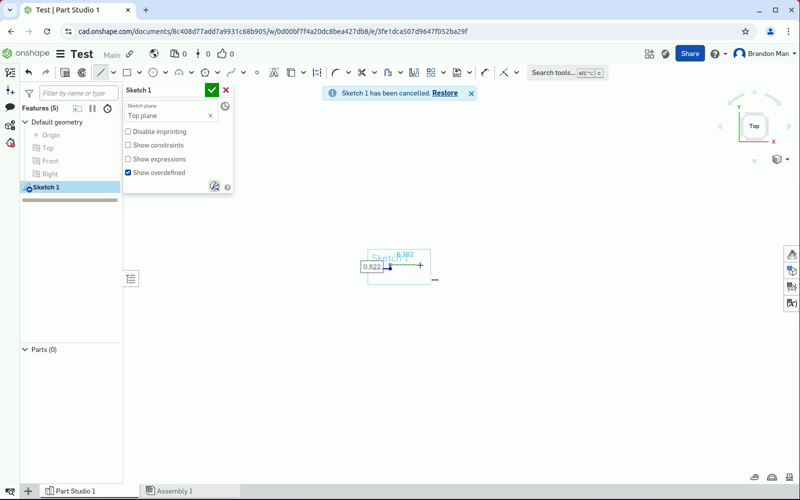
mouse_move(374, 268)
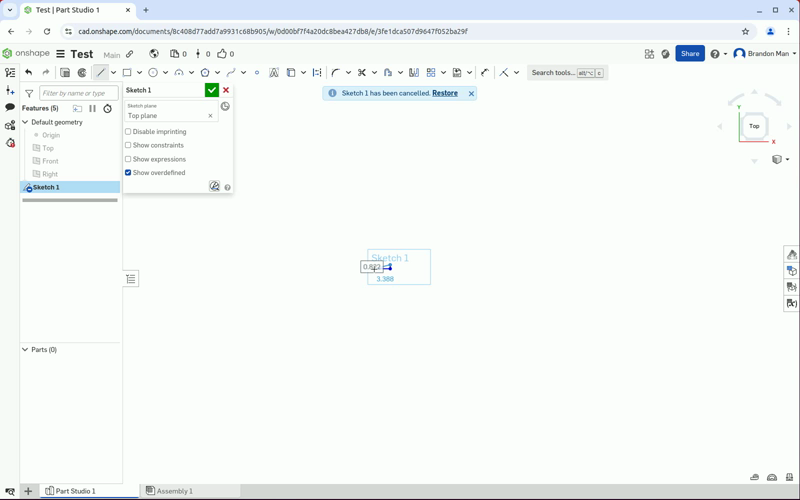
key_up(shift)
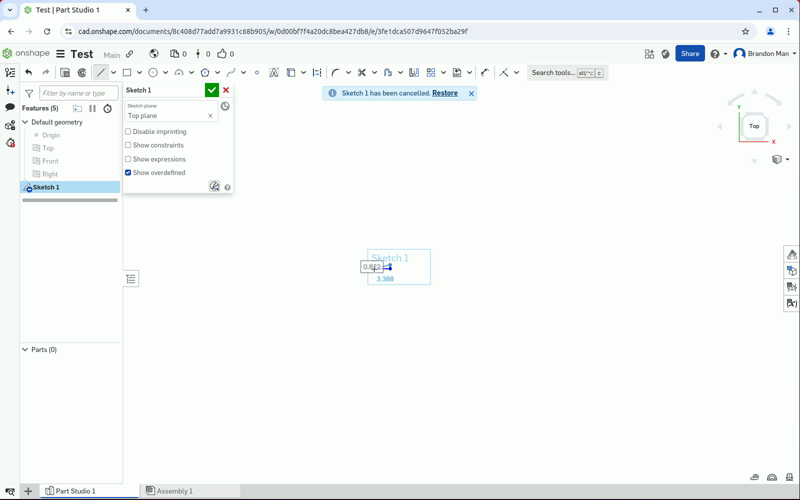
click(374, 268)
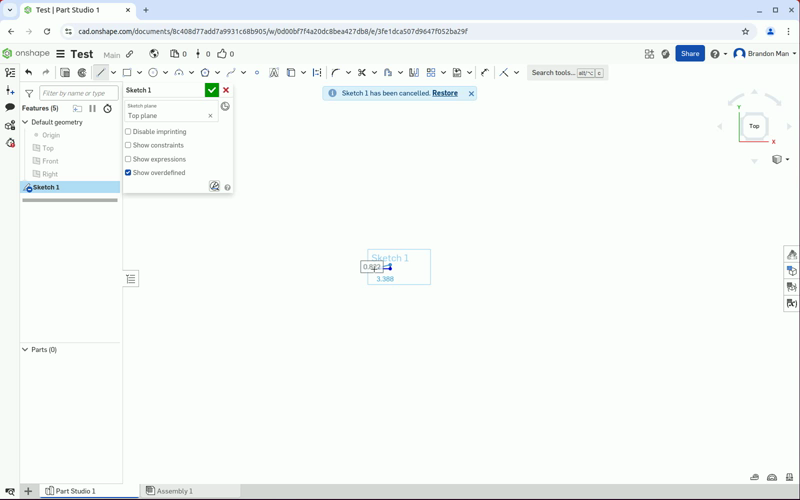
key(esc)
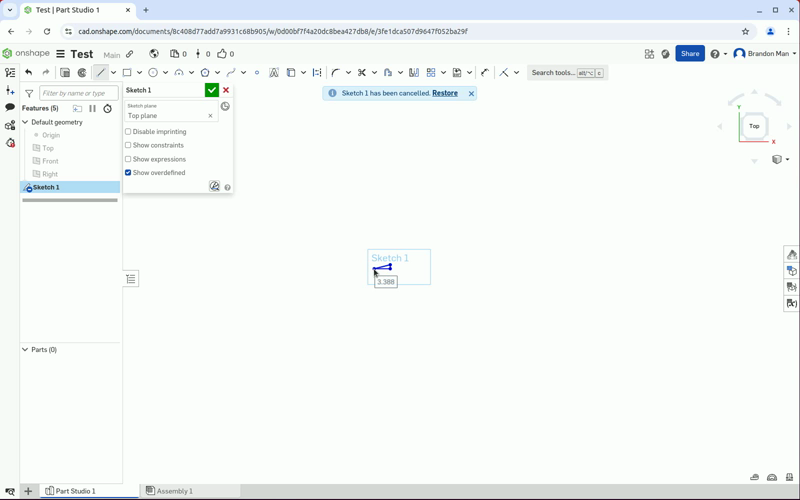
mouse_move(388, 266)
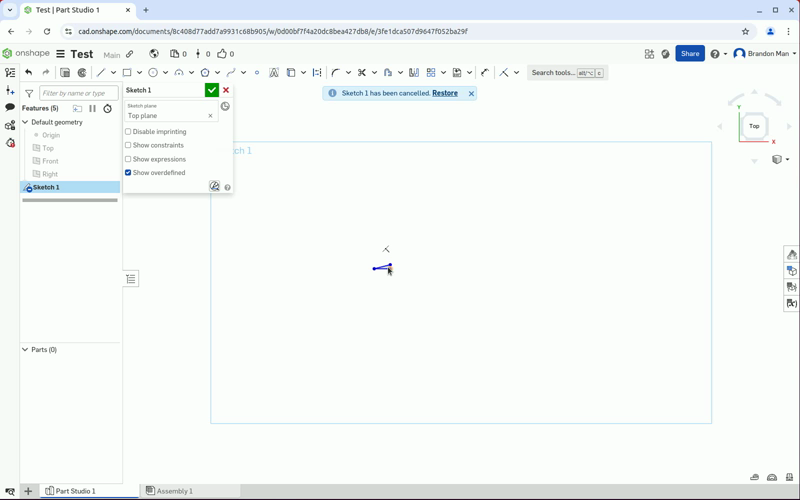
scroll(6)
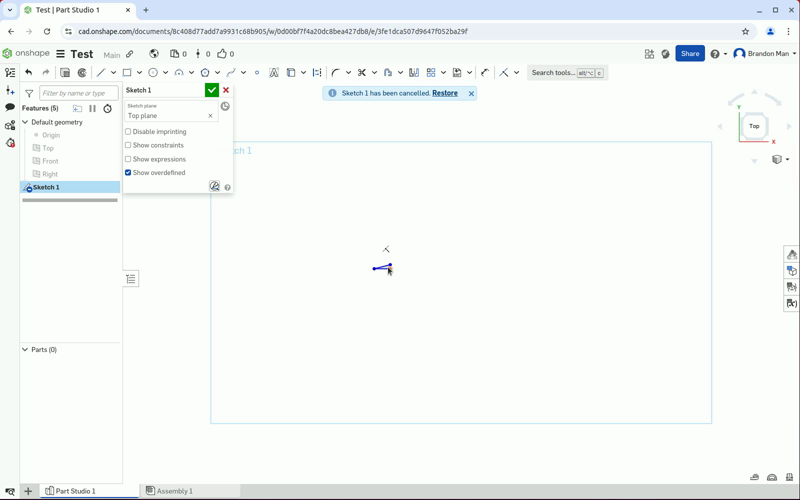
scroll(6)
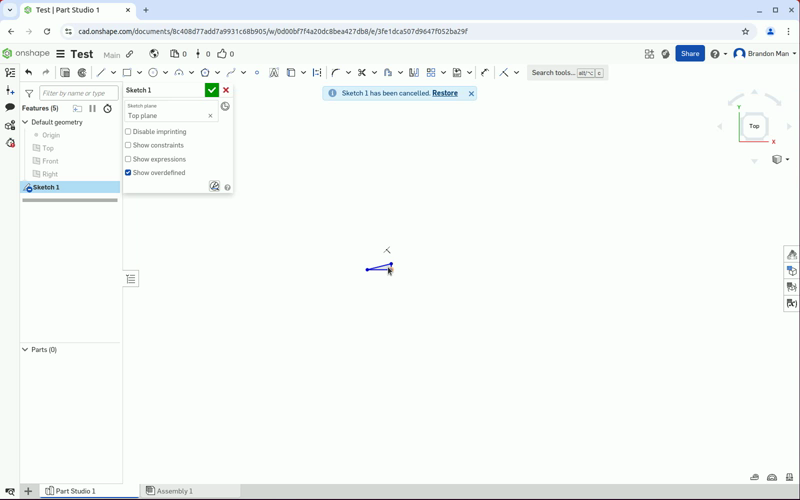
scroll(6)
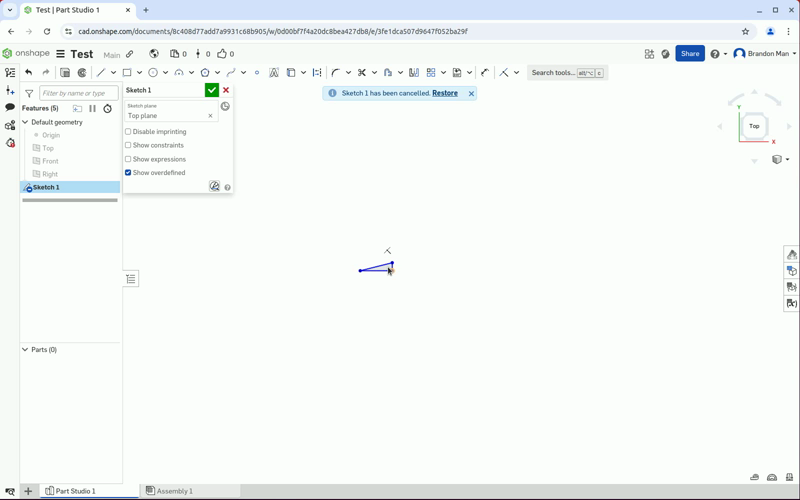
scroll(6)
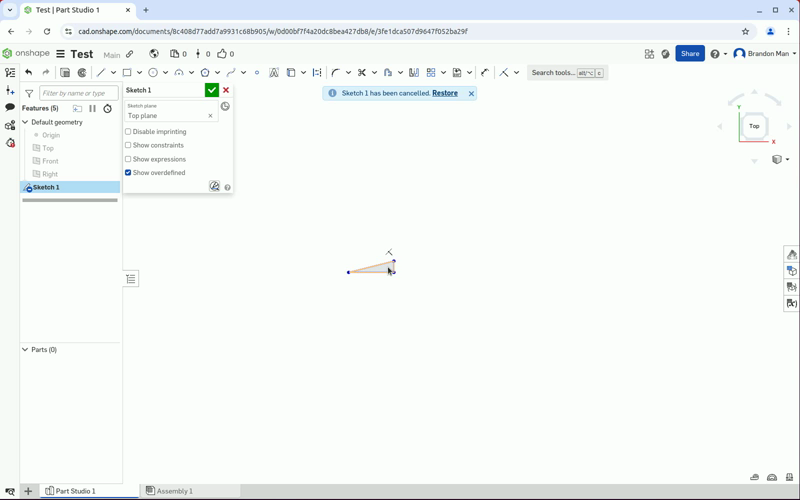
scroll(6)
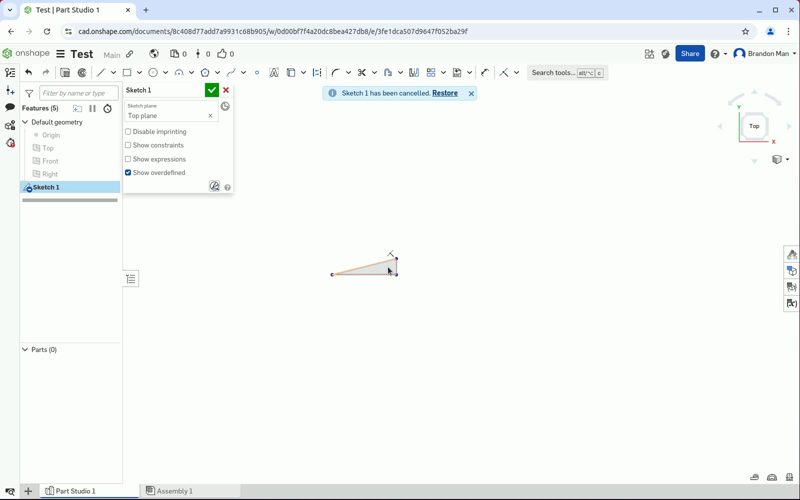
scroll(6)
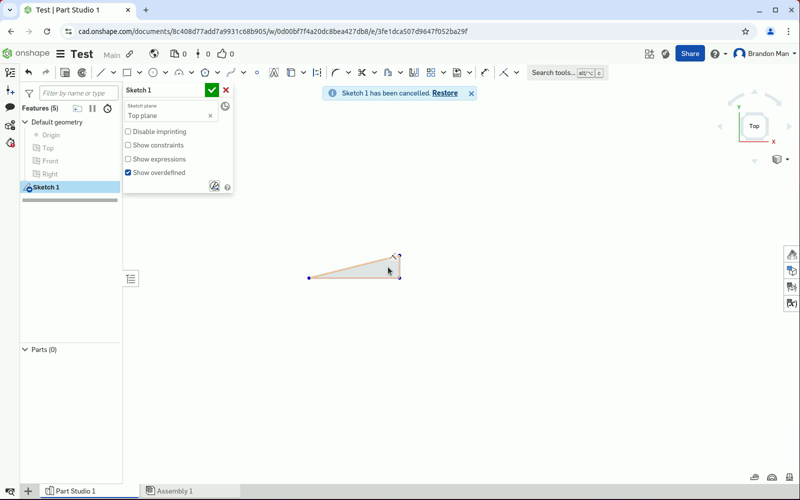
scroll(6)
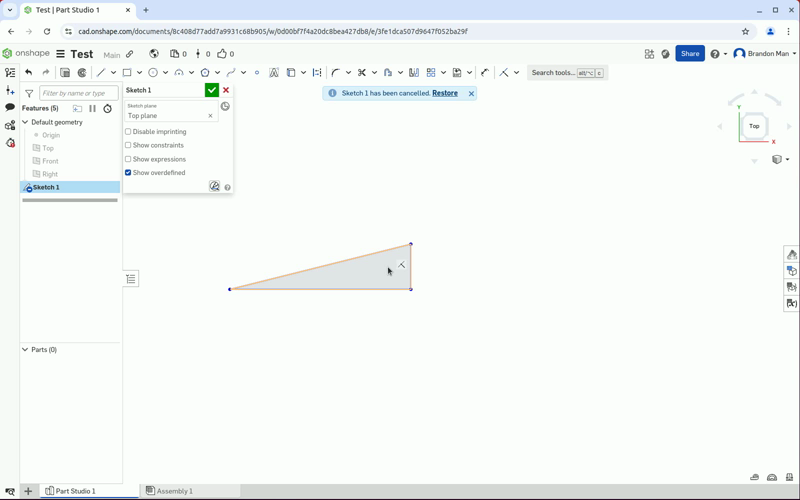
click(388, 266)
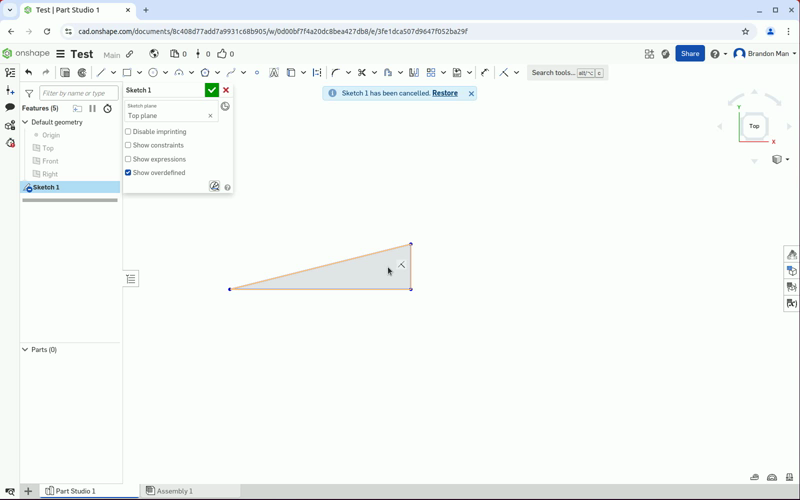
scroll(-6)
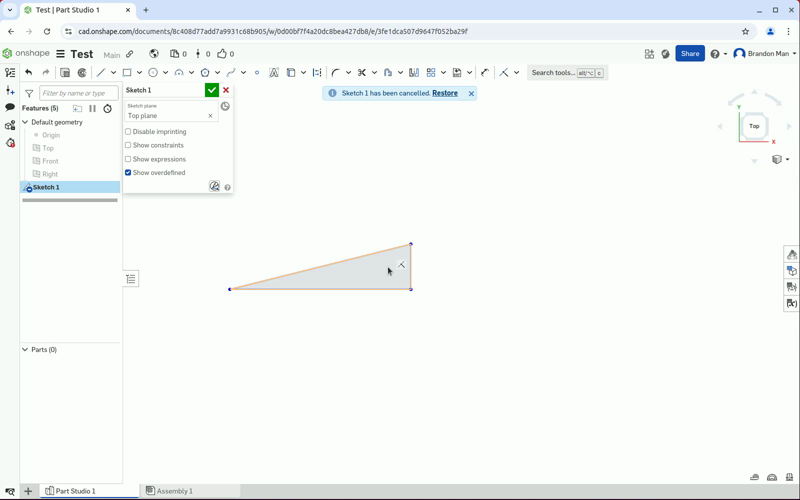
scroll(-6)
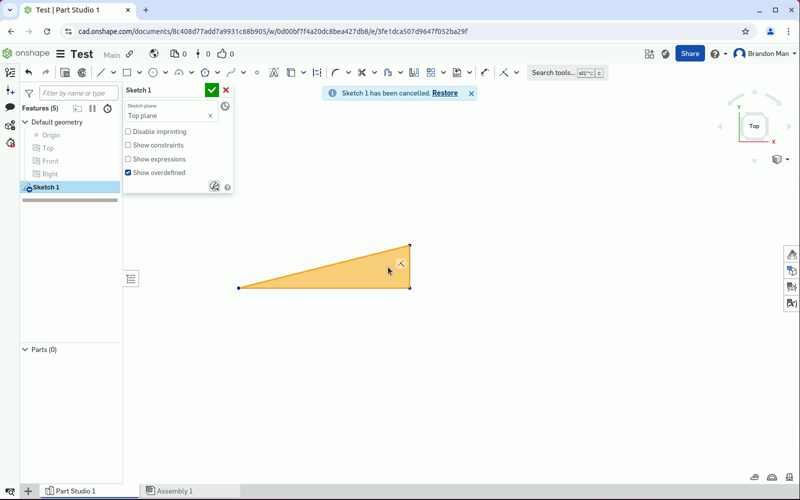
scroll(-6)
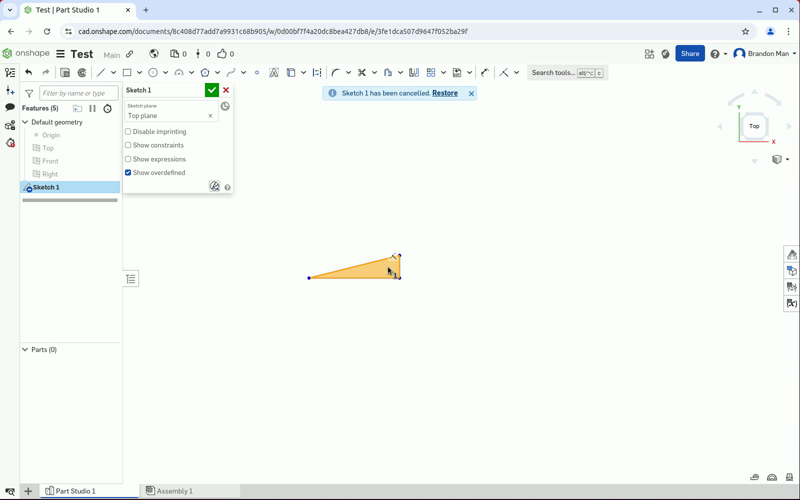
scroll(-6)
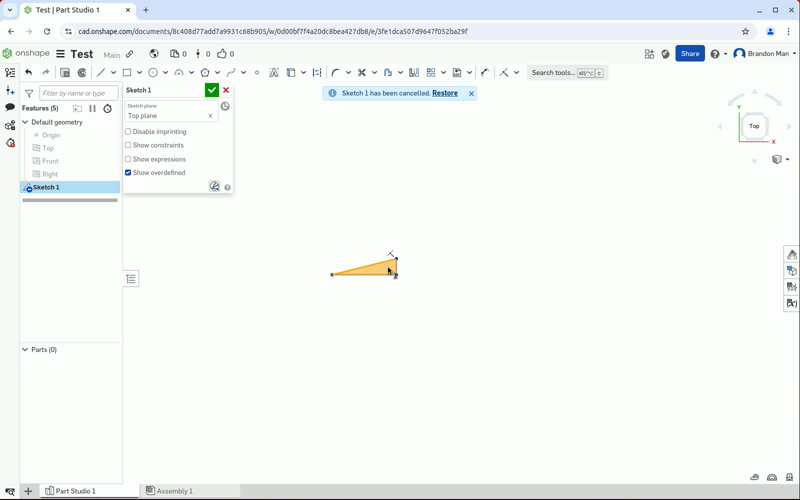
scroll(-6)
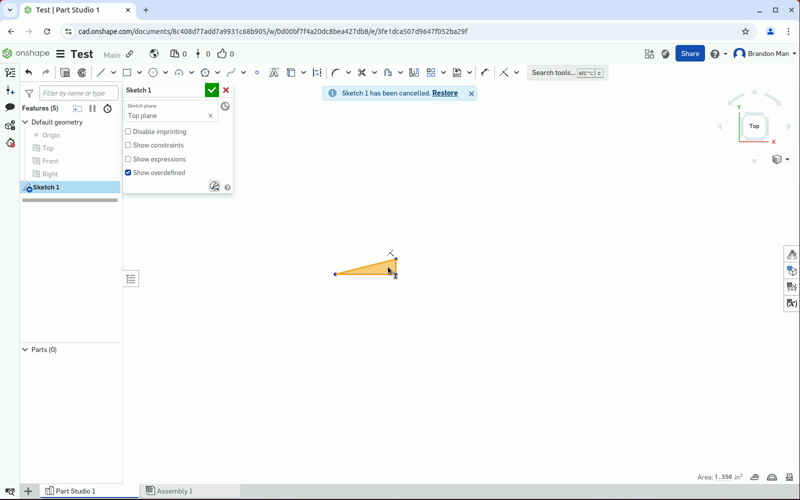
scroll(-6)
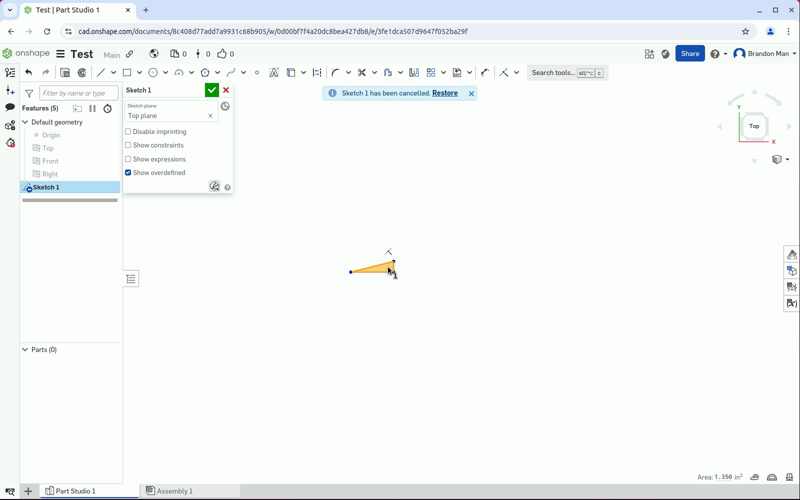
scroll(-6)
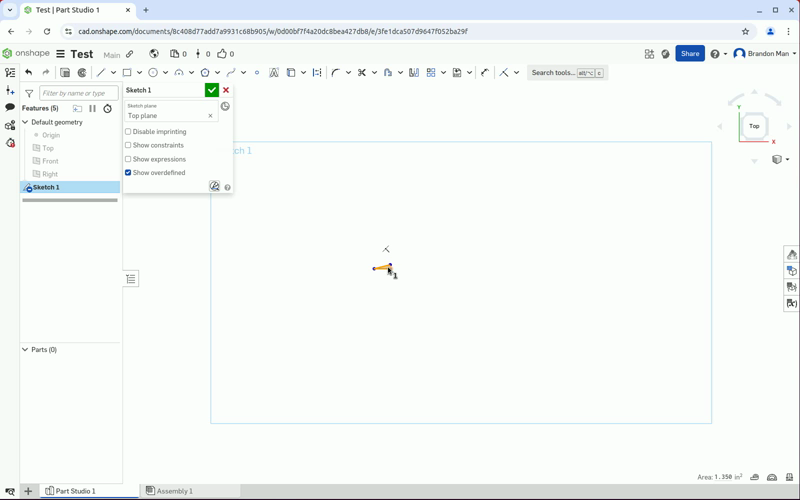
mouse_move(73, 352)
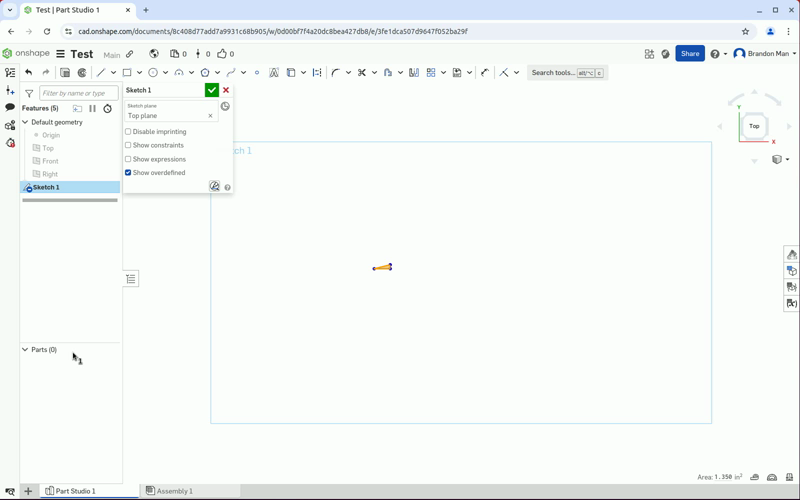
key(shift+y)
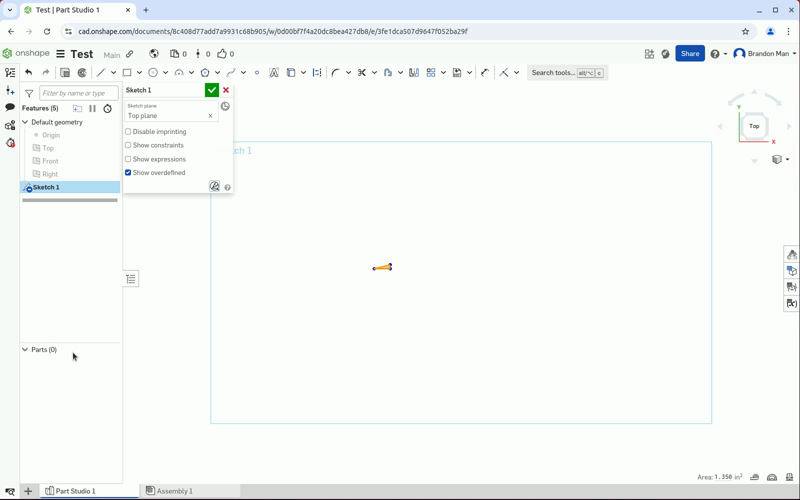
key(shift+e)
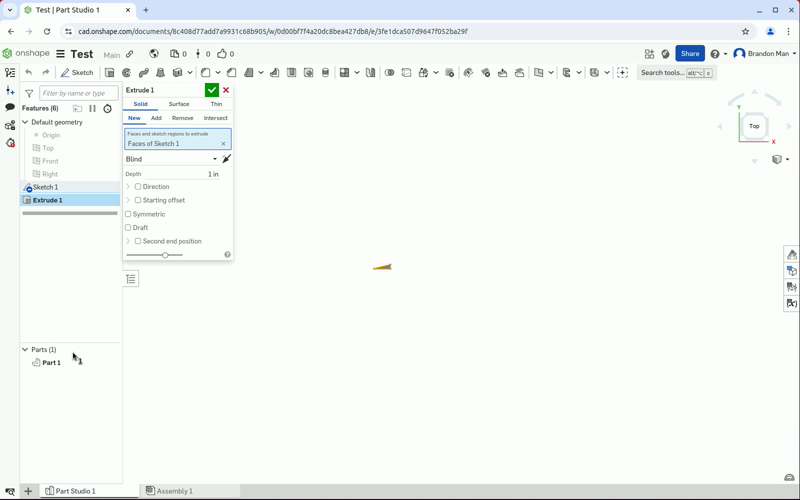
mouse_move(143, 106)
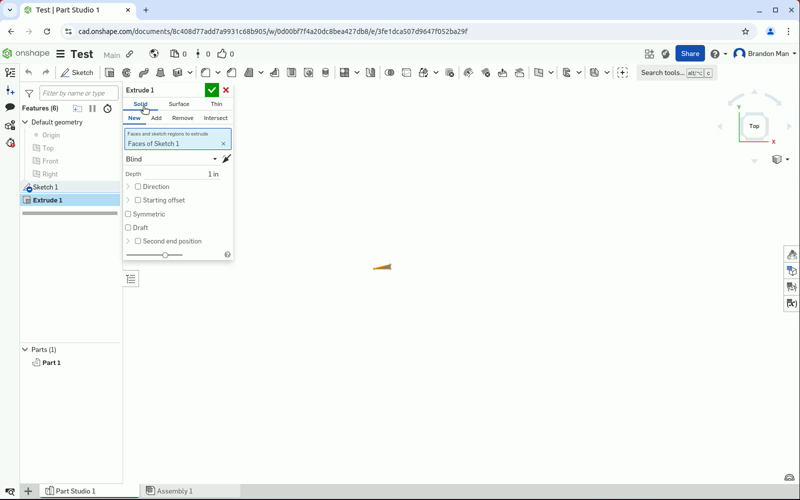
click(143, 106)
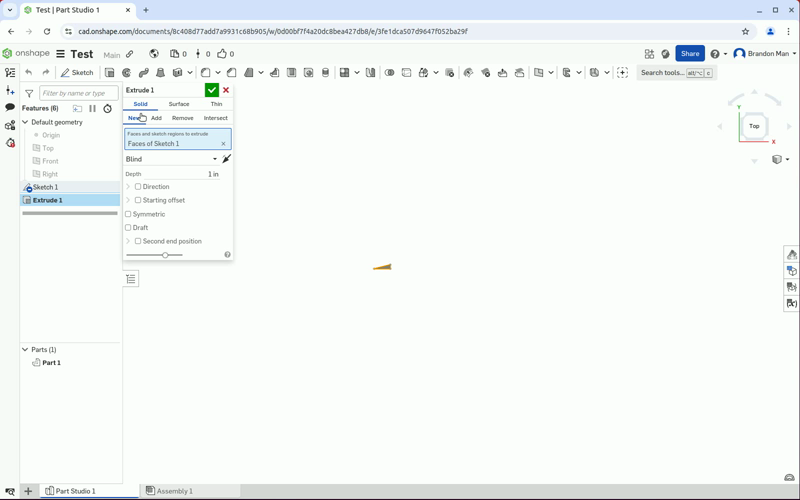
mouse_move(137, 120)
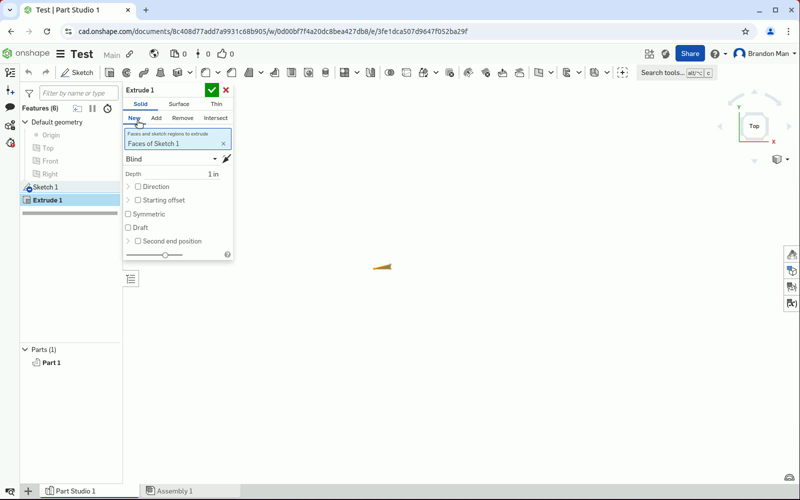
click(137, 120)
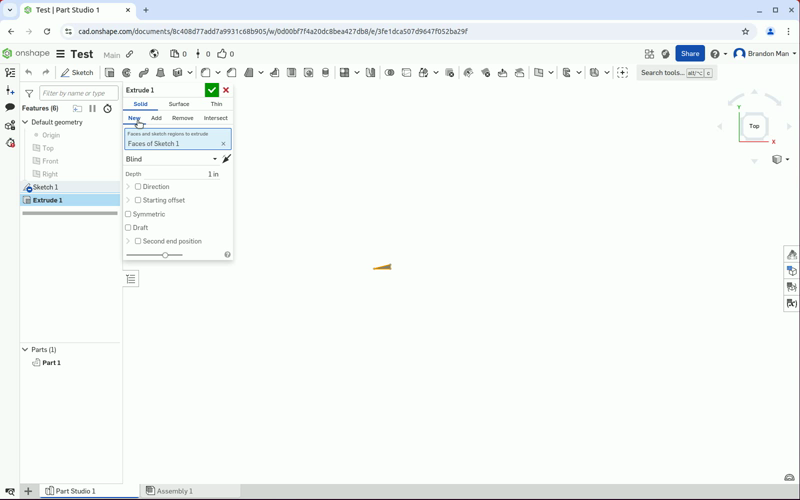
key(tab, 4)
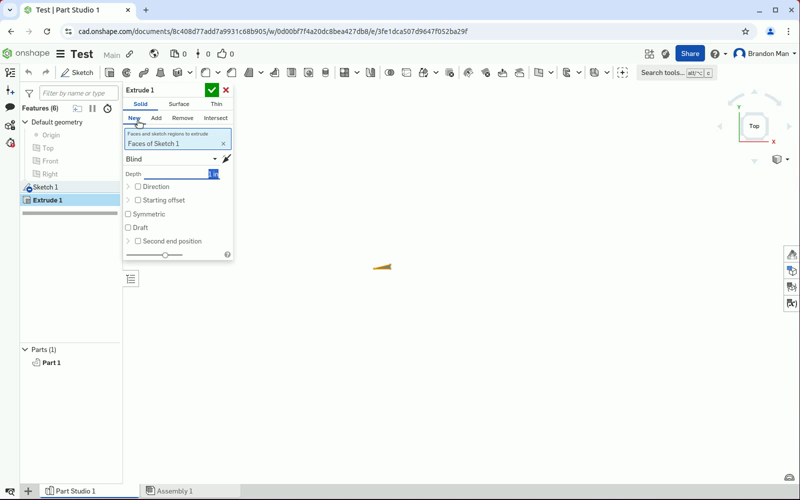
text(4.814)
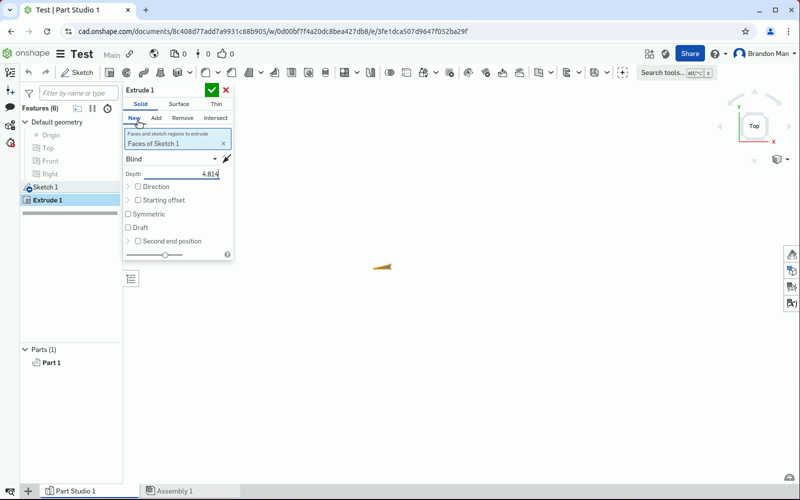
key(enter)
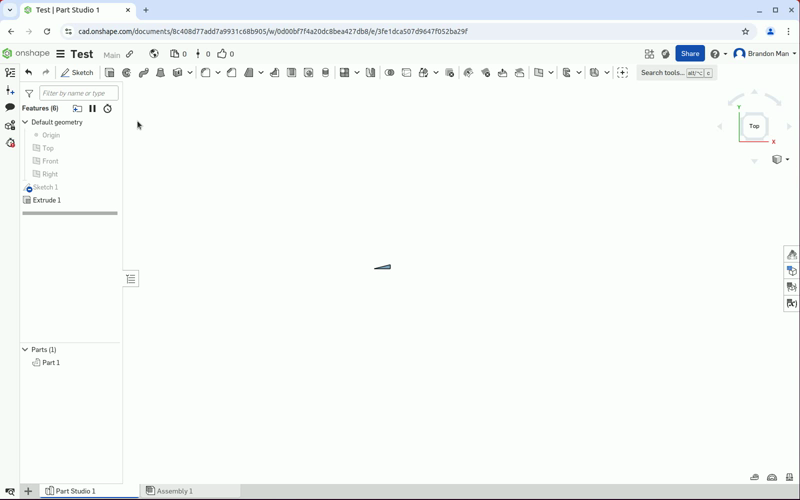
key(shift+h)
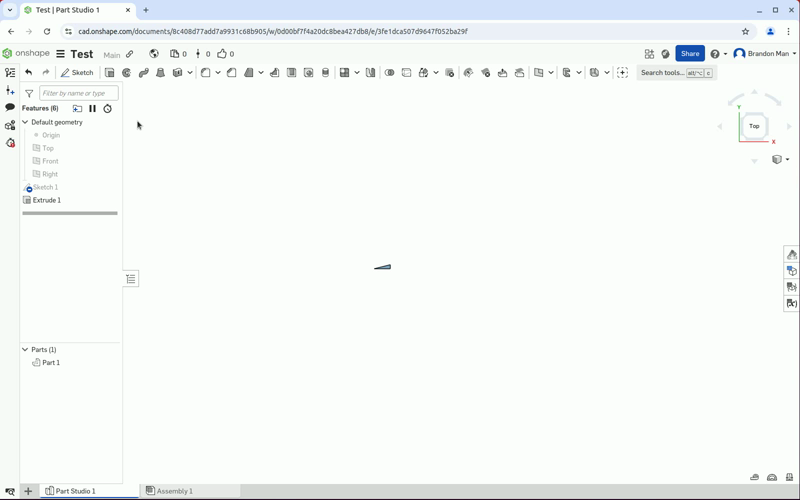
key(shift+h)
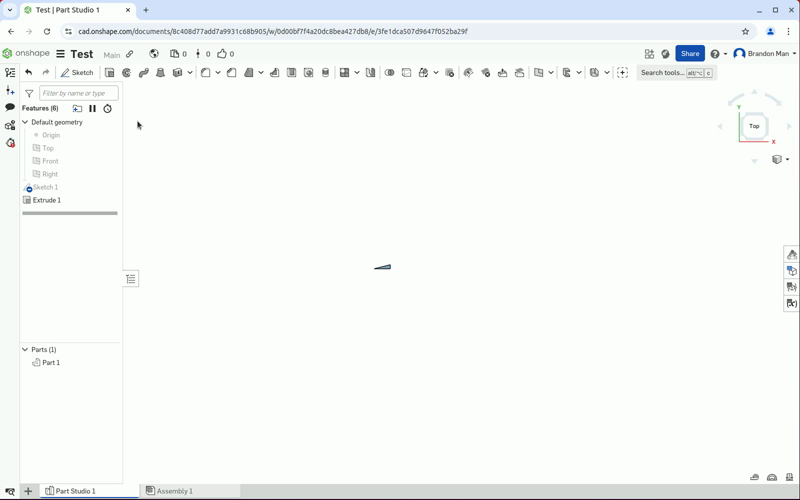
mouse_move(73, 189)
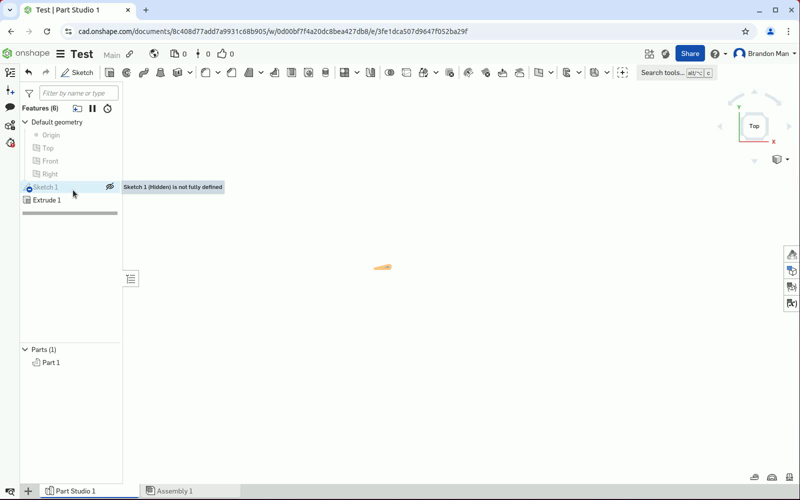
click(73, 189)
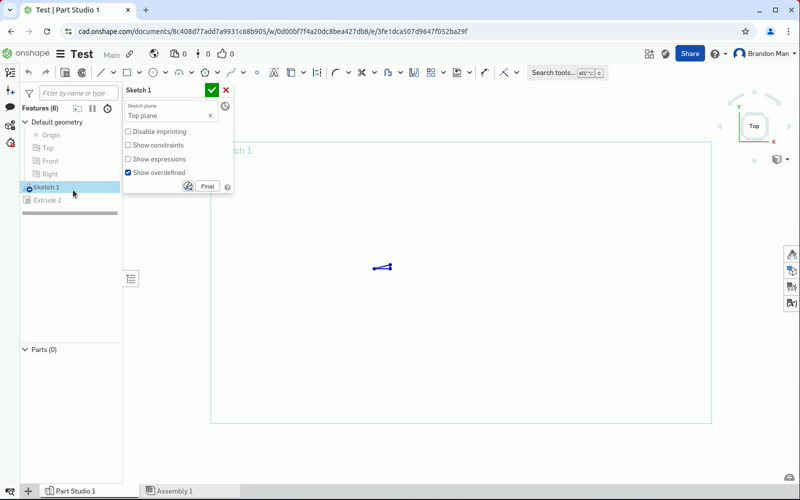
mouse_move(229, 92)
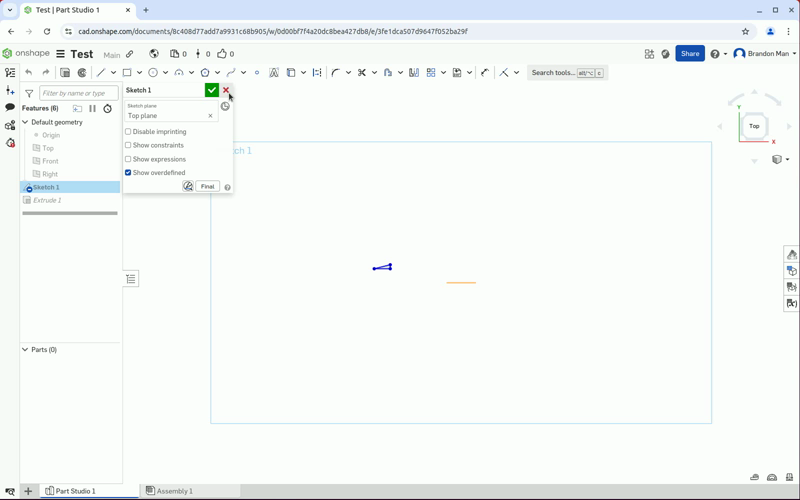
click(229, 92)
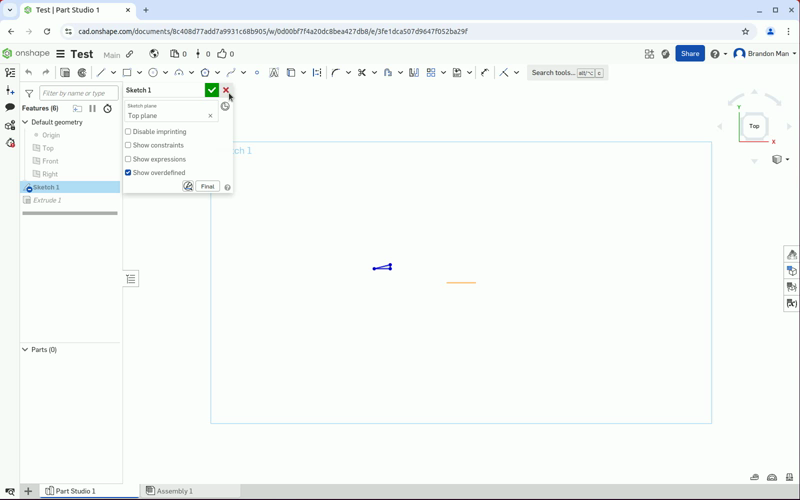
key(shift+s)
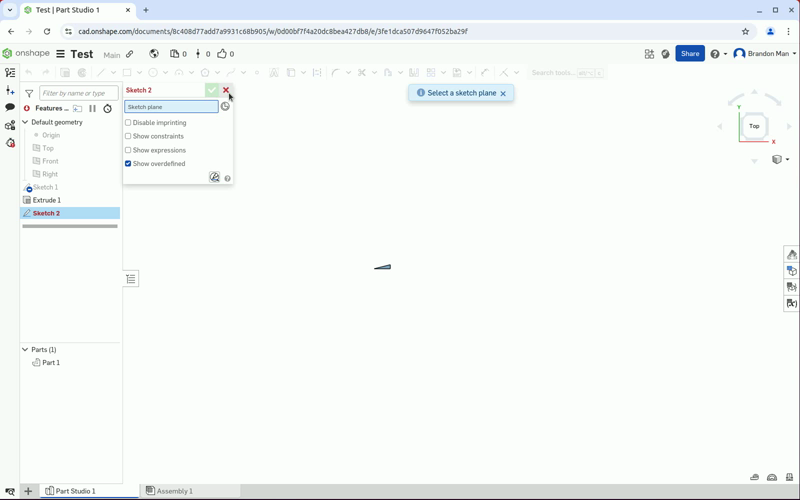
mouse_move(73, 150)
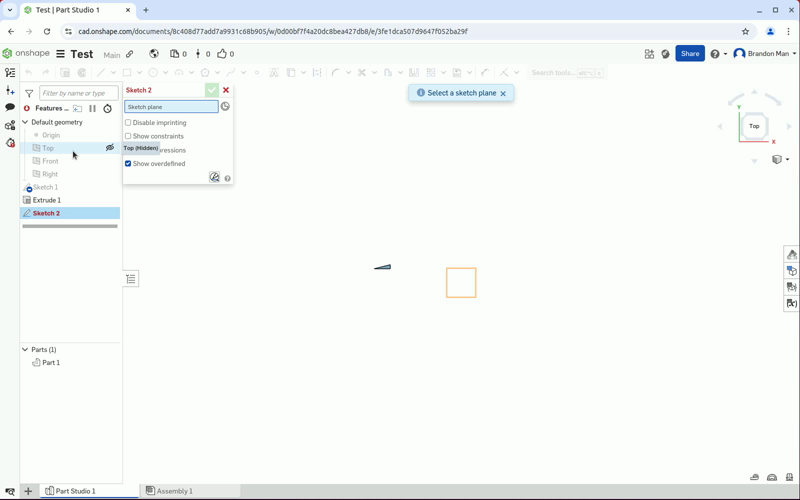
click(73, 150)
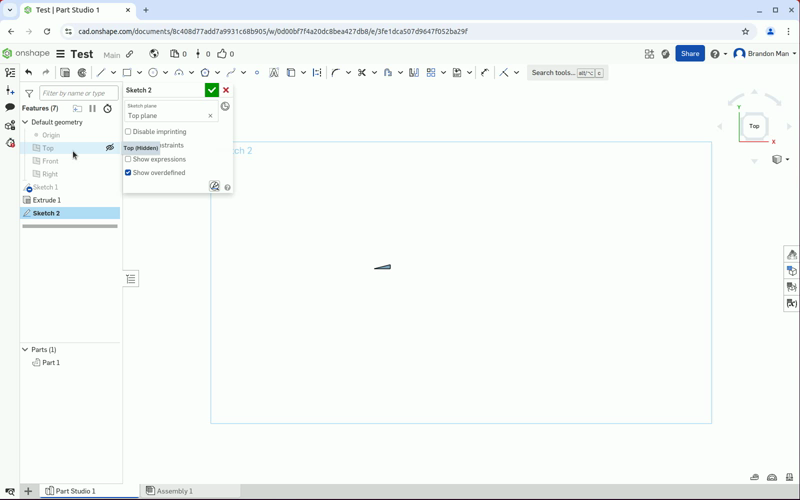
mouse_move(73, 352)
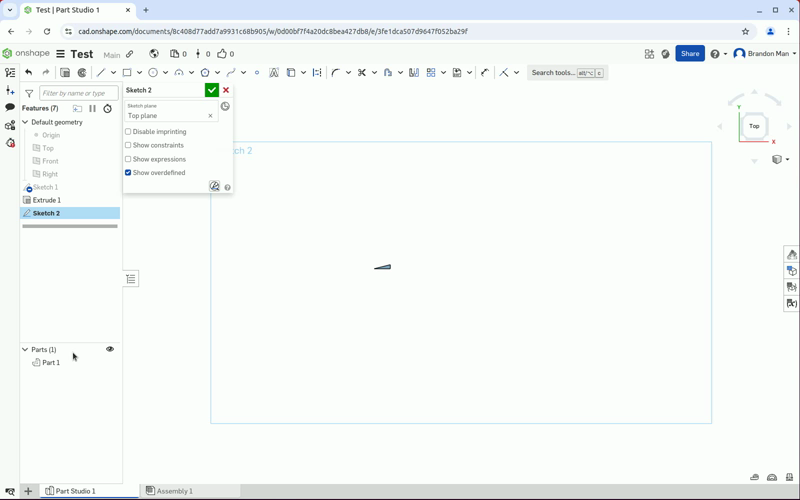
key(y)
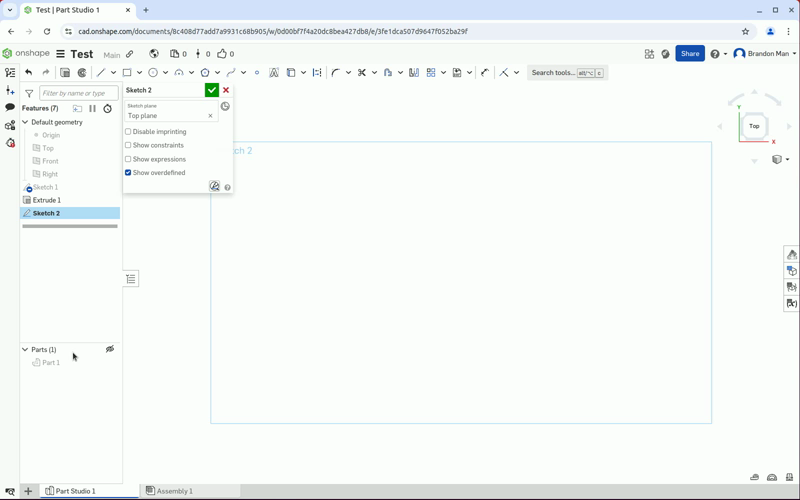
key(l)
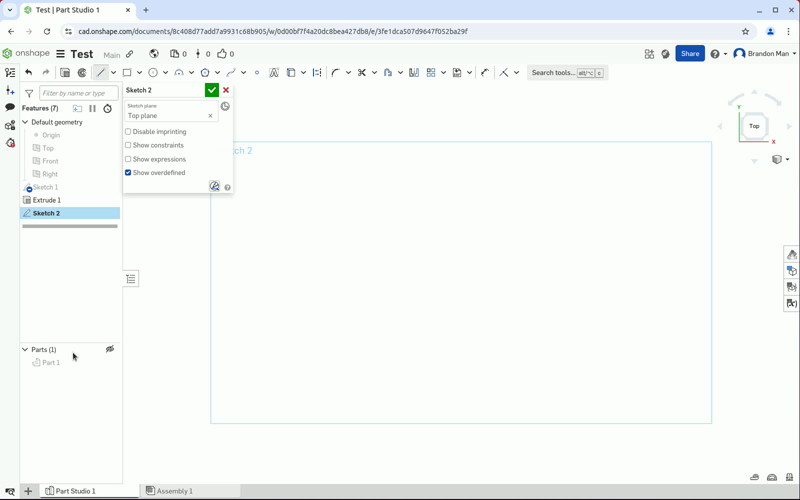
key_down(shift)
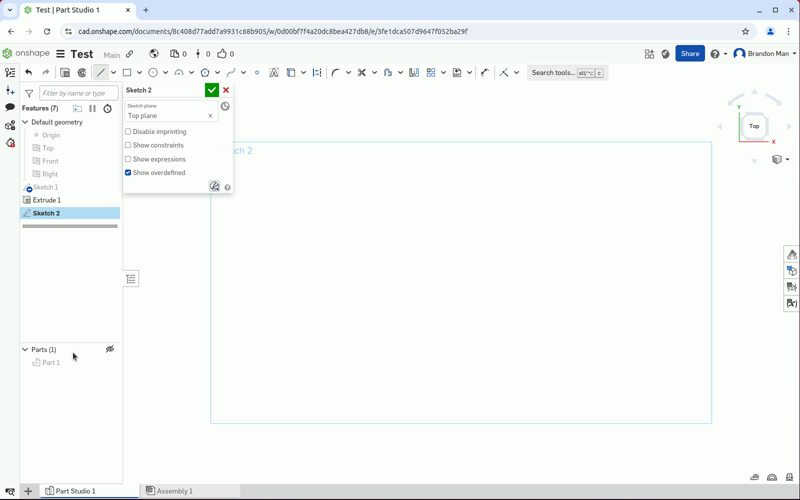
mouse_move(374, 297)
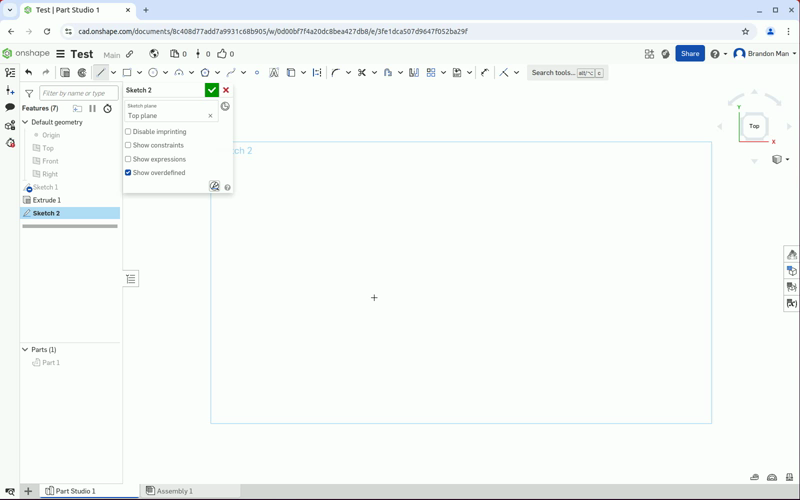
click(374, 297)
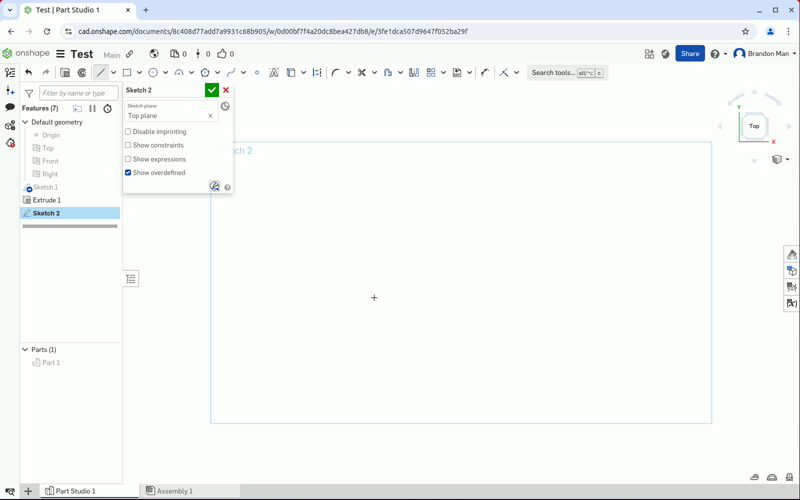
key_up(shift)
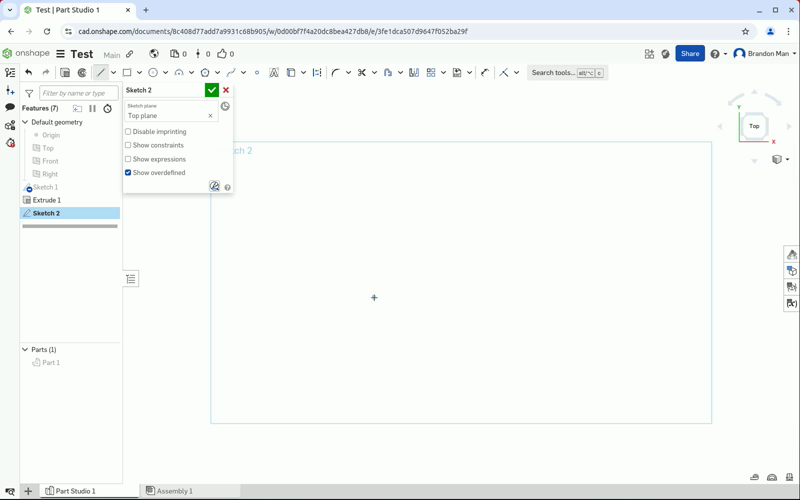
key_down(shift)
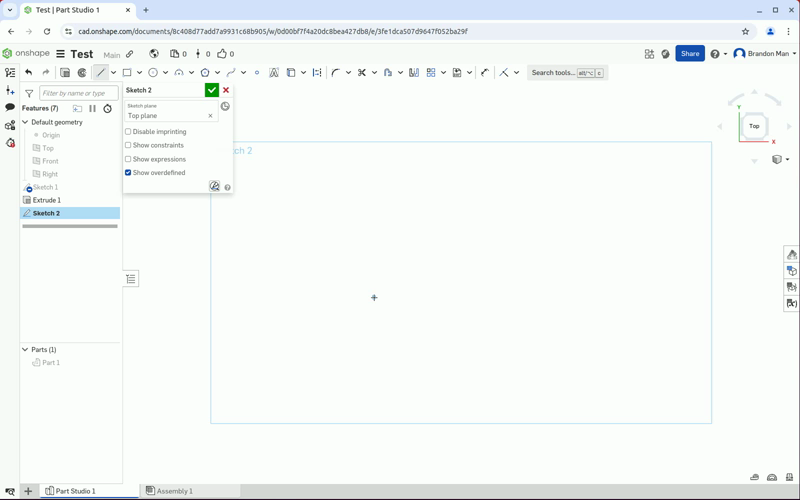
mouse_move(404, 297)
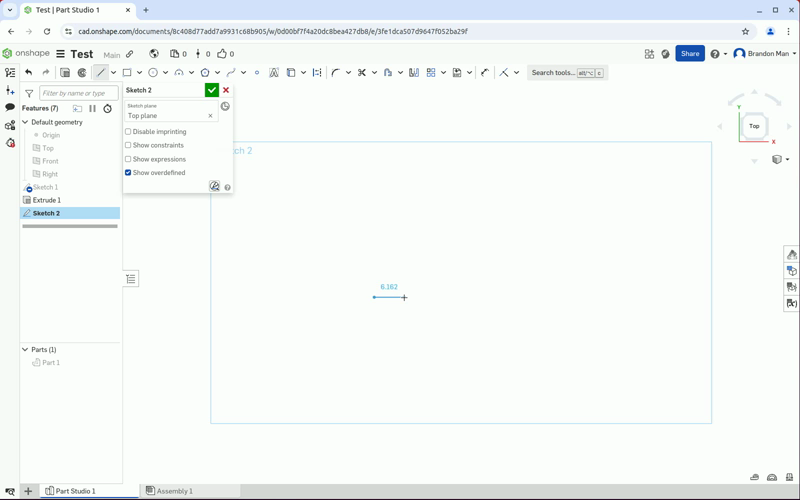
mouse_move(390, 301)
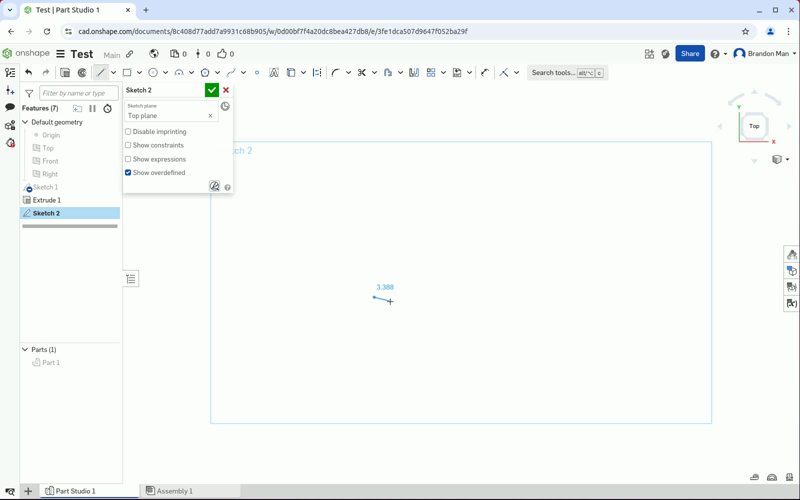
click(390, 301)
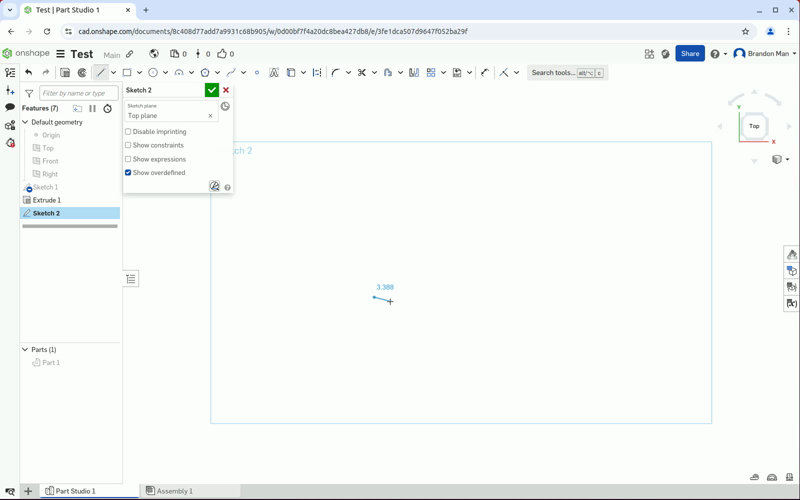
key_up(shift)
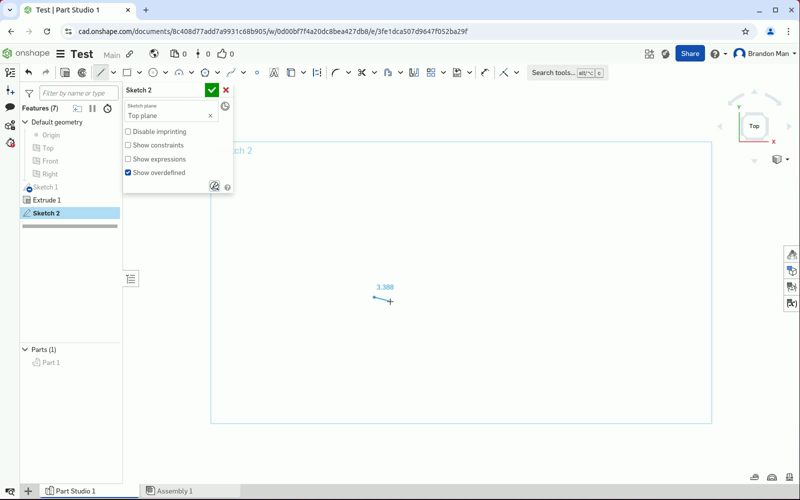
key_down(shift)
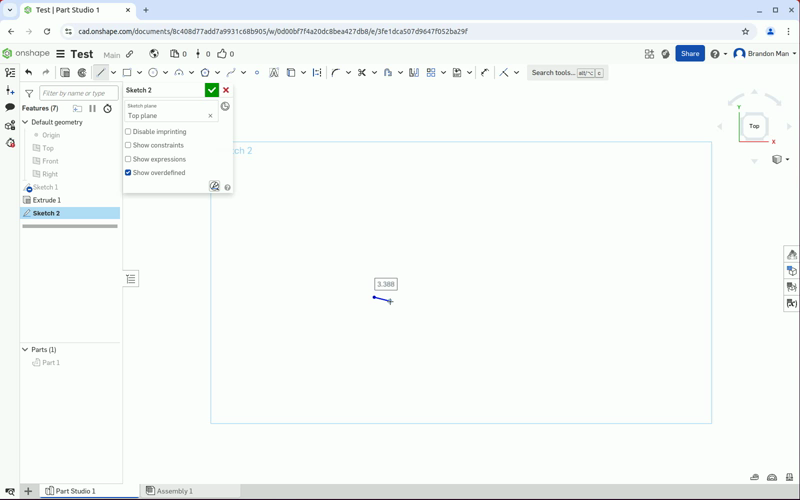
mouse_move(420, 301)
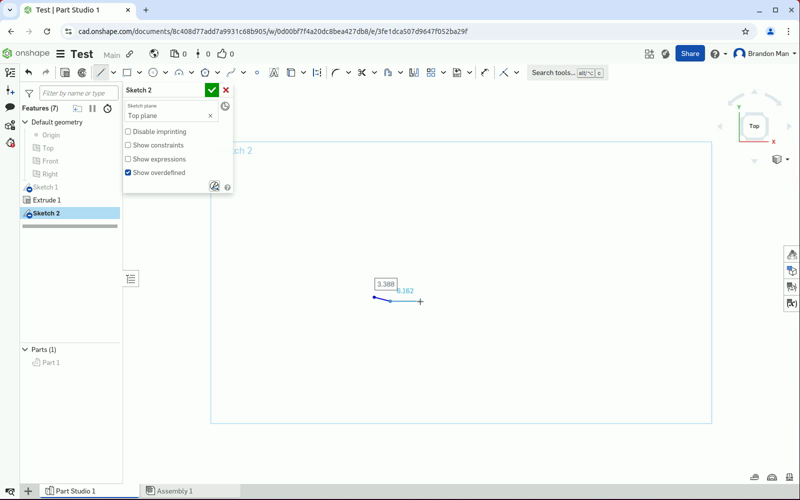
mouse_move(390, 297)
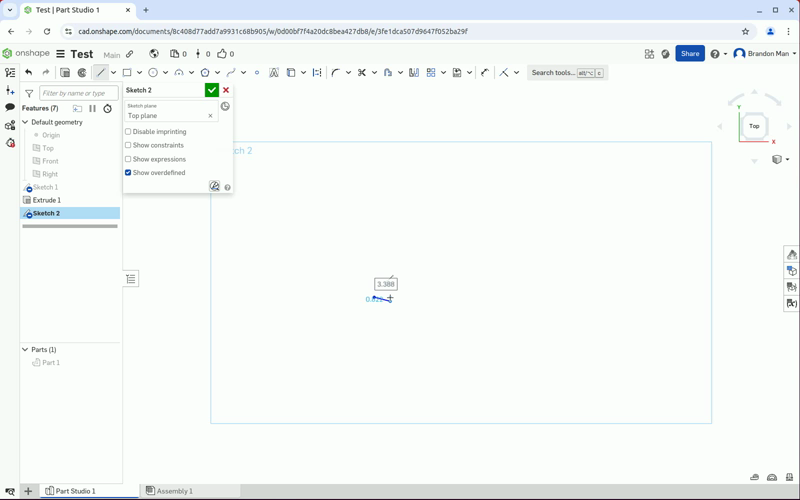
scroll(6)
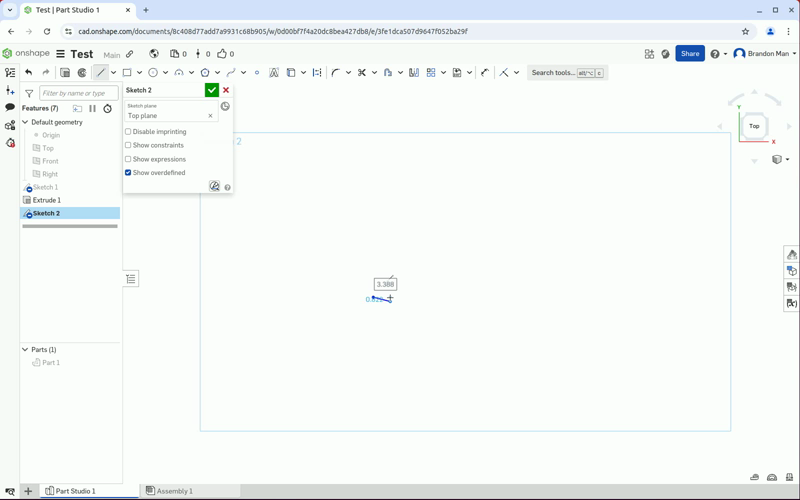
scroll(6)
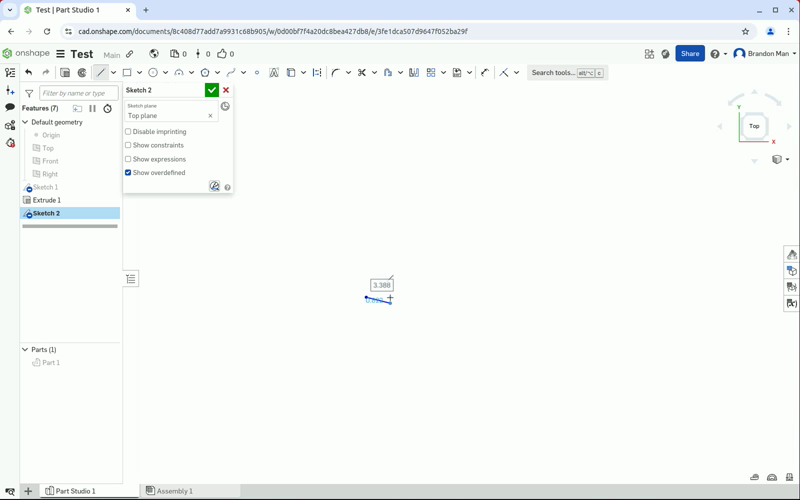
scroll(6)
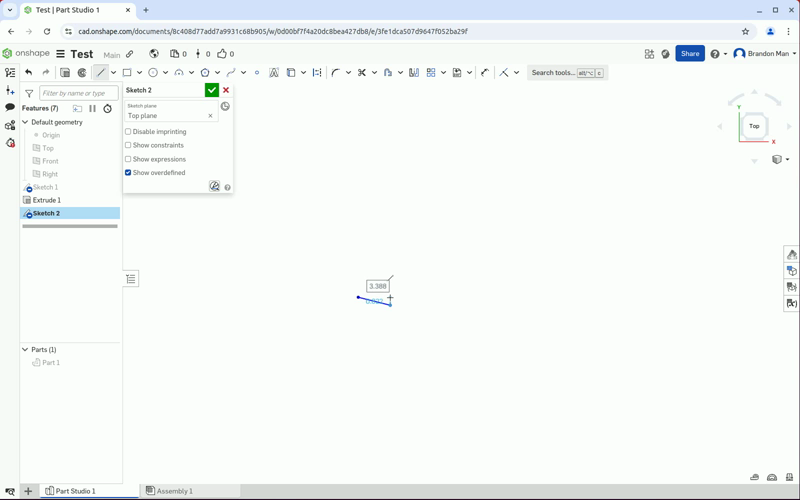
scroll(6)
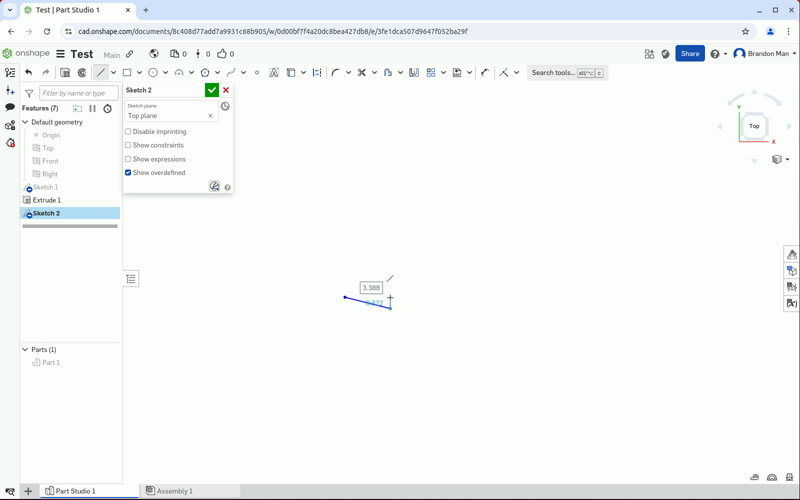
scroll(6)
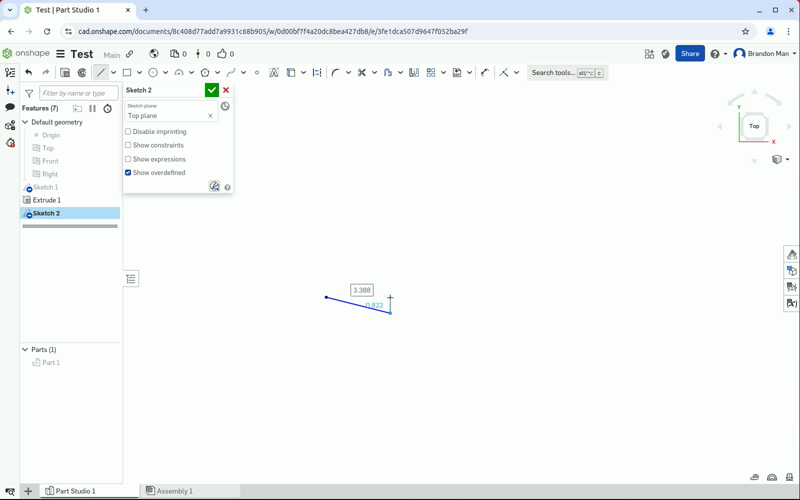
scroll(6)
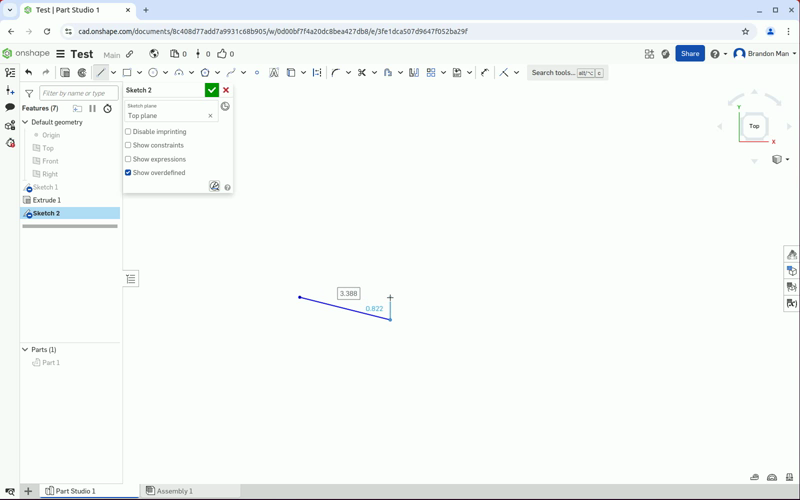
scroll(6)
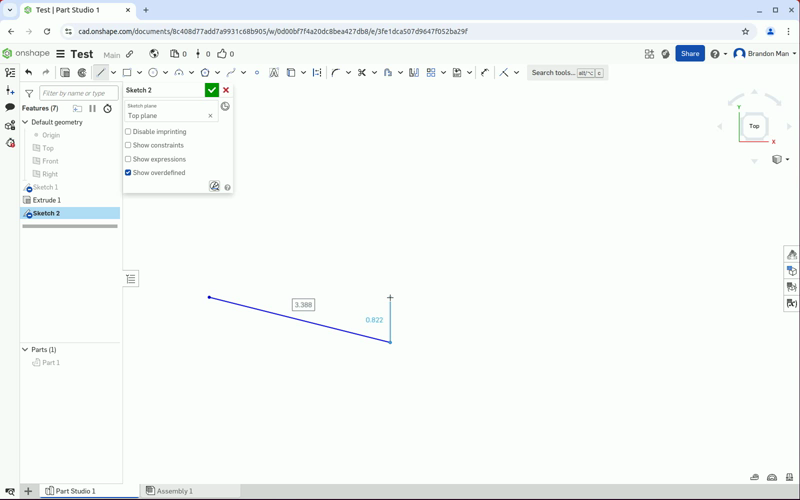
click(390, 297)
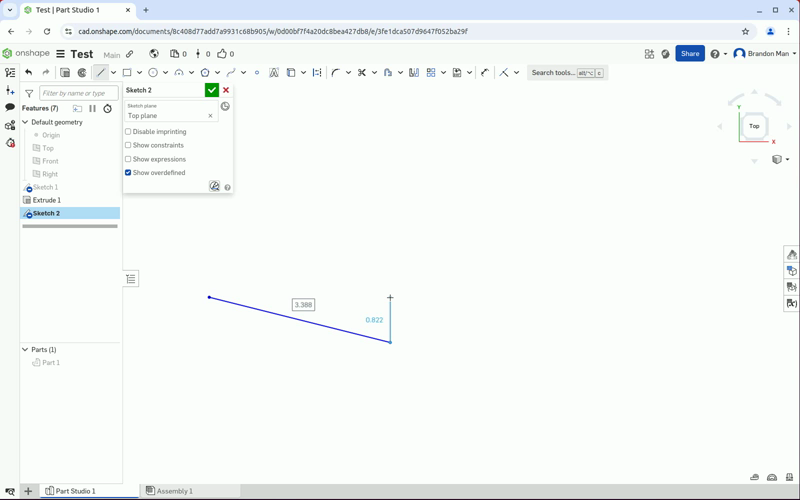
scroll(-6)
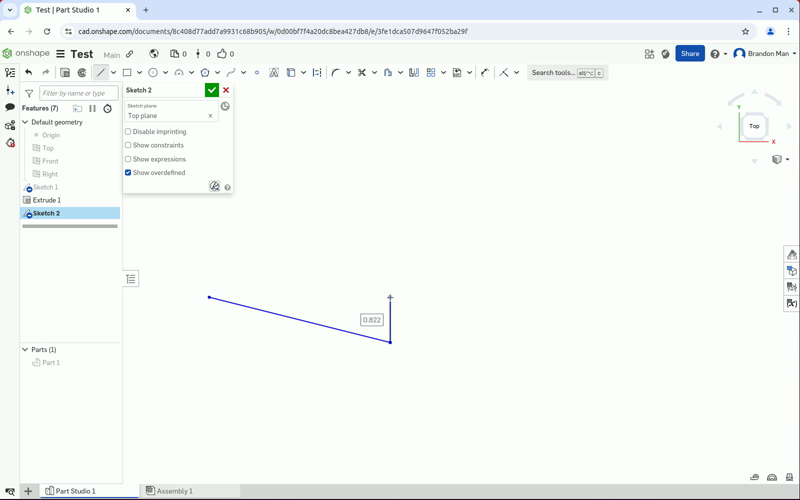
scroll(-6)
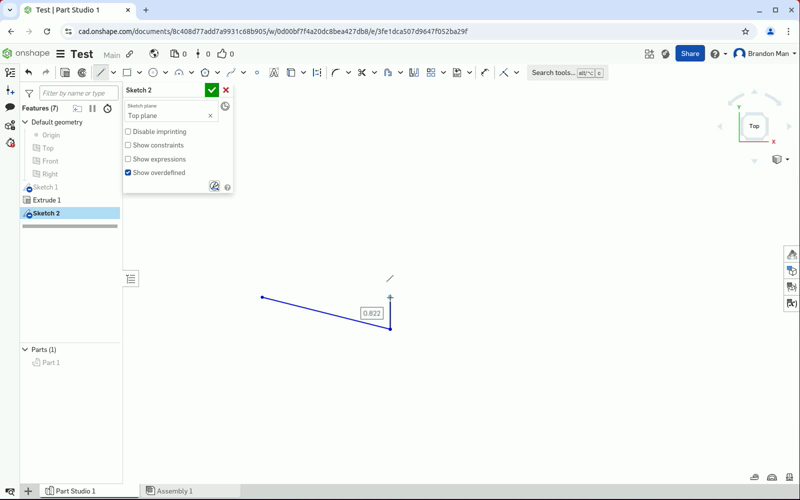
scroll(-6)
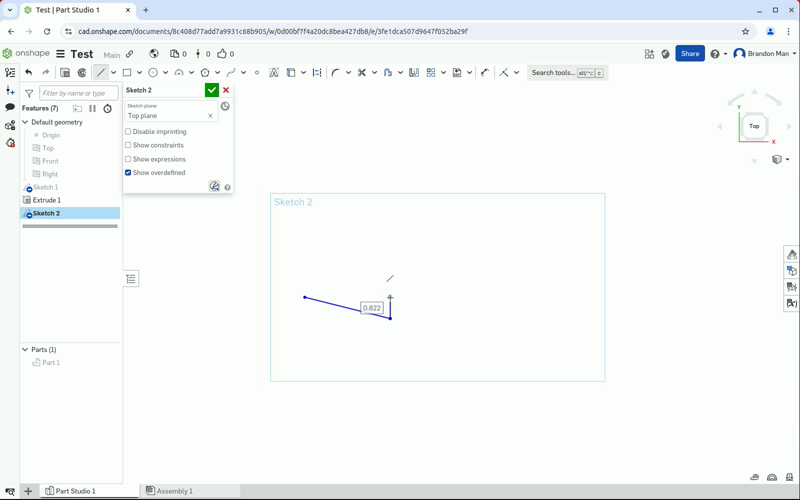
scroll(-6)
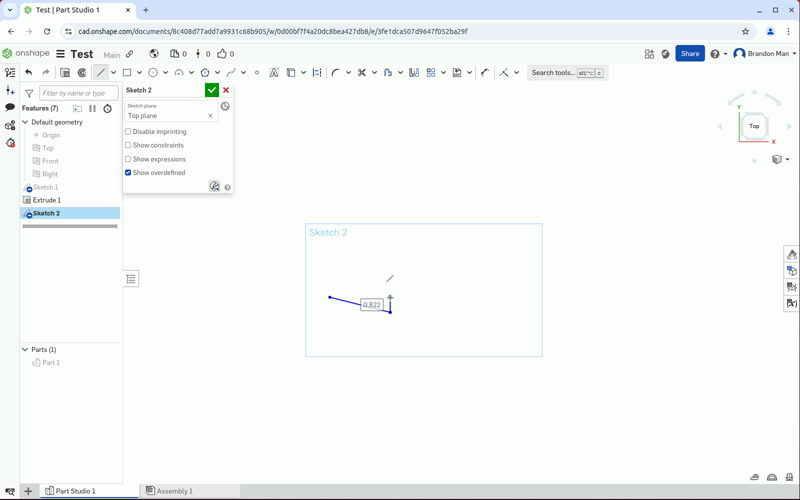
scroll(-6)
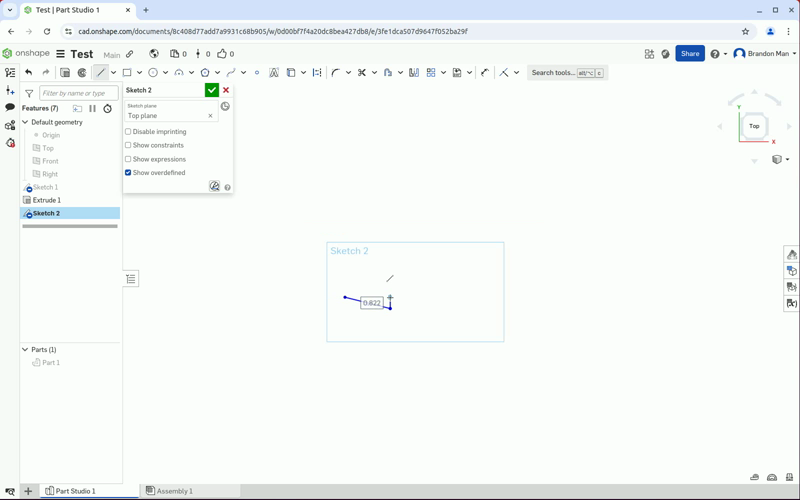
scroll(-6)
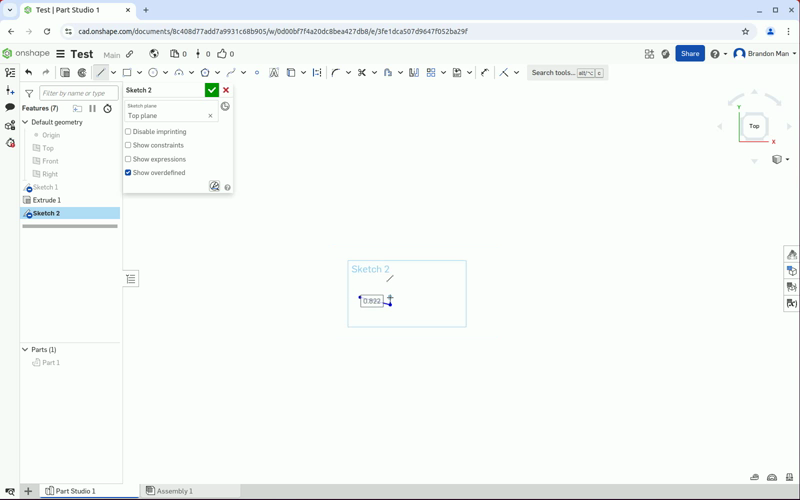
scroll(-6)
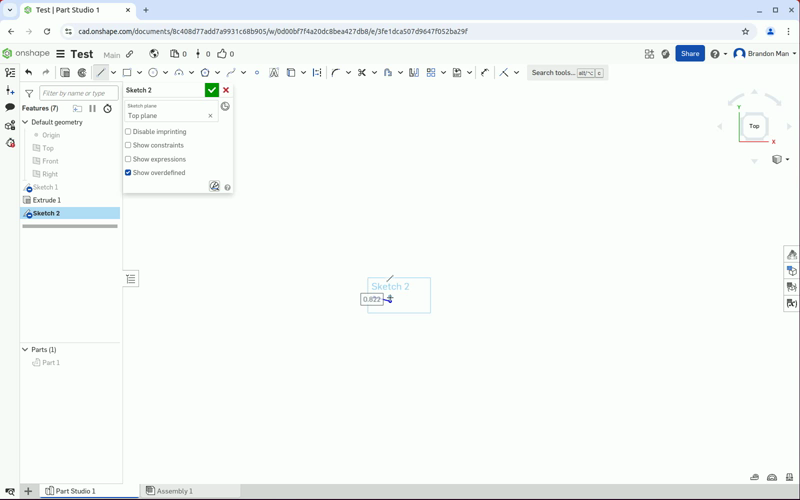
key_up(shift)
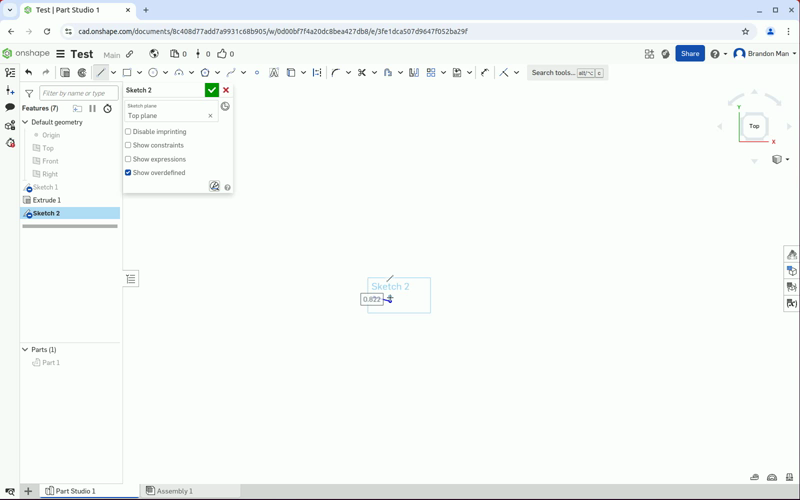
mouse_move(420, 297)
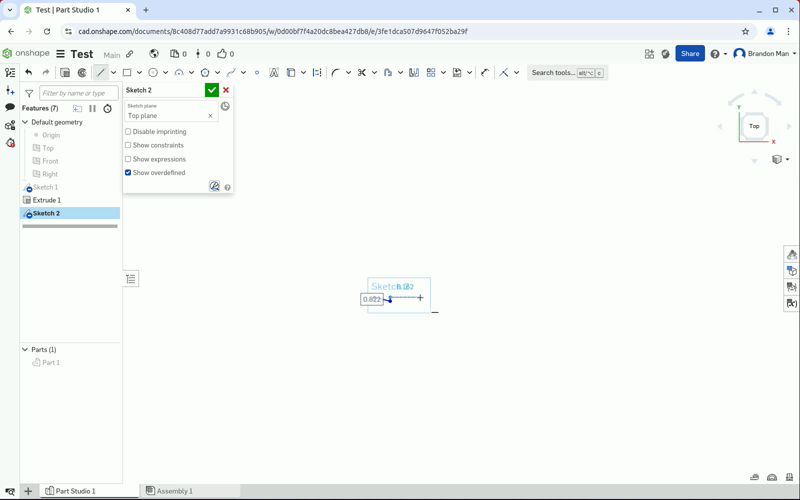
key_down(shift)
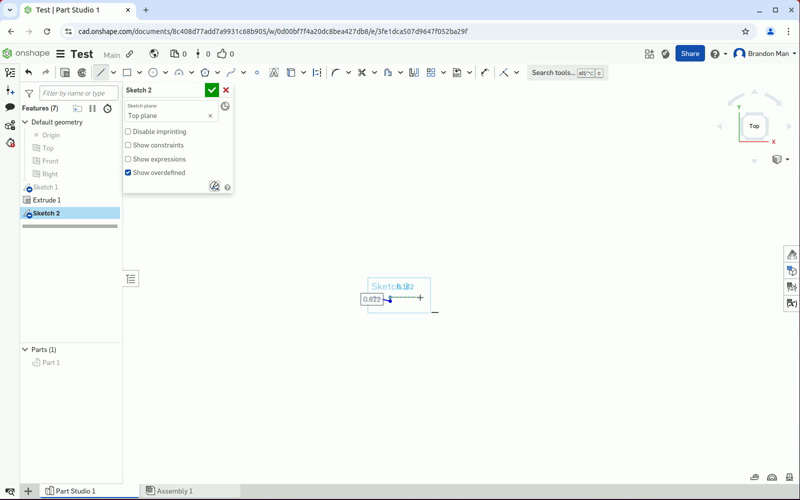
mouse_move(374, 297)
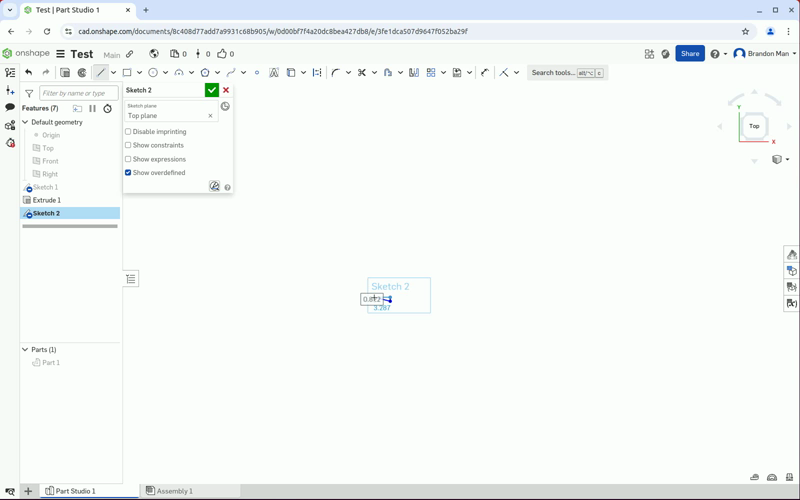
key_up(shift)
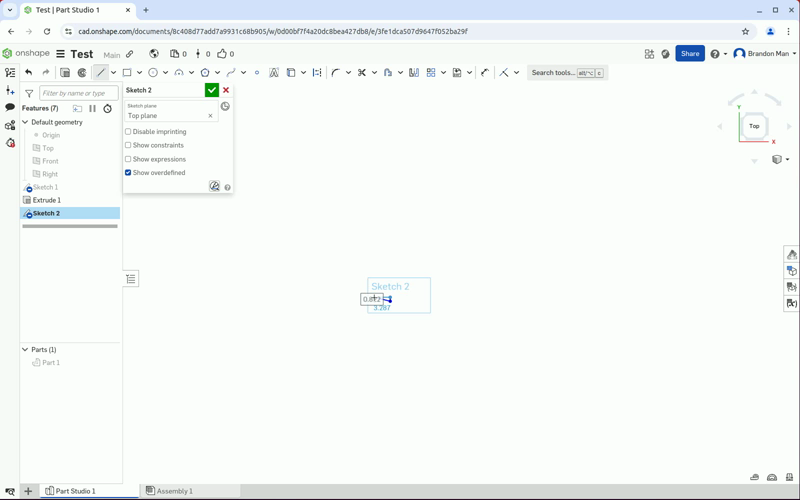
click(374, 297)
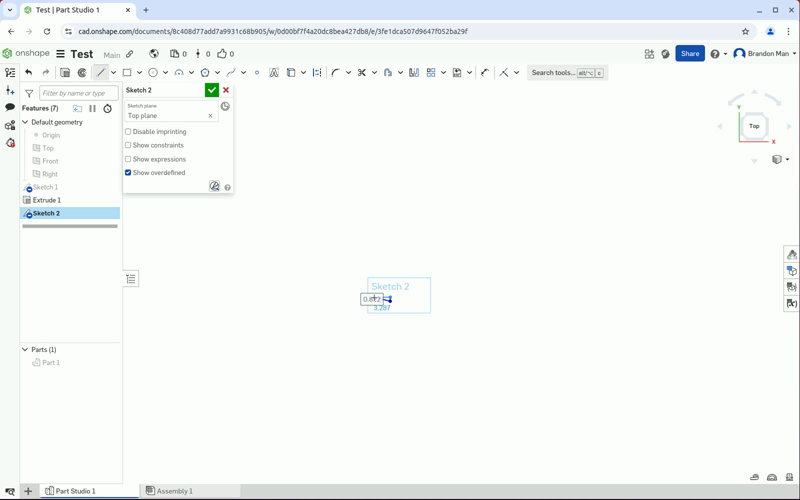
key(esc)
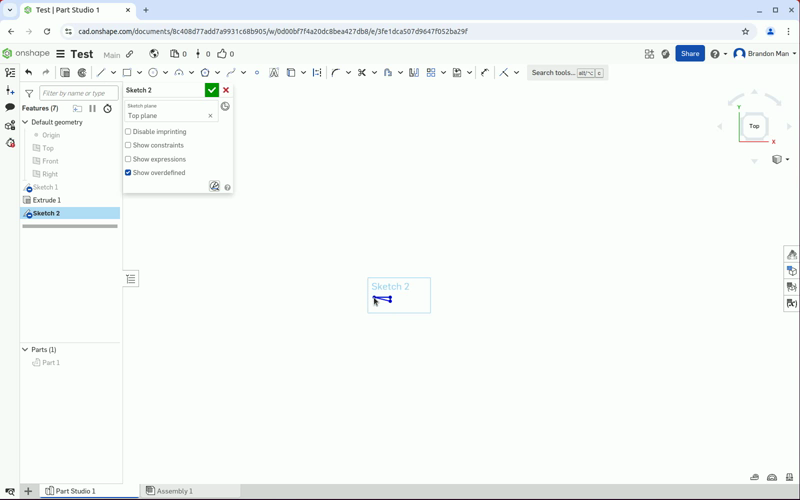
mouse_move(389, 299)
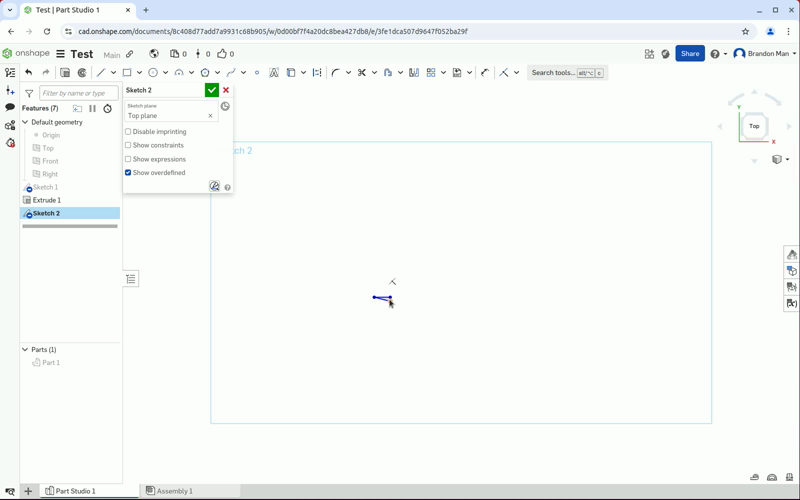
scroll(6)
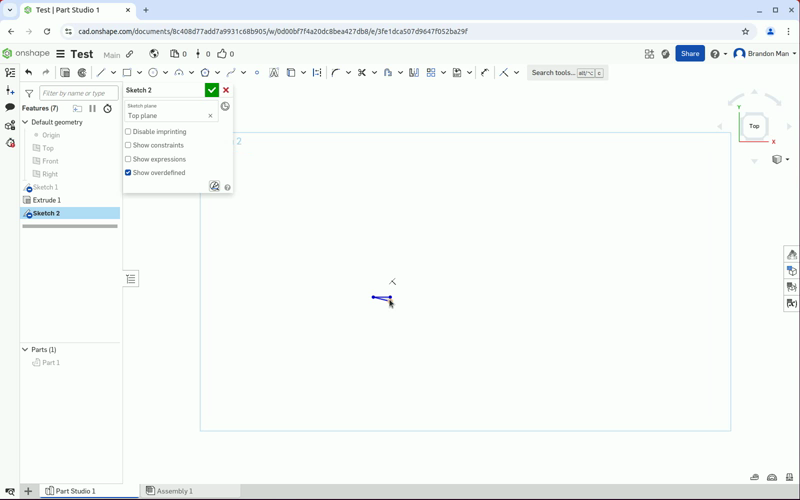
scroll(6)
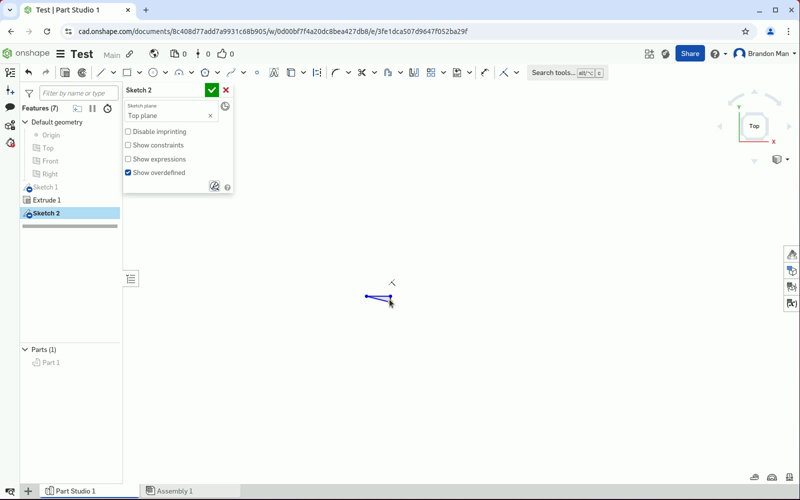
scroll(6)
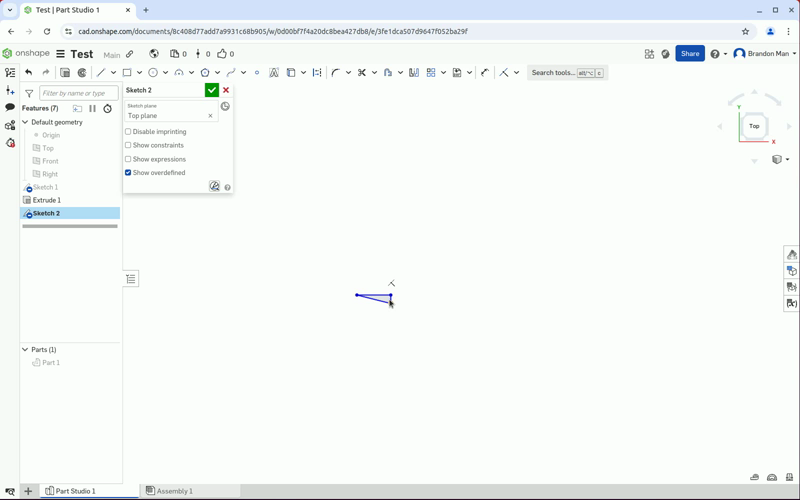
scroll(6)
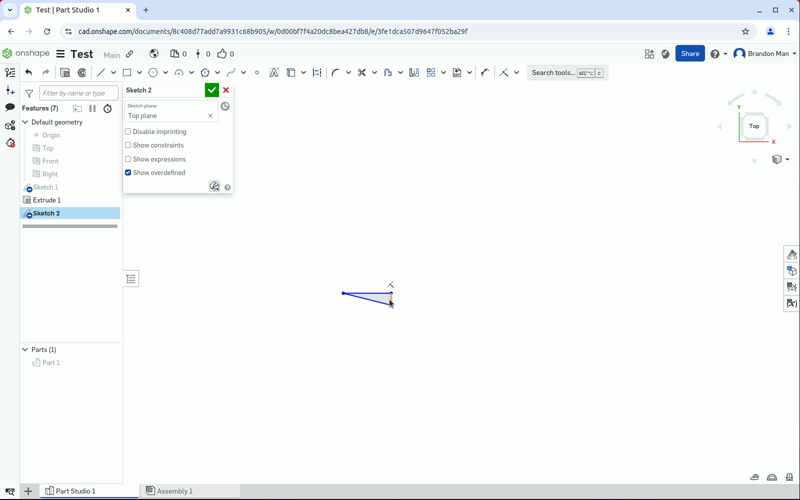
scroll(6)
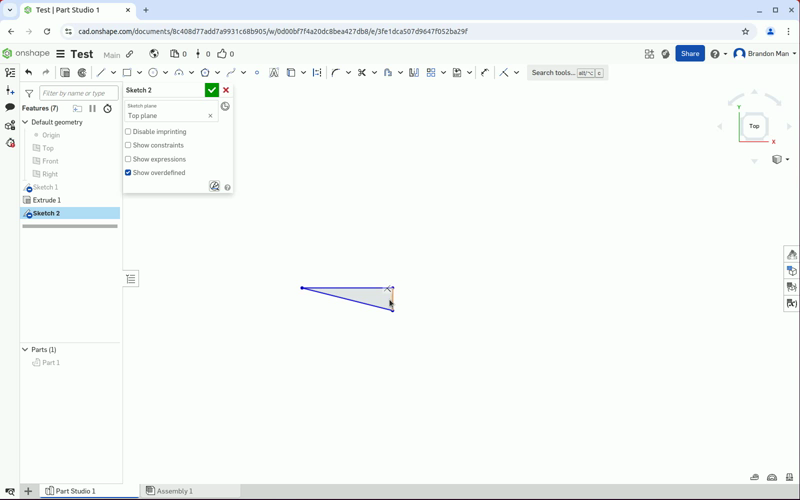
scroll(6)
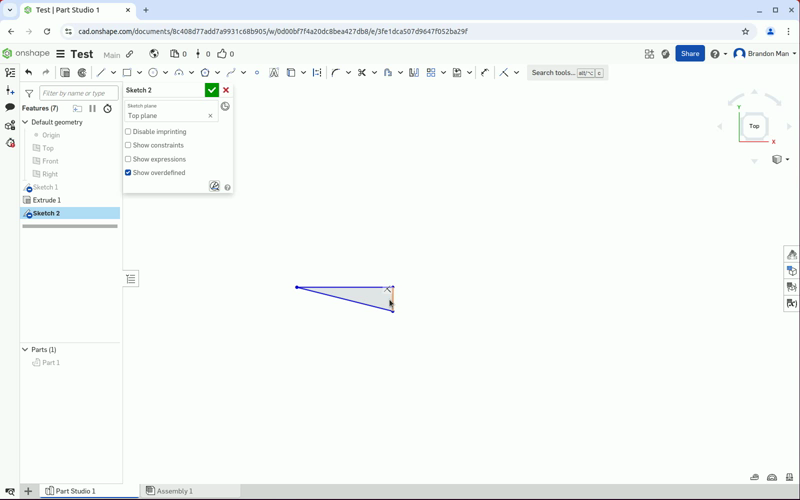
scroll(6)
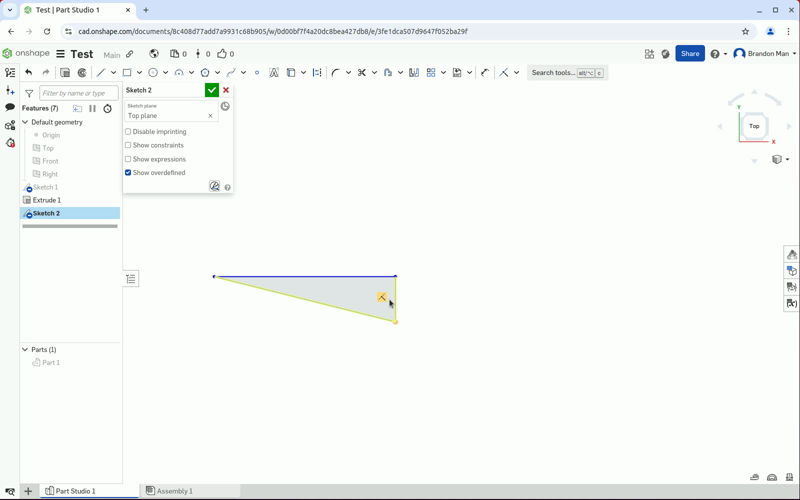
click(389, 299)
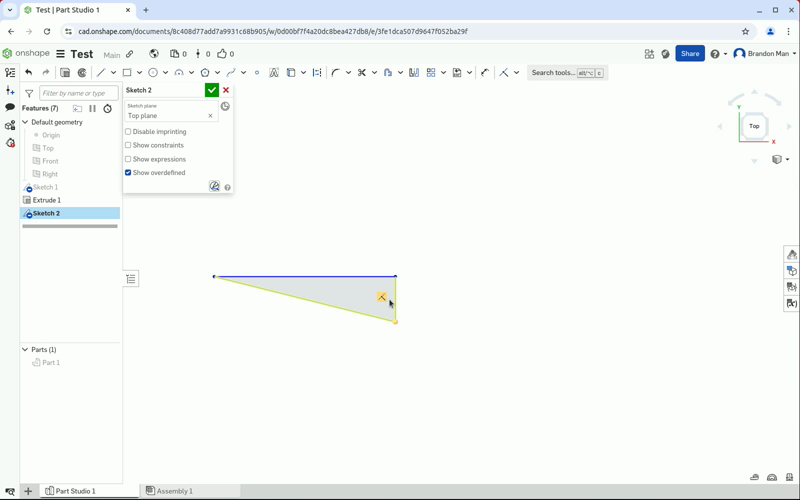
scroll(-6)
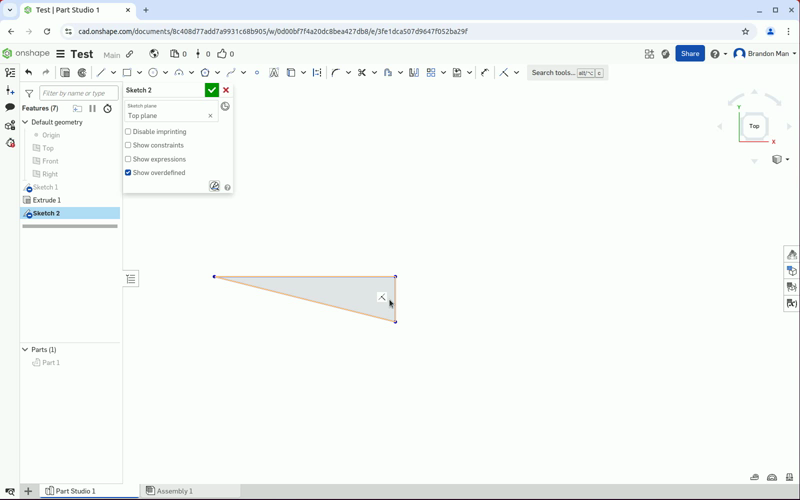
scroll(-6)
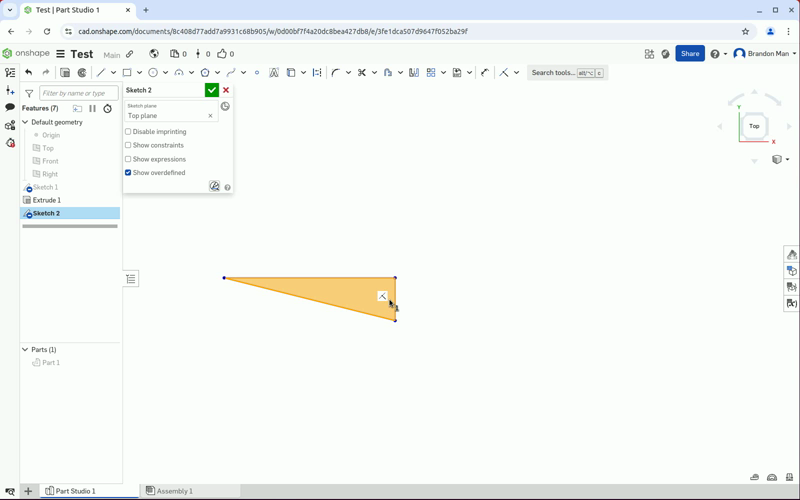
scroll(-6)
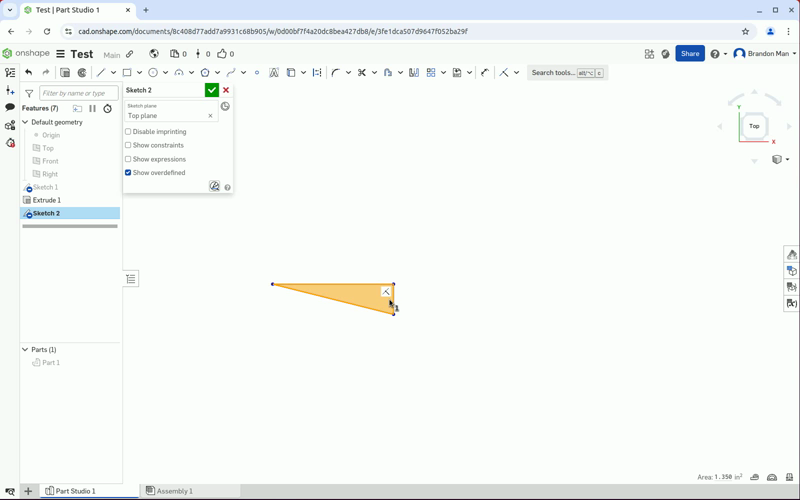
scroll(-6)
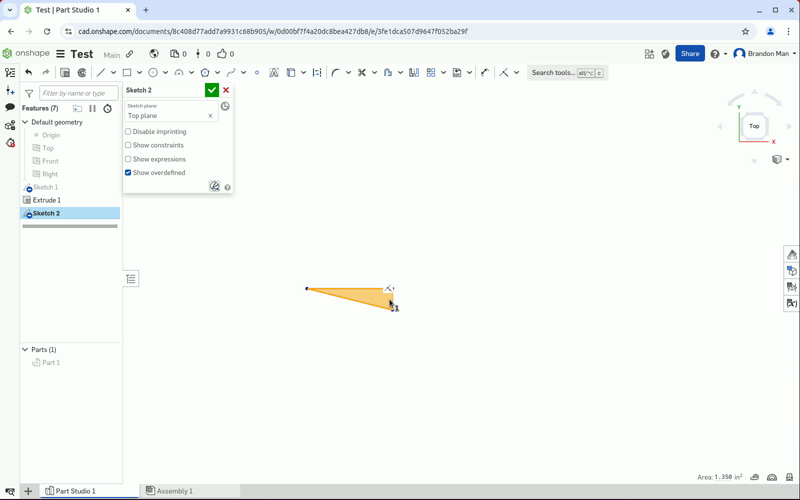
scroll(-6)
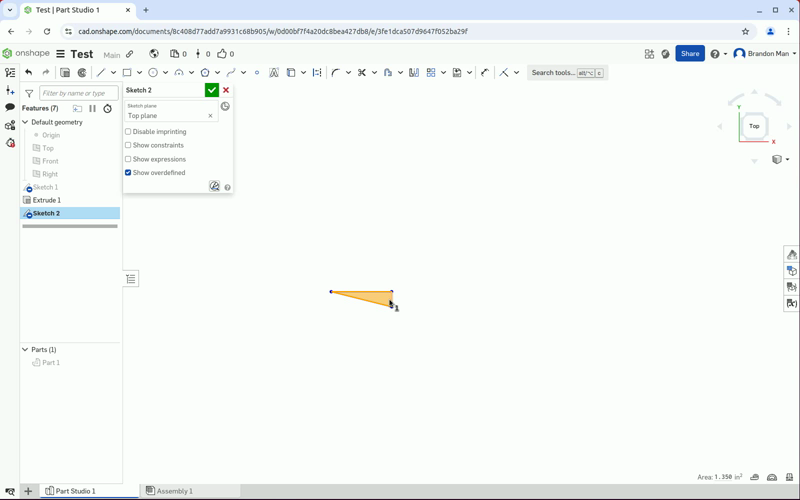
scroll(-6)
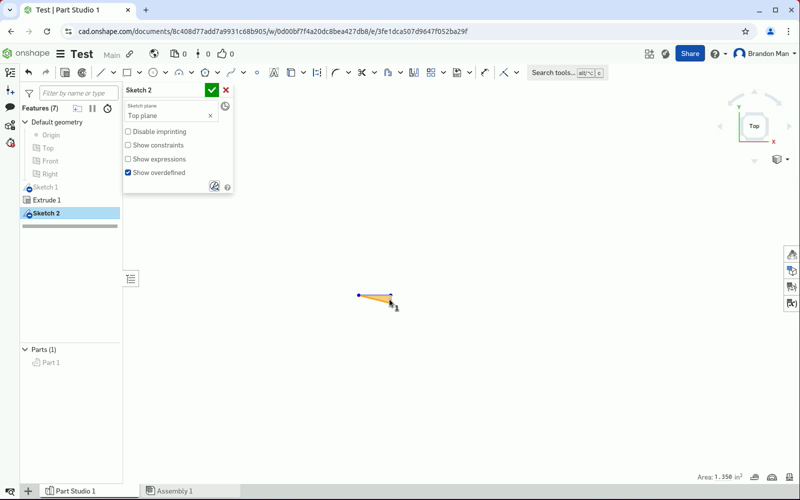
scroll(-6)
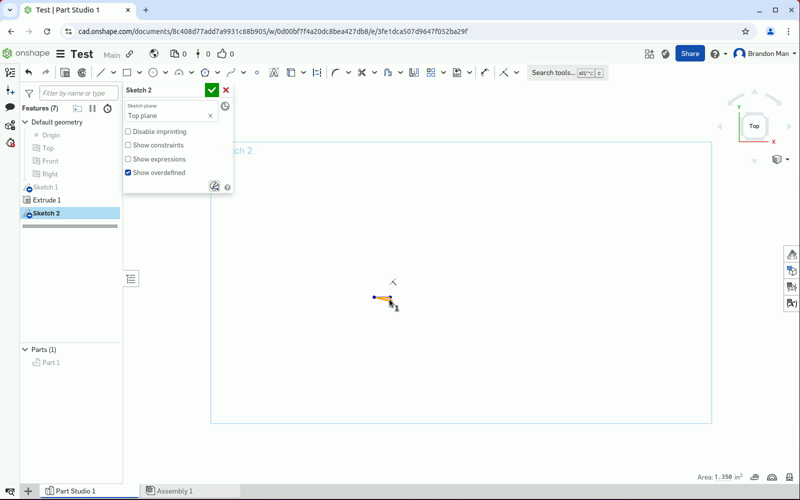
mouse_move(73, 352)
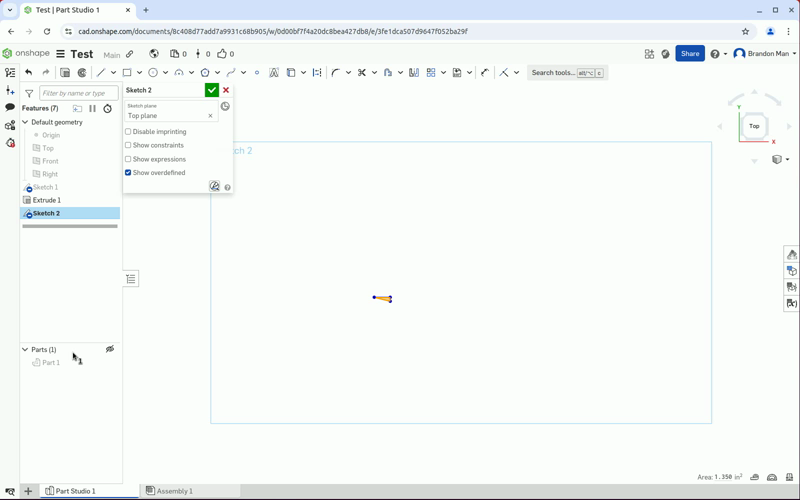
key(shift+y)
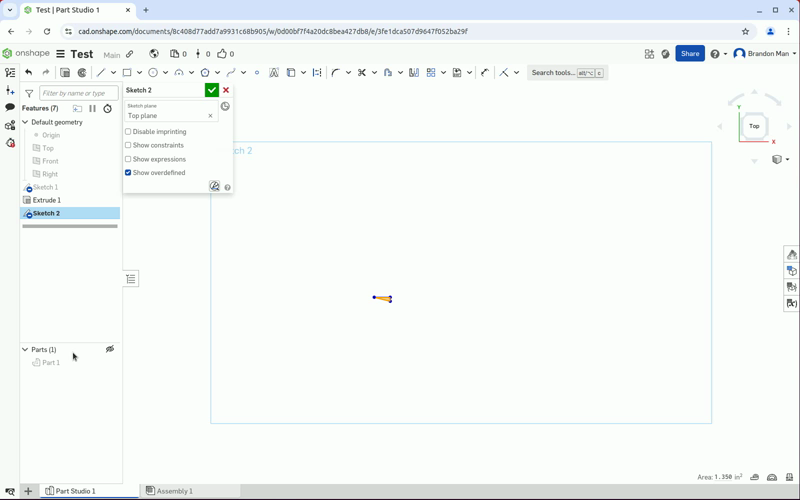
key(shift+e)
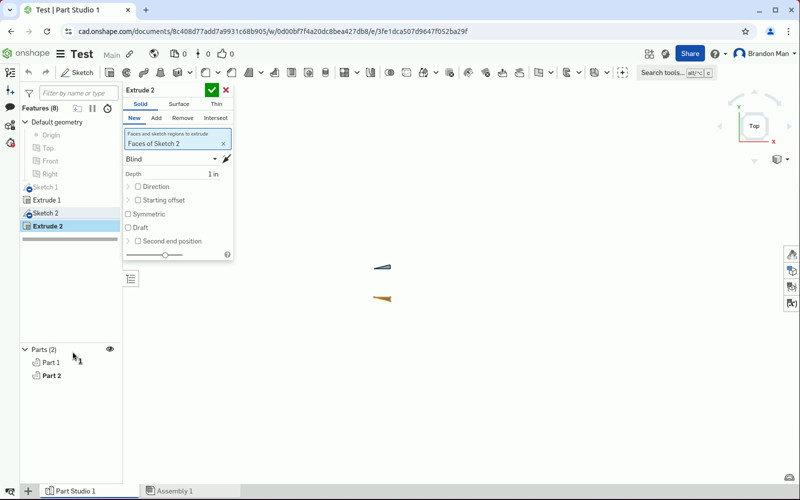
mouse_move(143, 106)
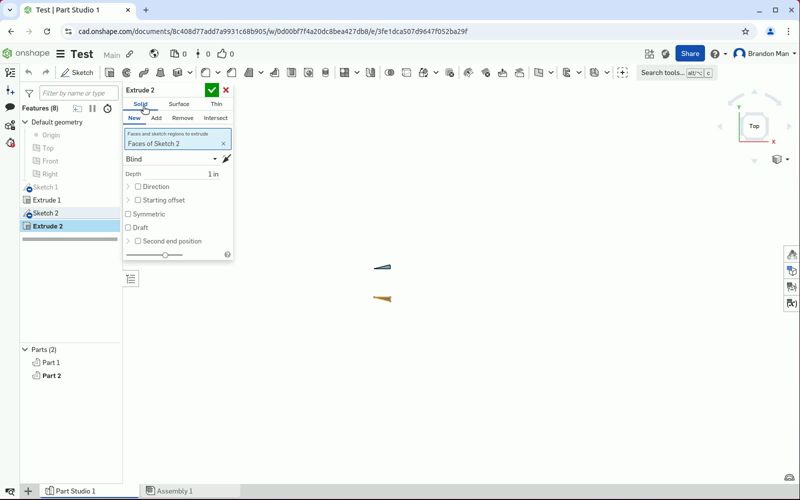
click(143, 106)
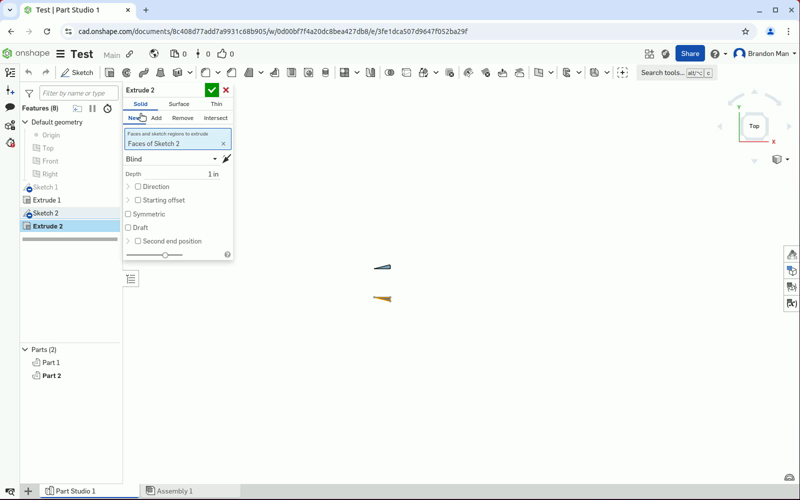
mouse_move(137, 120)
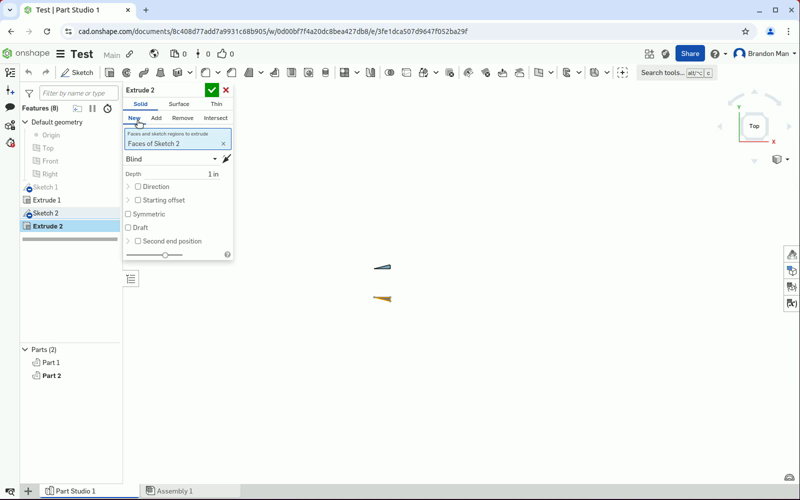
click(137, 120)
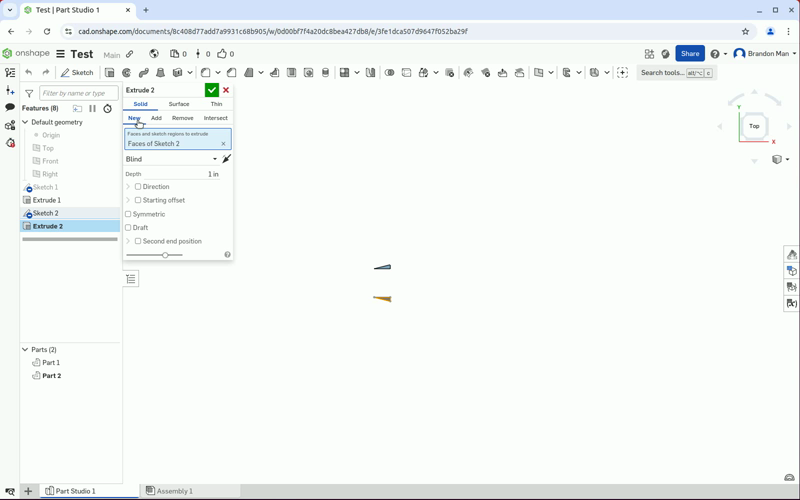
key(tab, 4)
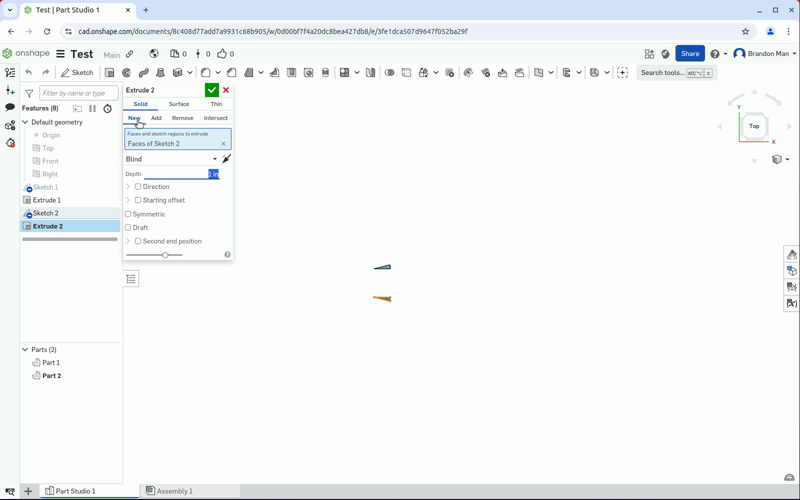
text(4.814)
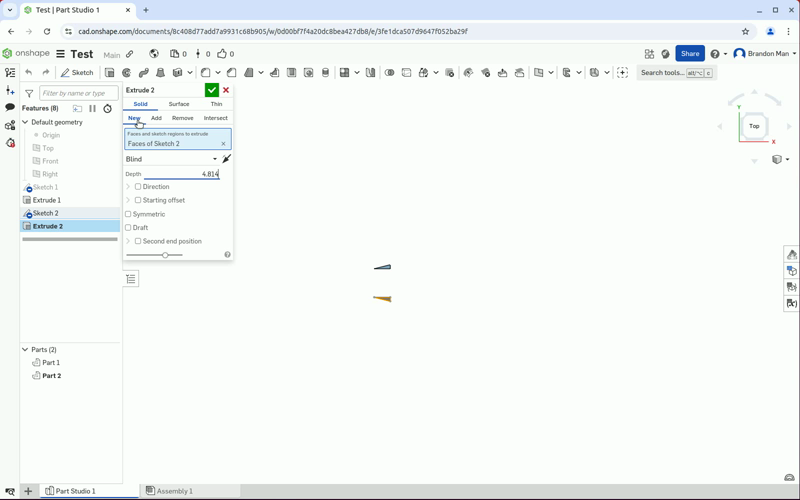
key(enter)
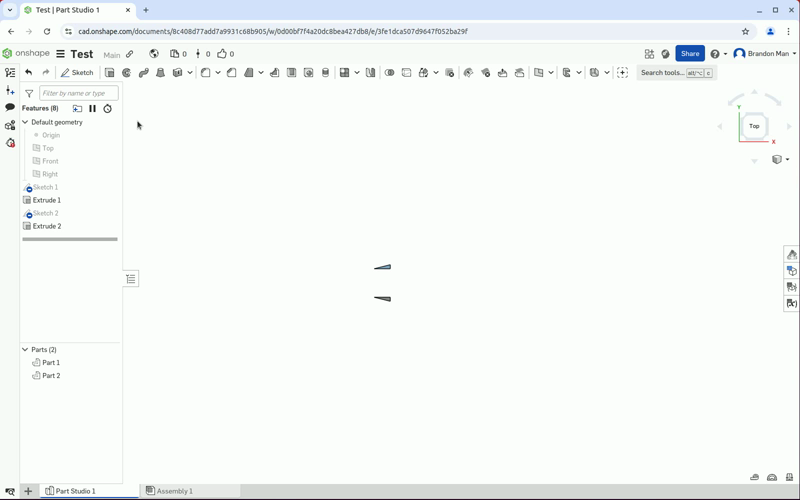
key(shift+h)
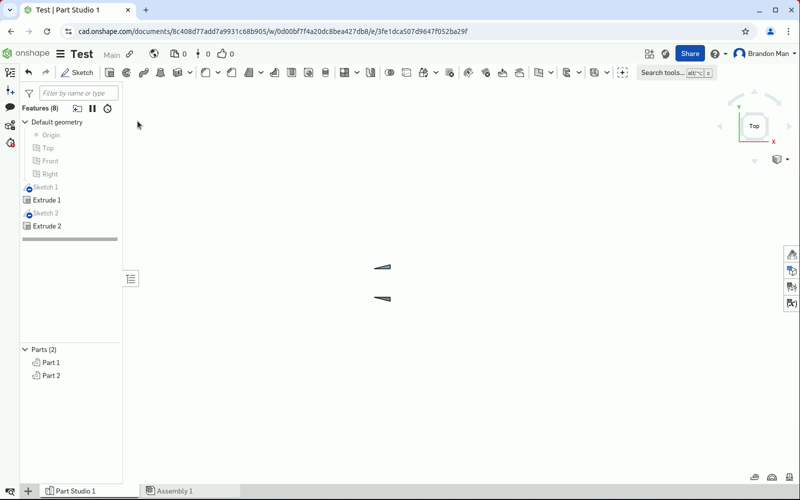
key(shift+h)
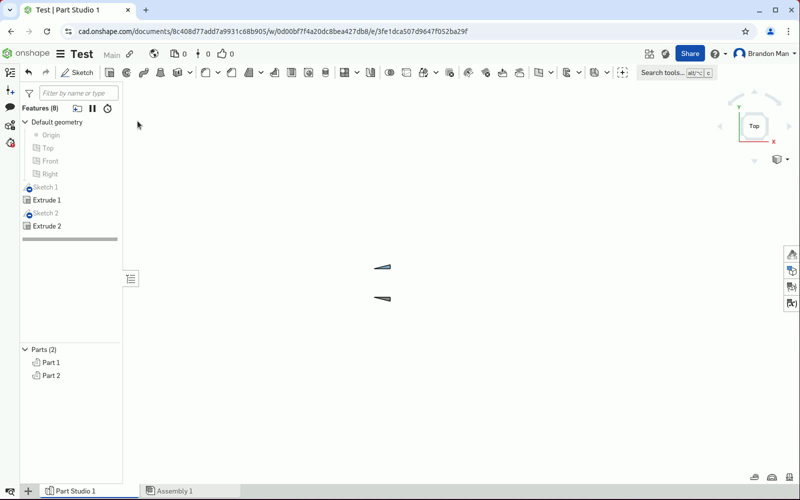
mouse_move(73, 189)
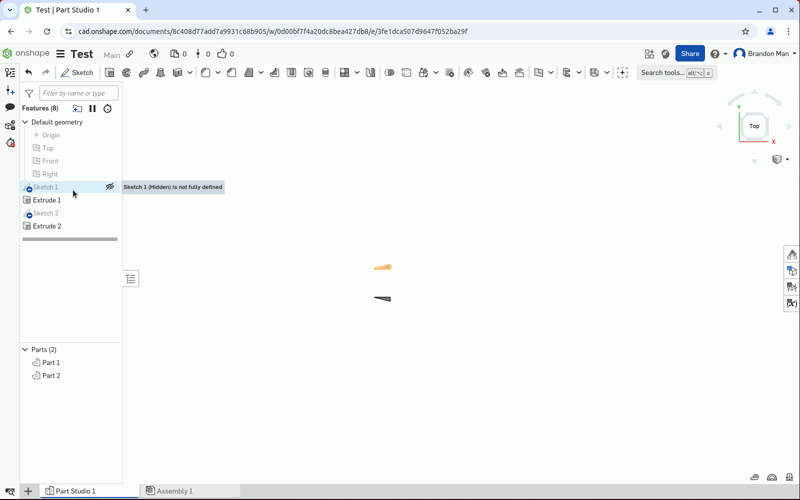
click(73, 189)
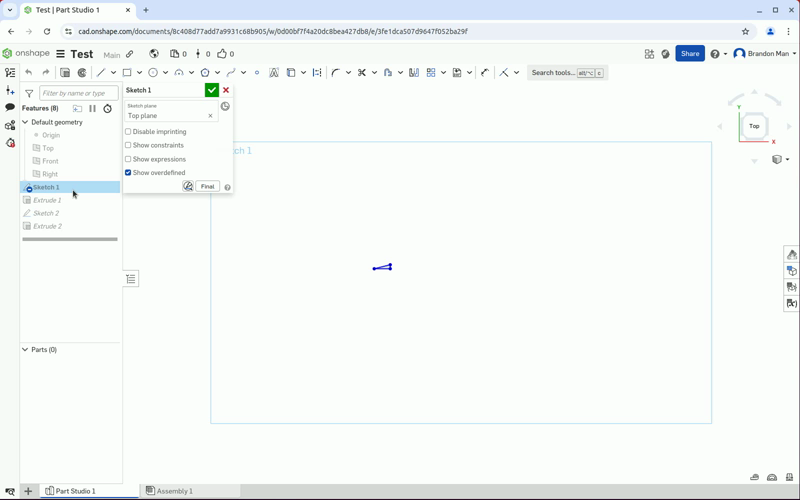
mouse_move(229, 92)
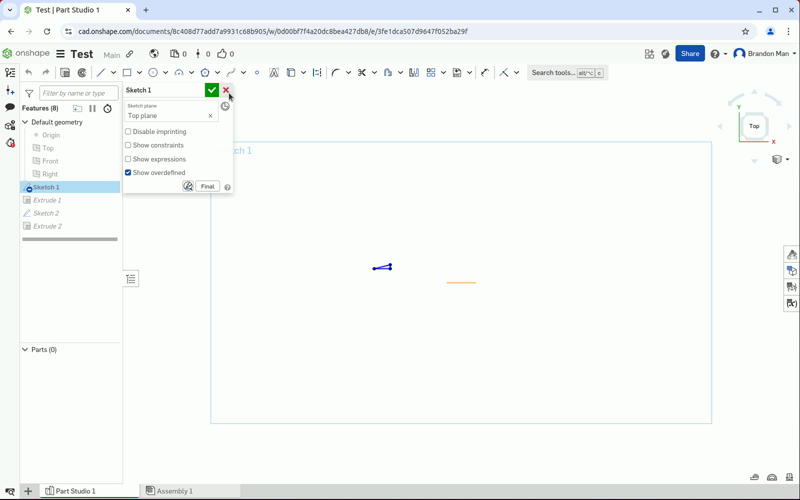
click(229, 92)
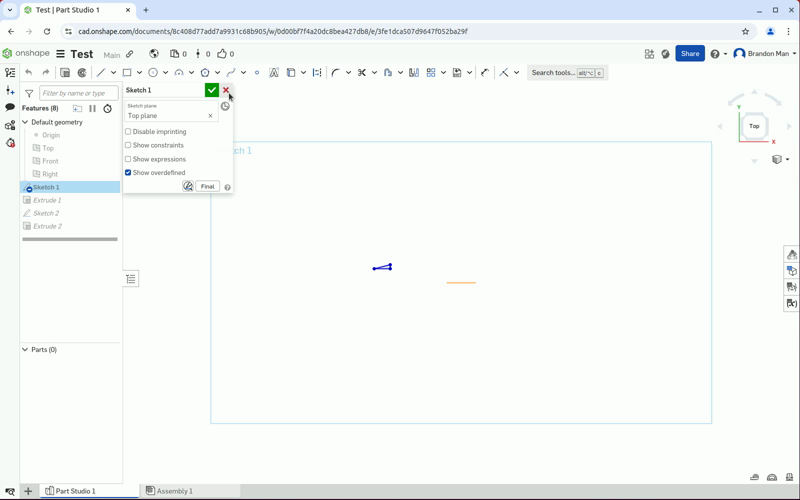
key(shift+s)
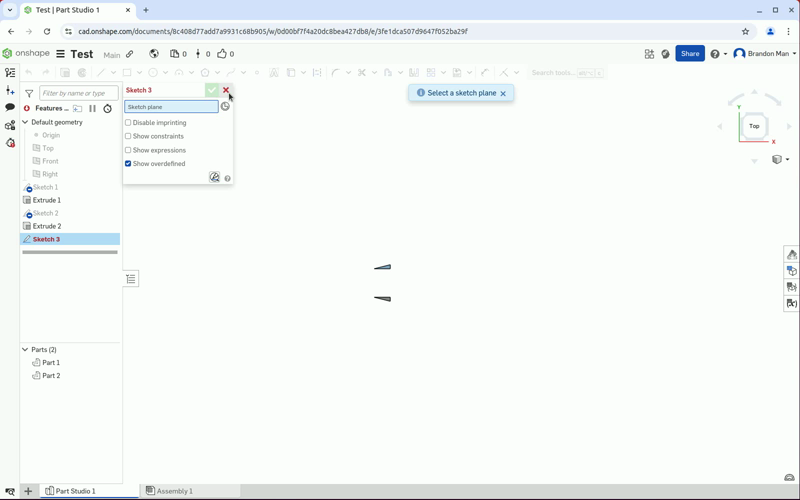
mouse_move(73, 150)
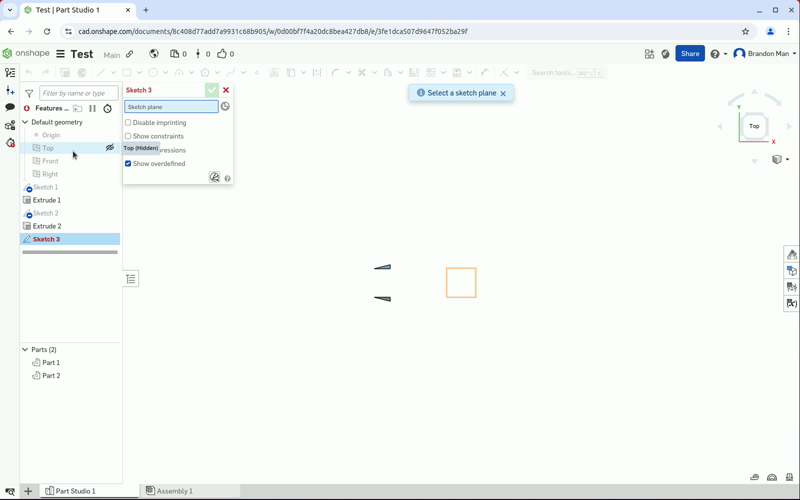
click(73, 150)
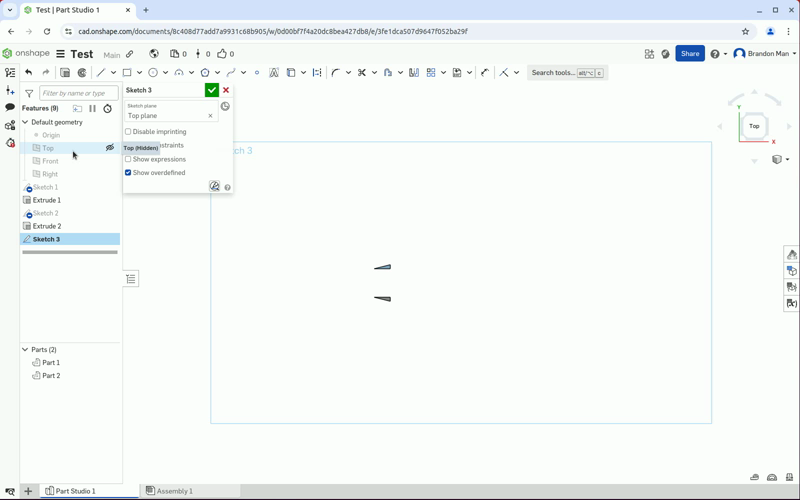
mouse_move(73, 352)
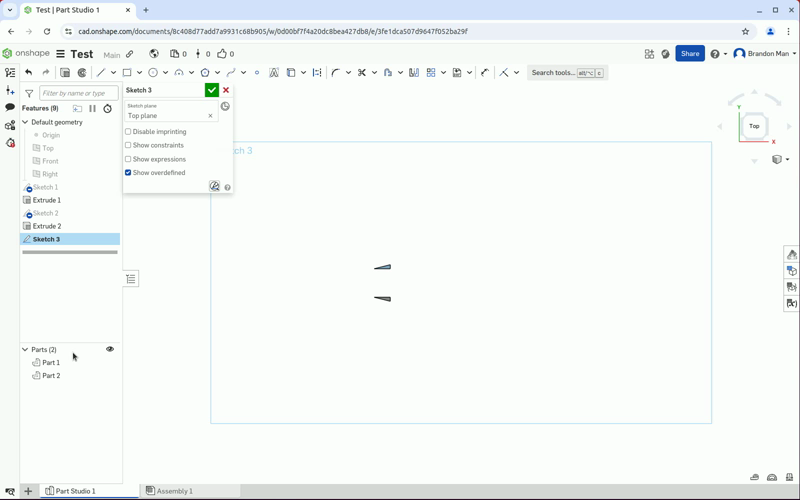
key(y)
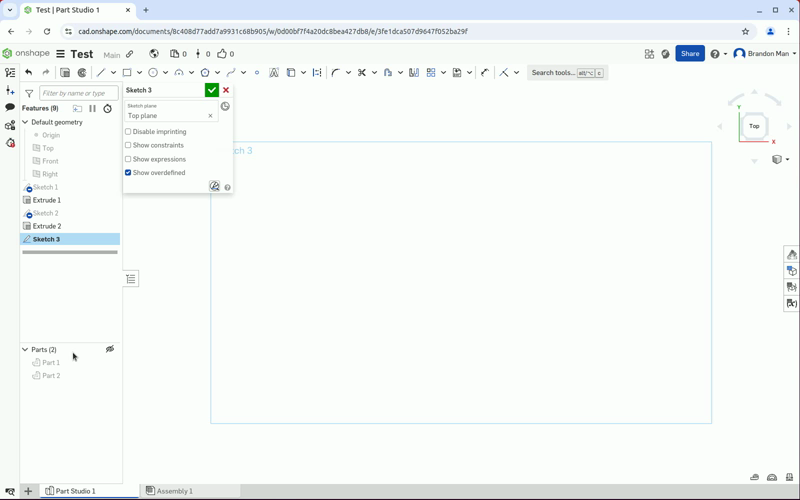
key(l)
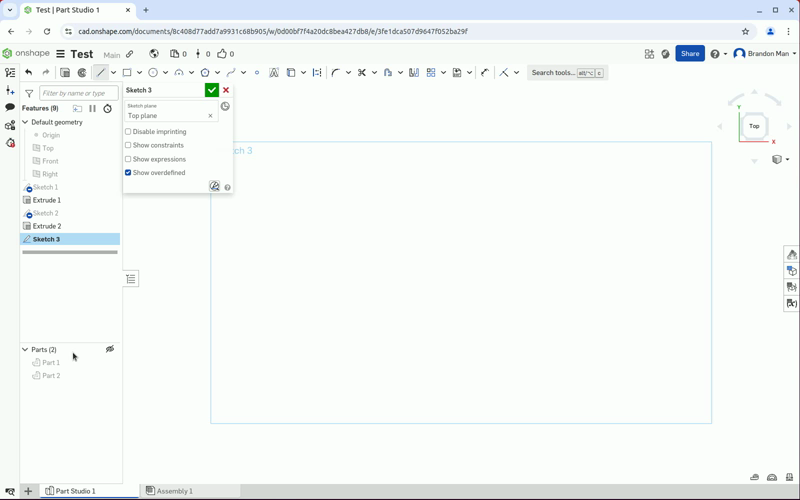
key_down(shift)
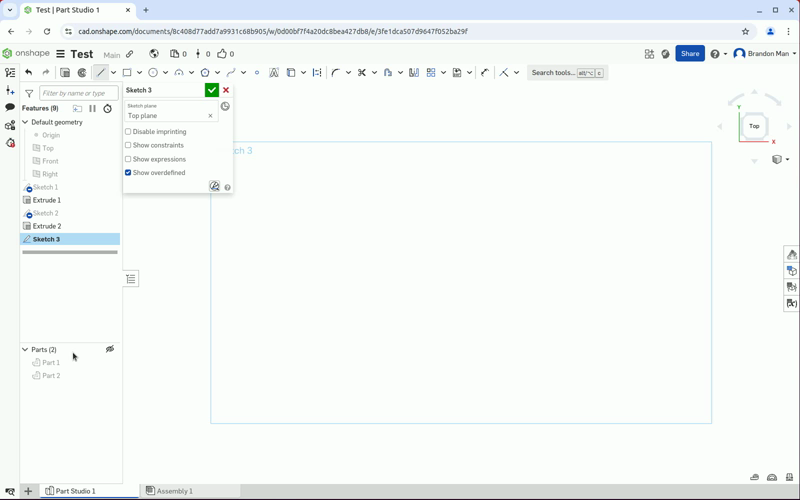
mouse_move(374, 276)
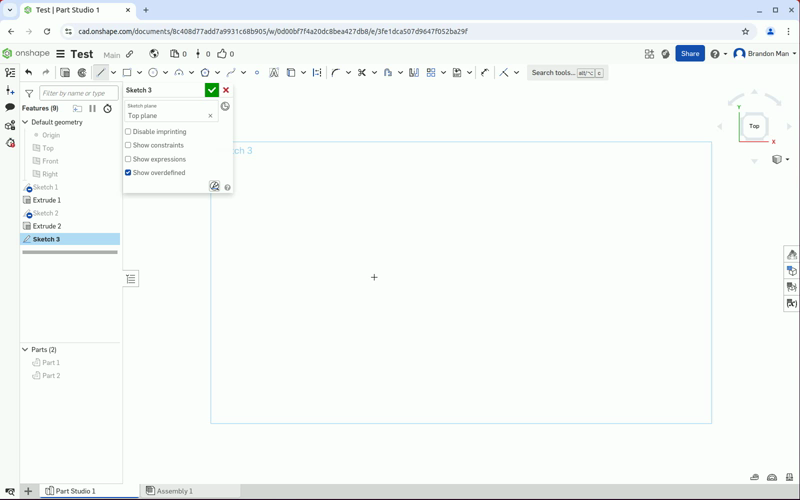
click(374, 276)
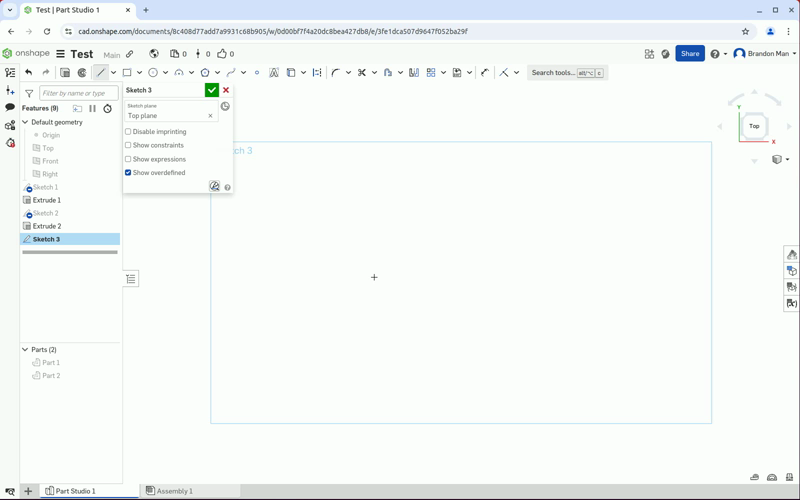
key_up(shift)
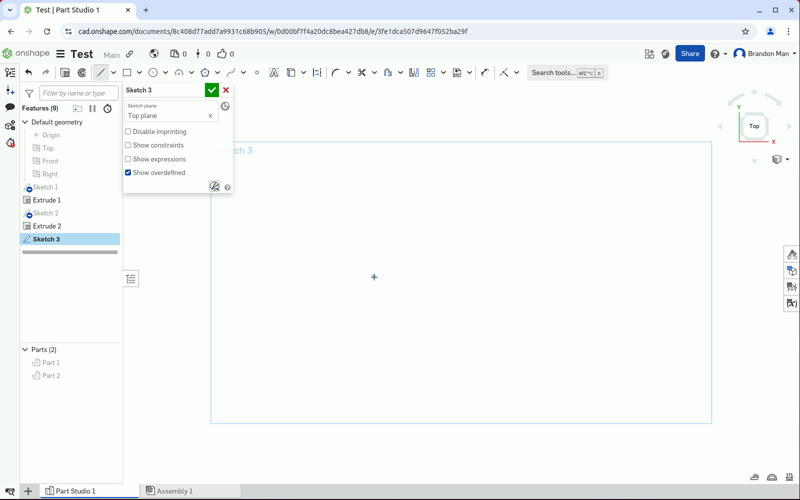
key_down(shift)
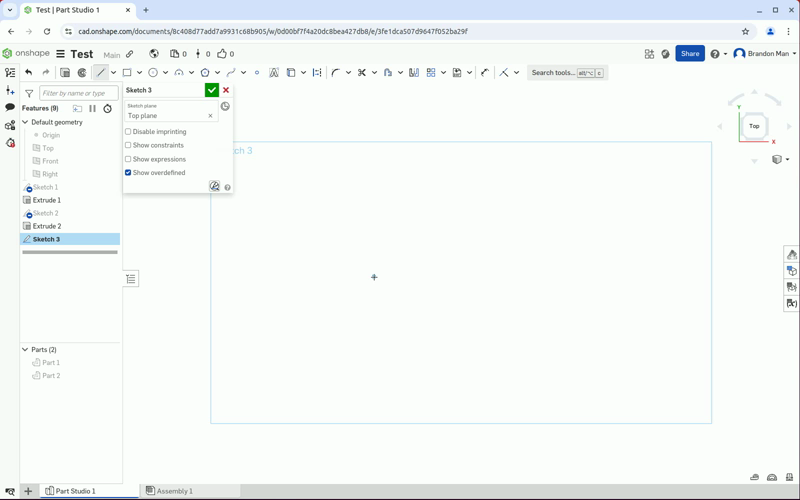
mouse_move(546, 276)
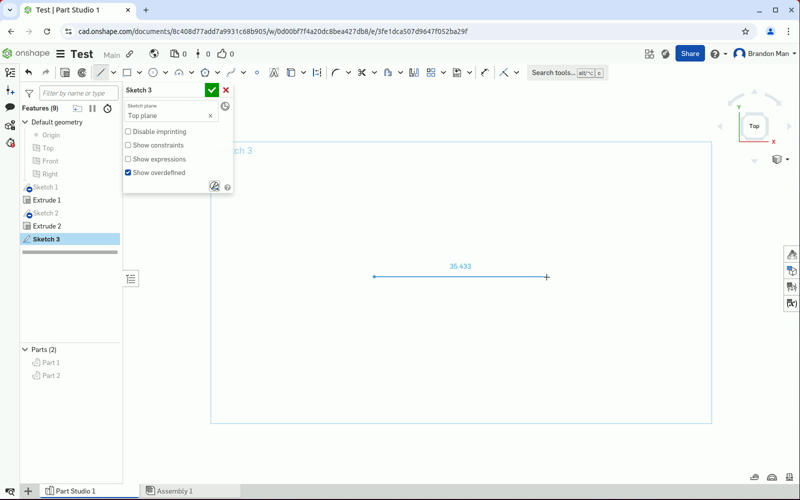
click(546, 276)
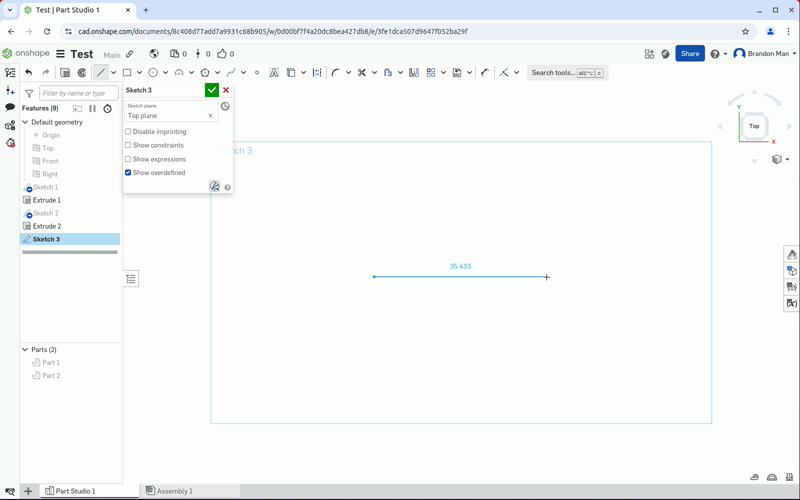
key_up(shift)
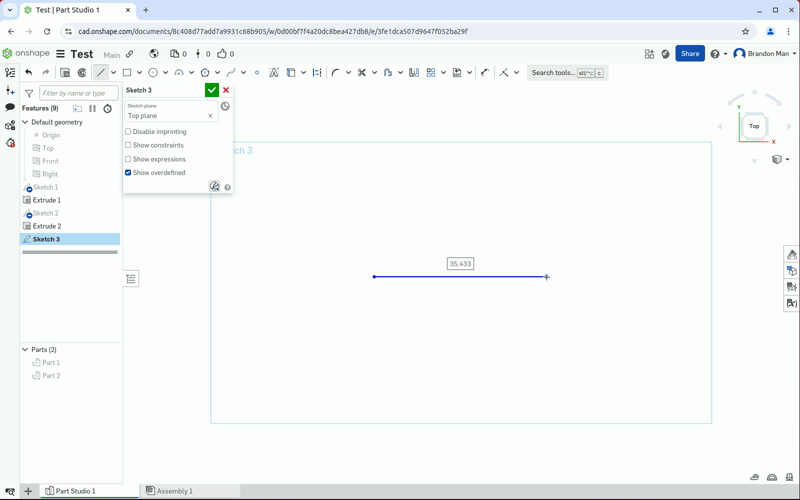
key_down(shift)
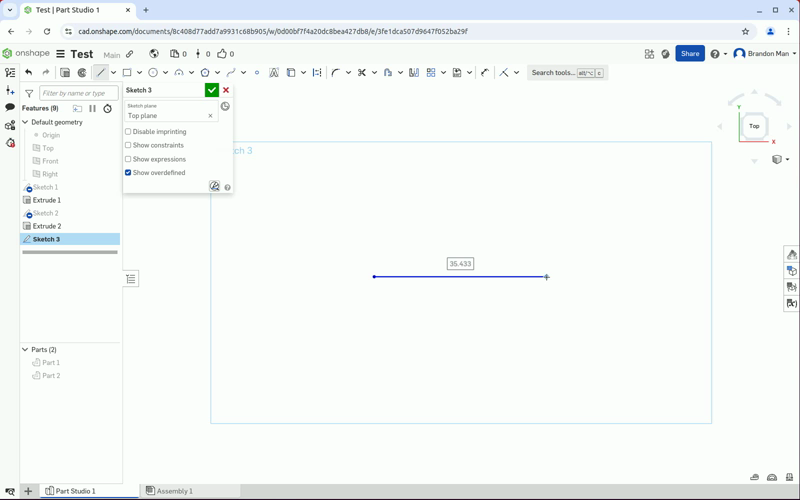
mouse_move(576, 276)
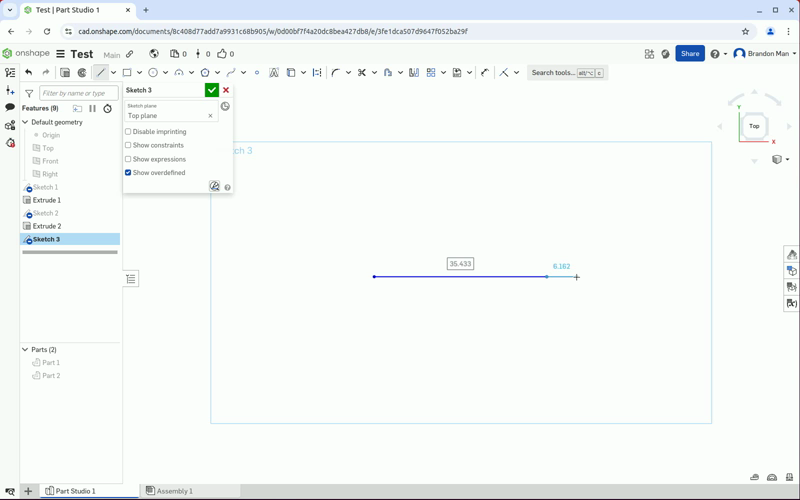
mouse_move(546, 269)
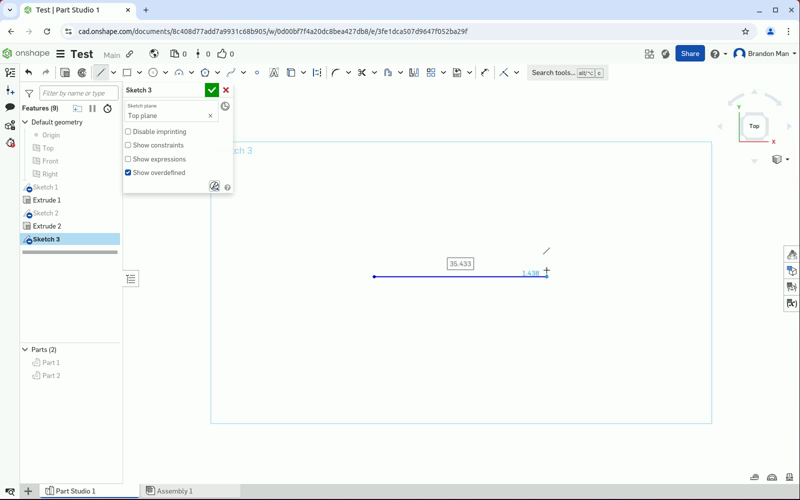
scroll(6)
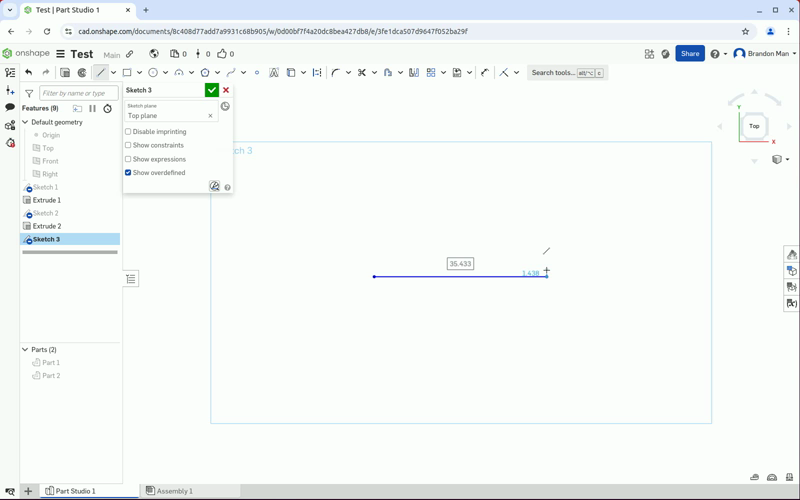
scroll(6)
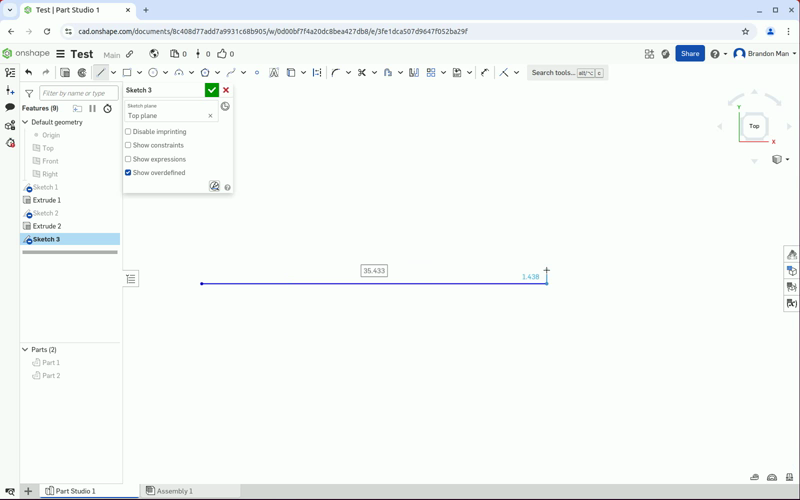
scroll(6)
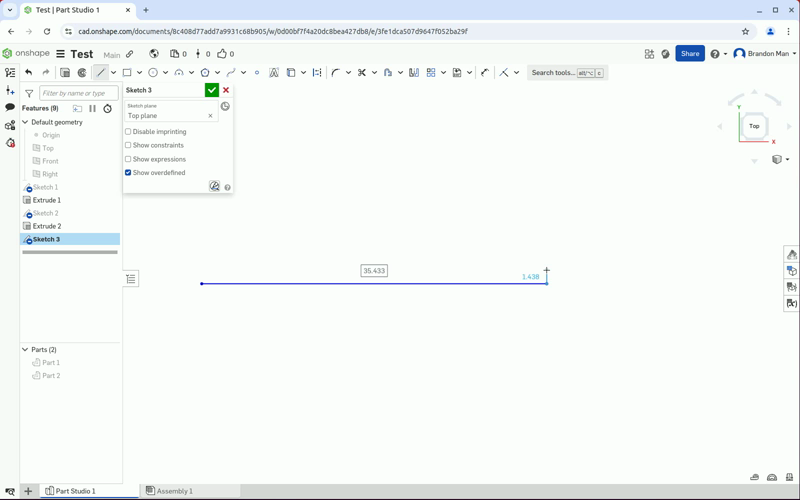
scroll(6)
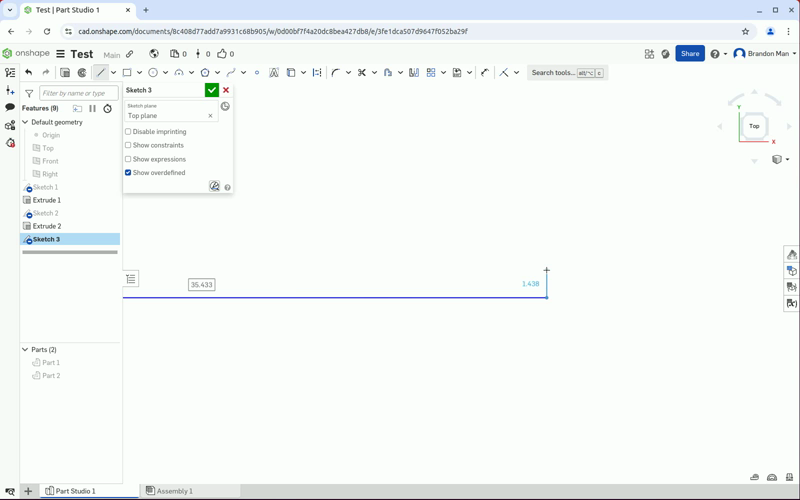
scroll(6)
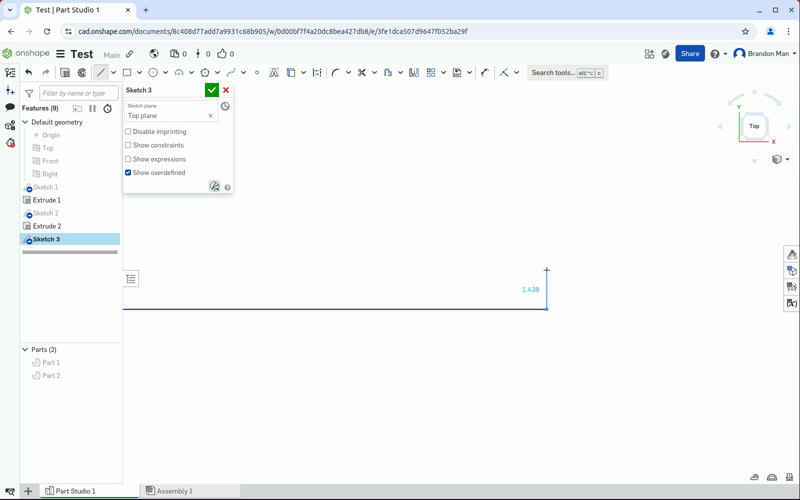
scroll(6)
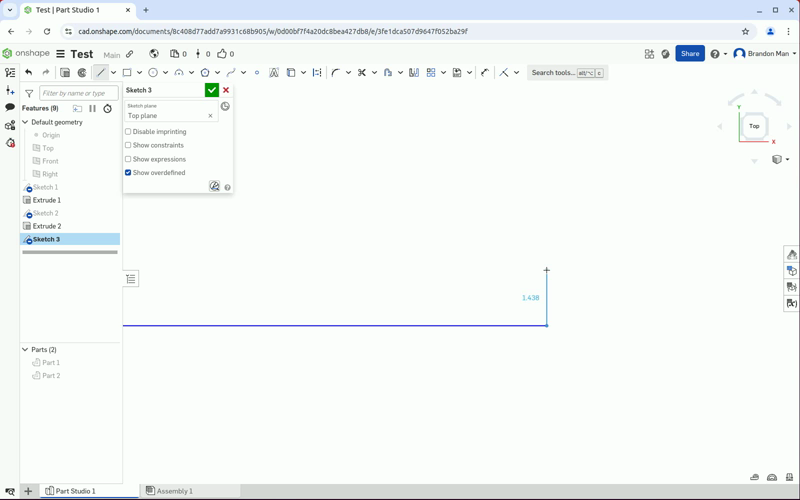
scroll(6)
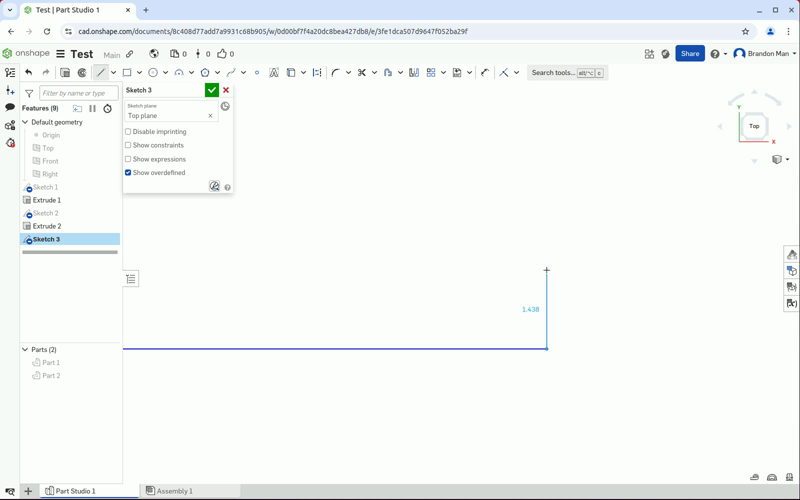
click(546, 269)
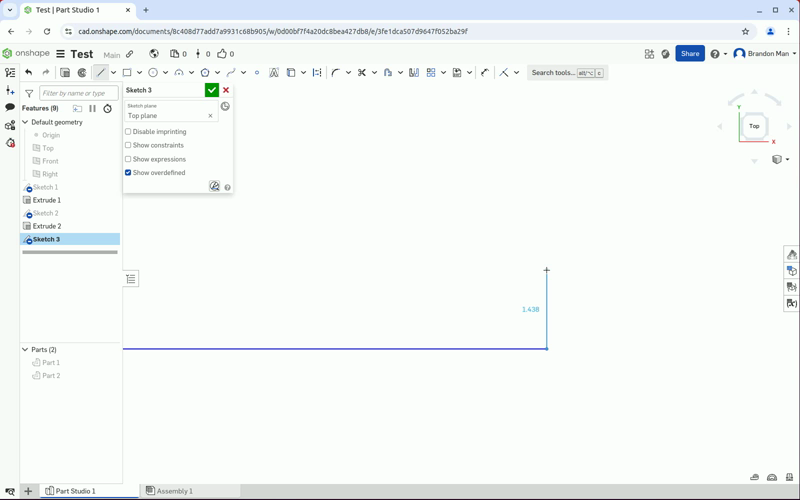
scroll(-6)
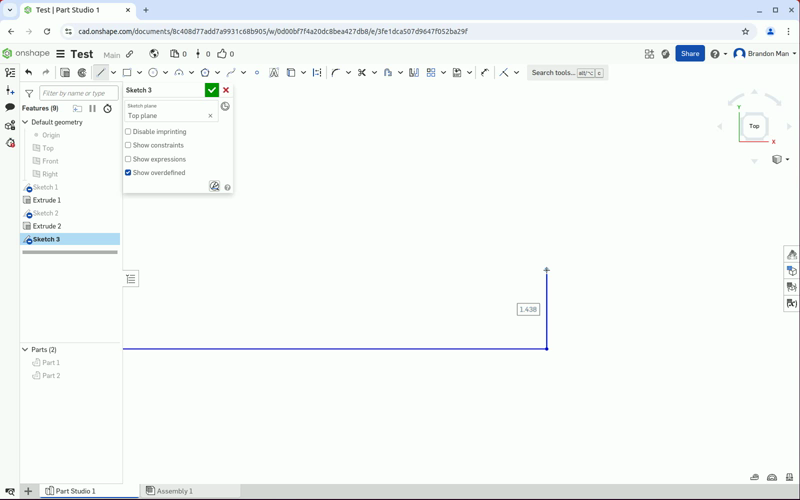
scroll(-6)
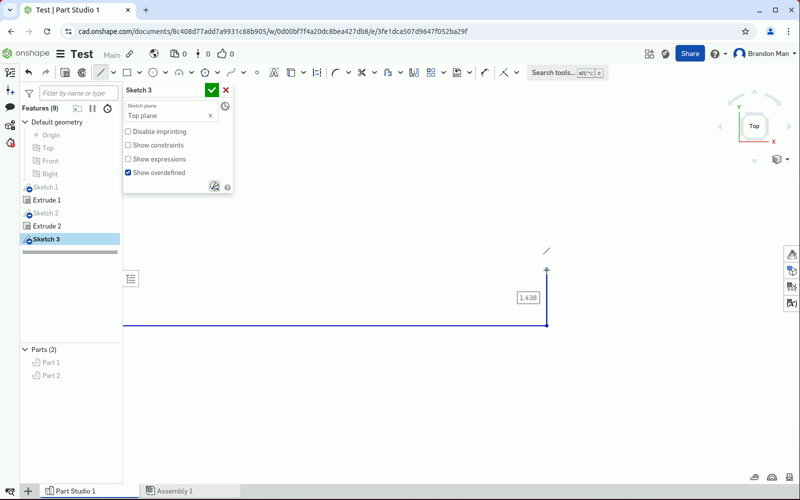
scroll(-6)
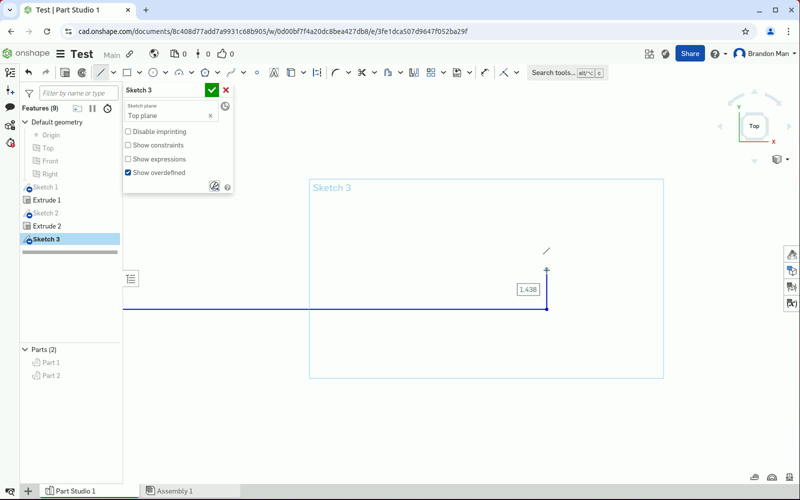
scroll(-6)
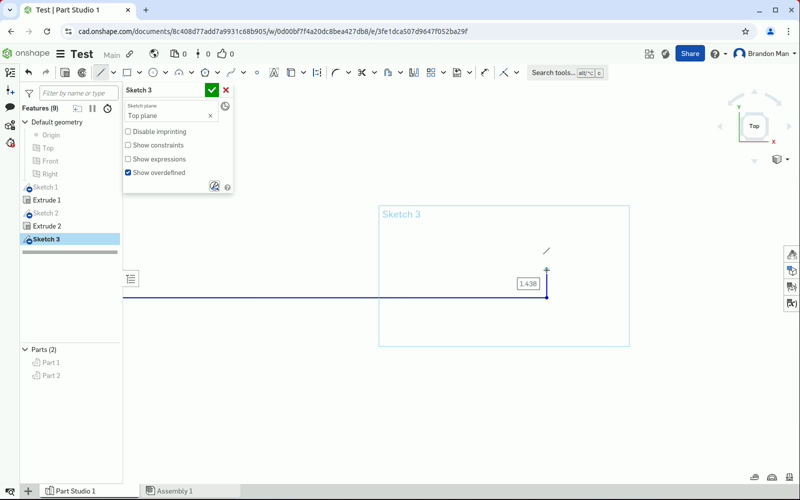
scroll(-6)
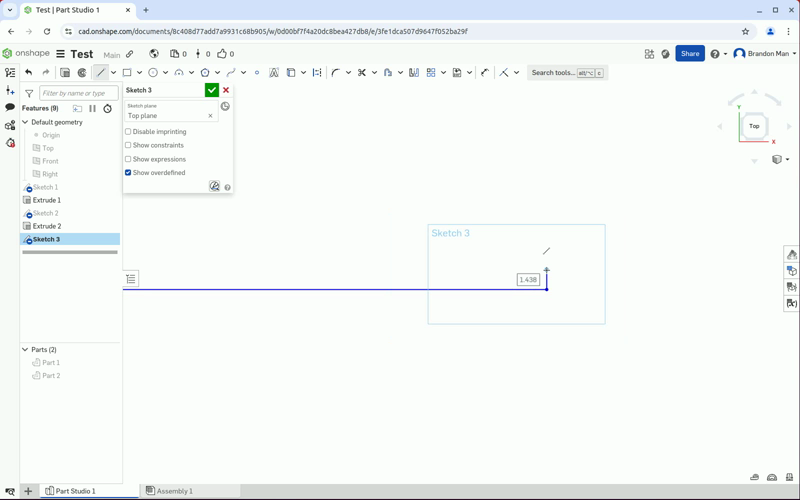
scroll(-6)
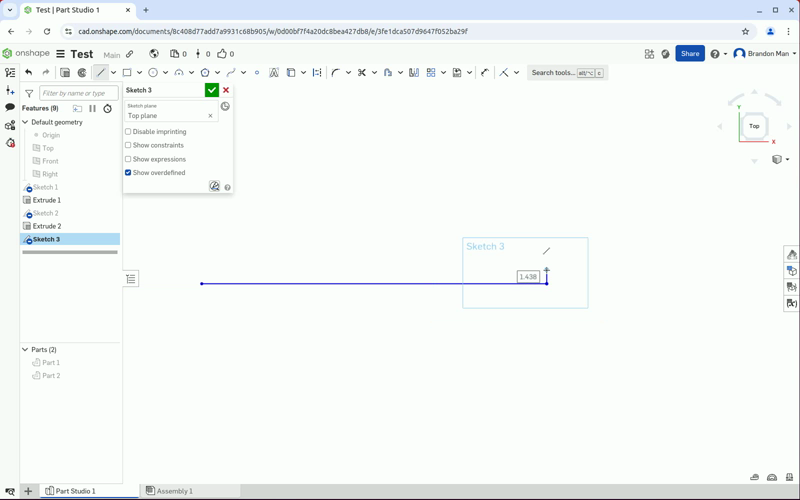
scroll(-6)
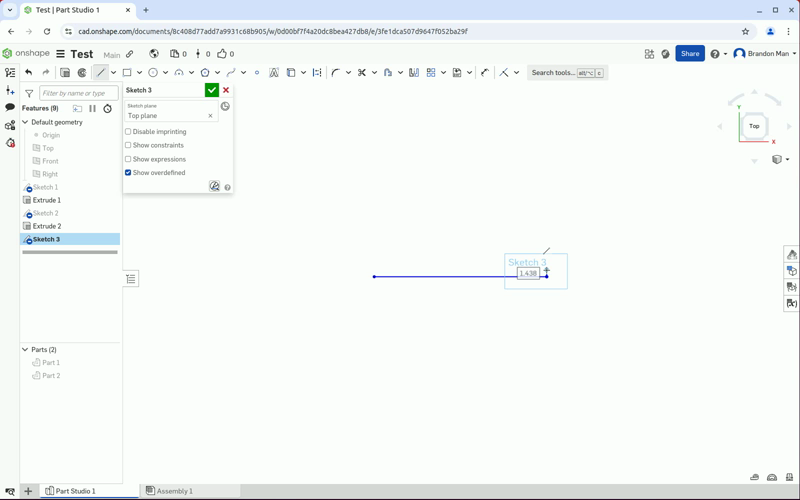
key_up(shift)
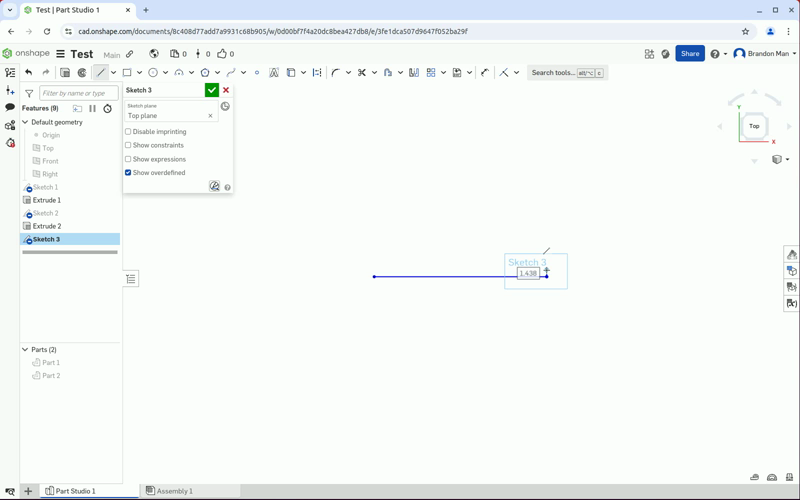
key_down(shift)
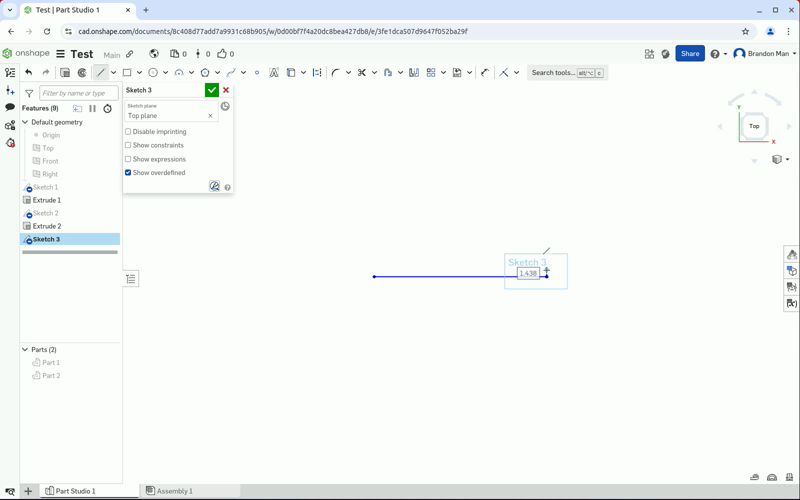
mouse_move(390, 269)
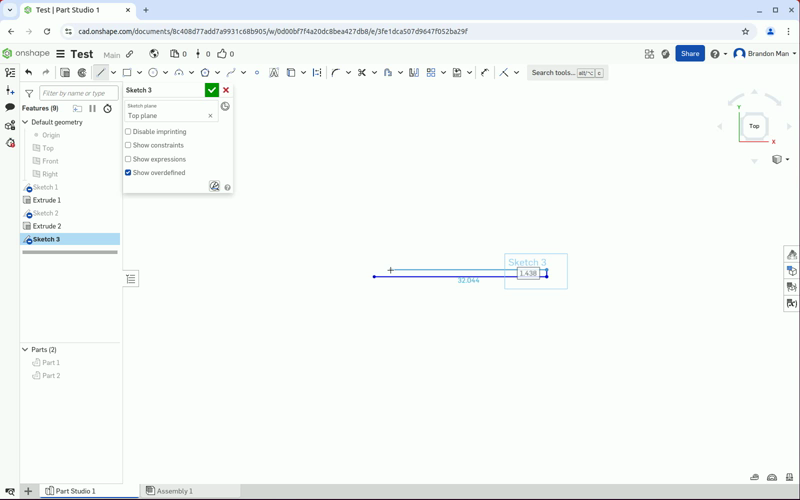
click(390, 269)
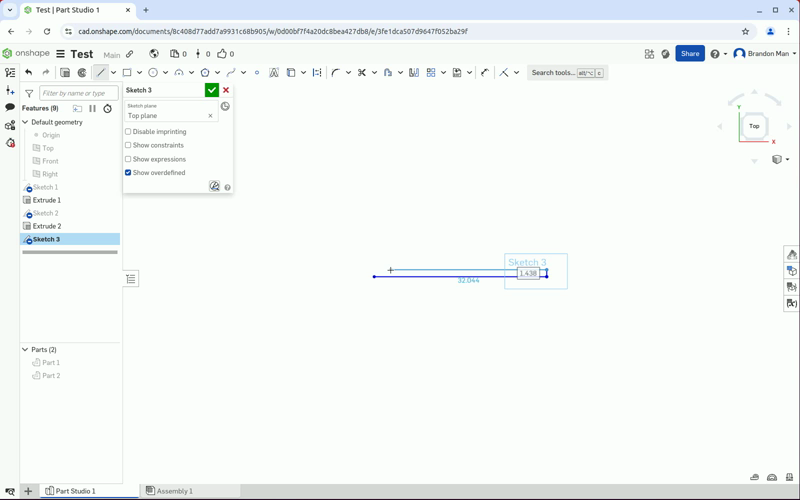
key_up(shift)
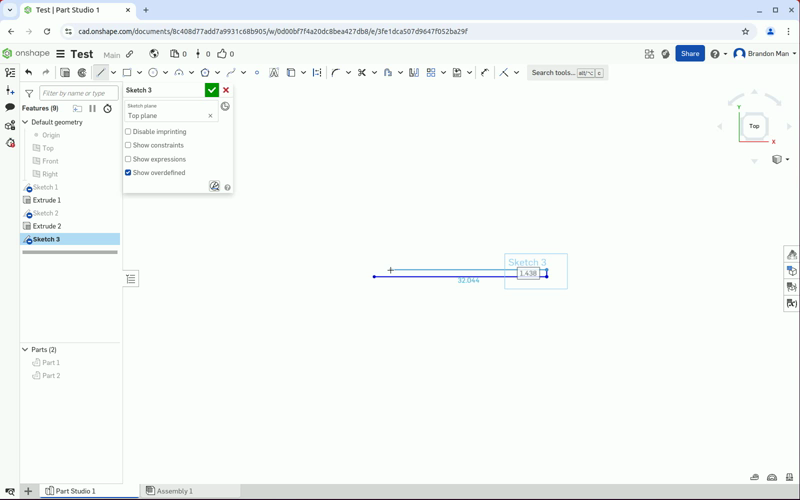
key_down(shift)
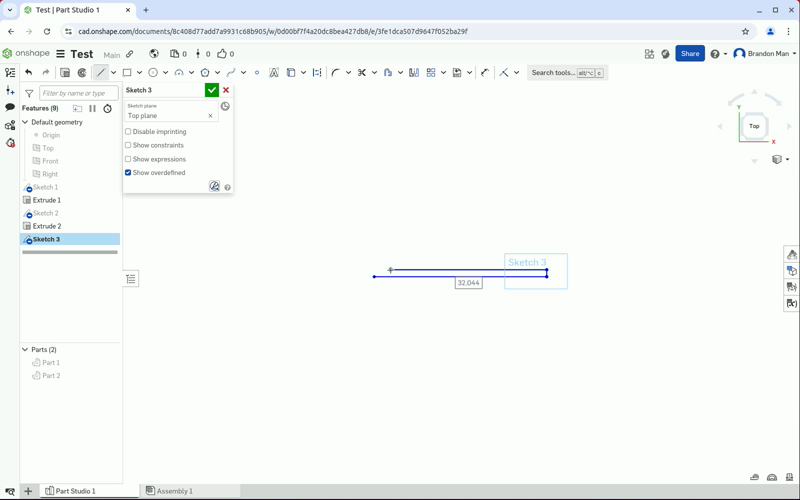
mouse_move(420, 269)
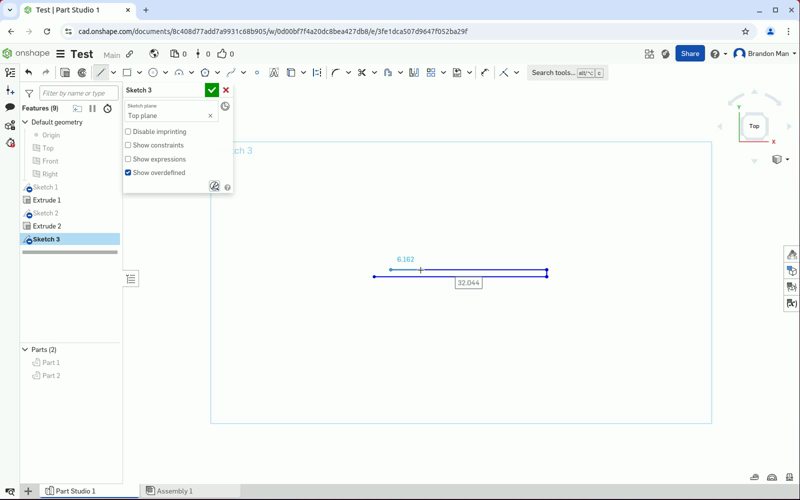
mouse_move(374, 269)
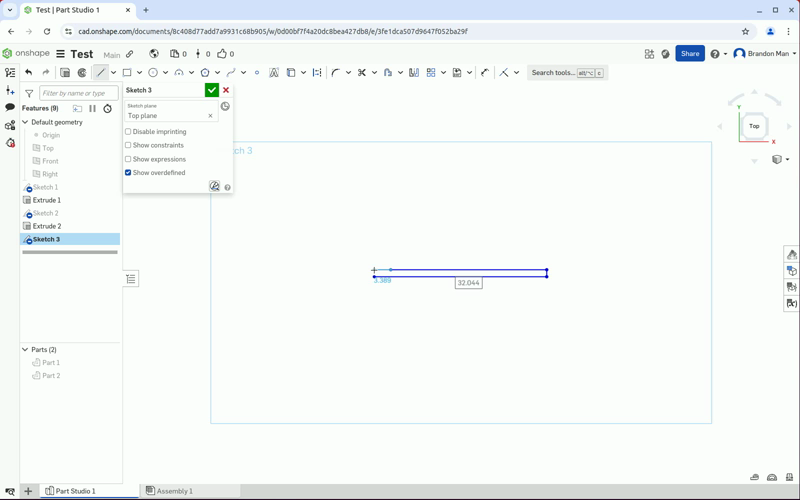
click(374, 269)
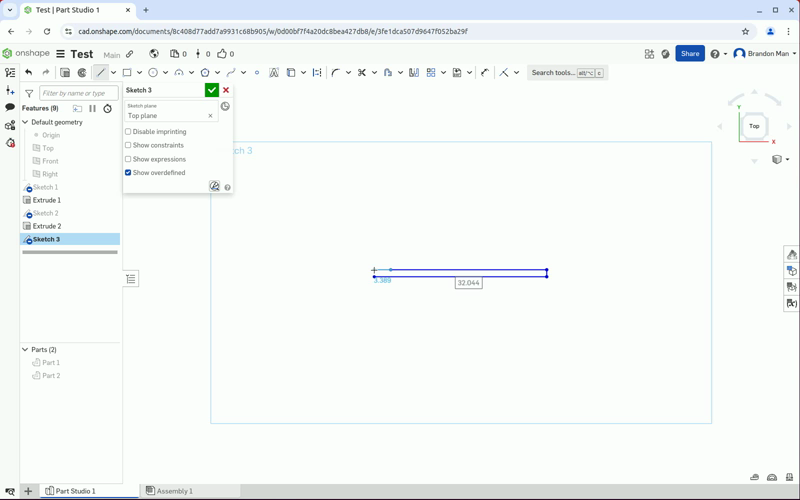
key_up(shift)
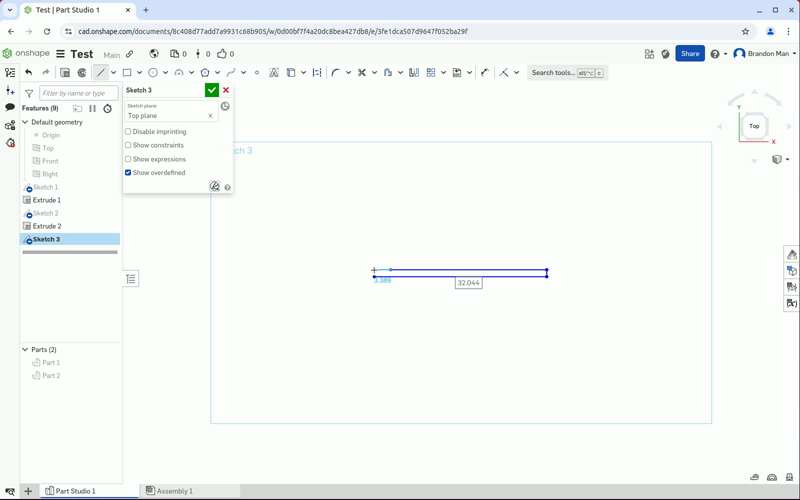
mouse_move(404, 269)
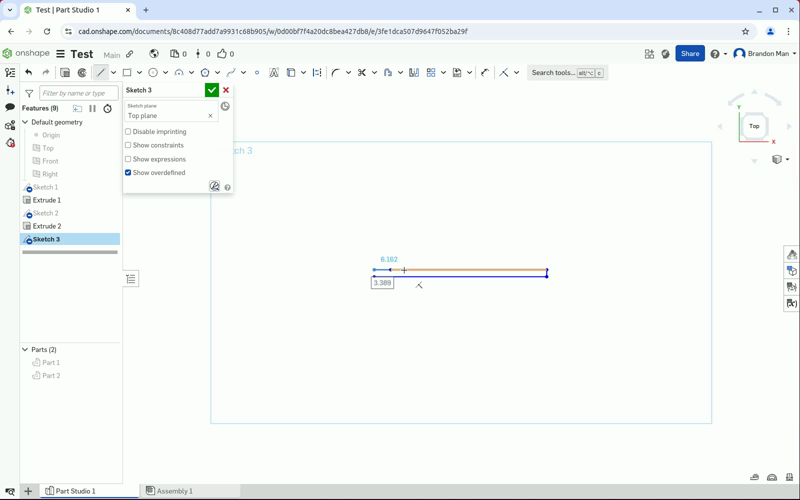
key_down(shift)
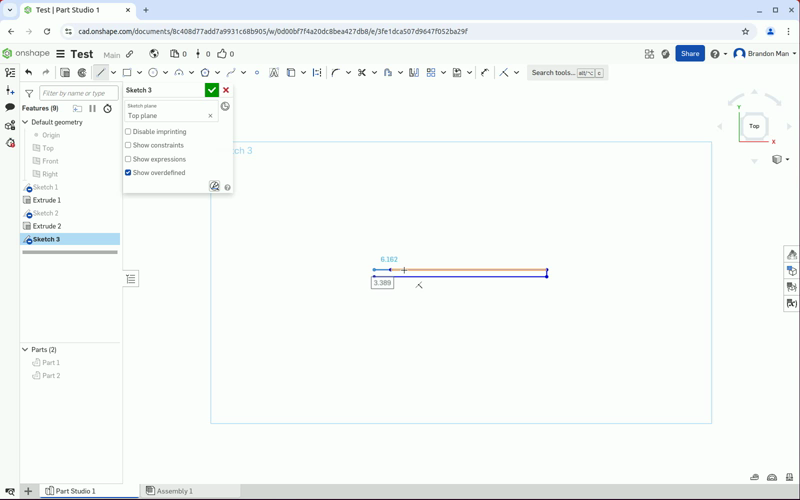
mouse_move(374, 276)
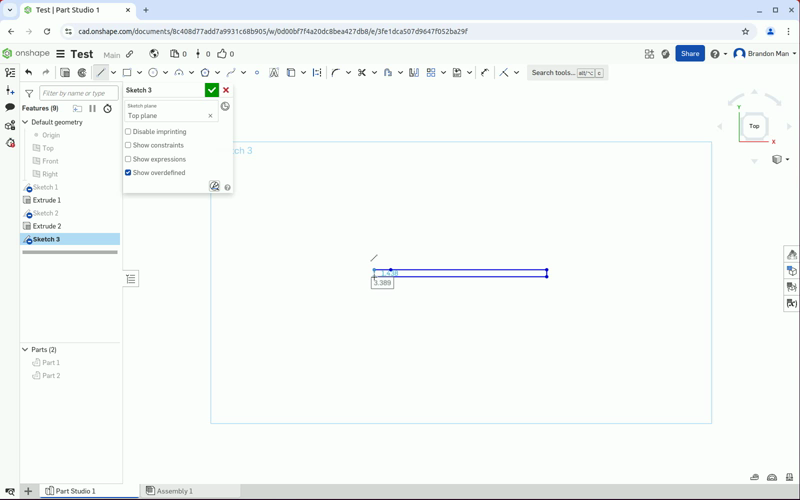
scroll(6)
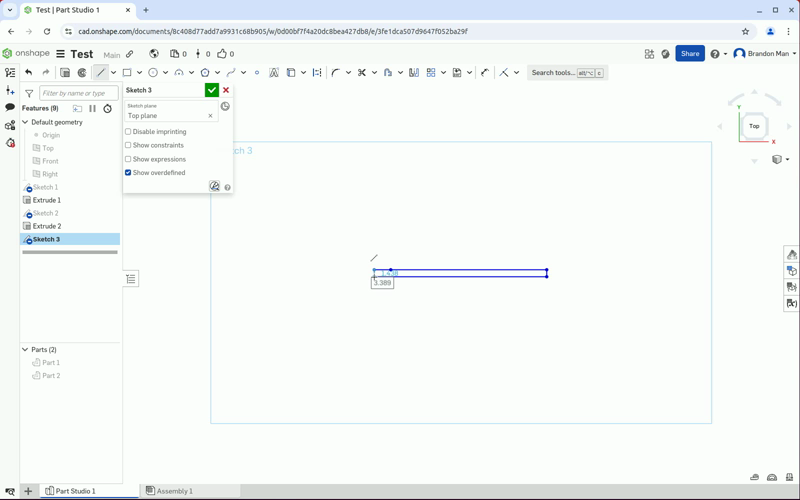
scroll(6)
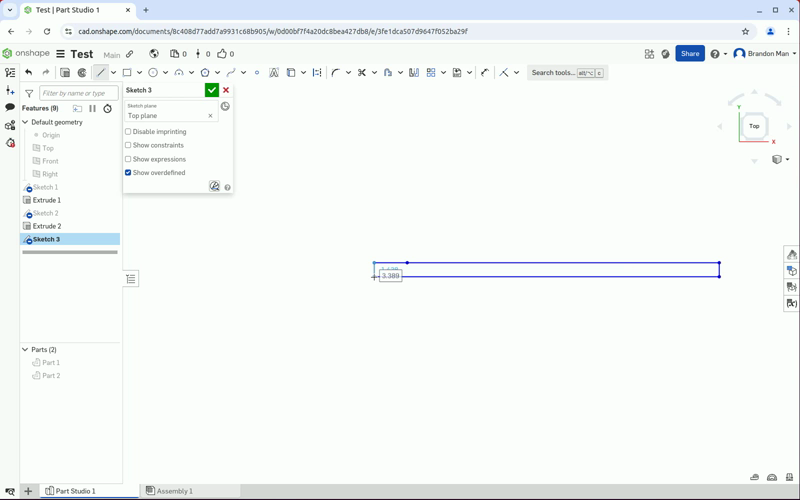
scroll(6)
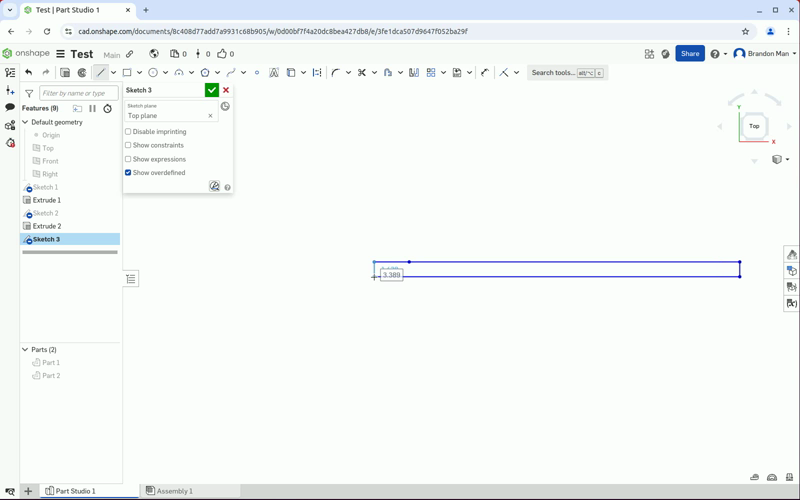
scroll(6)
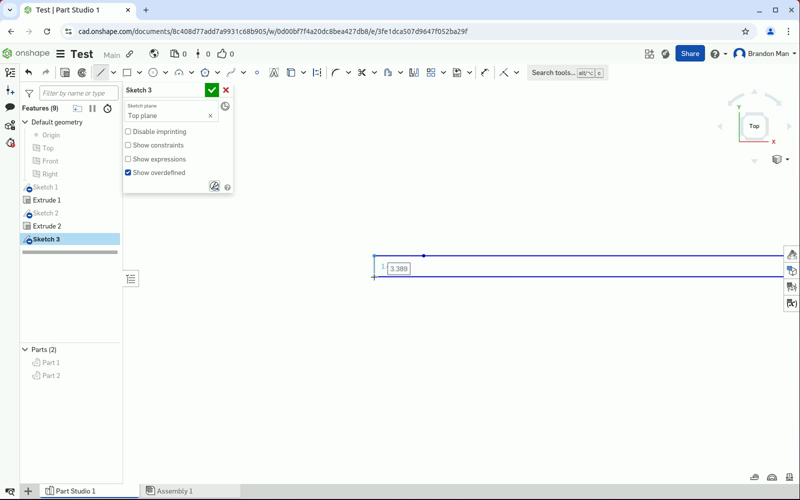
scroll(6)
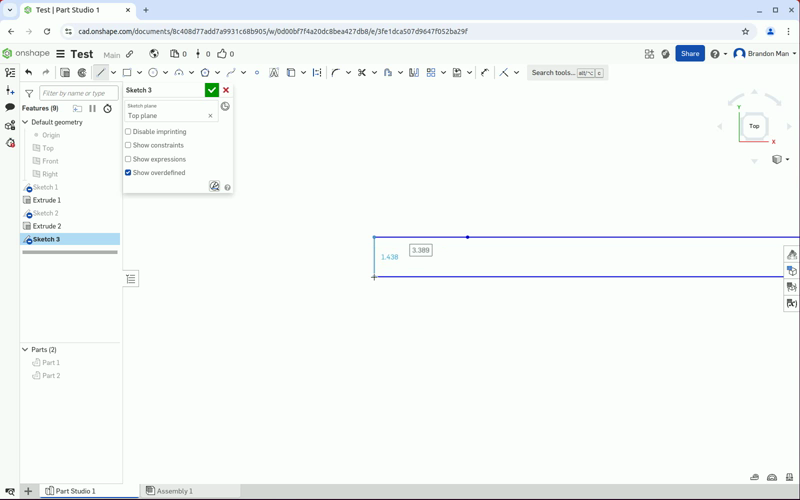
scroll(6)
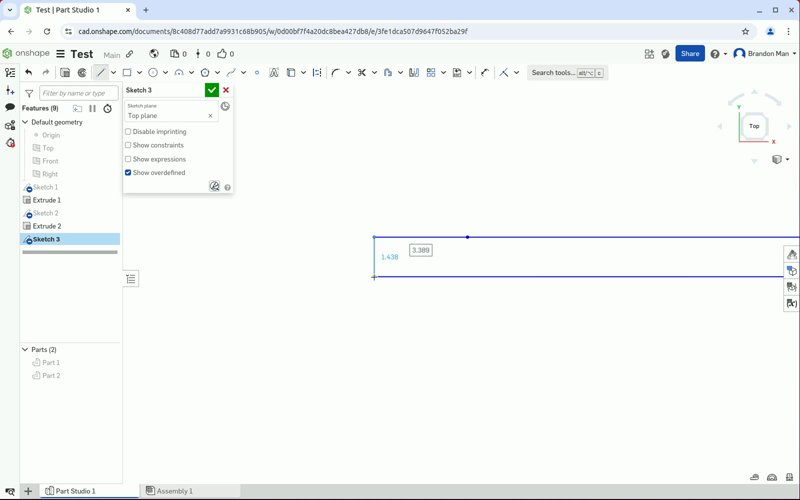
scroll(6)
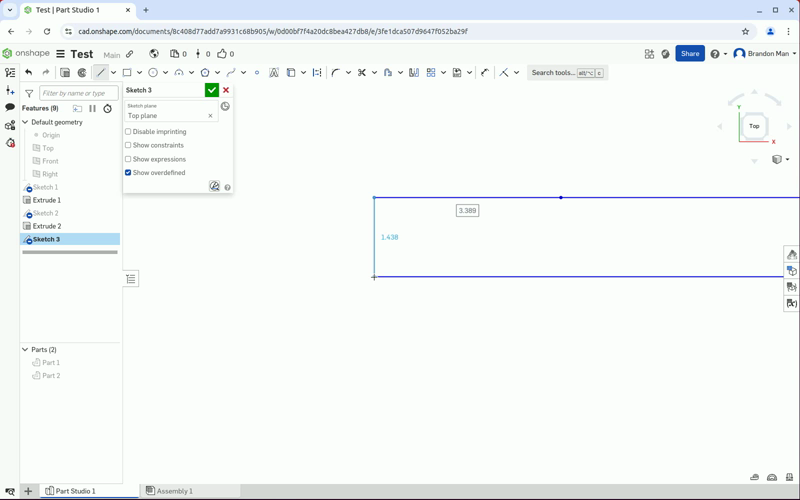
key_up(shift)
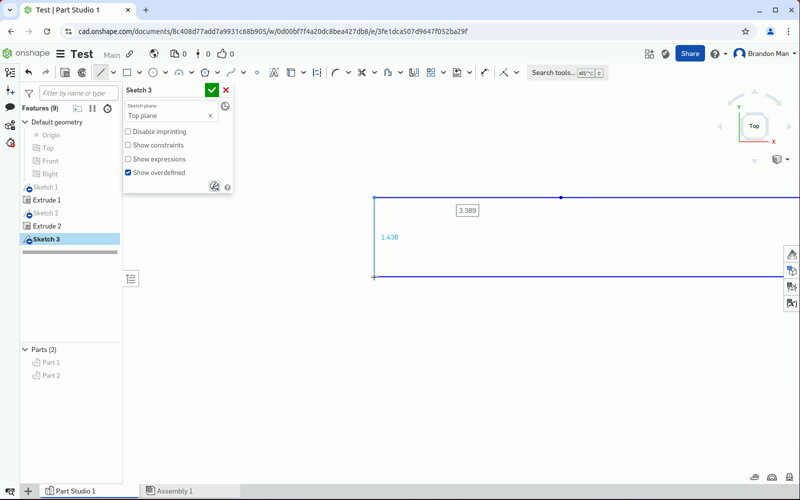
click(374, 276)
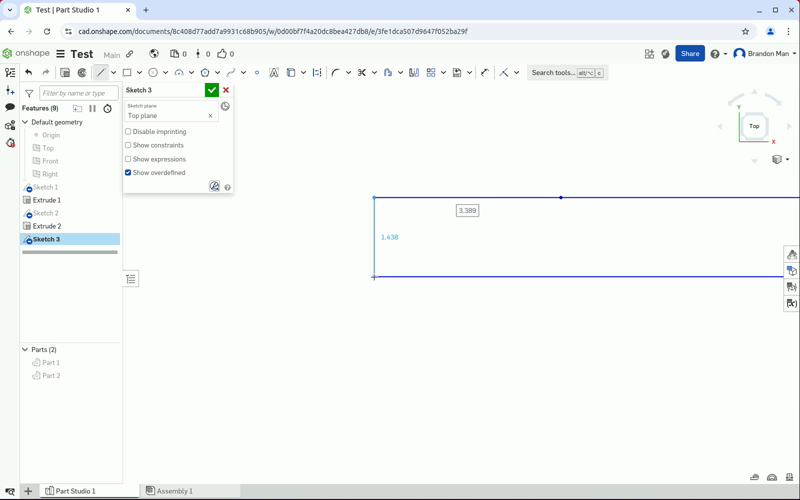
scroll(-6)
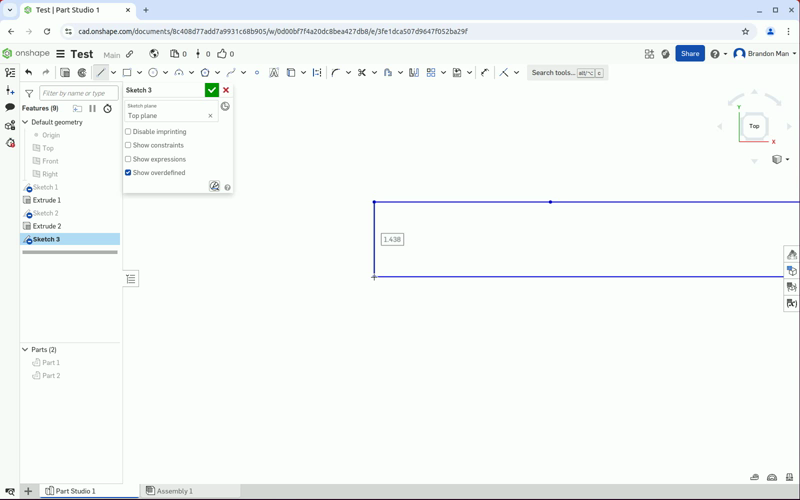
scroll(-6)
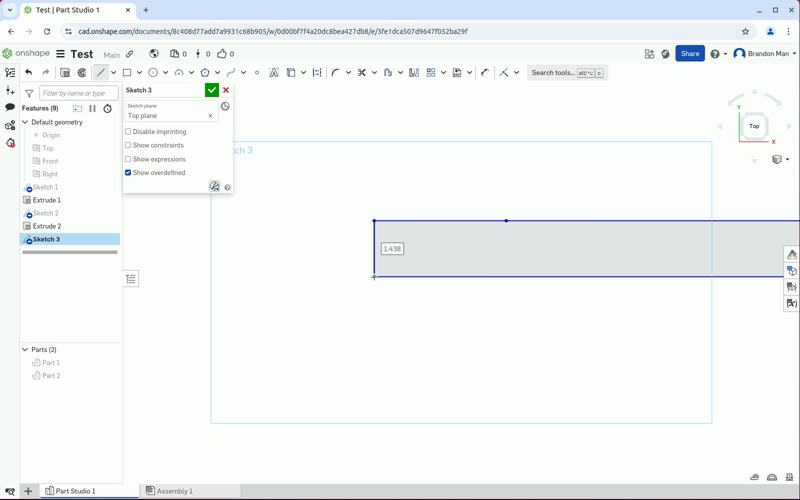
scroll(-6)
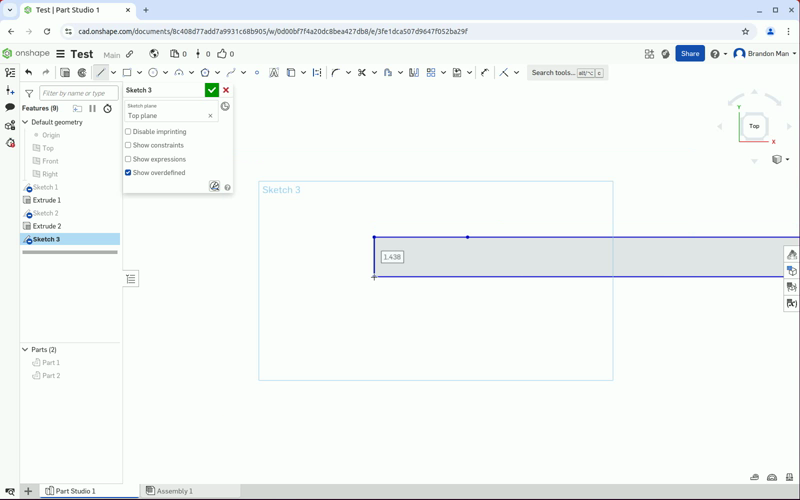
scroll(-6)
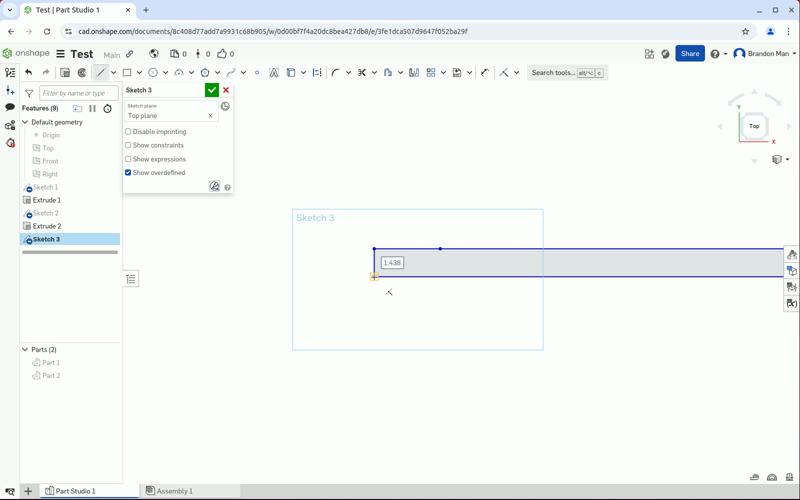
scroll(-6)
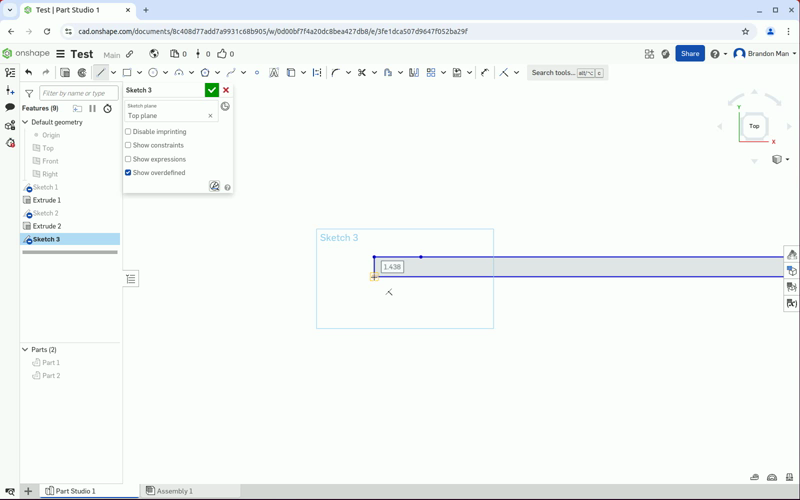
scroll(-6)
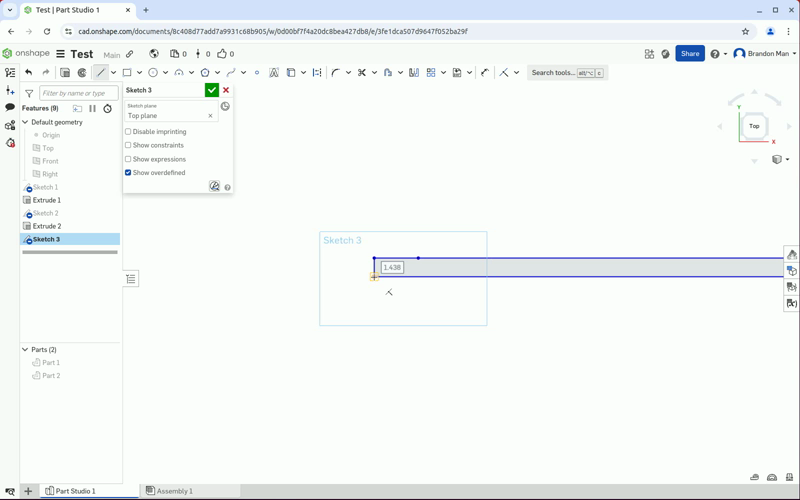
scroll(-6)
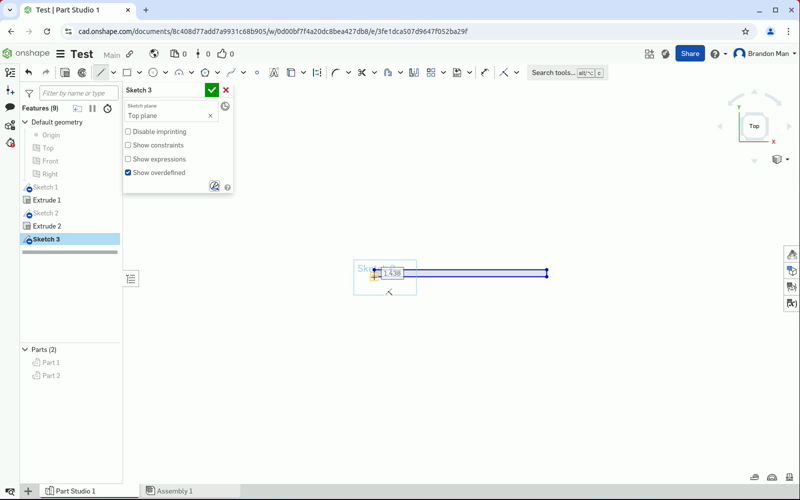
key(esc)
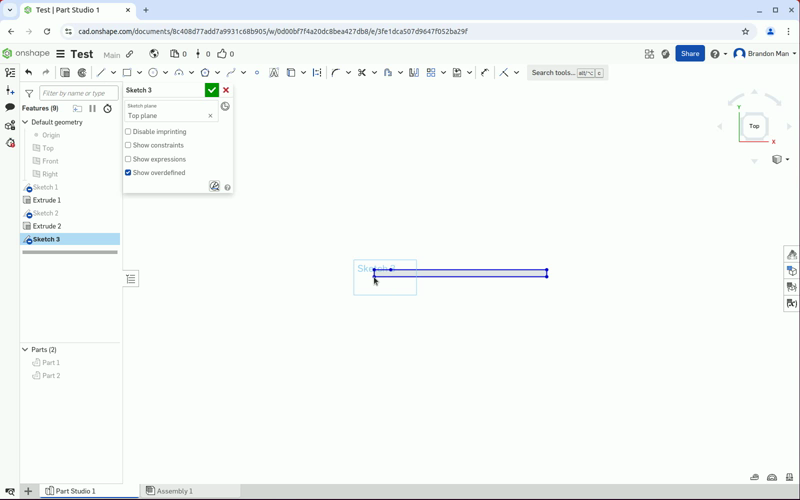
mouse_move(488, 275)
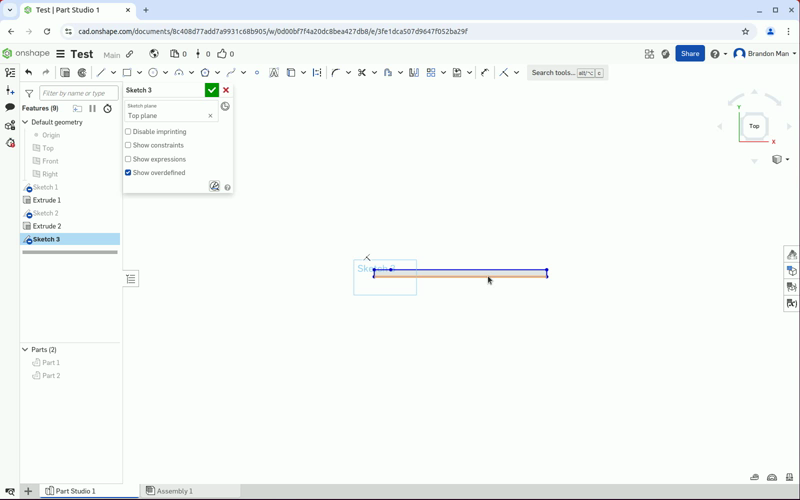
scroll(6)
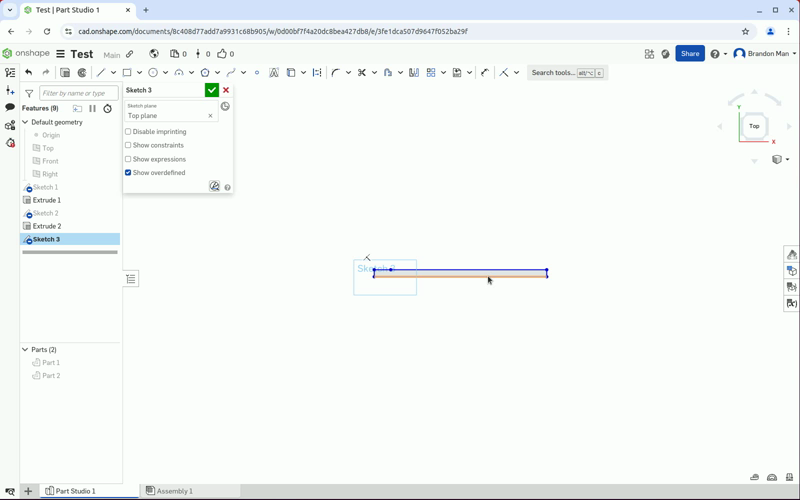
scroll(6)
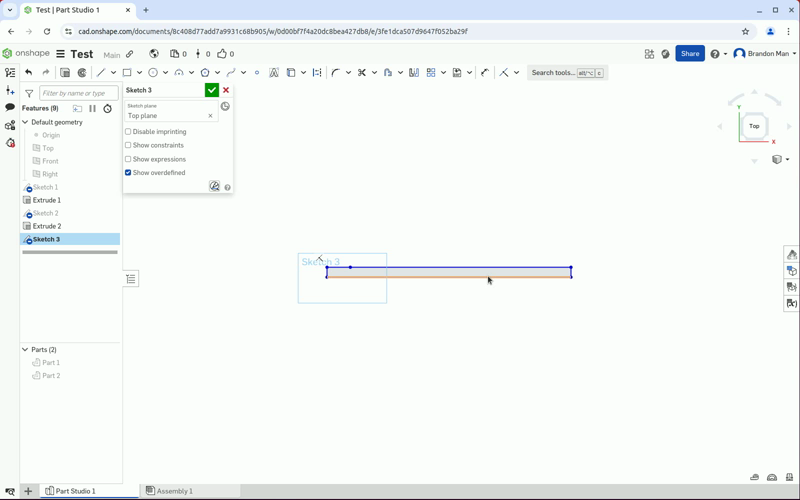
scroll(6)
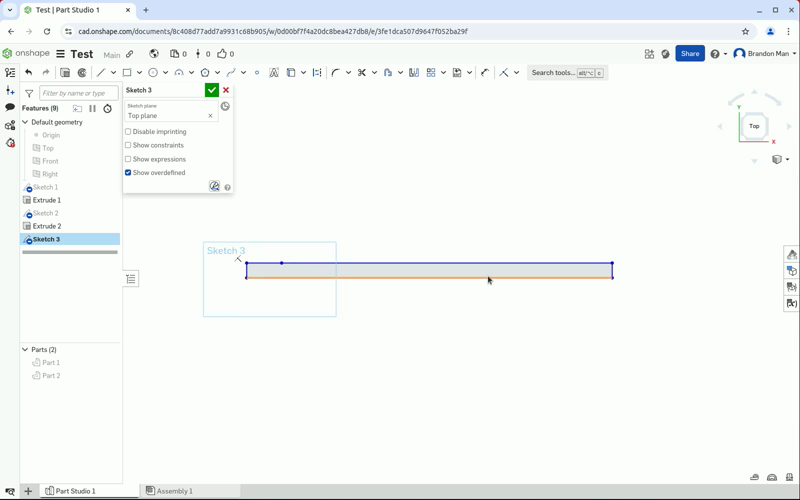
scroll(6)
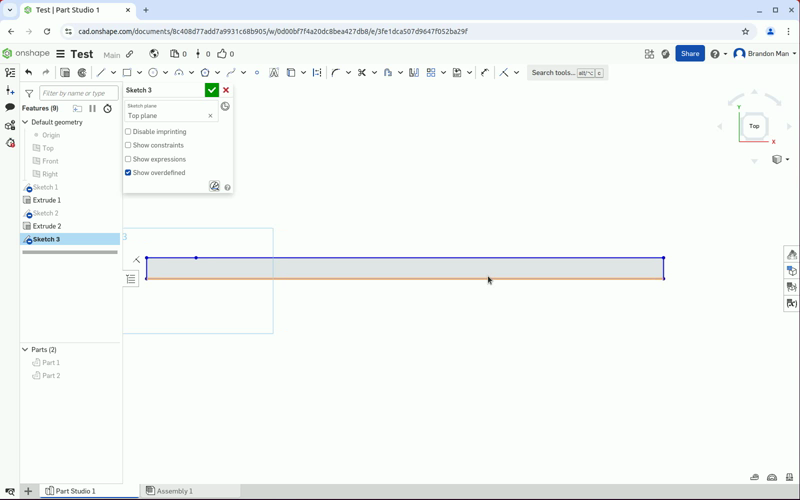
scroll(6)
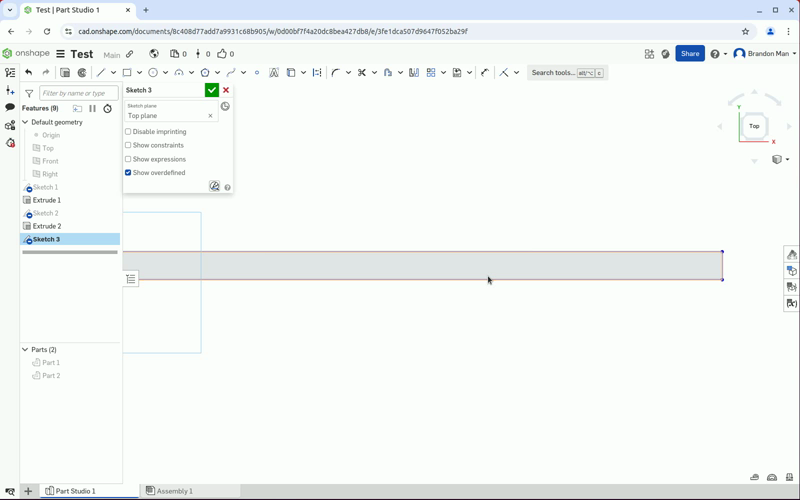
scroll(6)
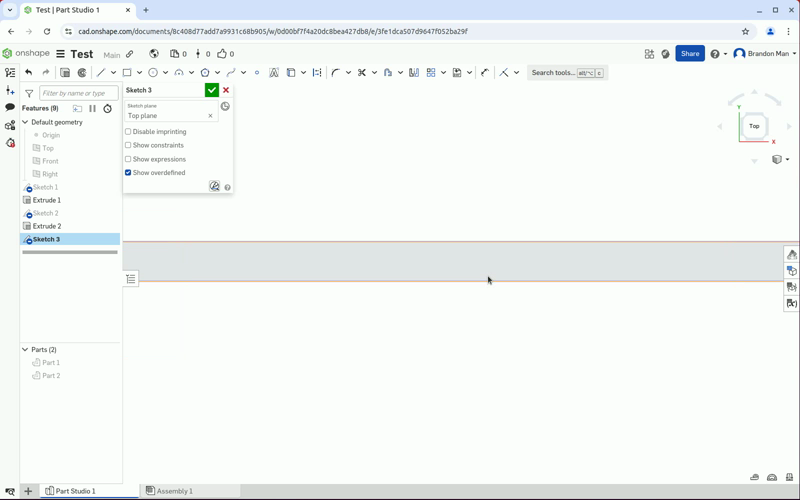
scroll(6)
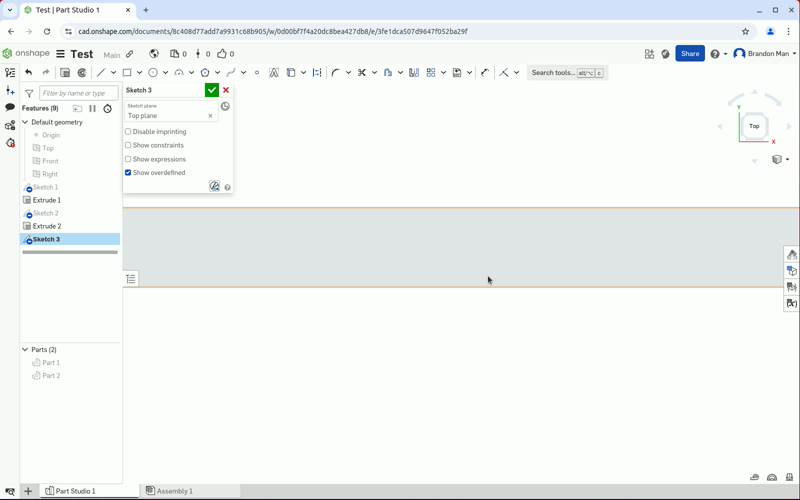
click(488, 275)
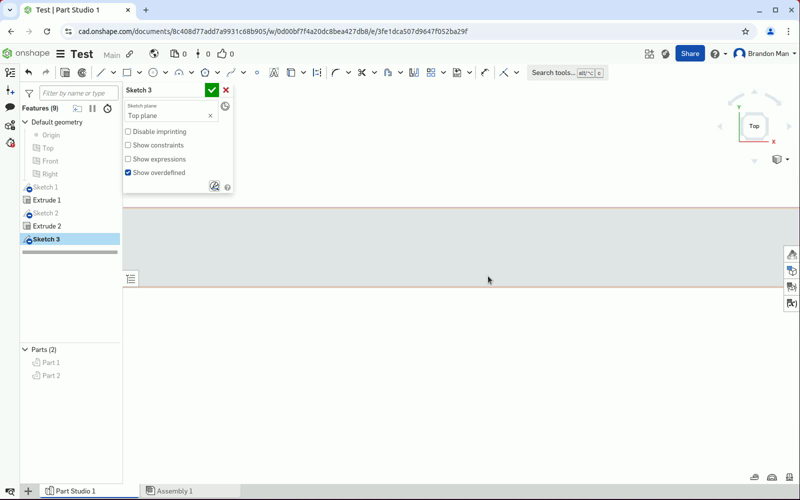
scroll(-6)
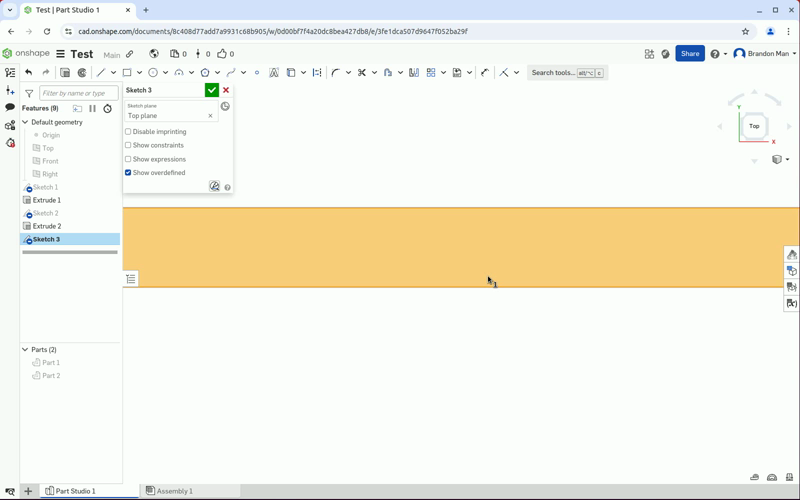
scroll(-6)
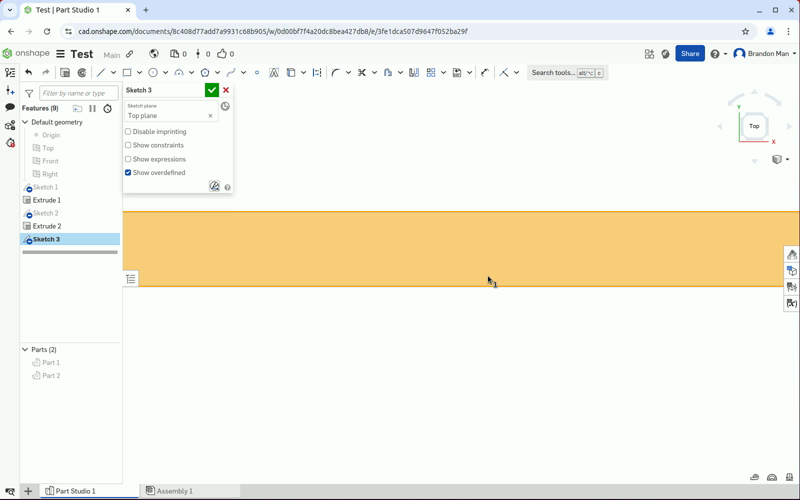
scroll(-6)
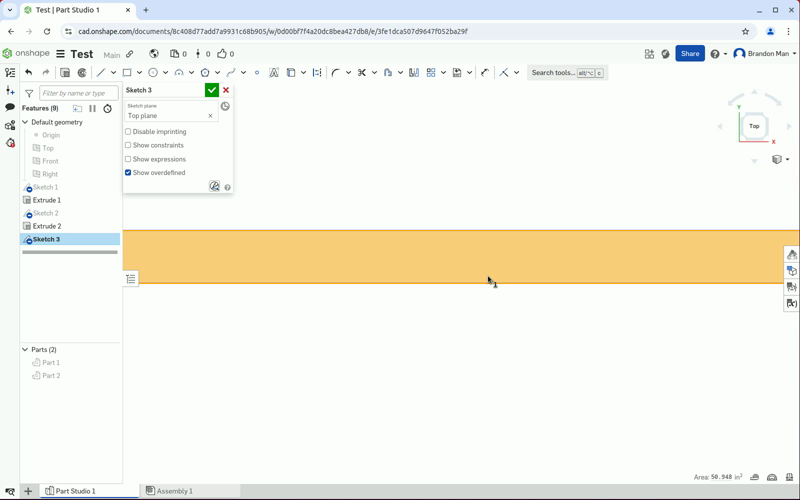
scroll(-6)
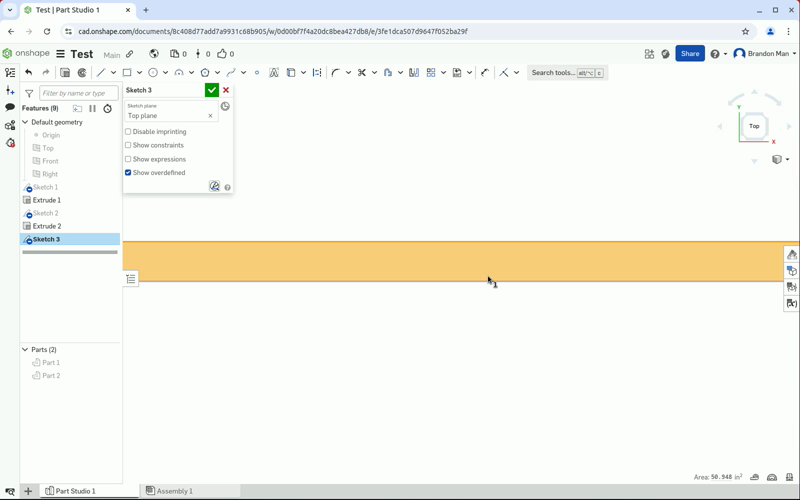
scroll(-6)
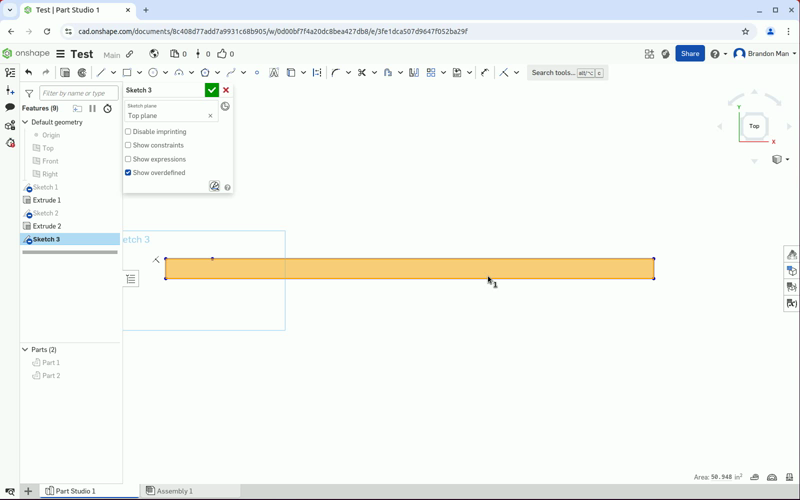
scroll(-6)
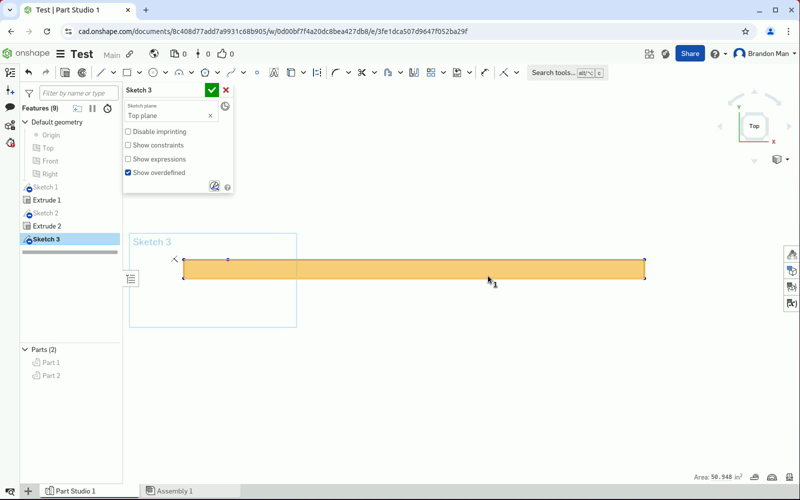
scroll(-6)
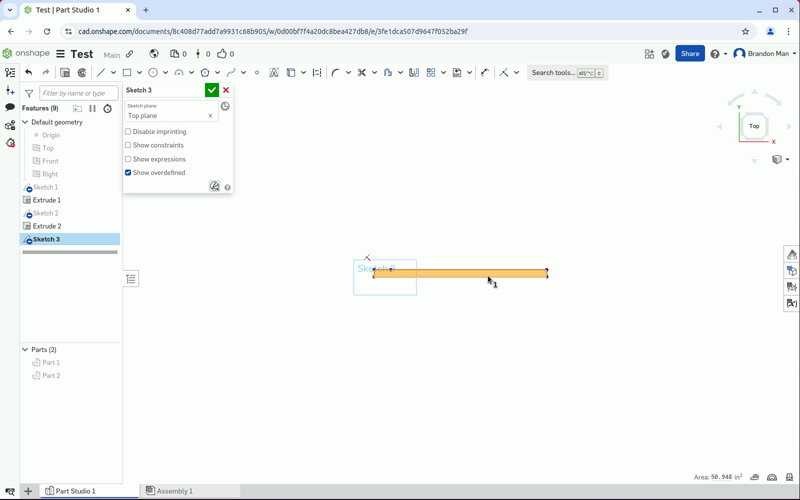
mouse_move(73, 352)
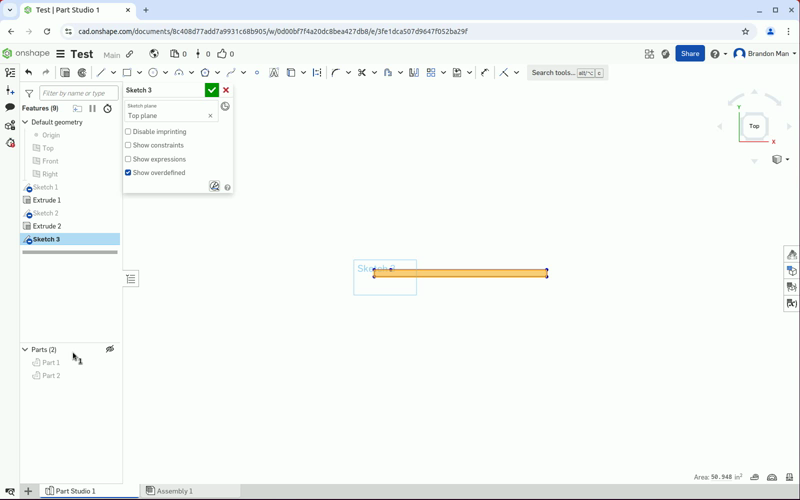
key(shift+y)
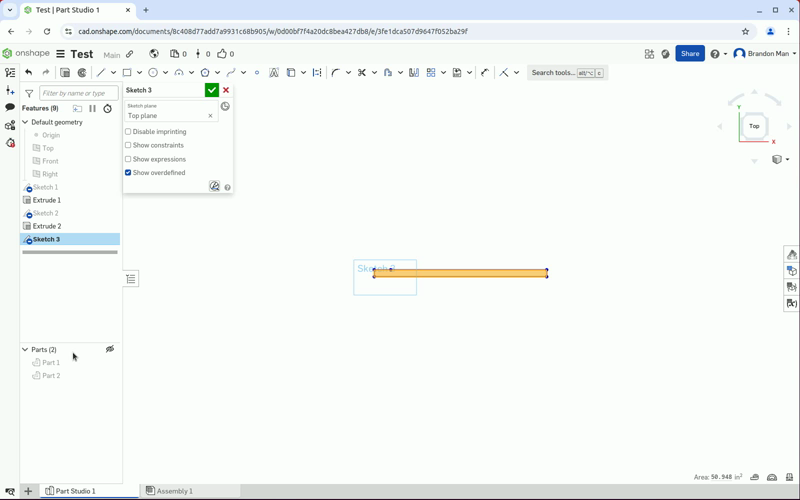
key(shift+e)
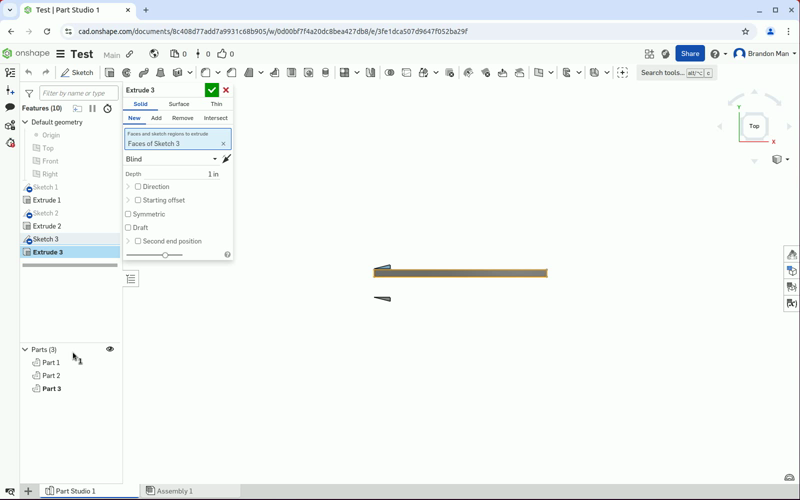
mouse_move(143, 106)
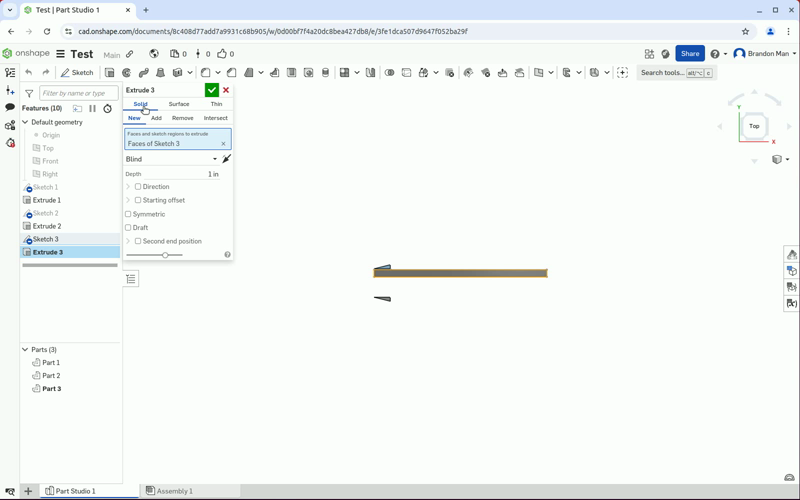
click(143, 106)
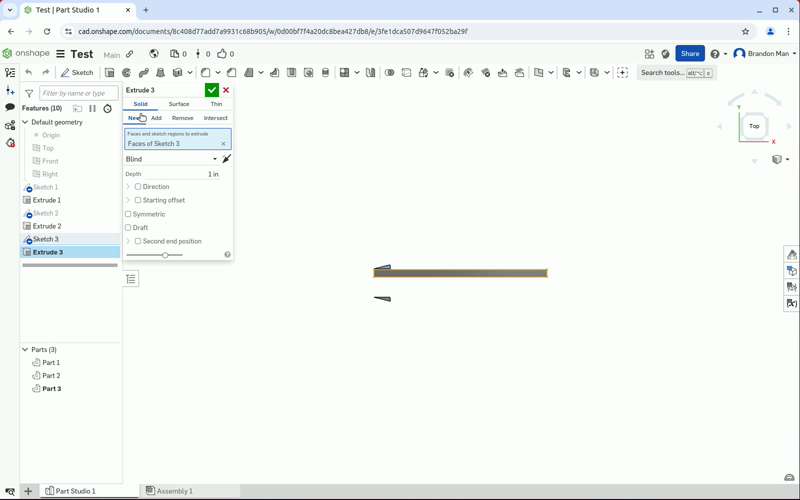
mouse_move(137, 120)
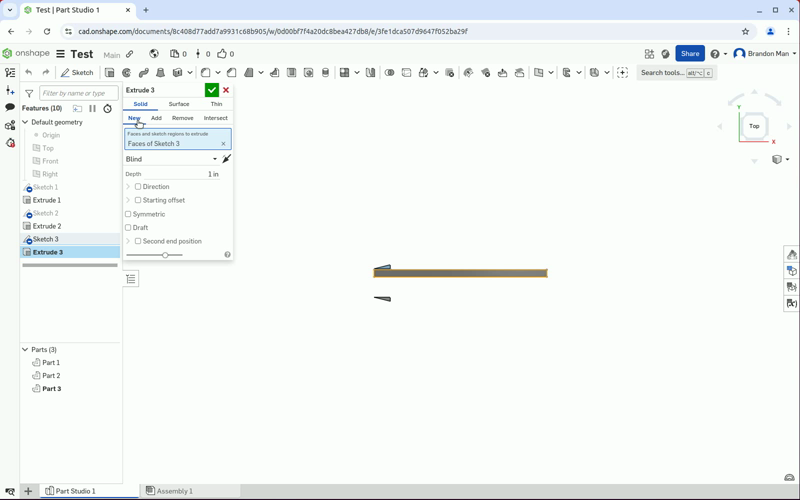
click(137, 120)
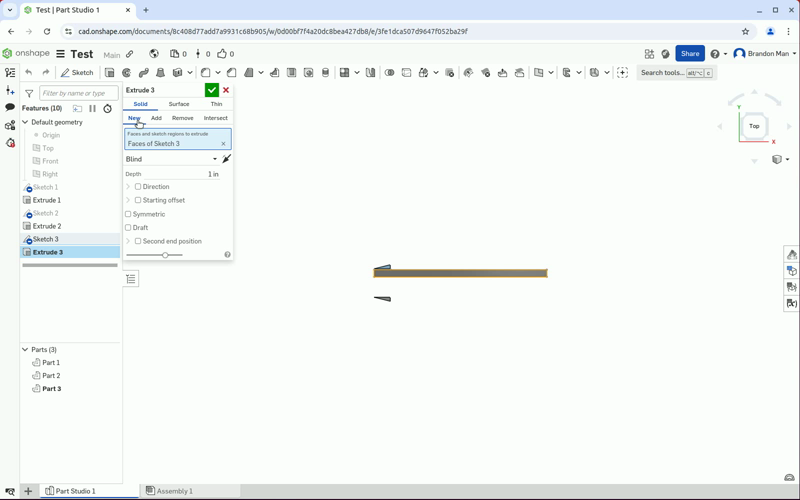
key(tab, 4)
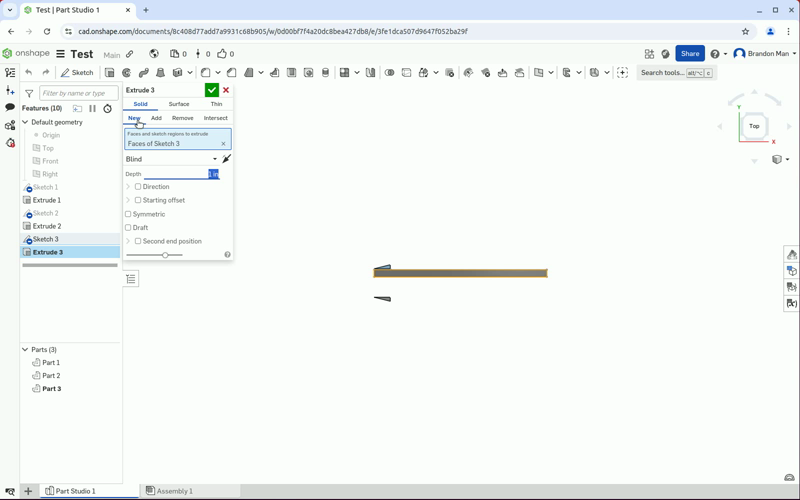
text(4.814)
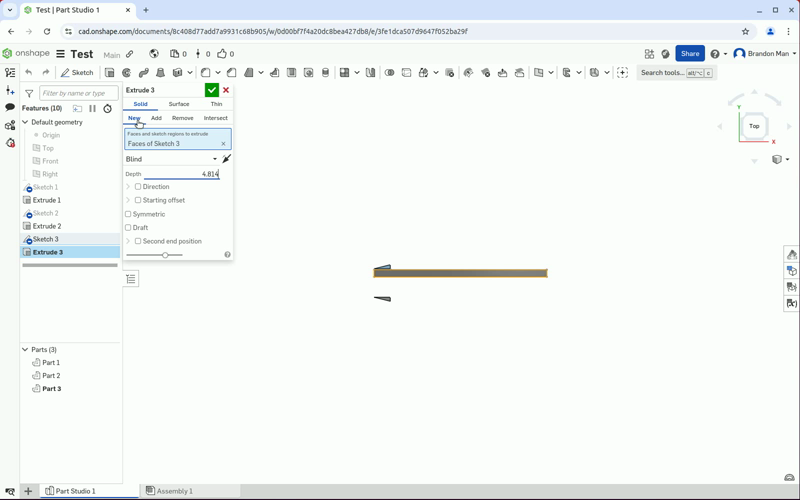
key(enter)
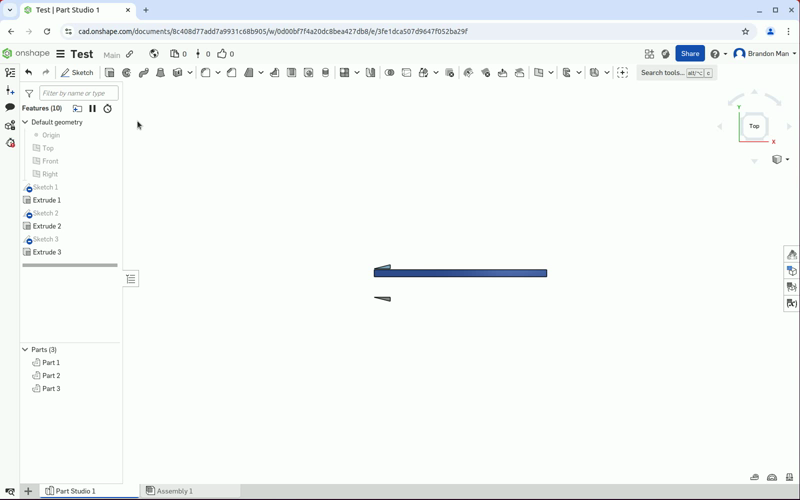
key(shift+h)
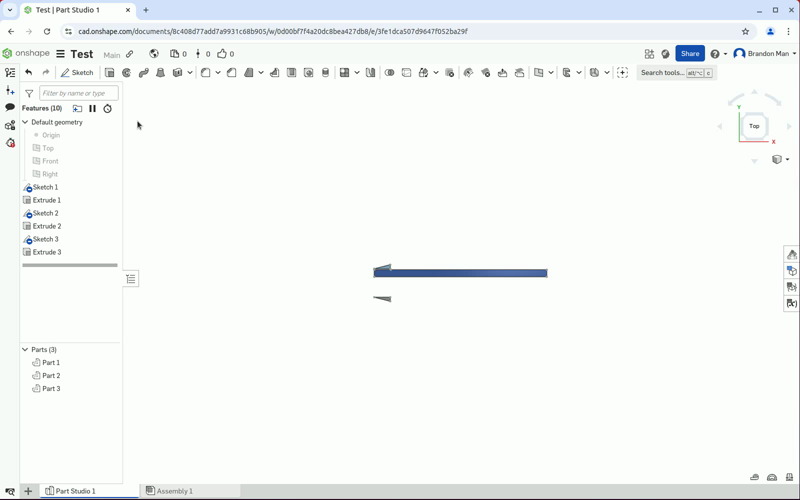
key(shift+h)
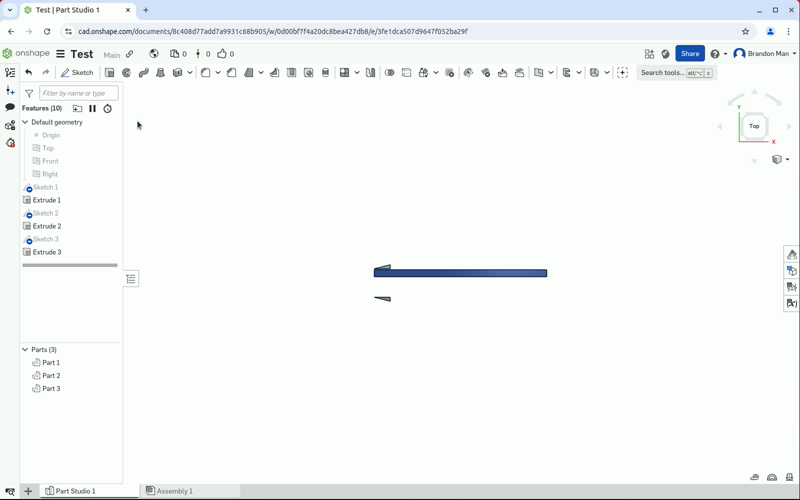
mouse_move(73, 189)
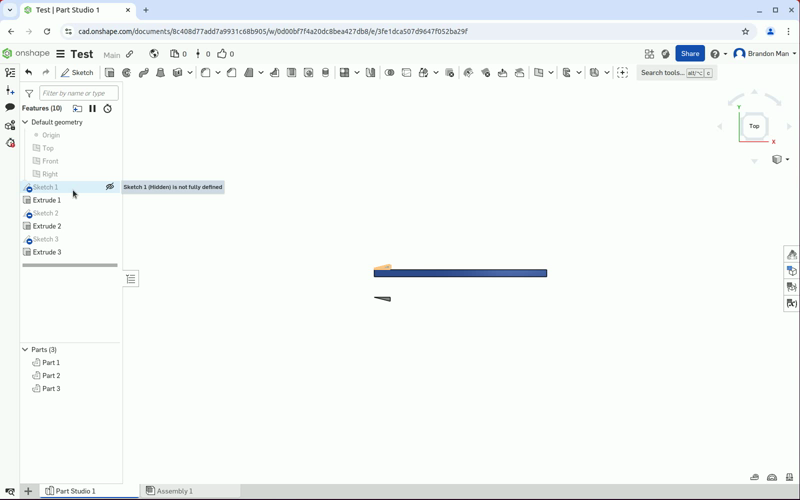
click(73, 189)
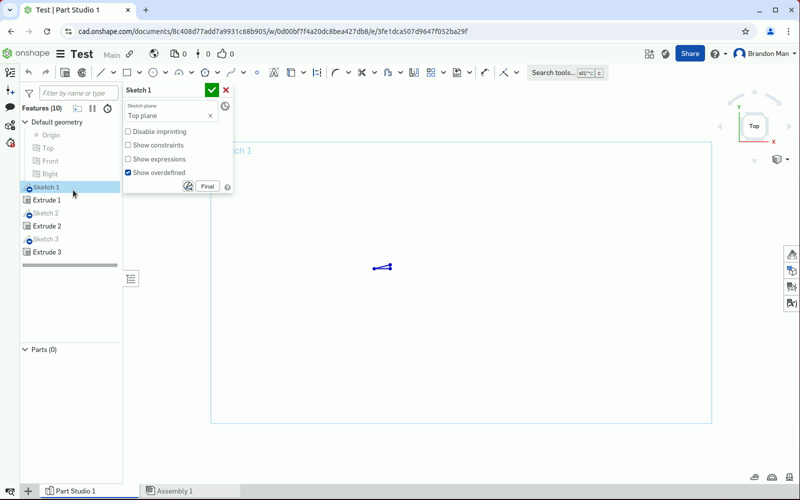
mouse_move(229, 92)
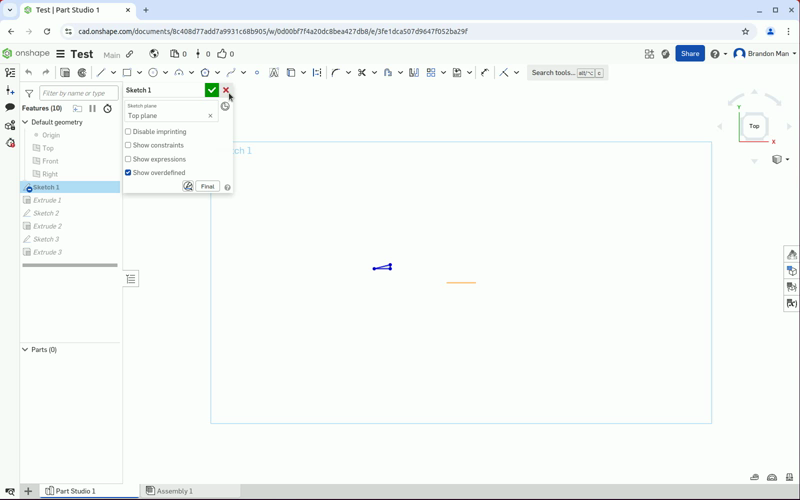
click(229, 92)
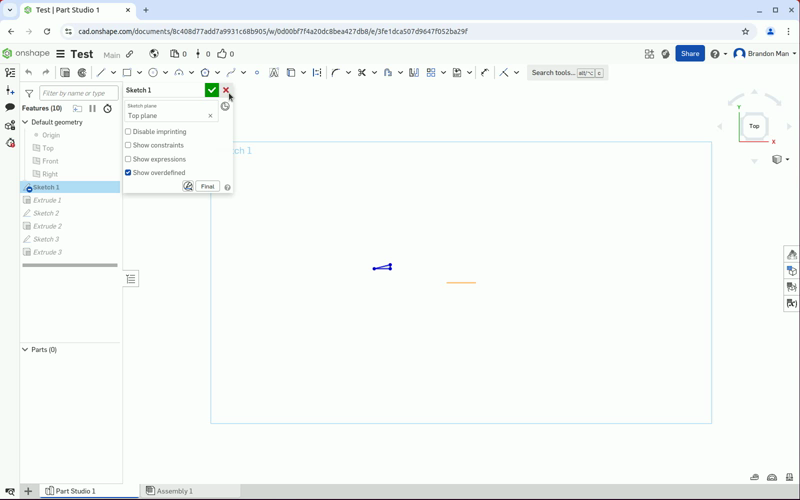
key(shift+s)
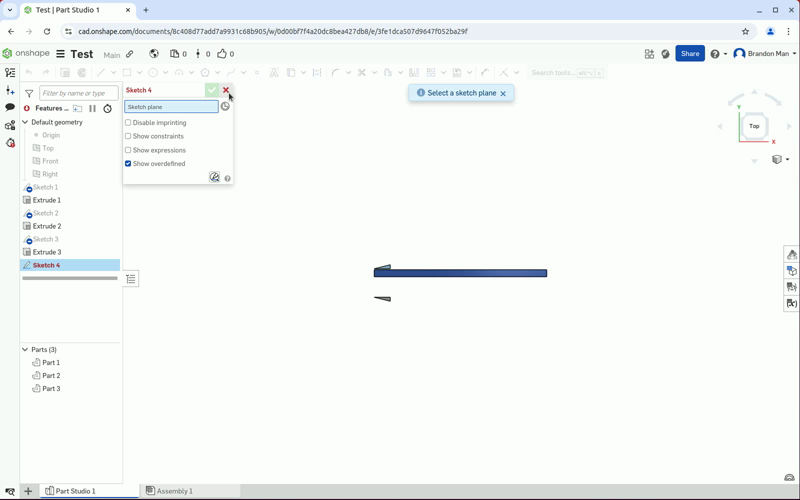
mouse_move(73, 150)
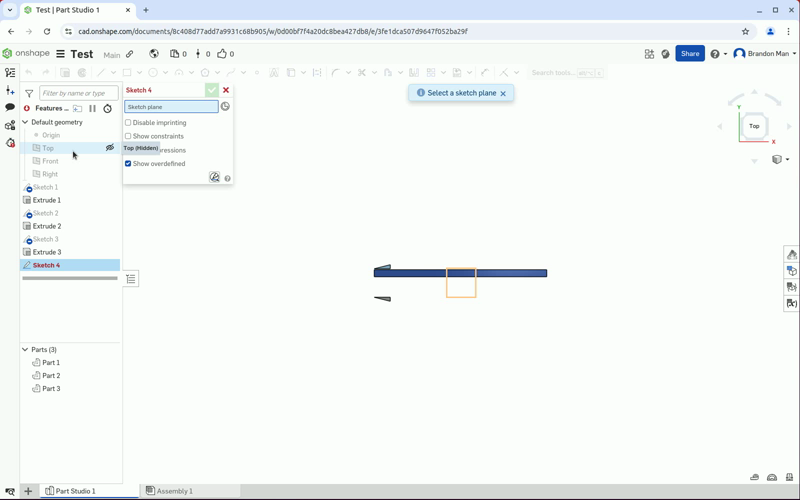
click(73, 150)
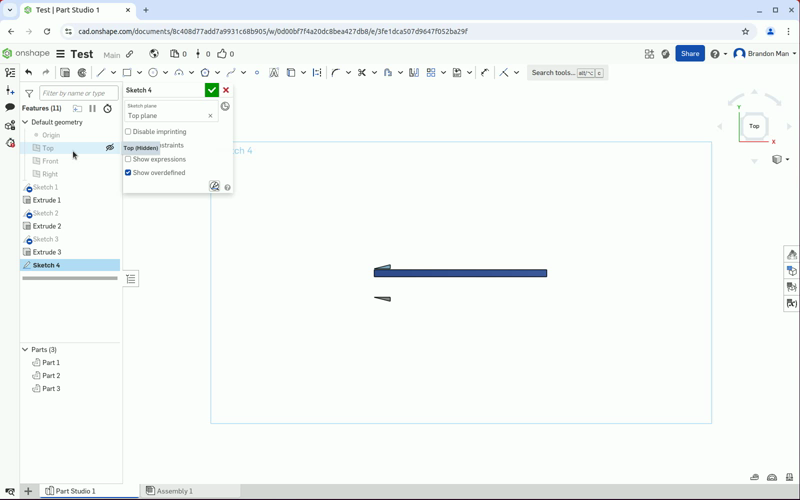
mouse_move(73, 352)
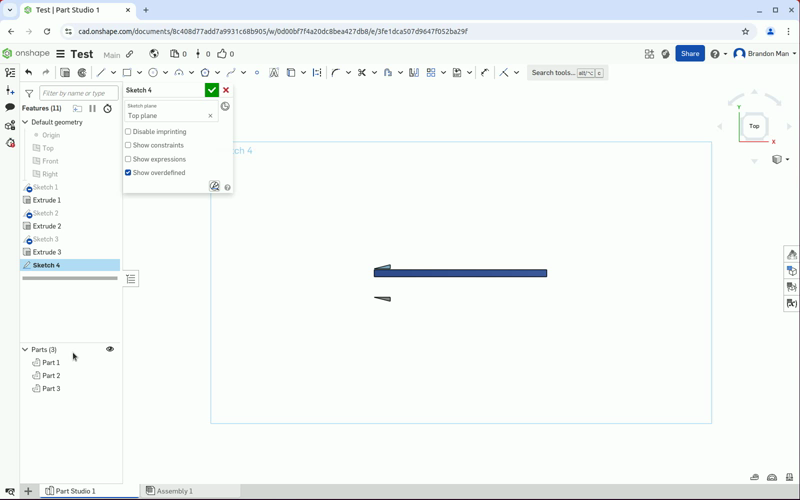
key(y)
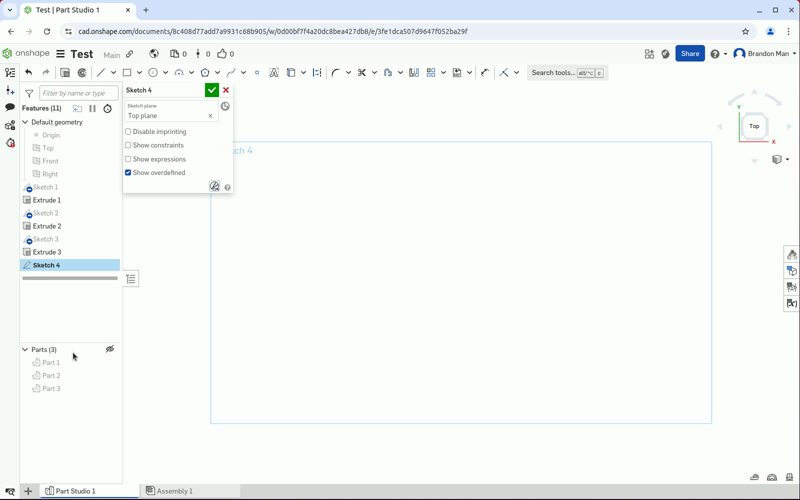
key(l)
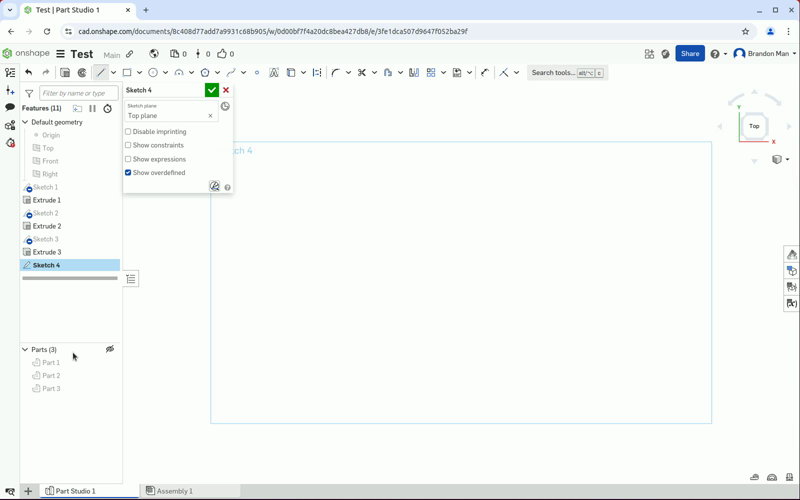
key_down(shift)
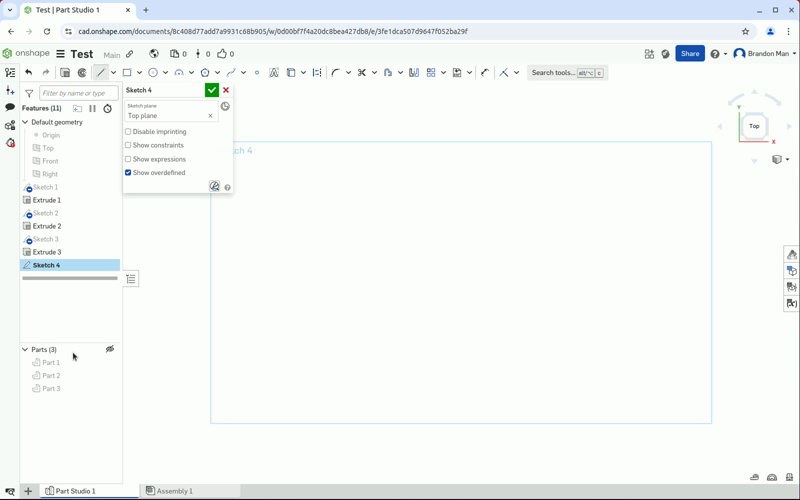
mouse_move(374, 297)
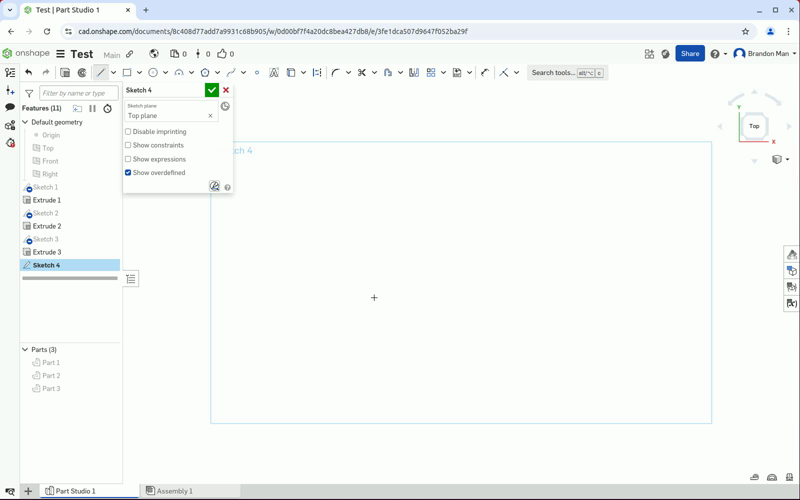
click(374, 297)
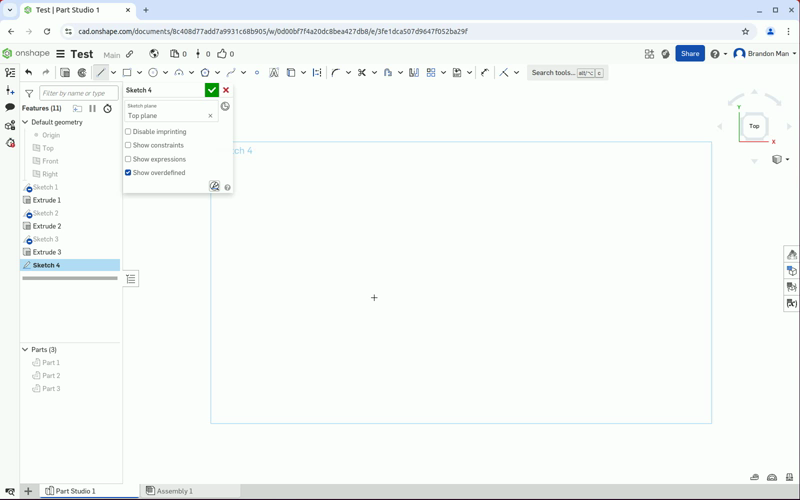
key_up(shift)
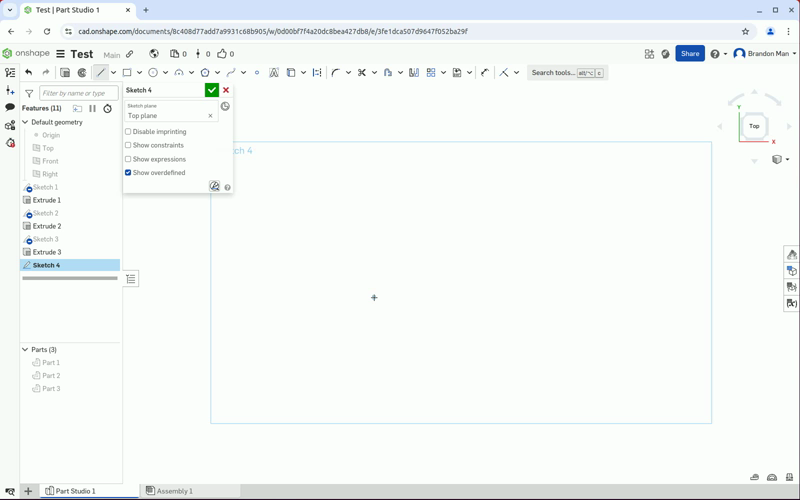
key_down(shift)
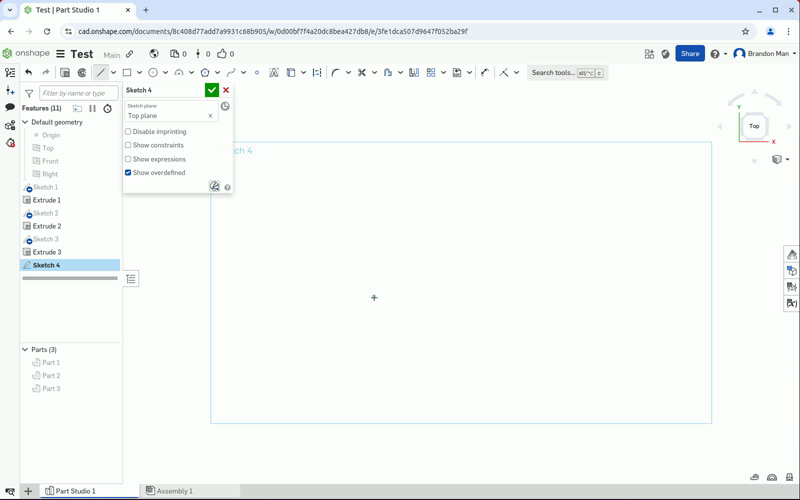
mouse_move(404, 297)
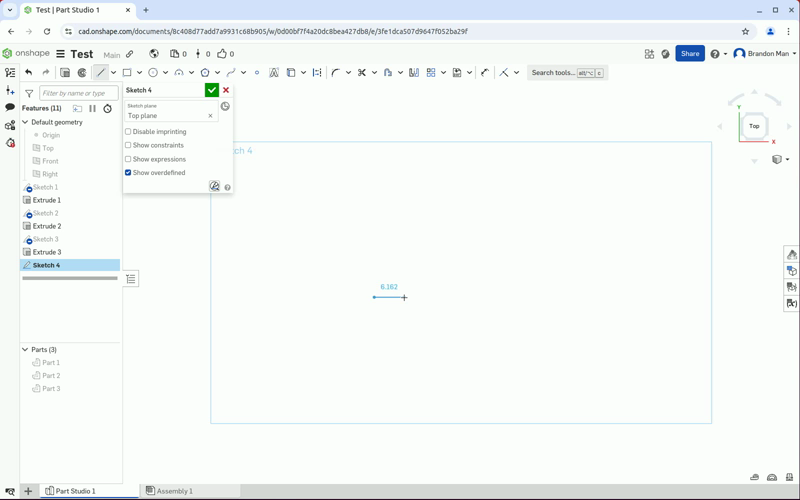
mouse_move(390, 297)
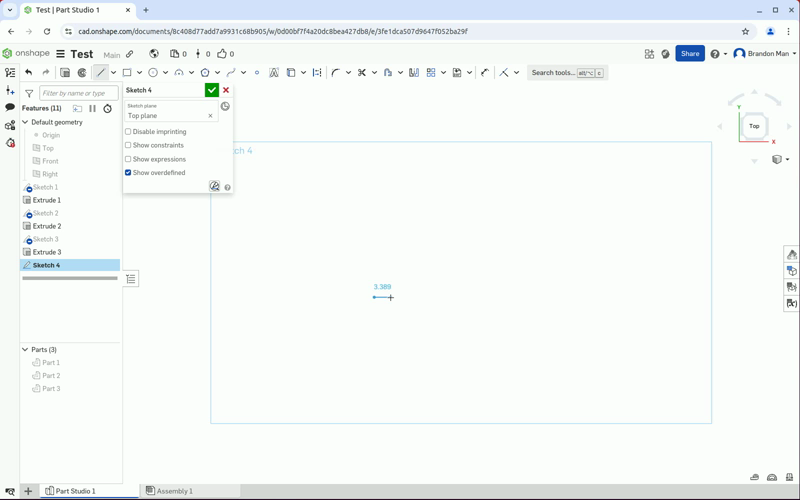
click(390, 297)
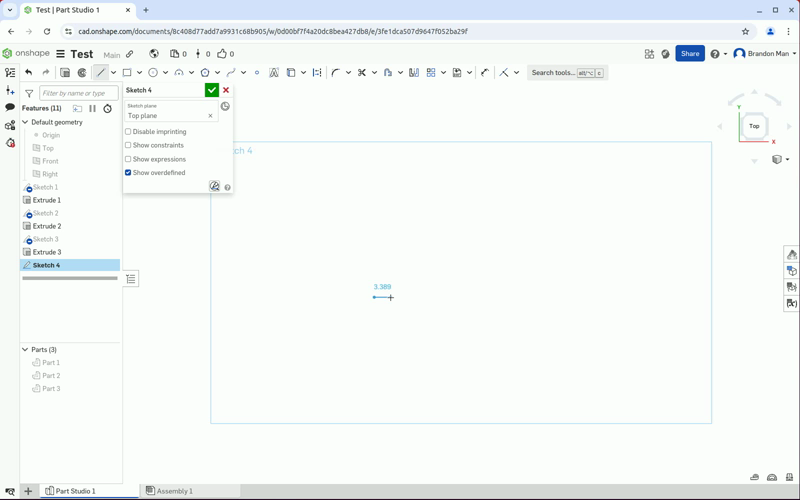
key_up(shift)
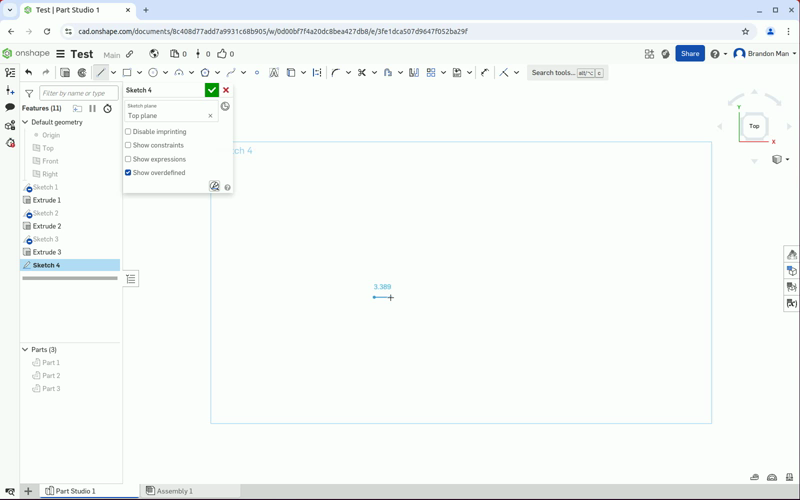
key_down(shift)
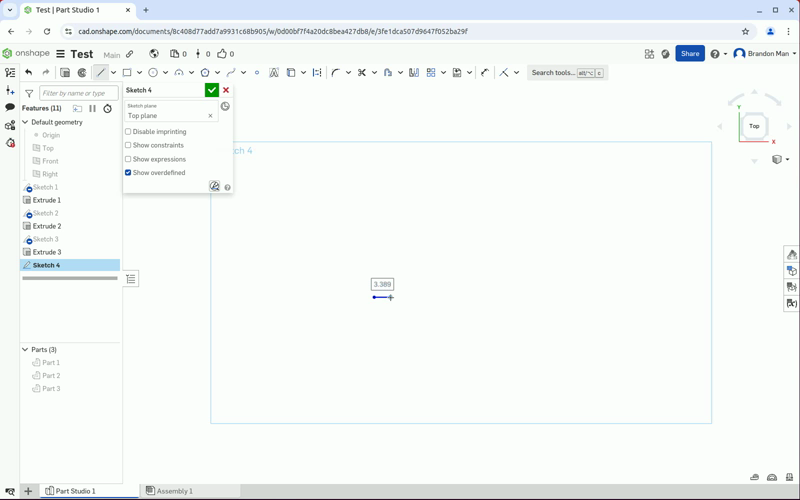
mouse_move(546, 297)
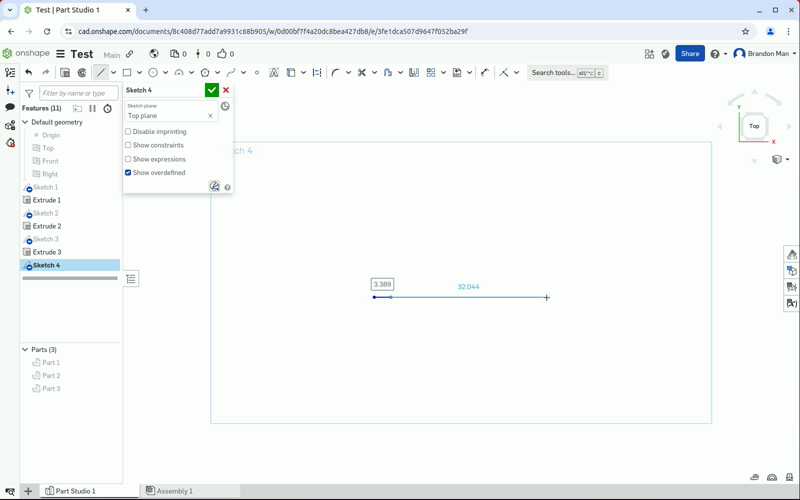
click(546, 297)
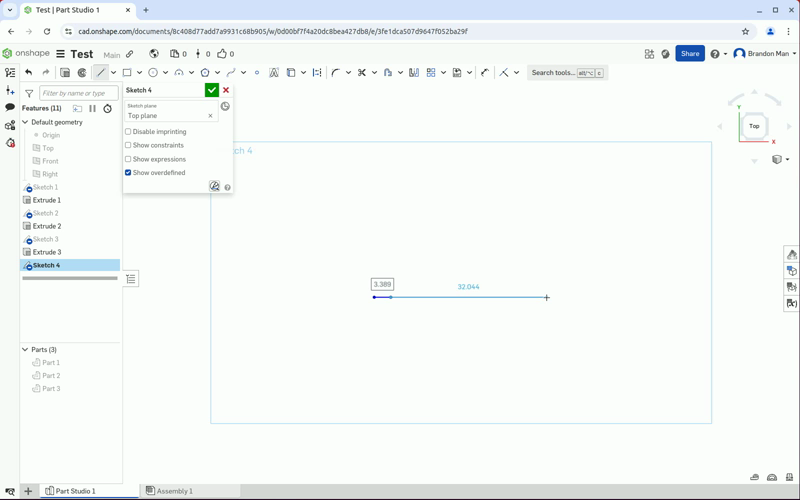
key_up(shift)
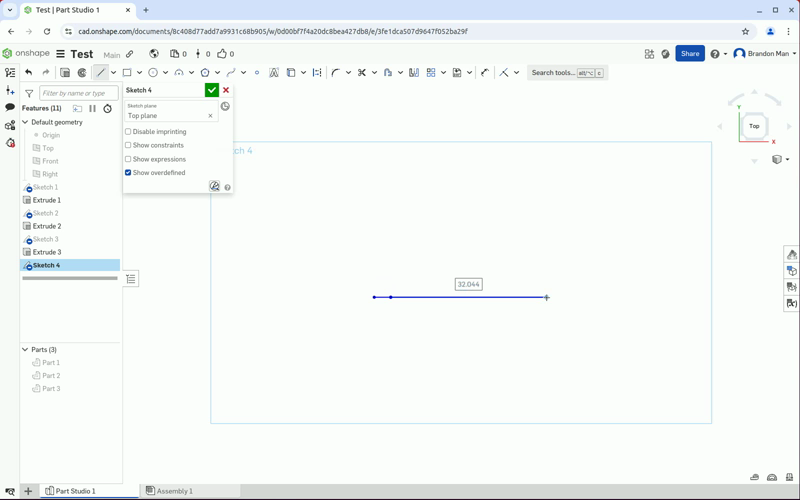
key_down(shift)
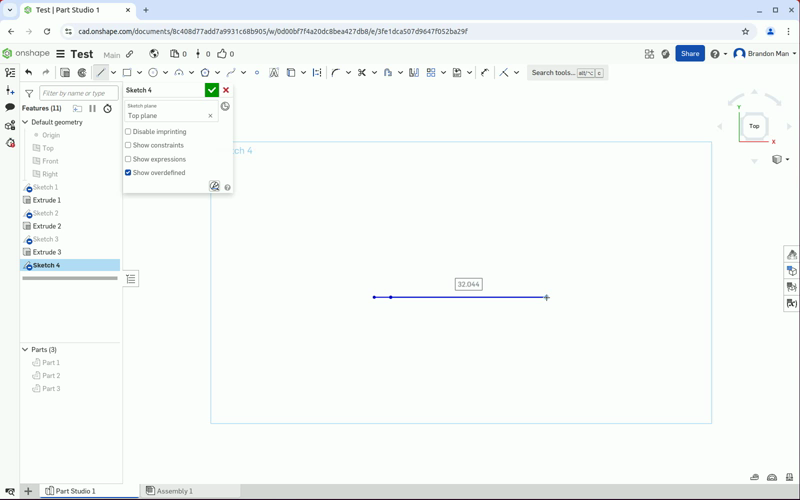
mouse_move(576, 297)
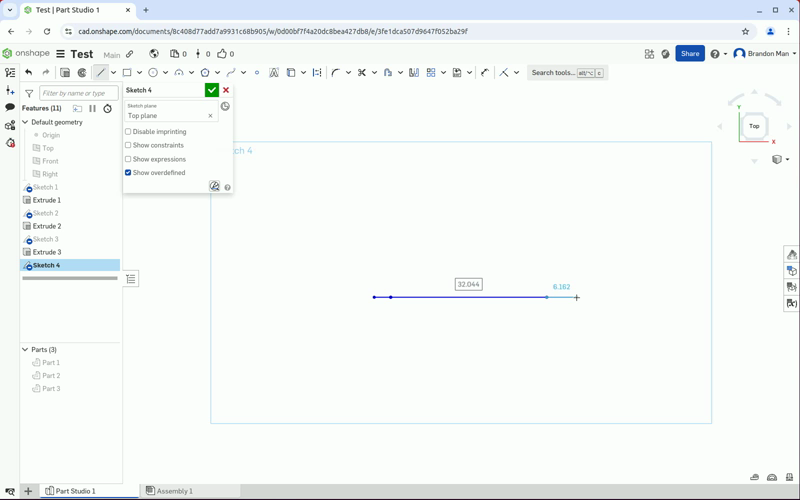
mouse_move(546, 289)
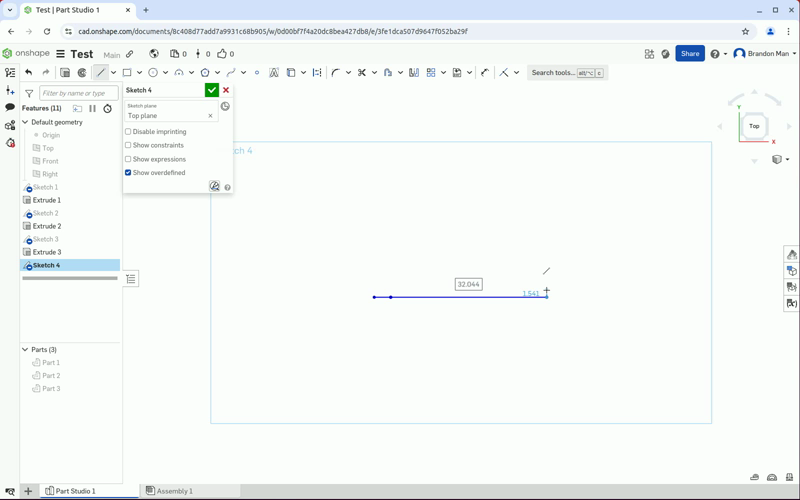
scroll(6)
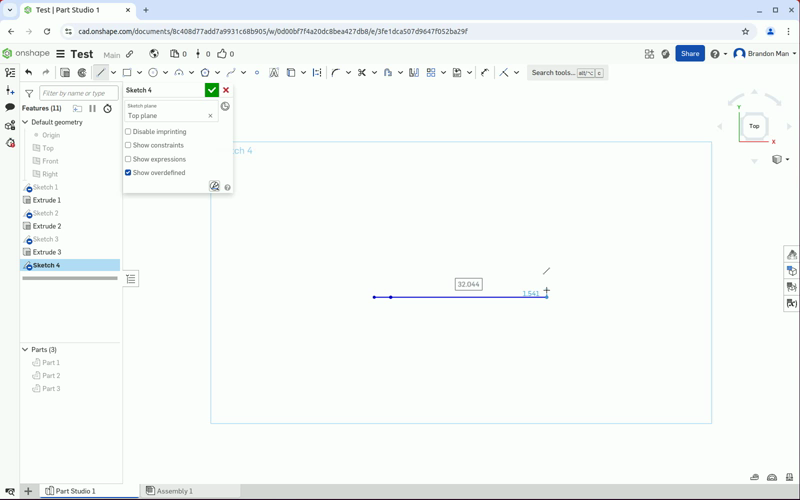
scroll(6)
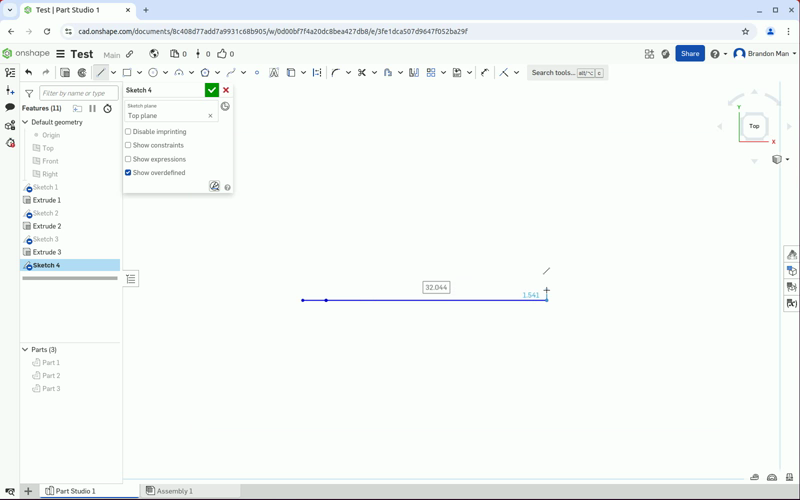
scroll(6)
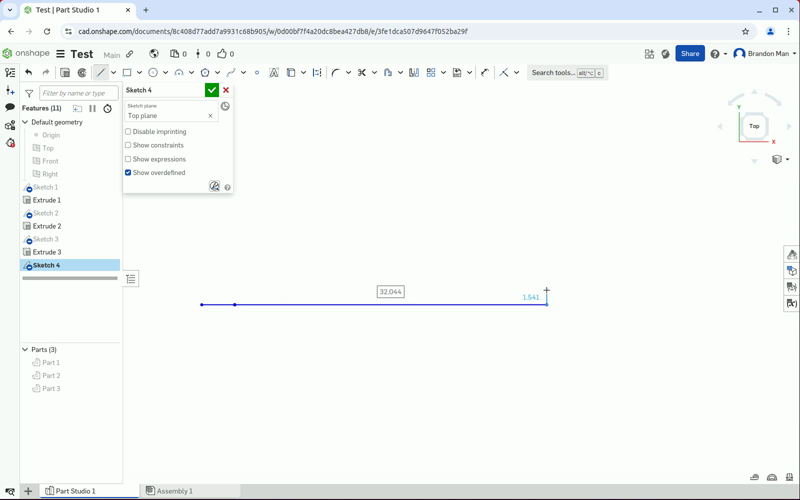
scroll(6)
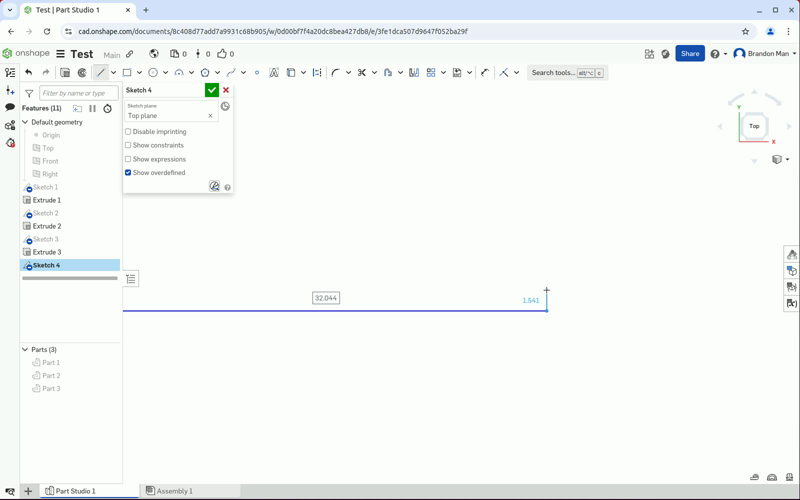
scroll(6)
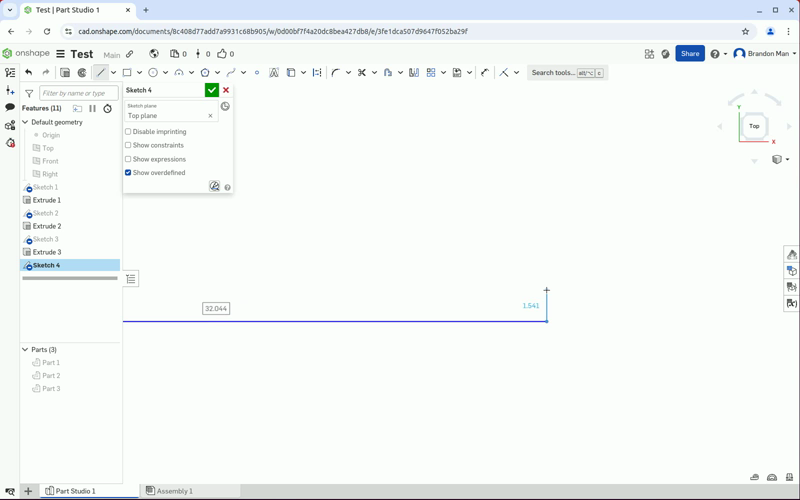
scroll(6)
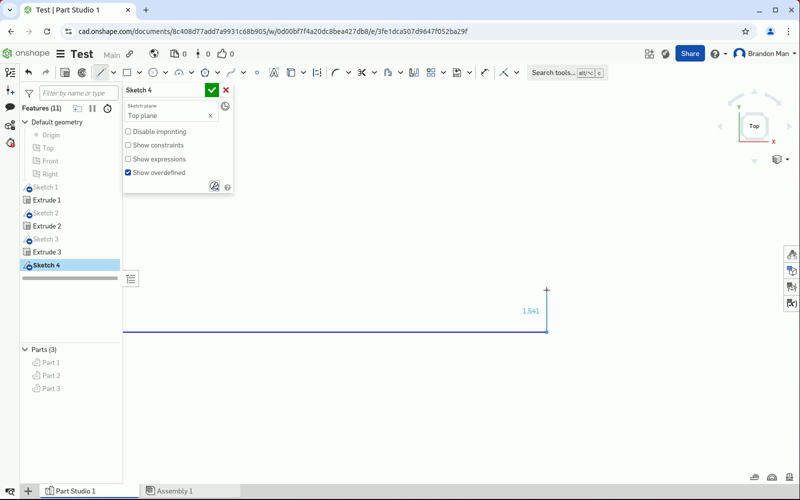
scroll(6)
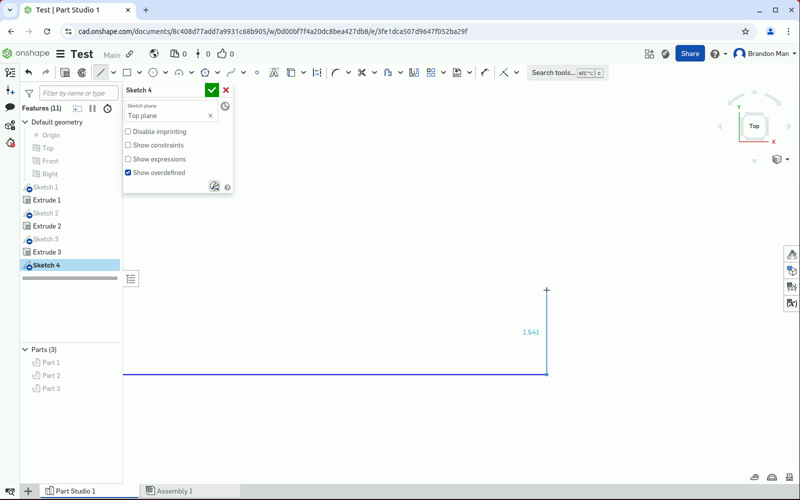
click(546, 289)
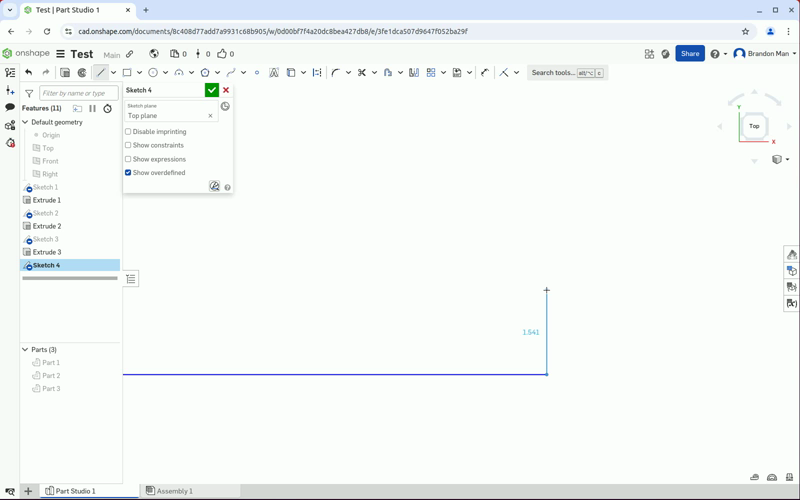
scroll(-6)
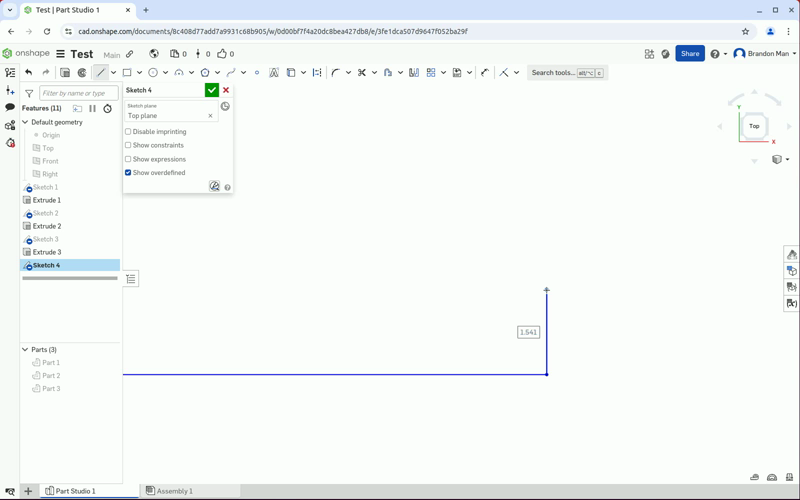
scroll(-6)
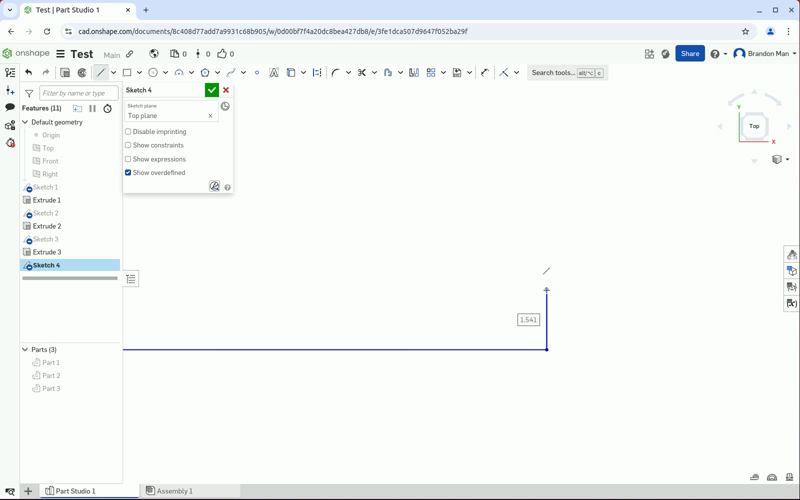
scroll(-6)
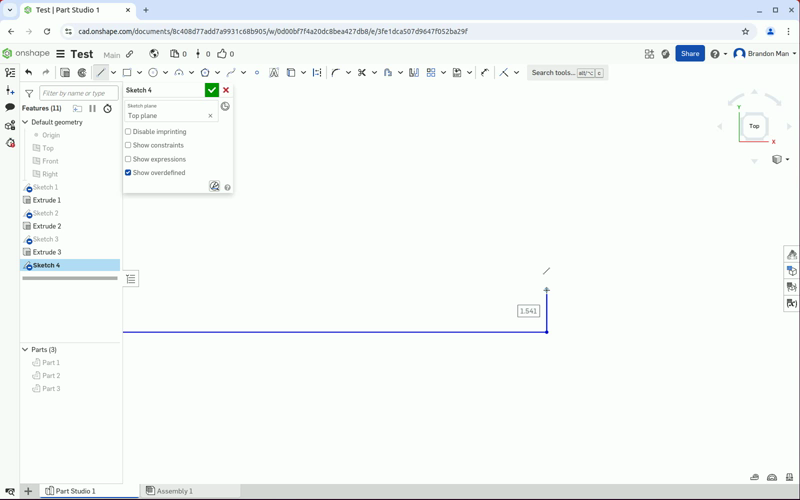
scroll(-6)
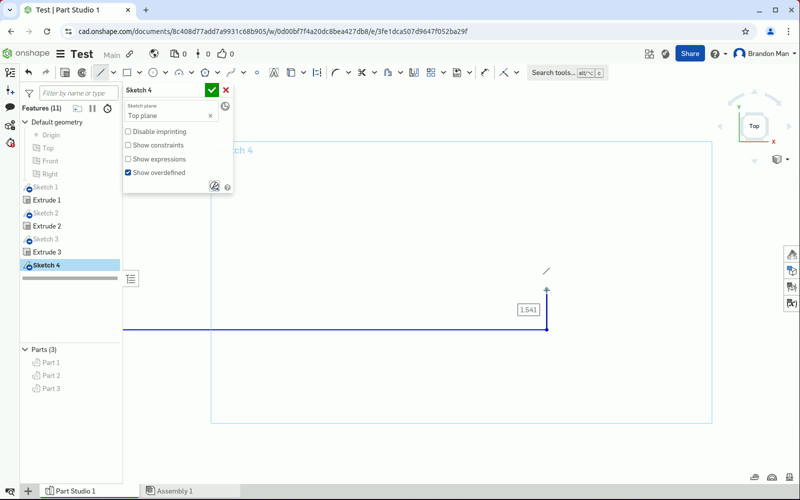
scroll(-6)
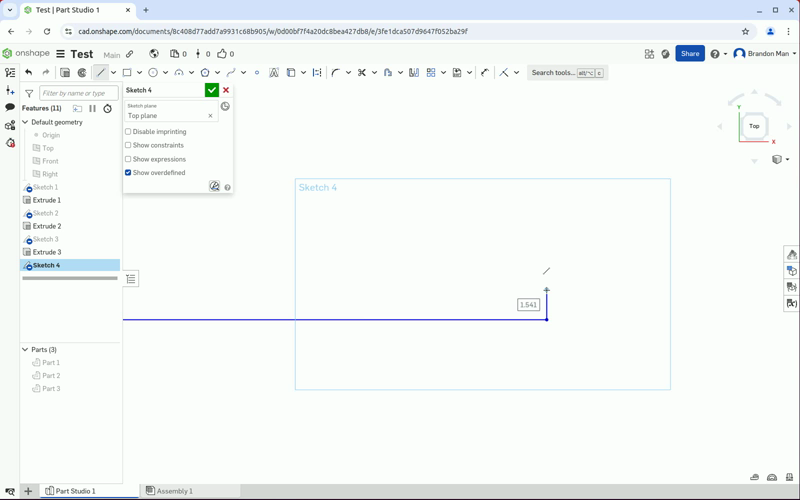
scroll(-6)
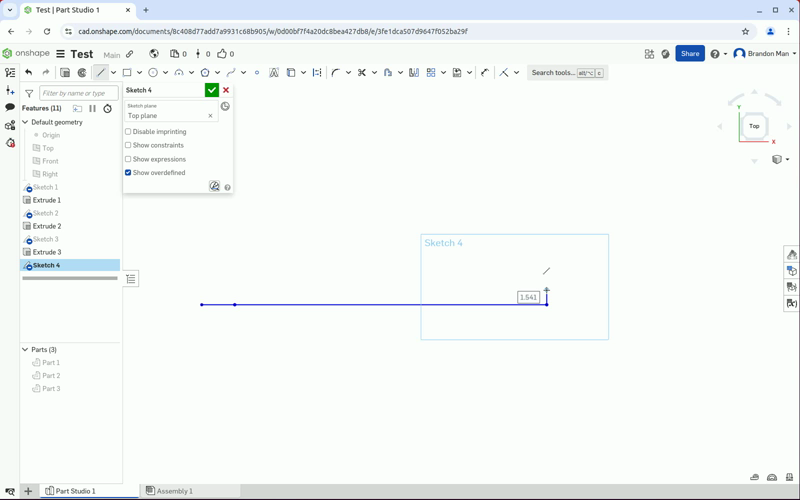
scroll(-6)
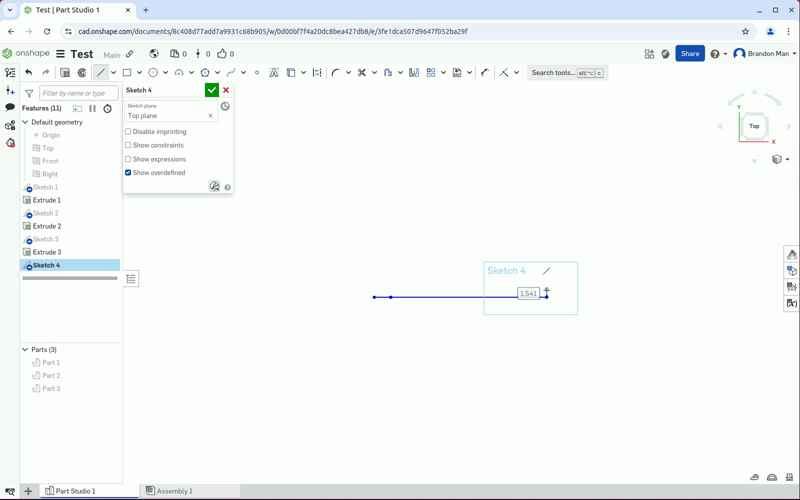
key_up(shift)
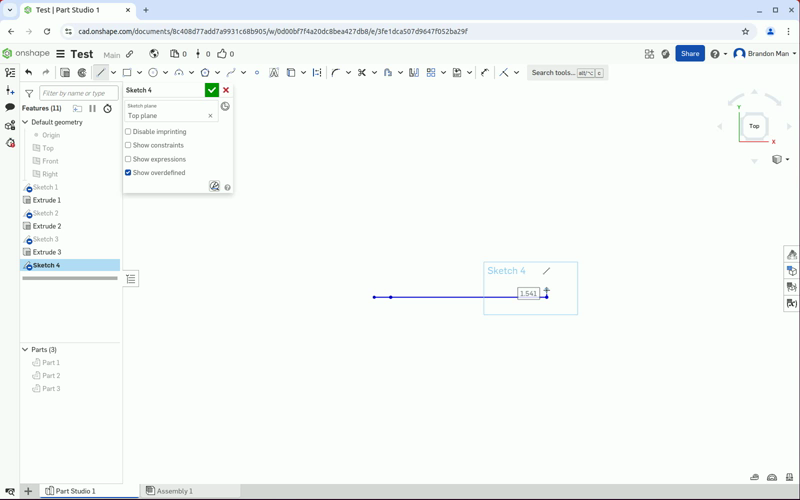
key_down(shift)
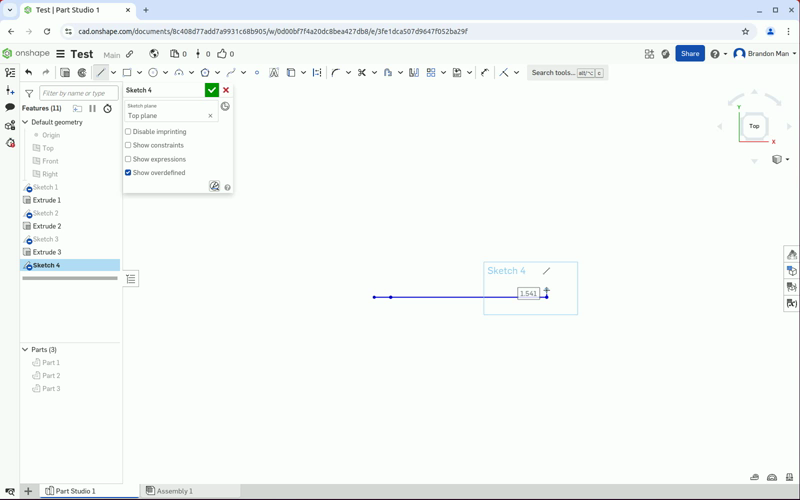
mouse_move(374, 289)
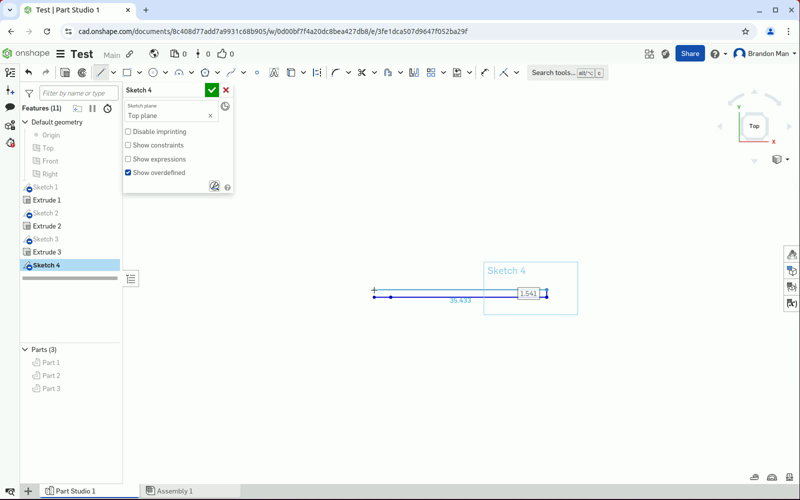
click(374, 289)
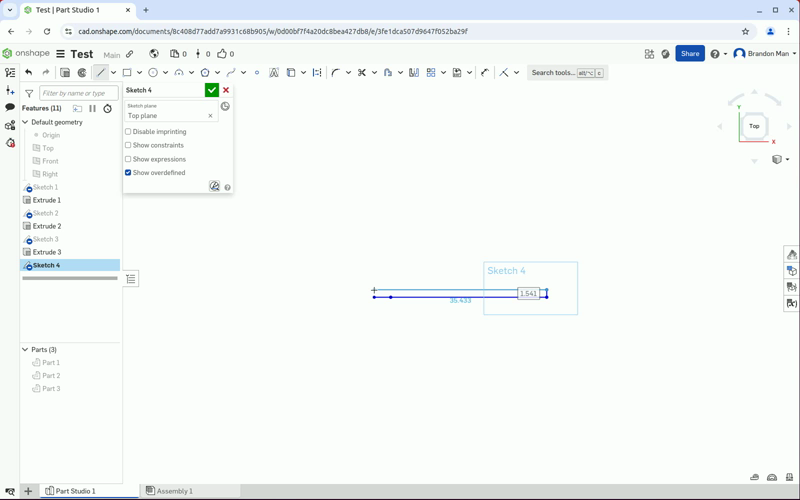
key_up(shift)
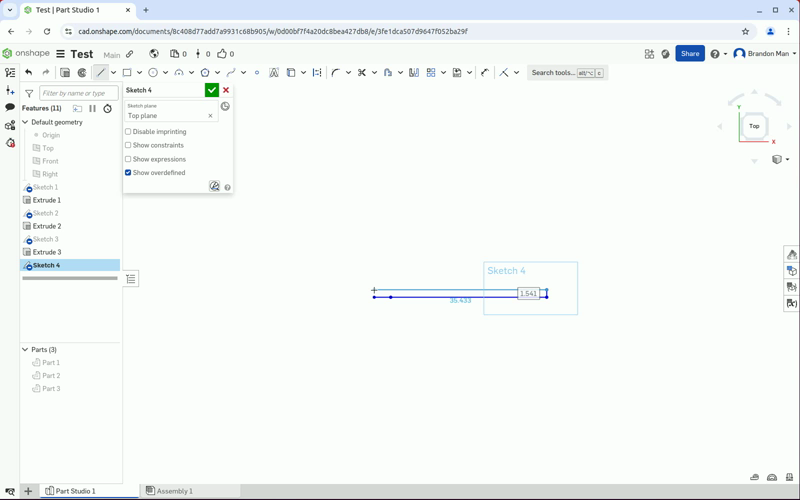
mouse_move(404, 289)
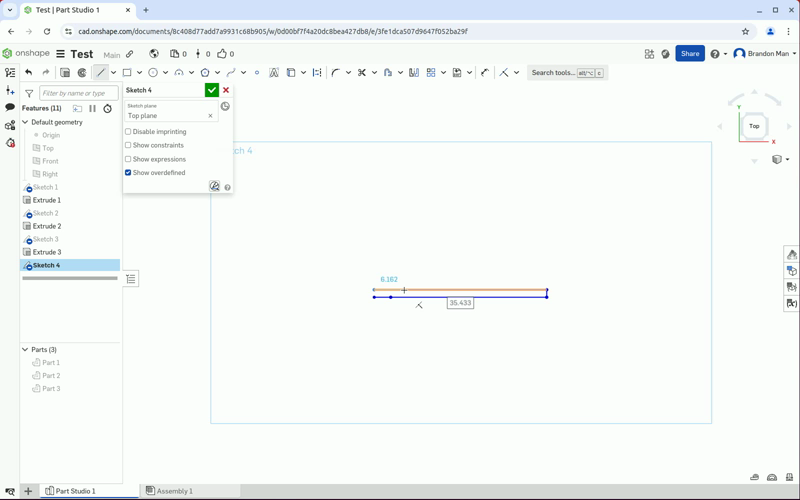
key_down(shift)
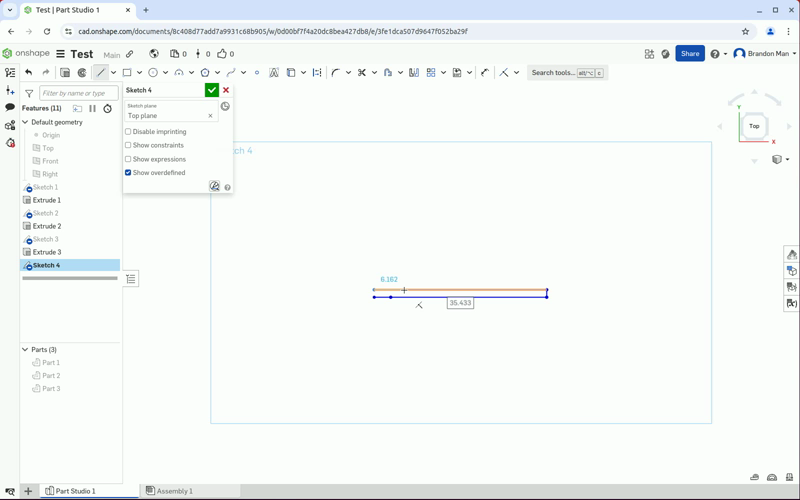
mouse_move(374, 297)
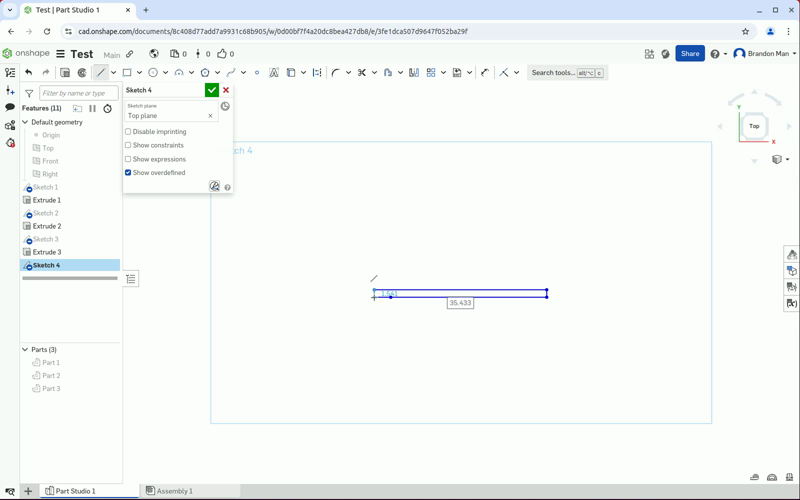
scroll(6)
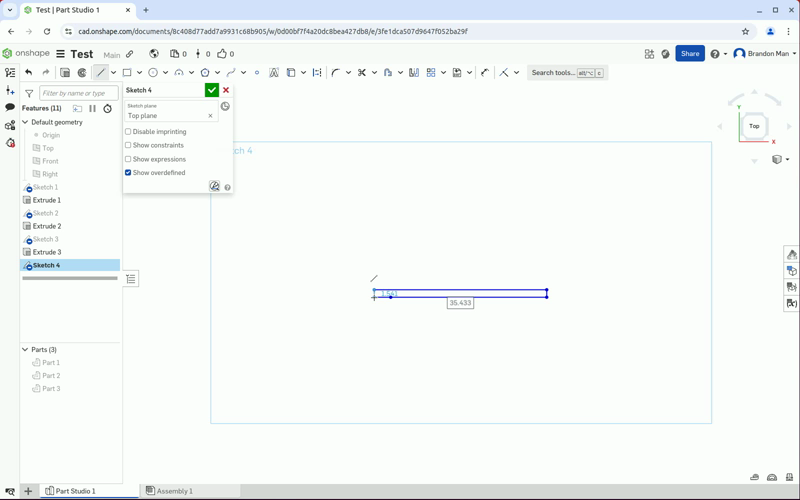
scroll(6)
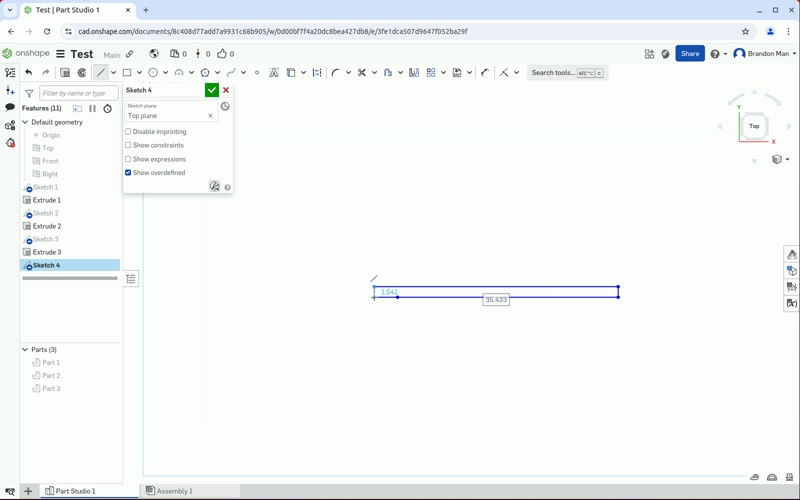
scroll(6)
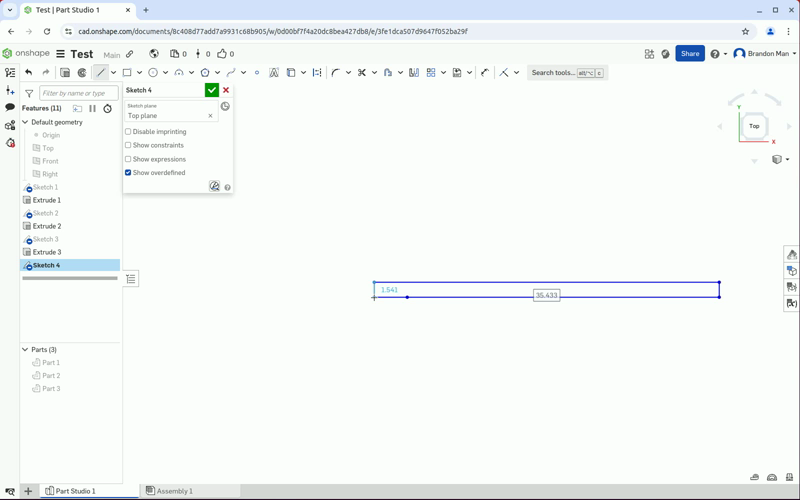
scroll(6)
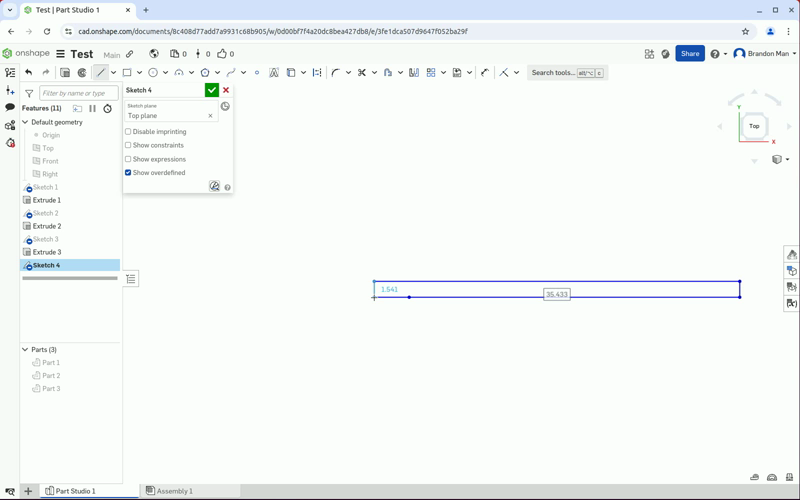
scroll(6)
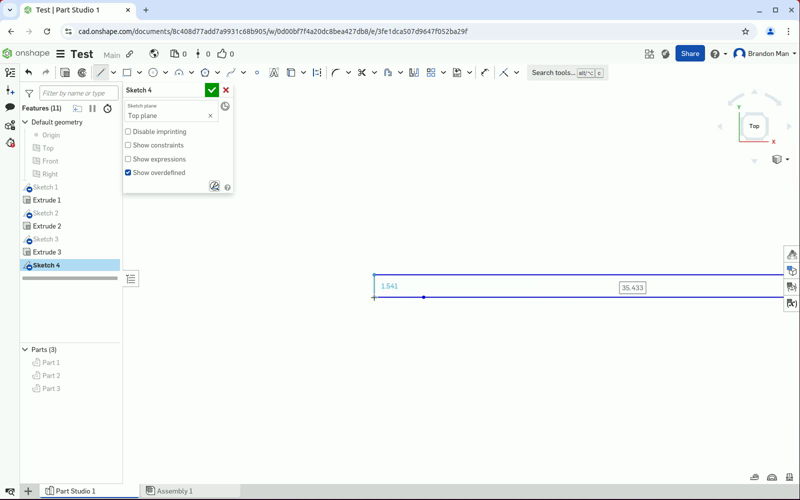
scroll(6)
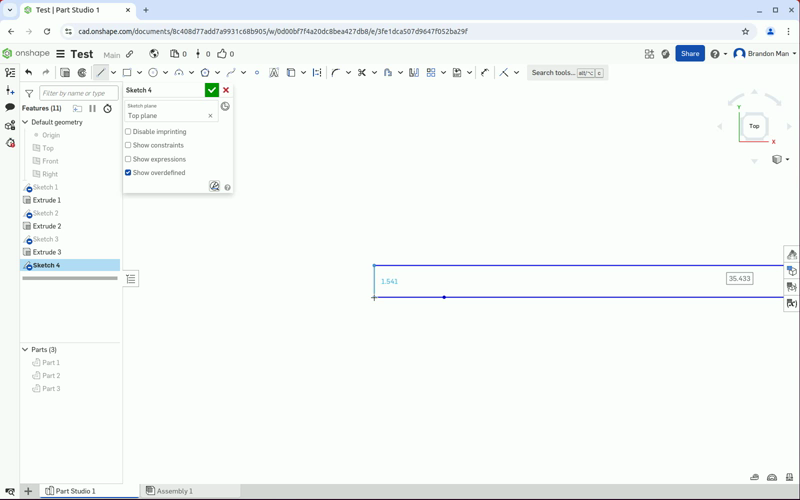
scroll(6)
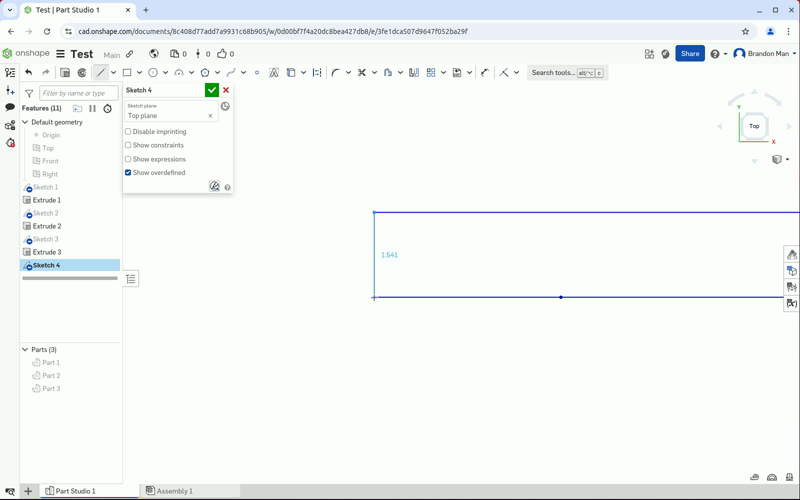
key_up(shift)
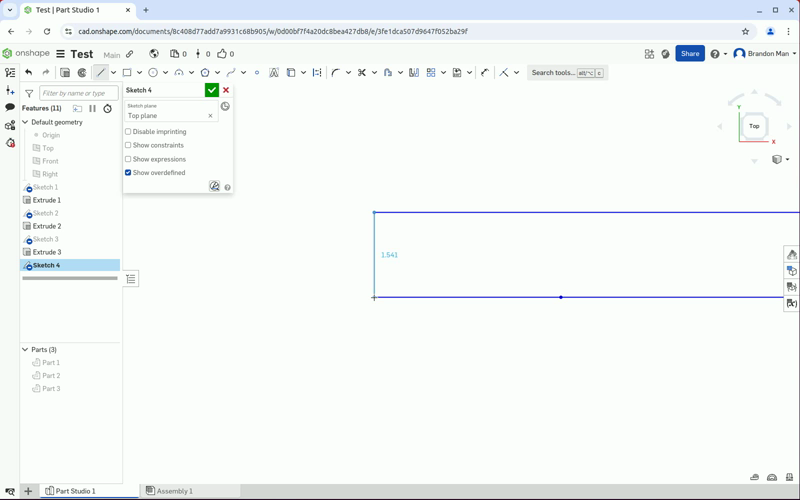
click(374, 297)
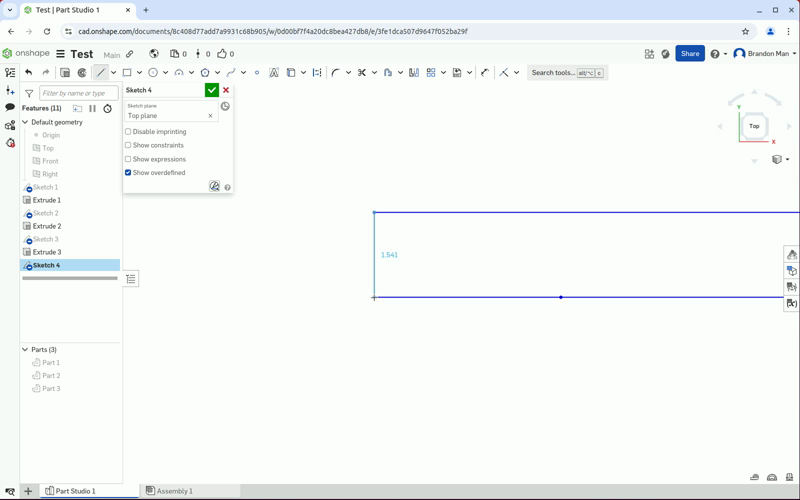
scroll(-6)
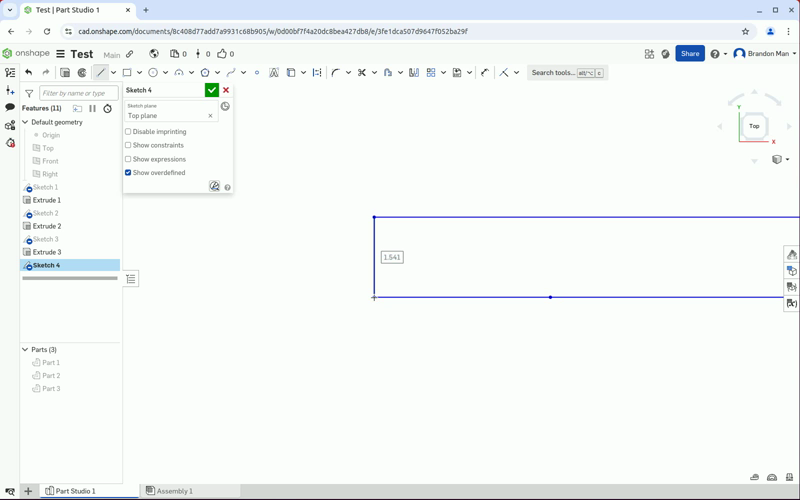
scroll(-6)
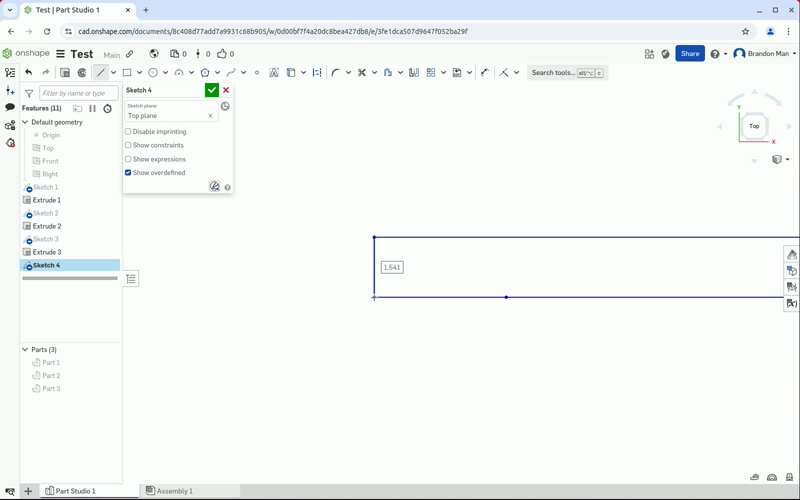
scroll(-6)
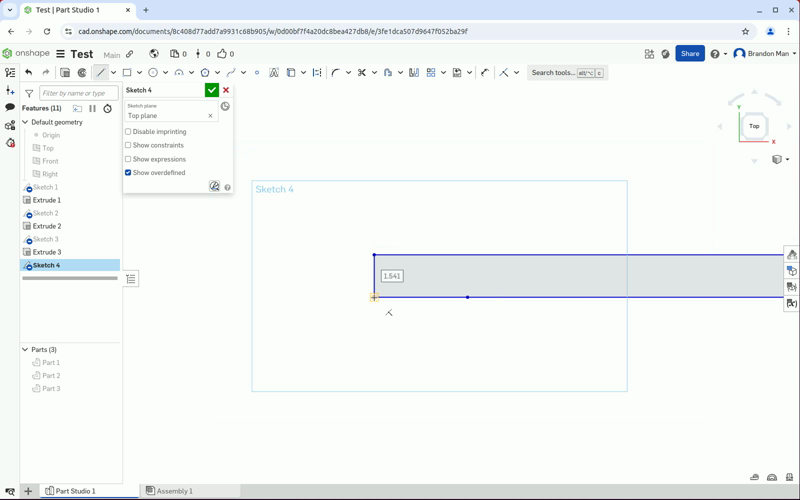
scroll(-6)
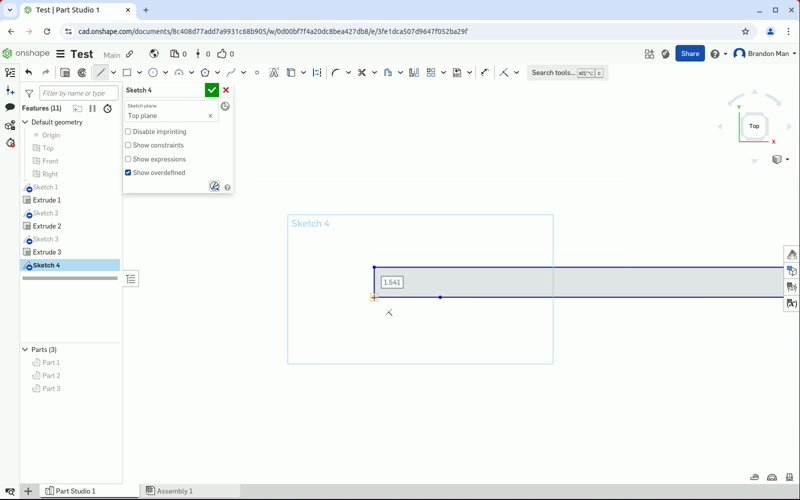
scroll(-6)
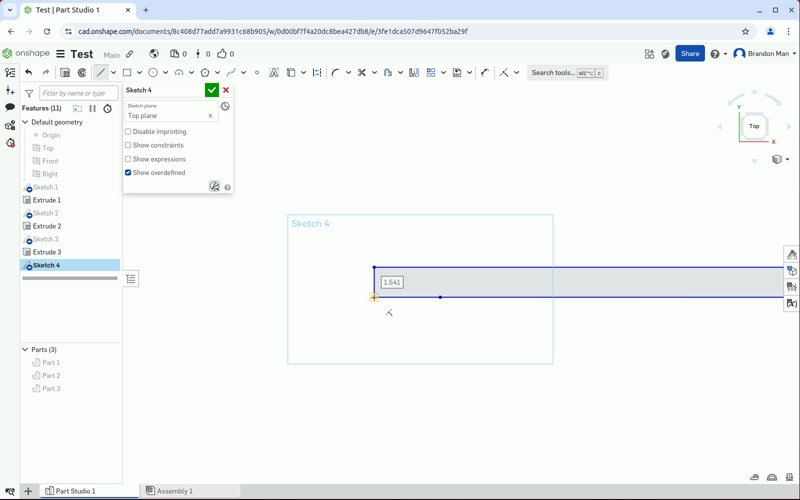
scroll(-6)
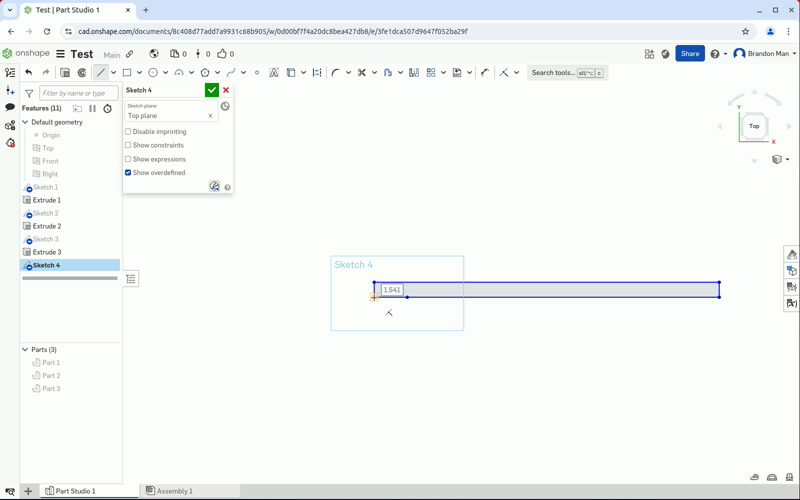
scroll(-6)
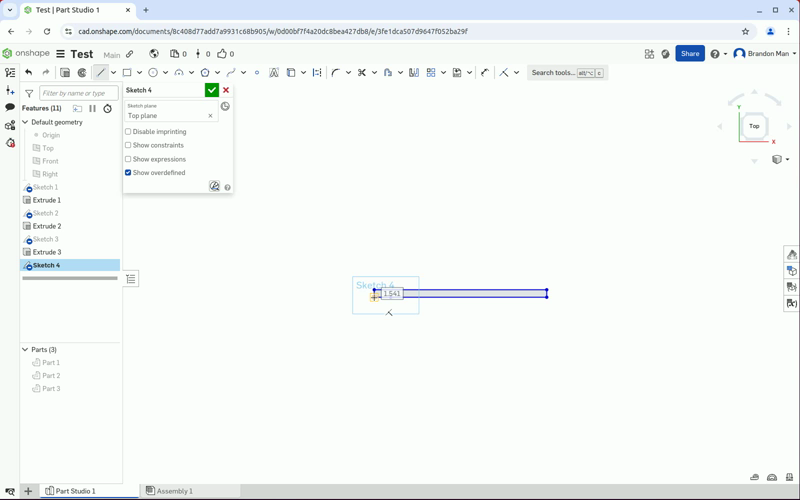
key(esc)
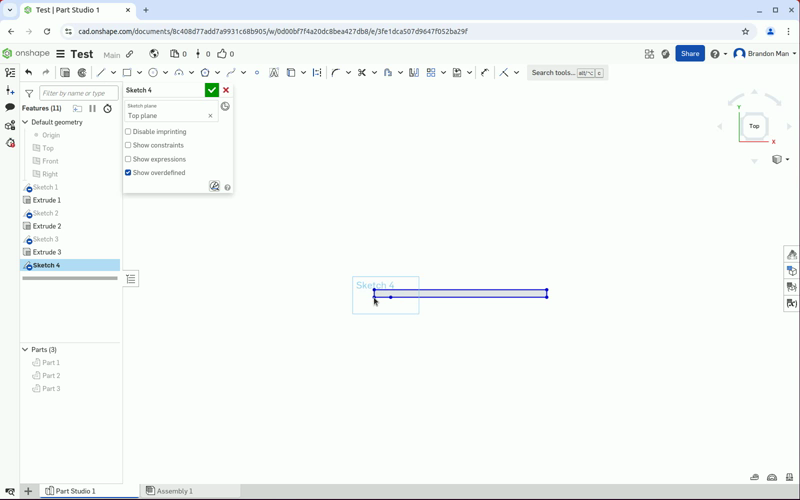
mouse_move(519, 292)
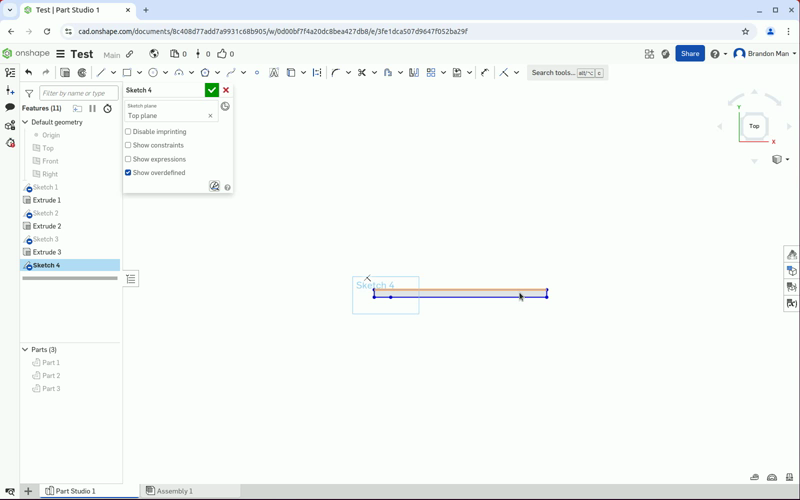
scroll(6)
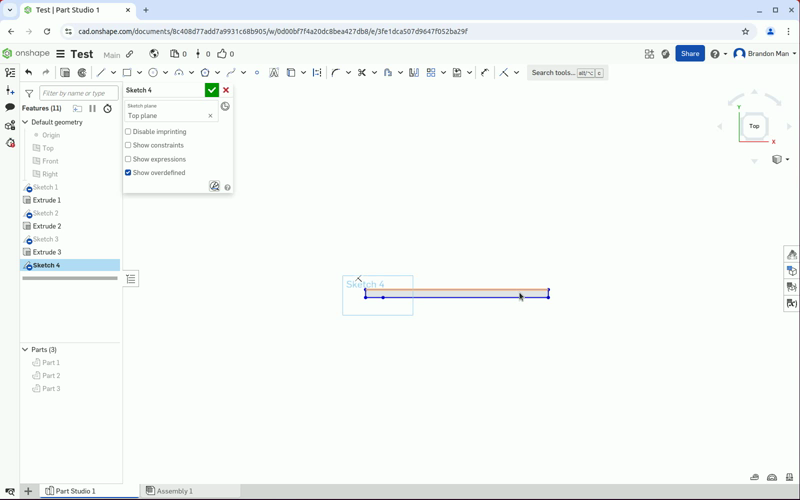
scroll(6)
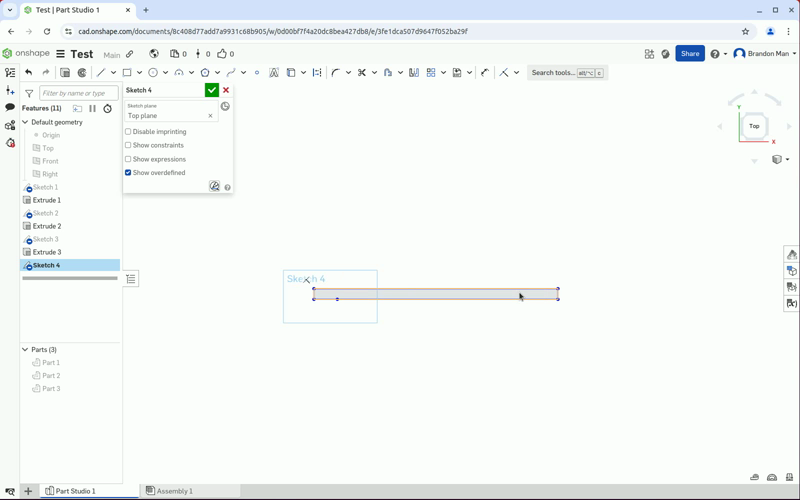
scroll(6)
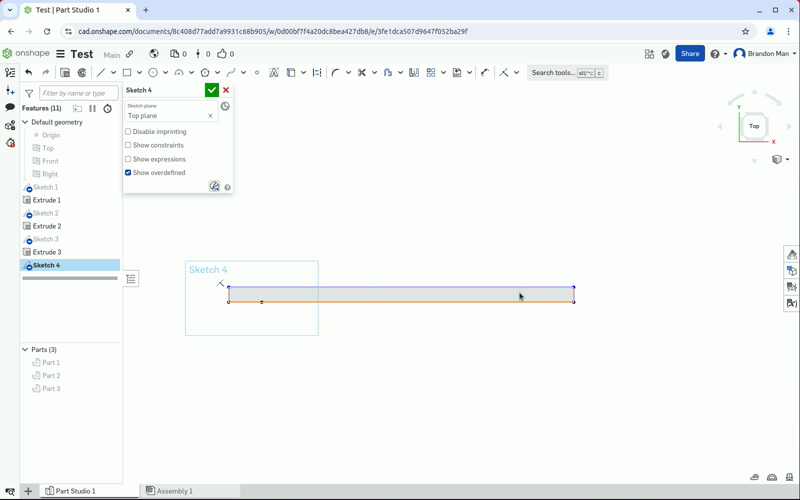
scroll(6)
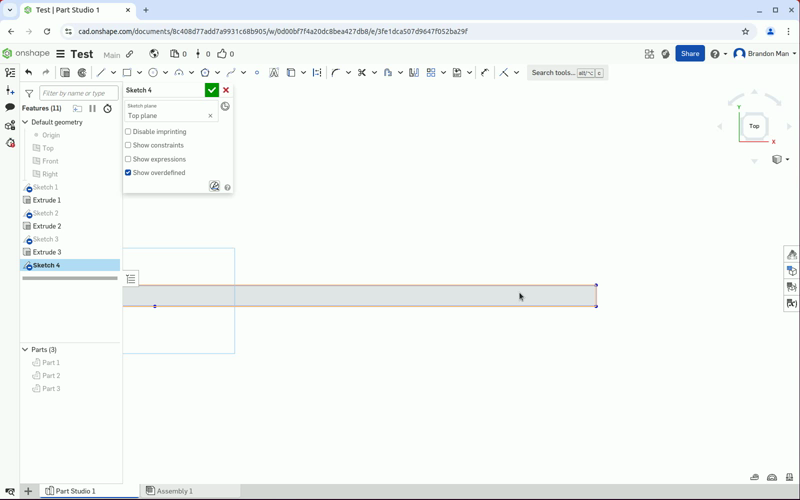
scroll(6)
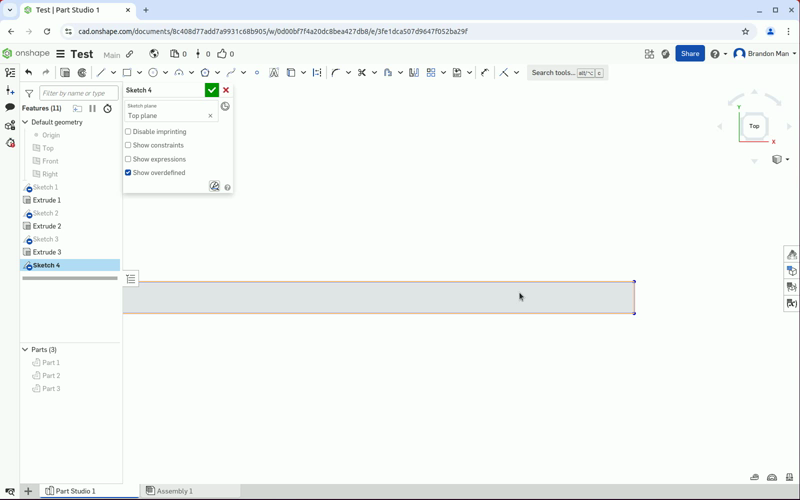
scroll(6)
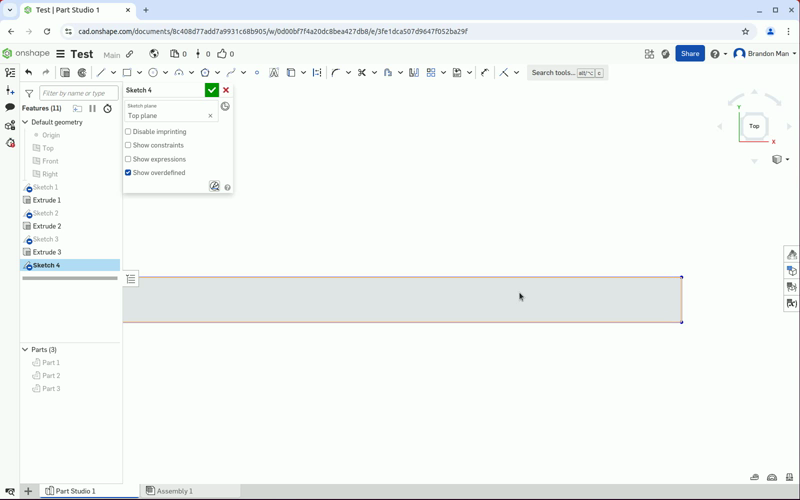
scroll(6)
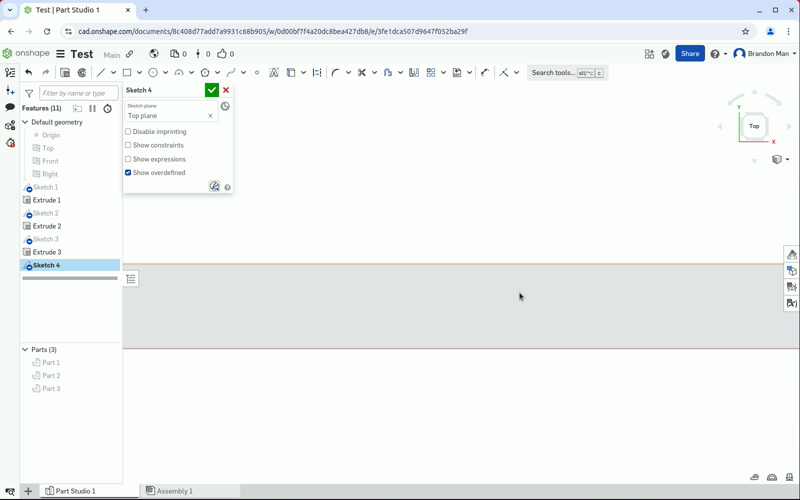
click(519, 292)
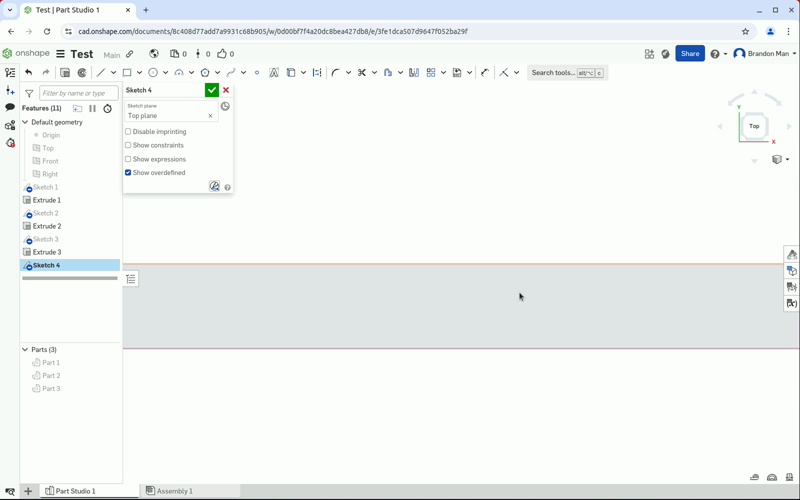
scroll(-6)
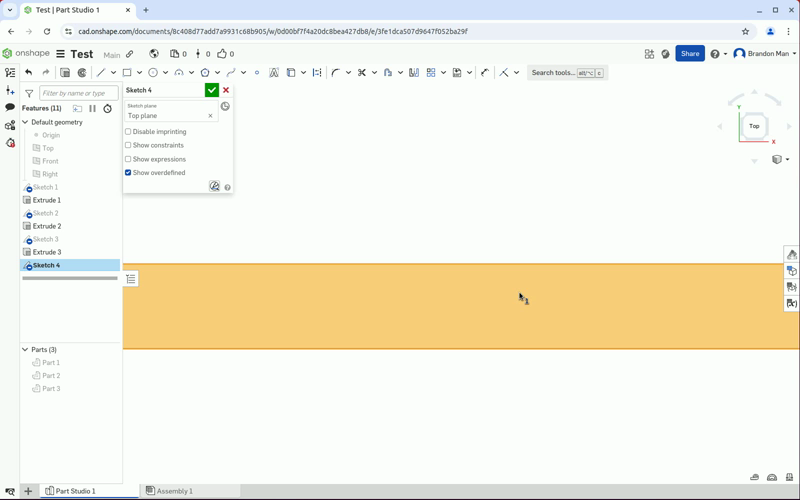
scroll(-6)
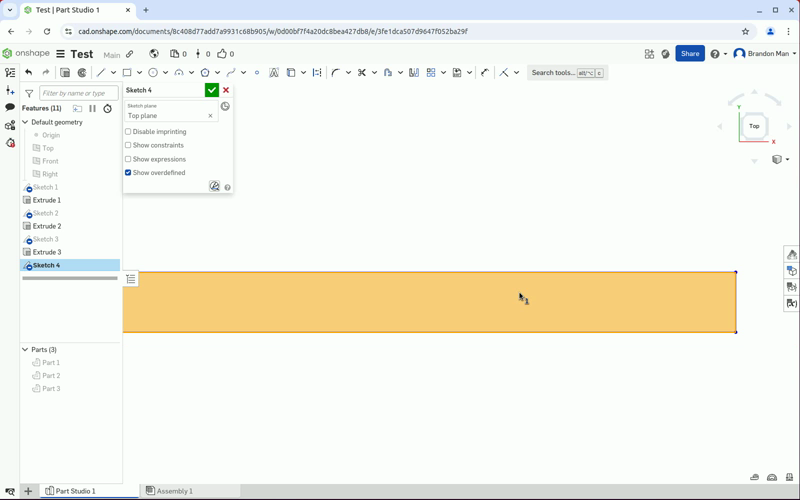
scroll(-6)
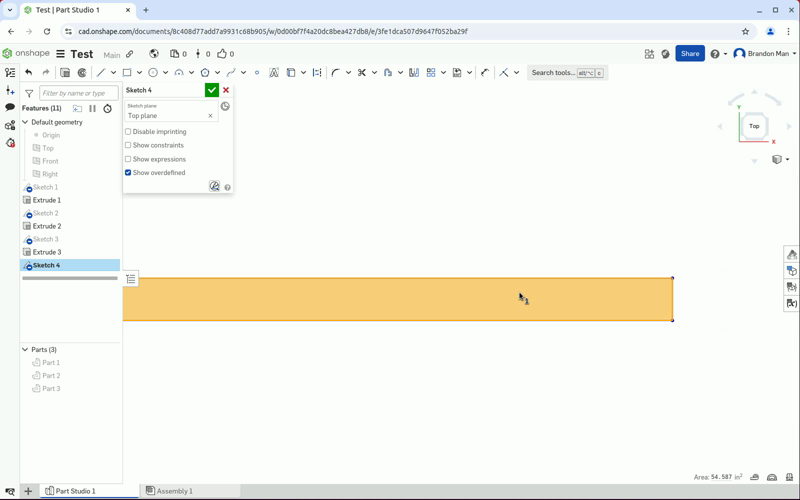
scroll(-6)
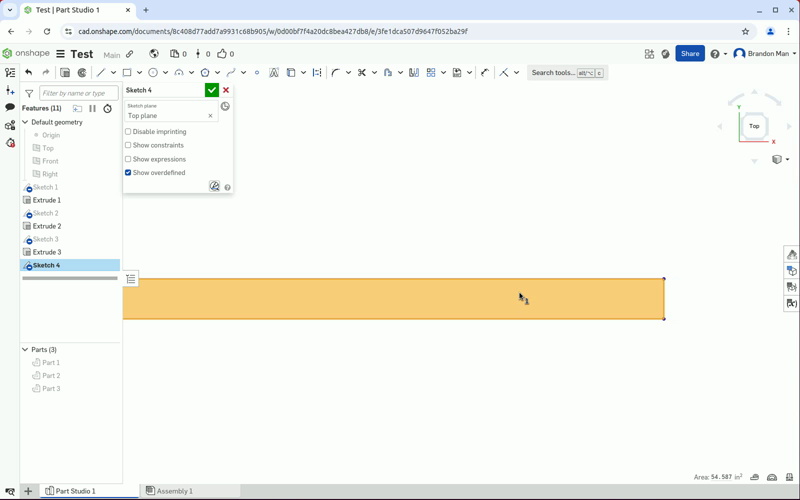
scroll(-6)
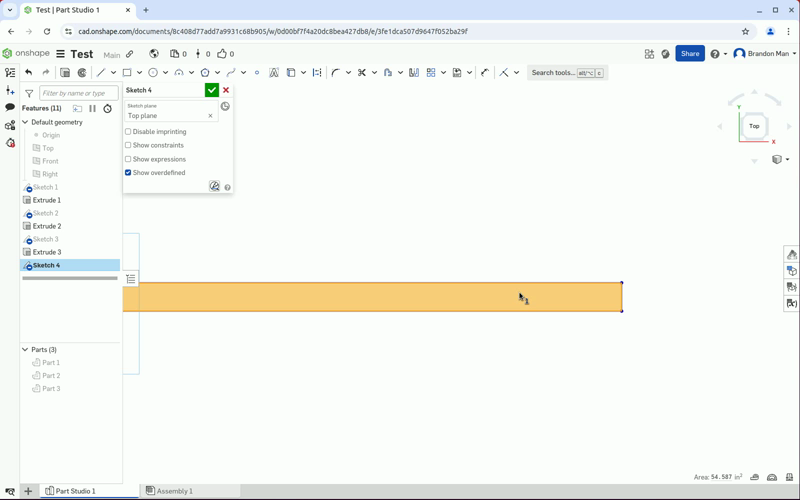
scroll(-6)
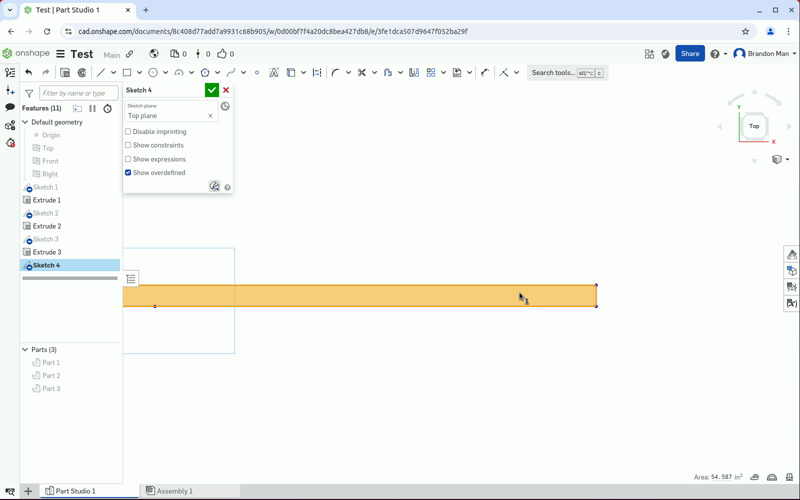
scroll(-6)
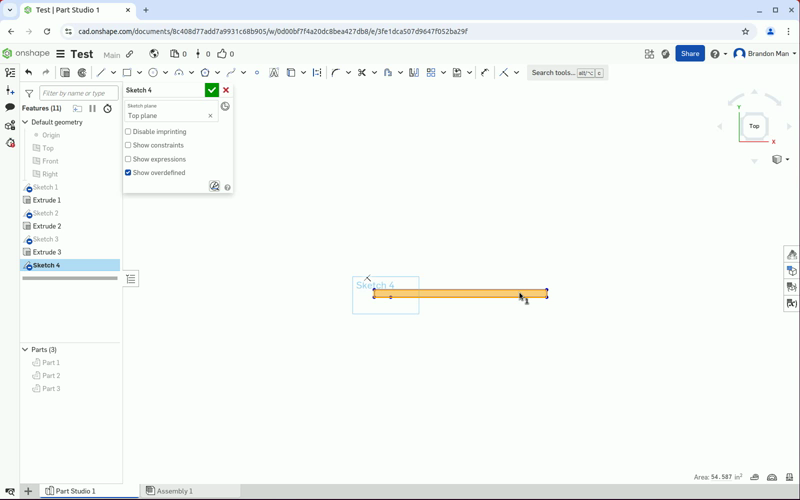
mouse_move(73, 352)
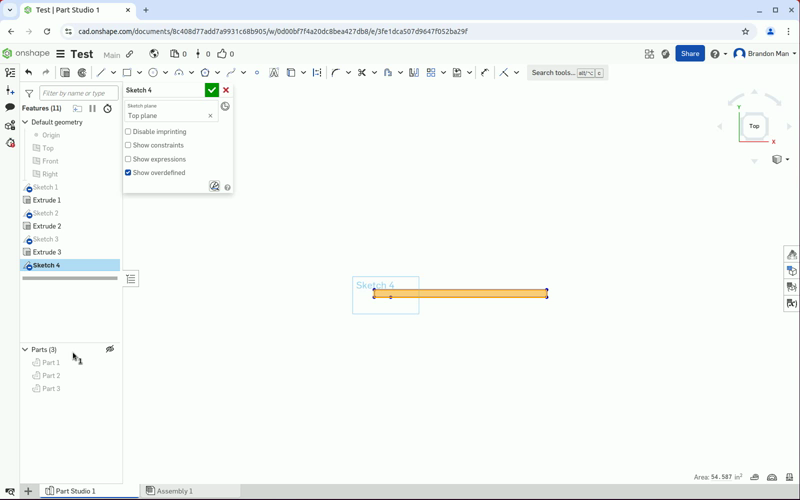
key(shift+y)
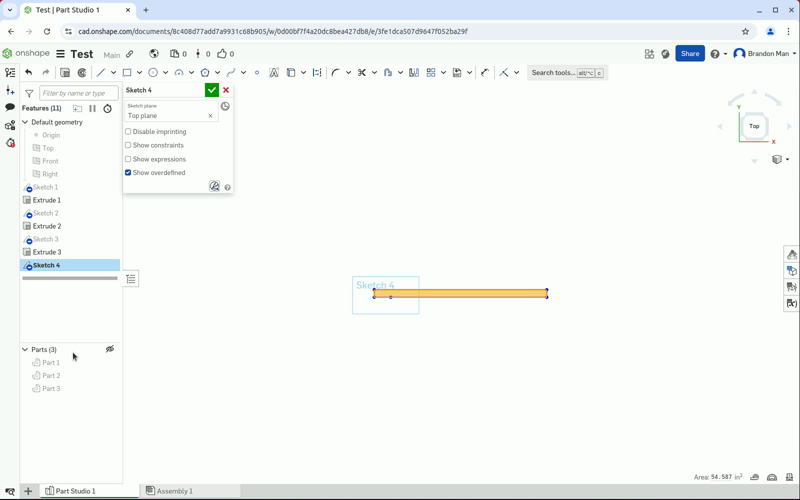
key(shift+e)
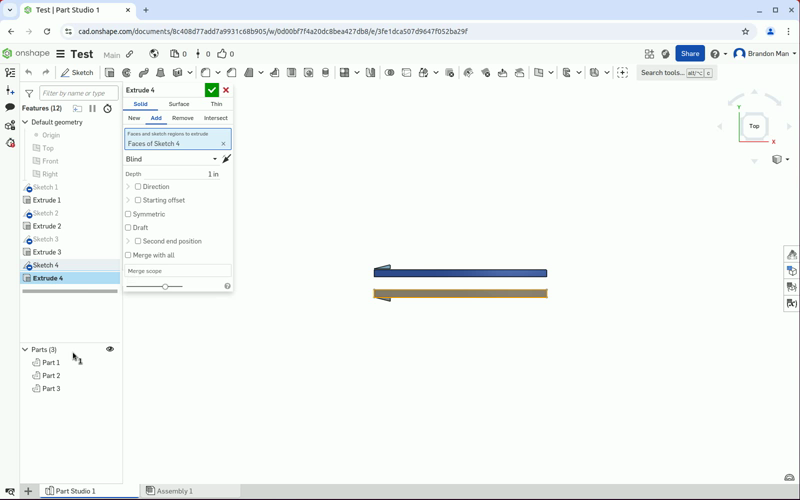
mouse_move(143, 106)
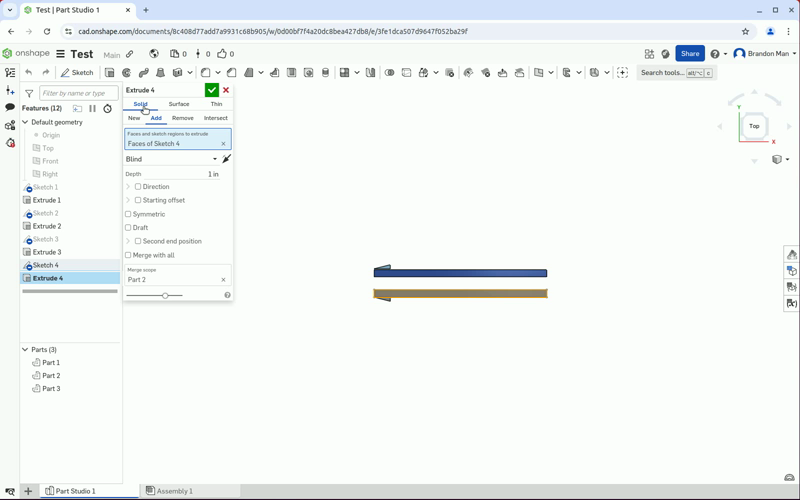
click(143, 106)
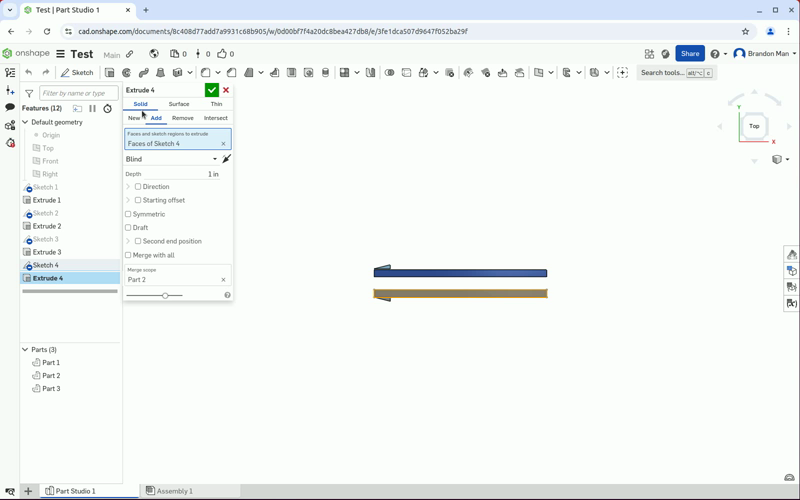
mouse_move(137, 120)
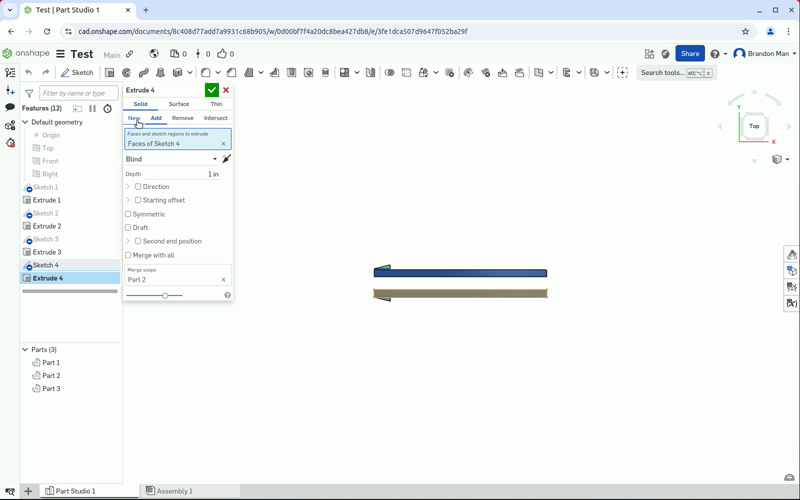
click(137, 120)
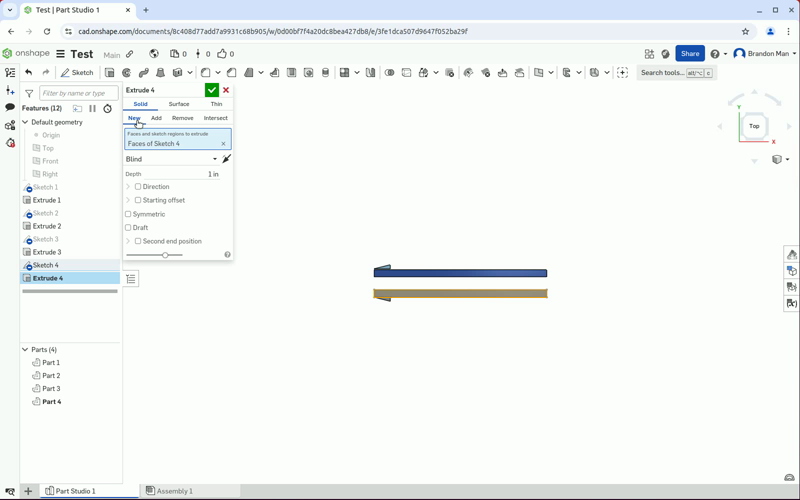
key(tab, 4)
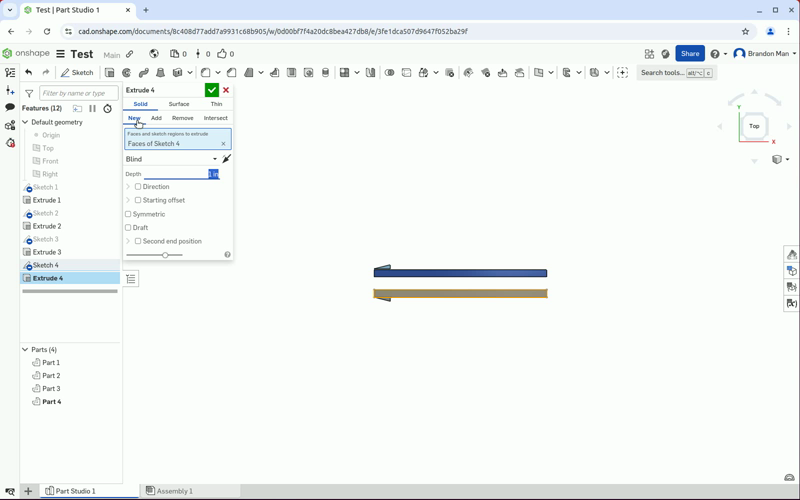
text(4.814)
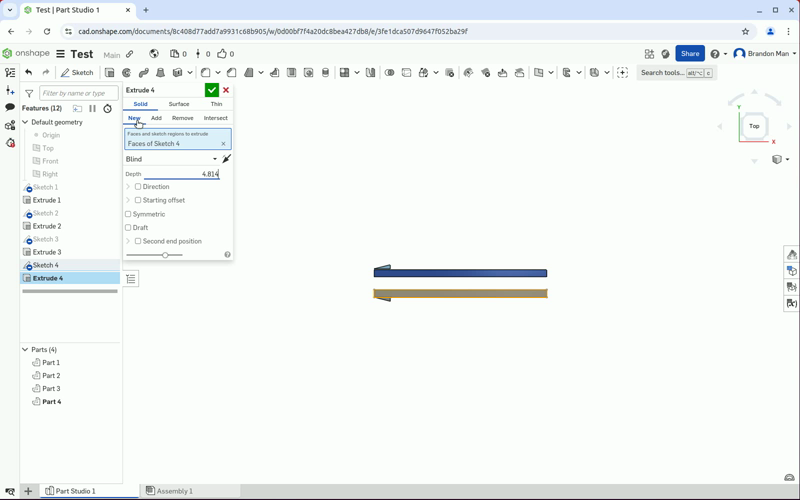
key(enter)
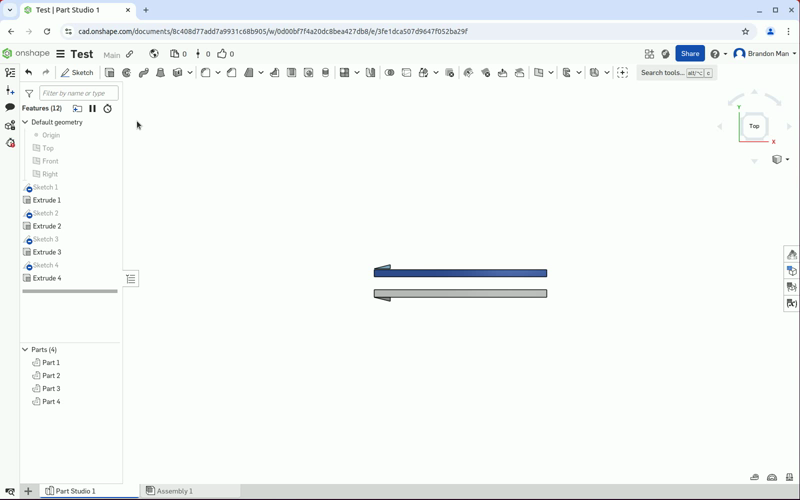
key(shift+h)
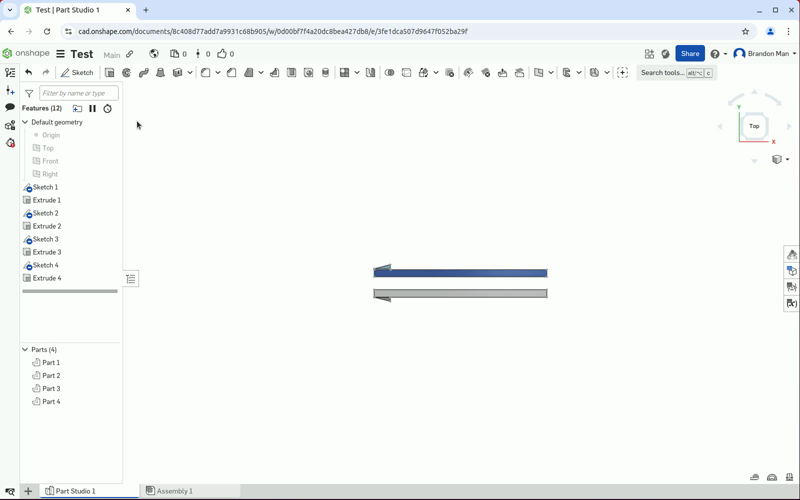
key(shift+h)
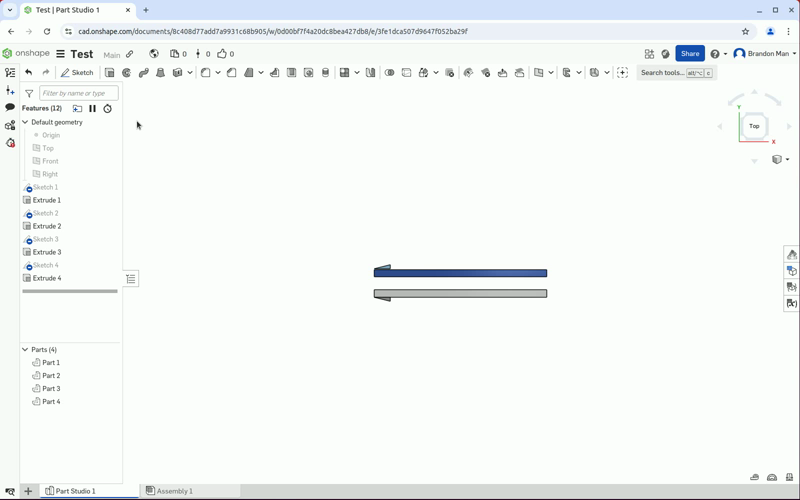
mouse_move(73, 189)
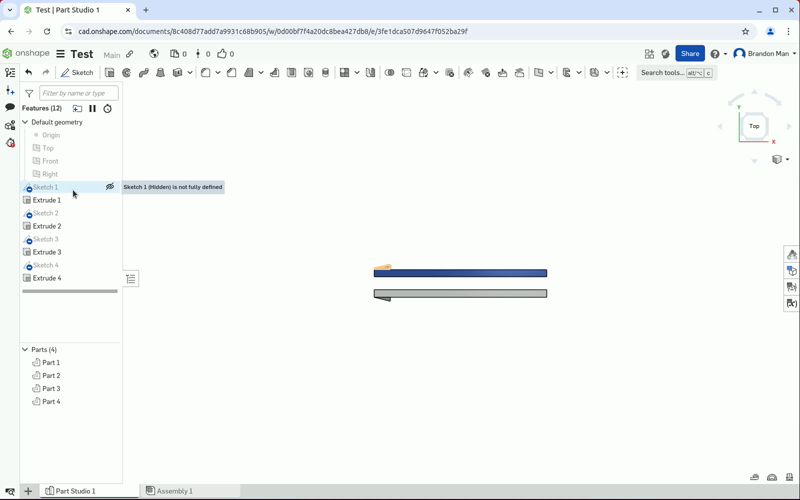
click(73, 189)
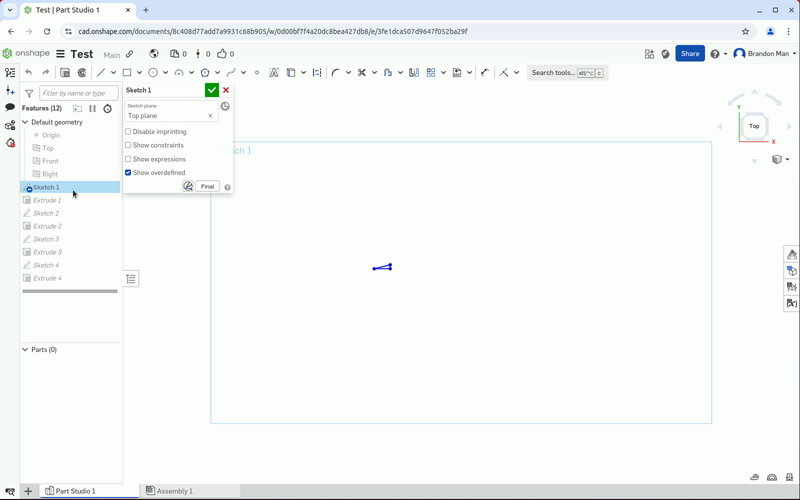
mouse_move(229, 92)
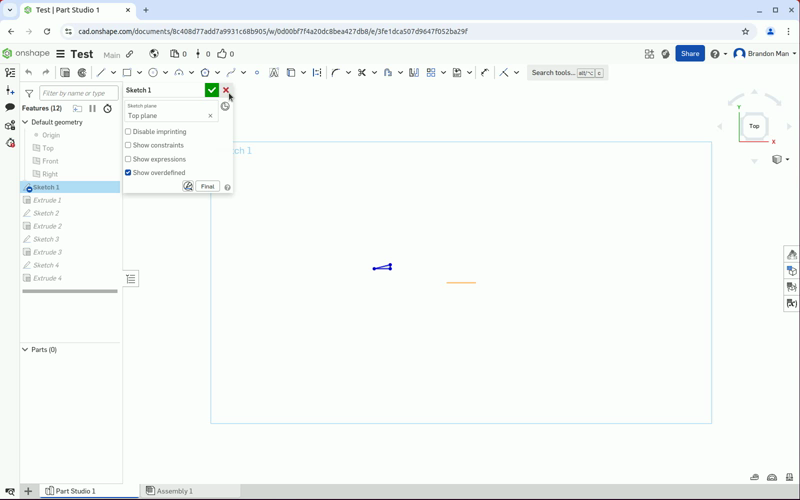
click(229, 92)
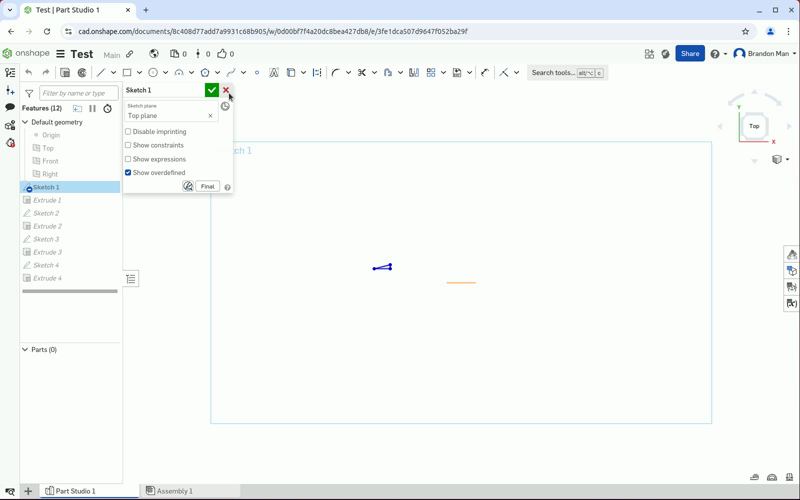
key(shift+s)
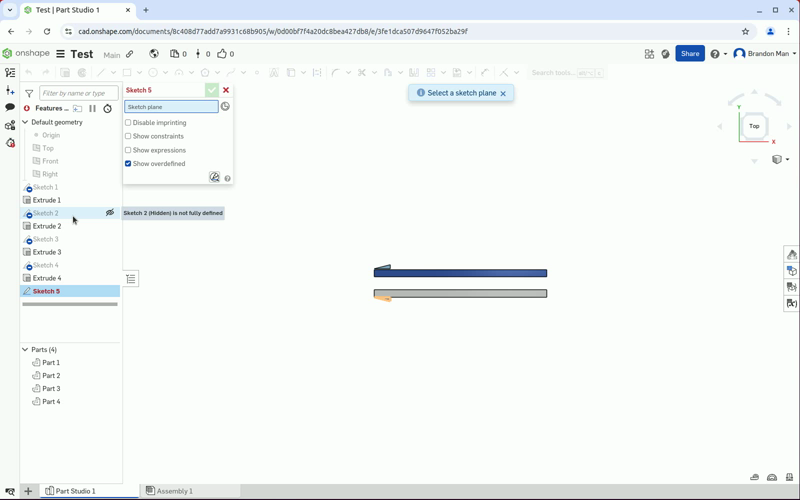
scroll(3)
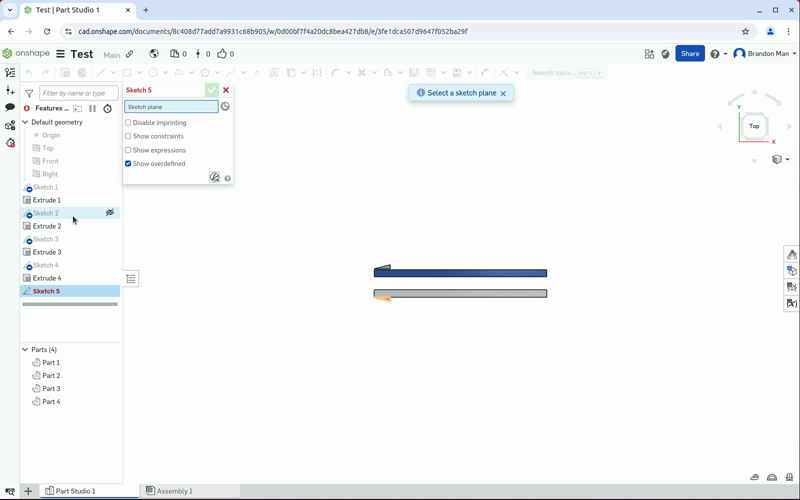
mouse_move(73, 150)
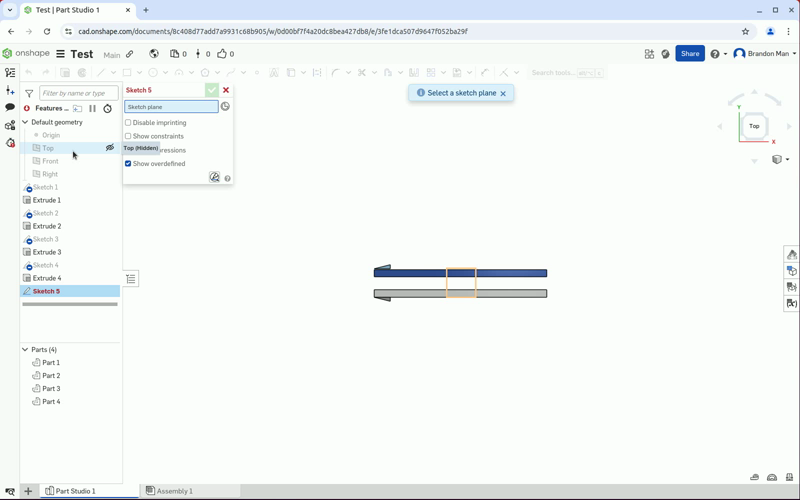
click(73, 150)
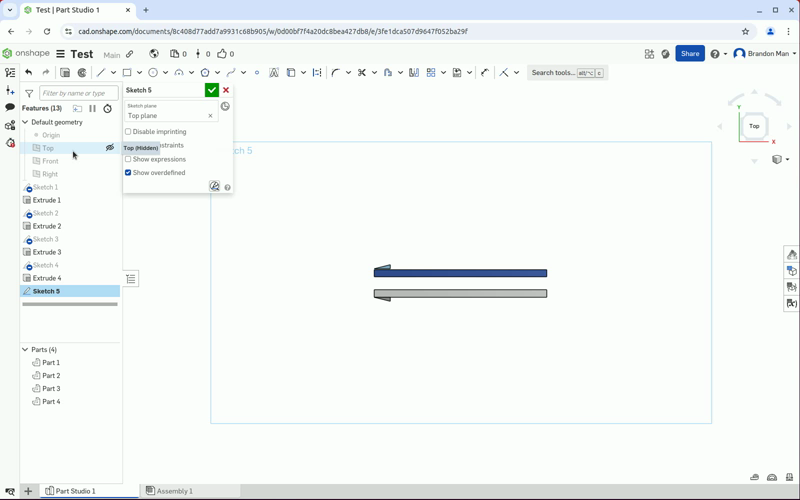
mouse_move(73, 352)
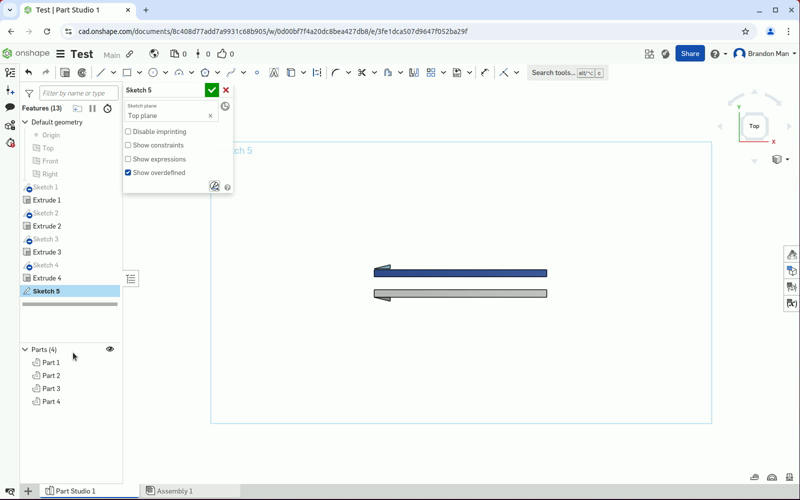
key(y)
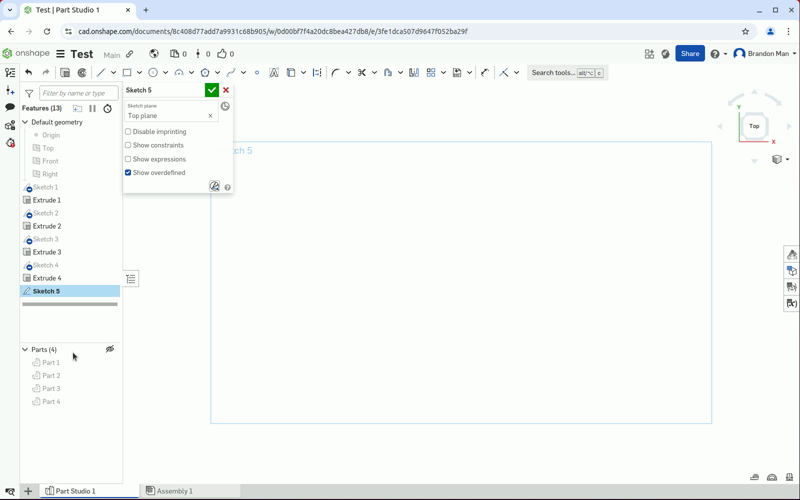
key(l)
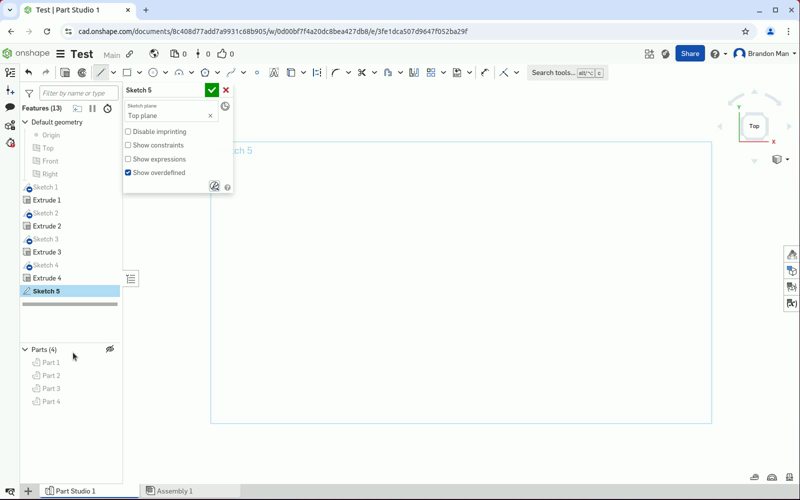
key_down(shift)
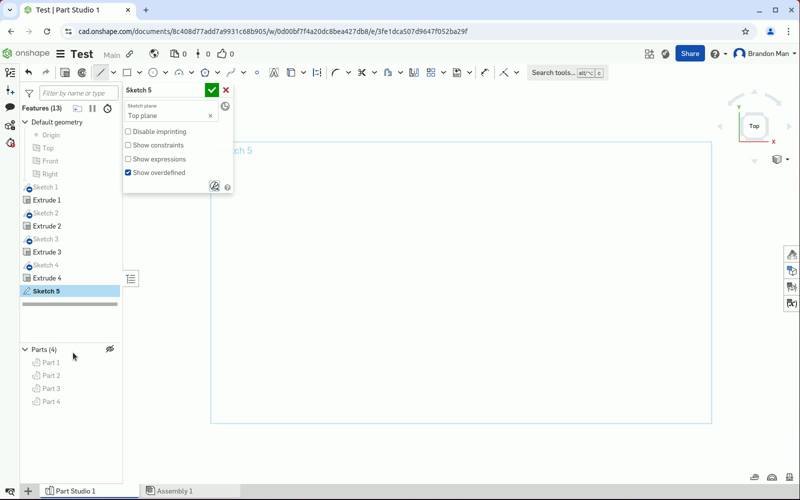
mouse_move(547, 303)
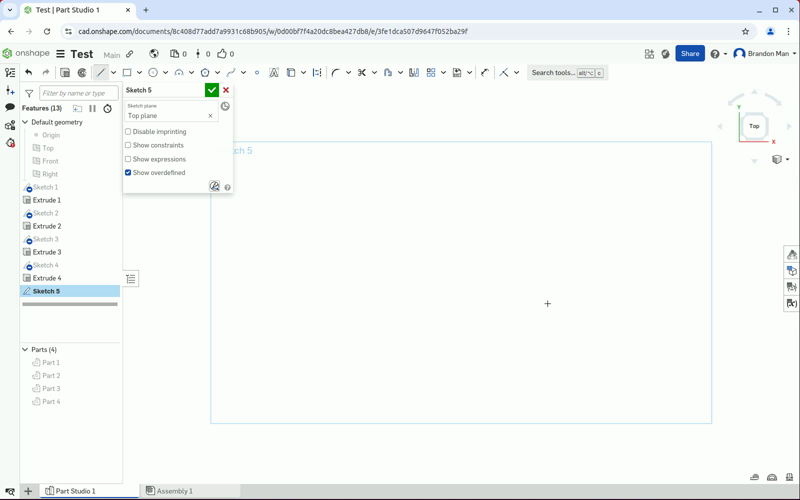
click(547, 303)
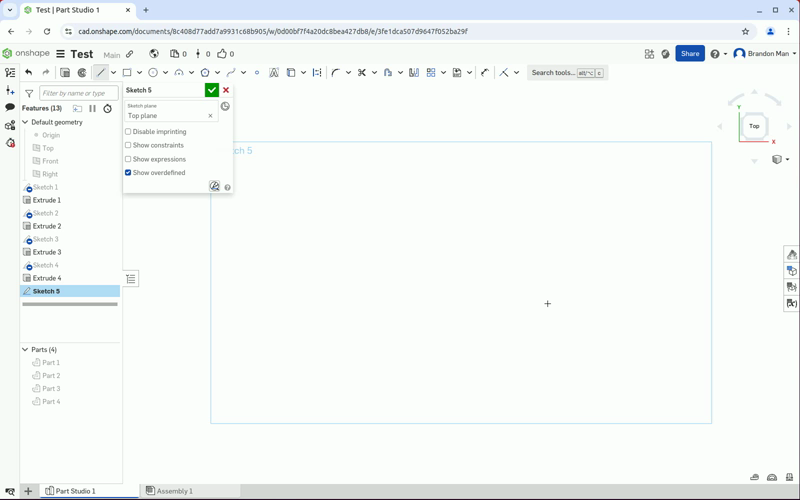
key_up(shift)
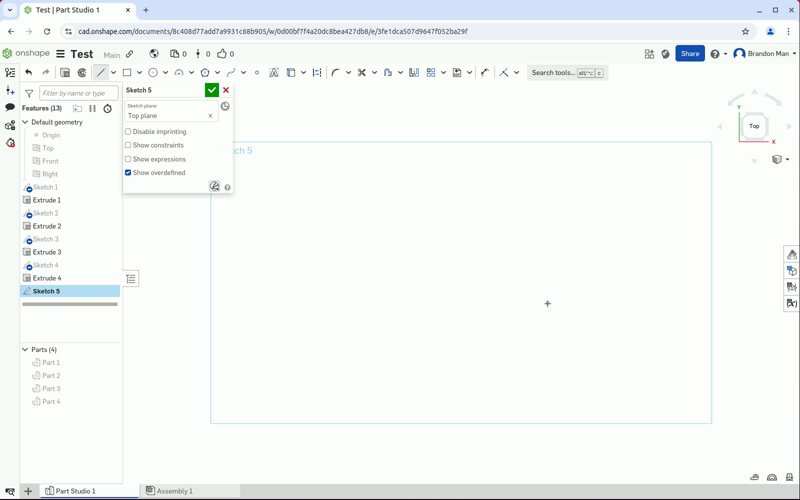
key_down(shift)
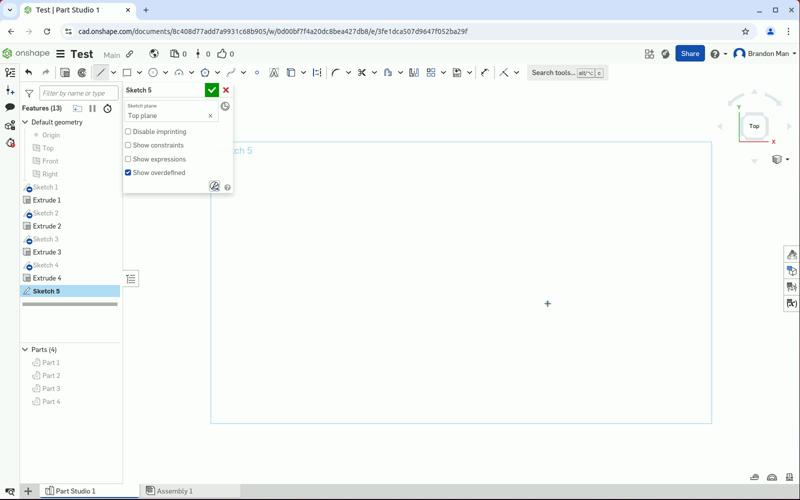
mouse_move(577, 303)
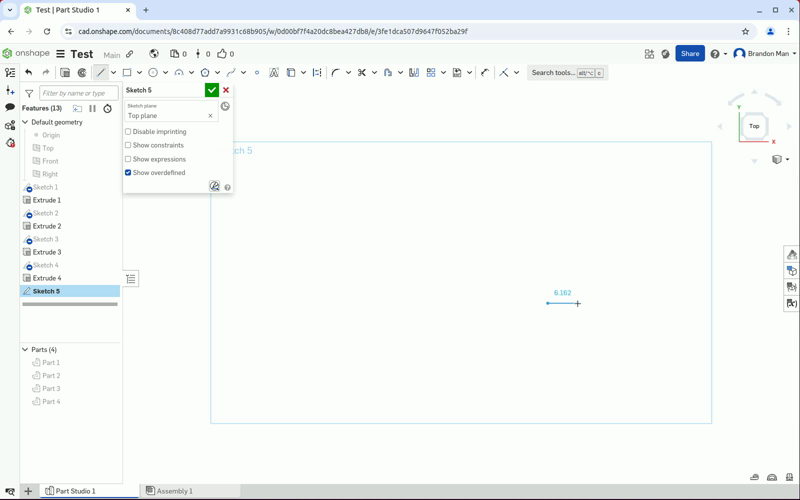
mouse_move(573, 303)
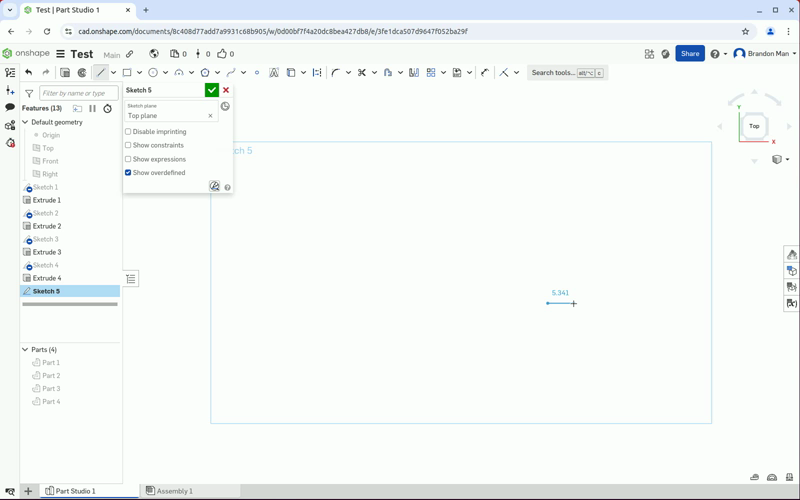
click(573, 303)
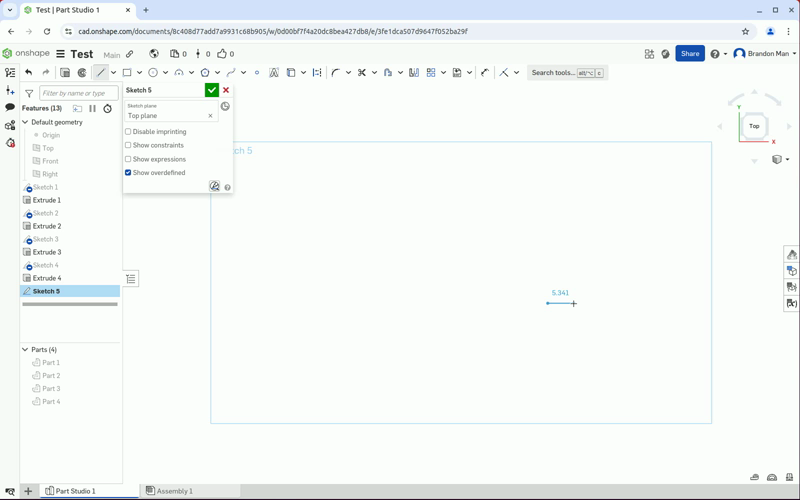
key_up(shift)
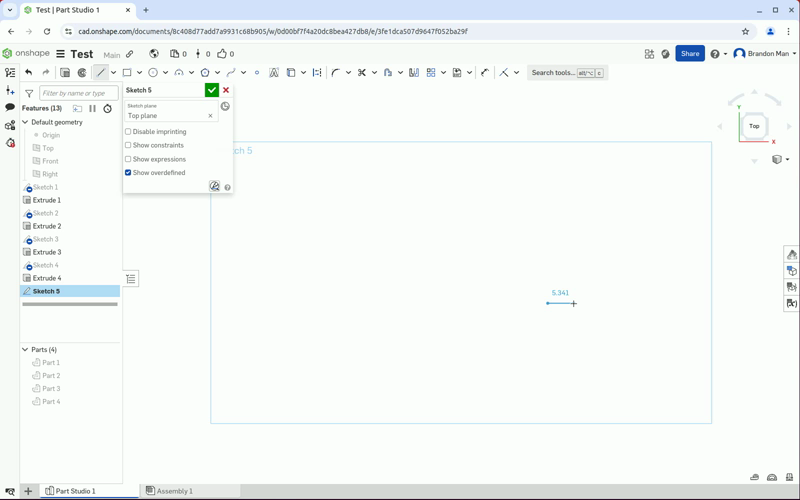
key_down(shift)
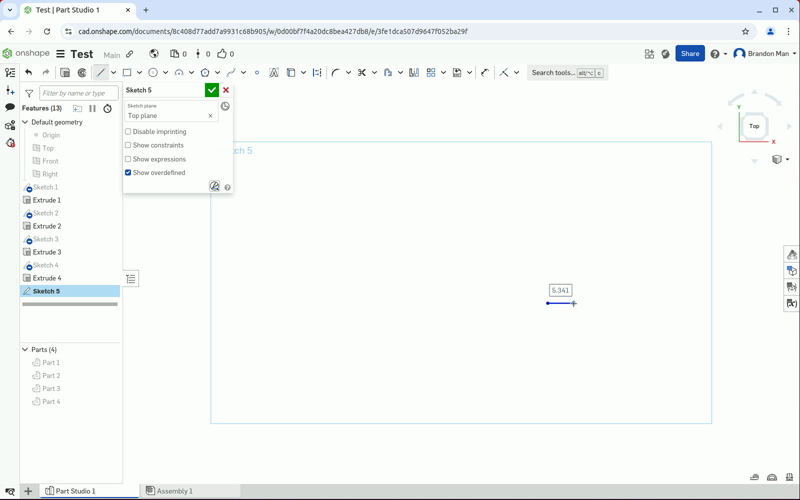
mouse_move(589, 303)
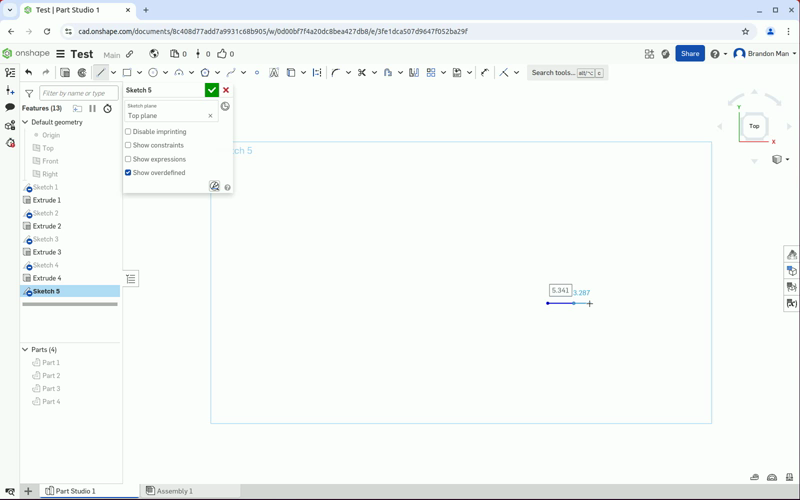
mouse_move(573, 262)
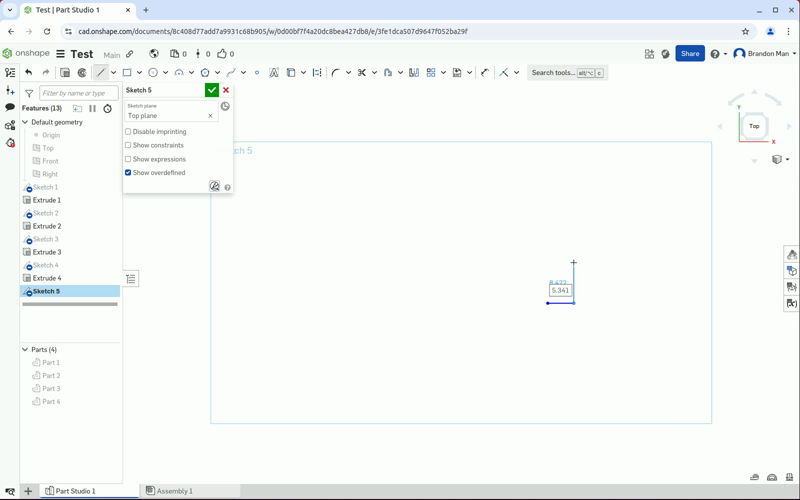
click(573, 262)
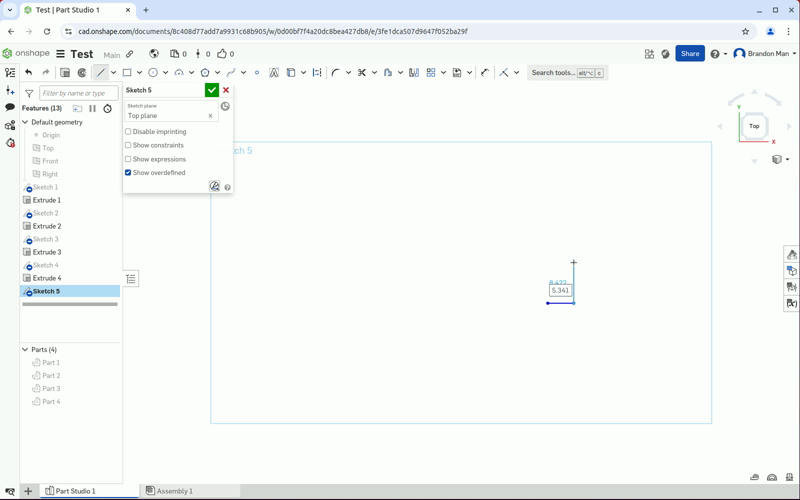
key_up(shift)
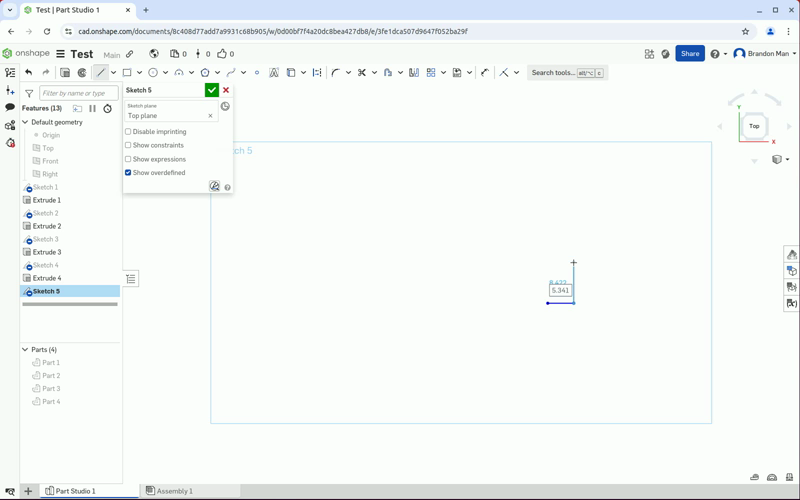
key_down(shift)
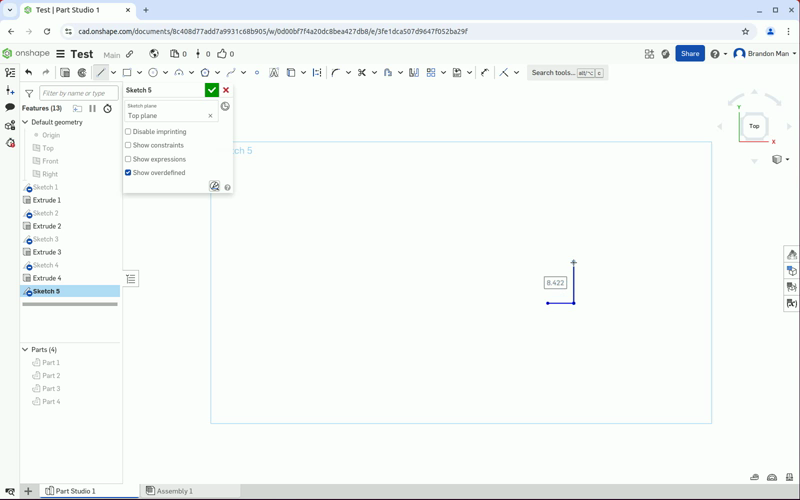
mouse_move(589, 262)
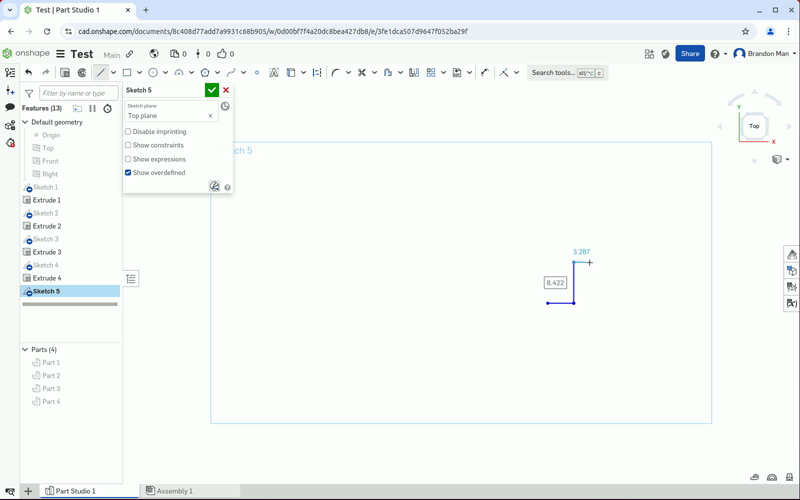
mouse_move(547, 262)
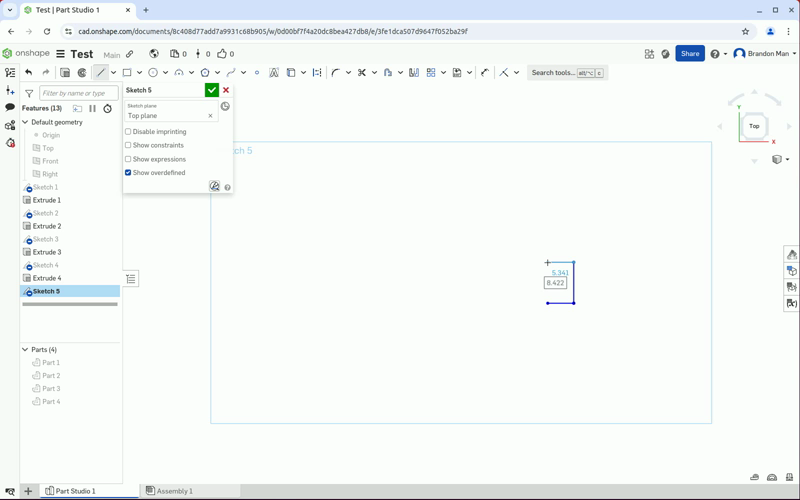
click(547, 262)
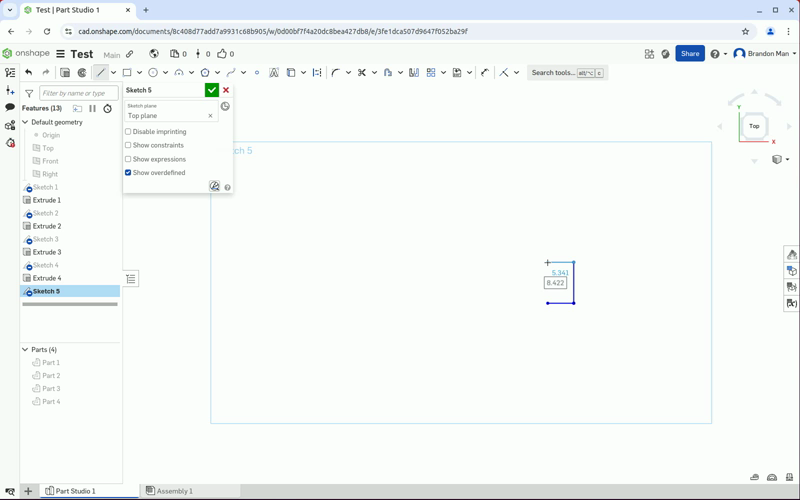
key_up(shift)
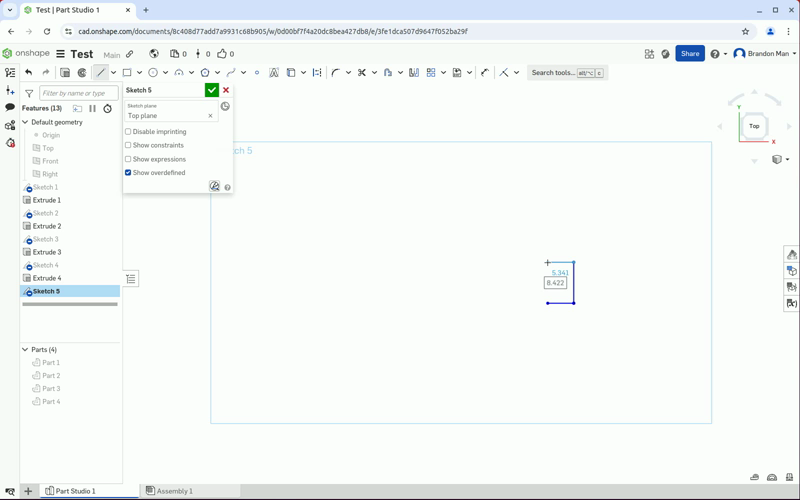
key_down(shift)
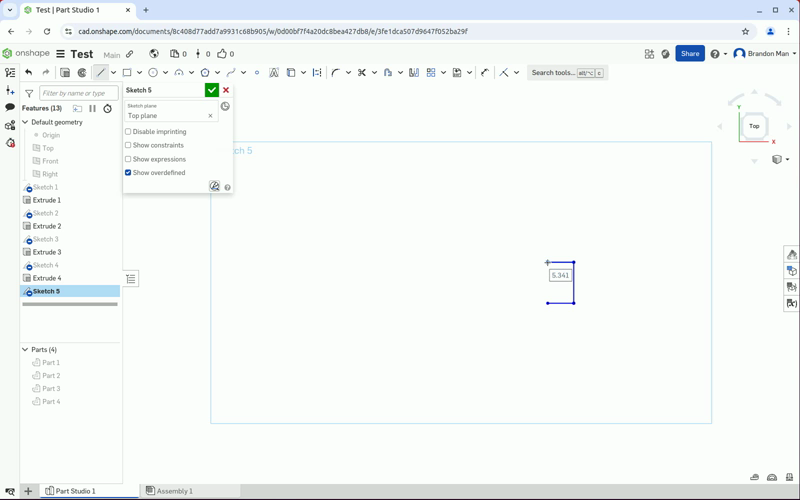
mouse_move(577, 262)
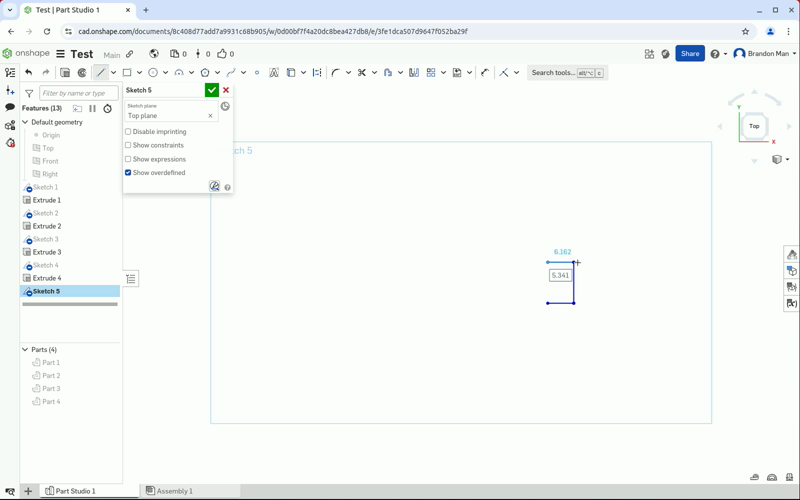
mouse_move(547, 268)
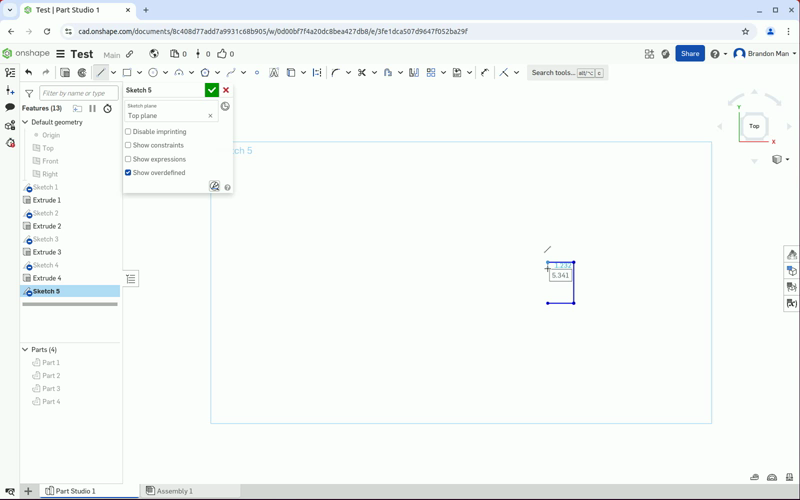
scroll(6)
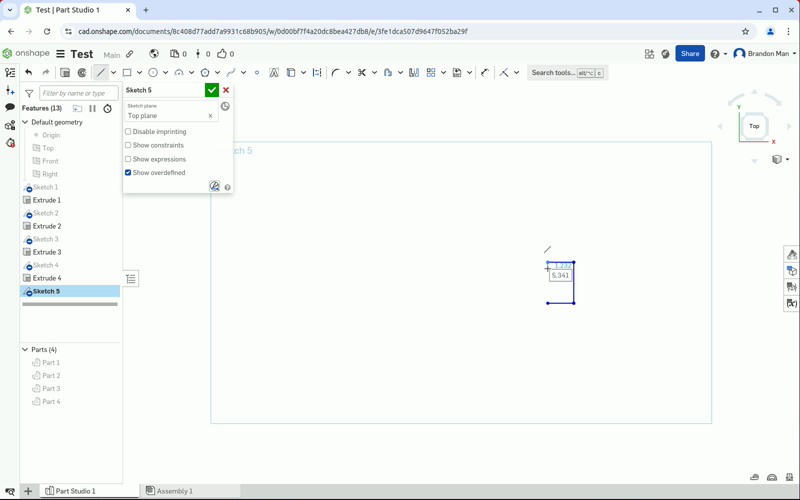
scroll(6)
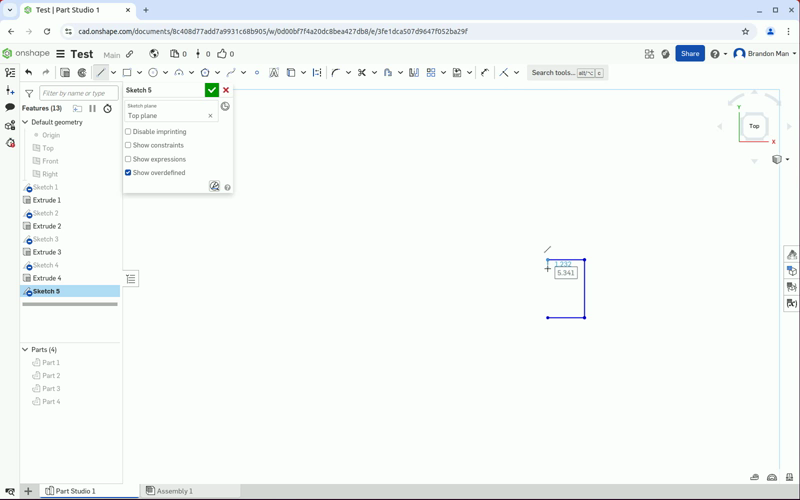
scroll(6)
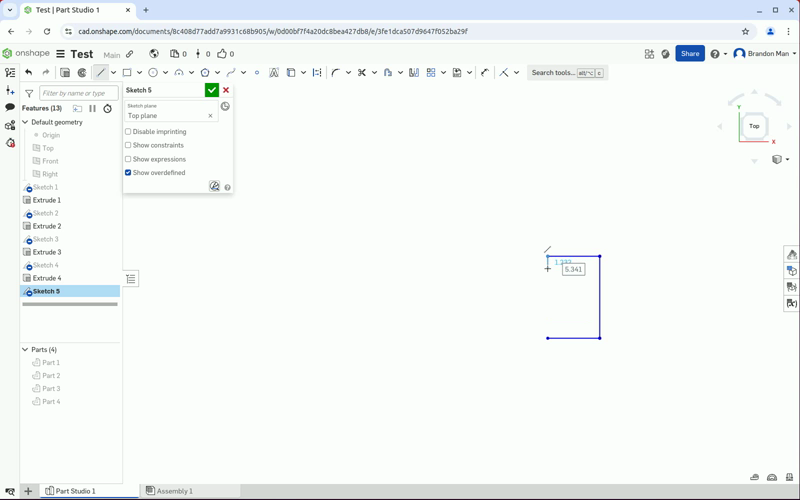
scroll(6)
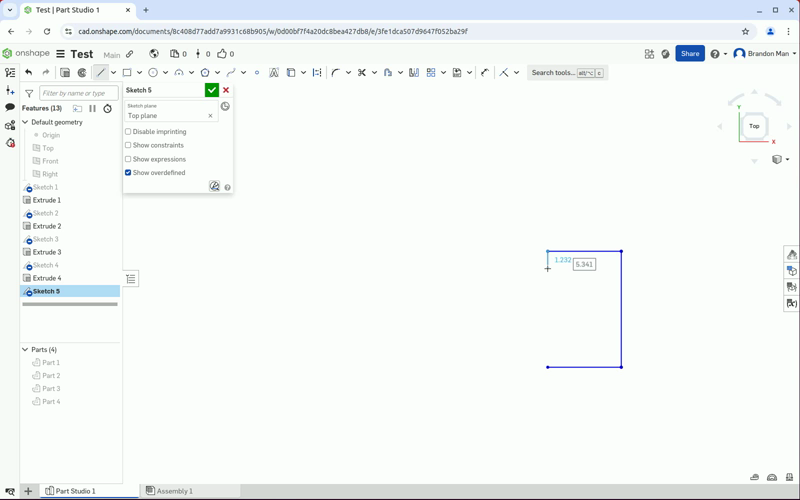
scroll(6)
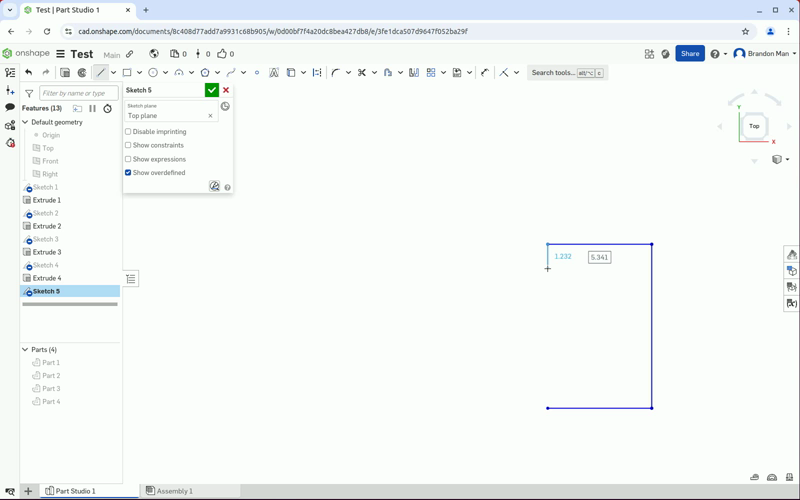
scroll(6)
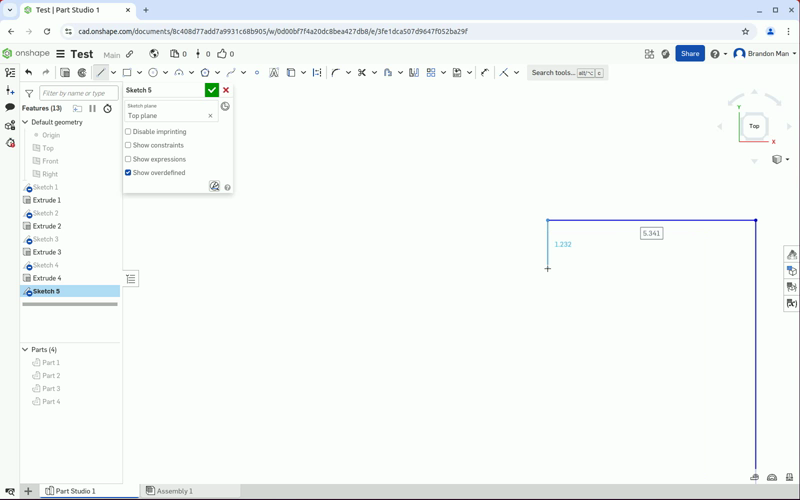
scroll(6)
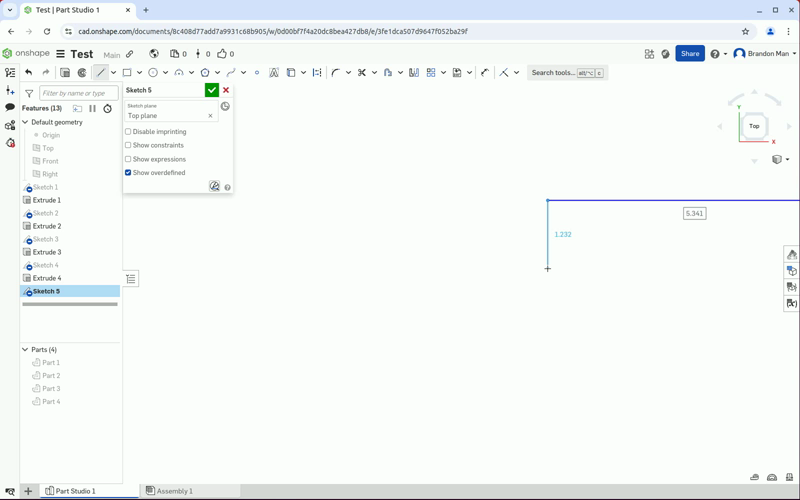
click(547, 268)
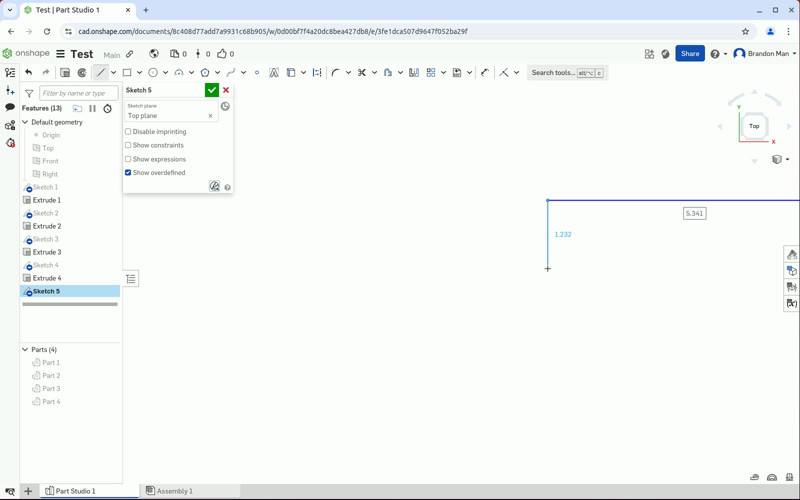
scroll(-6)
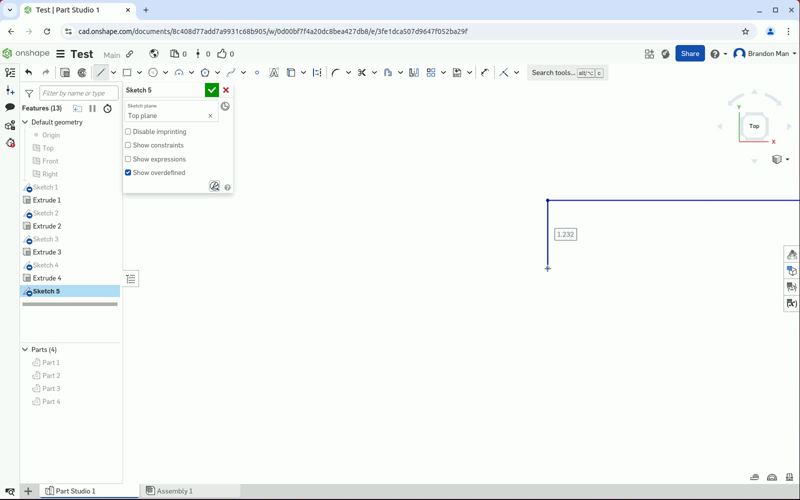
scroll(-6)
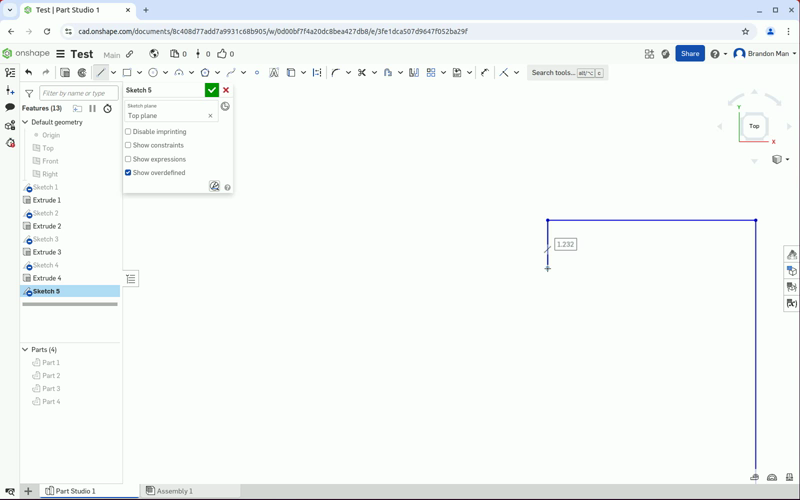
scroll(-6)
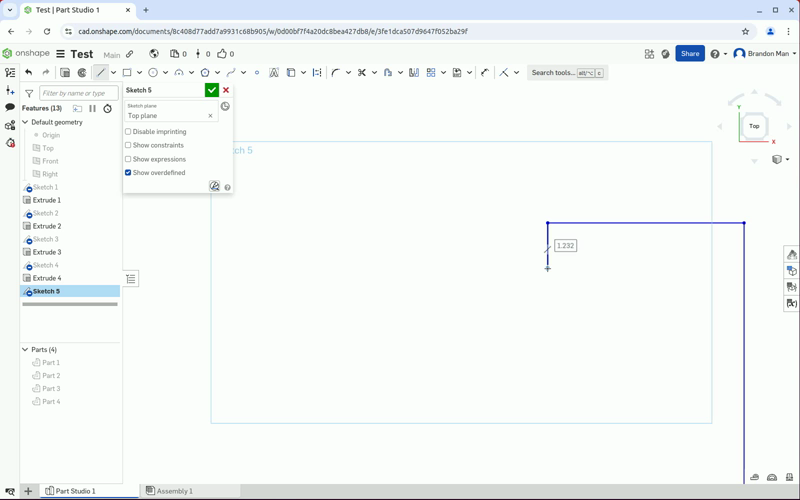
scroll(-6)
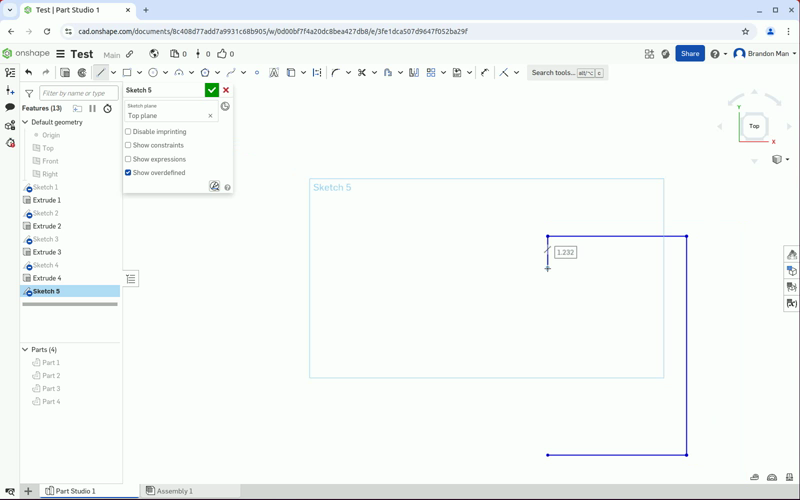
scroll(-6)
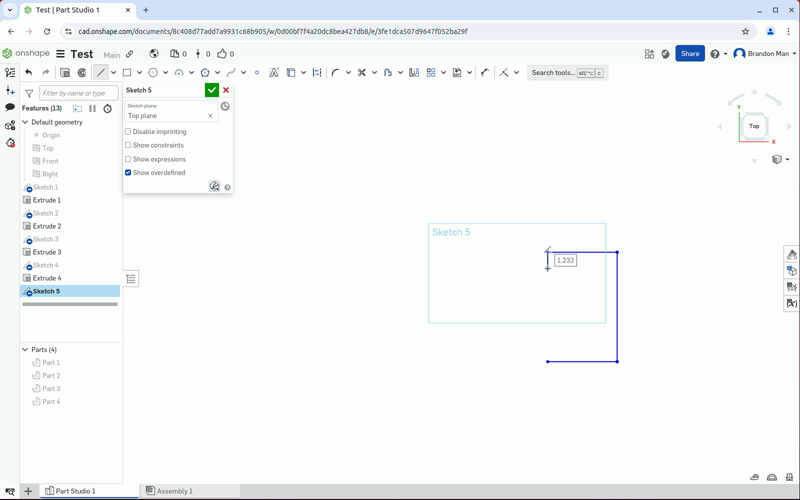
scroll(-6)
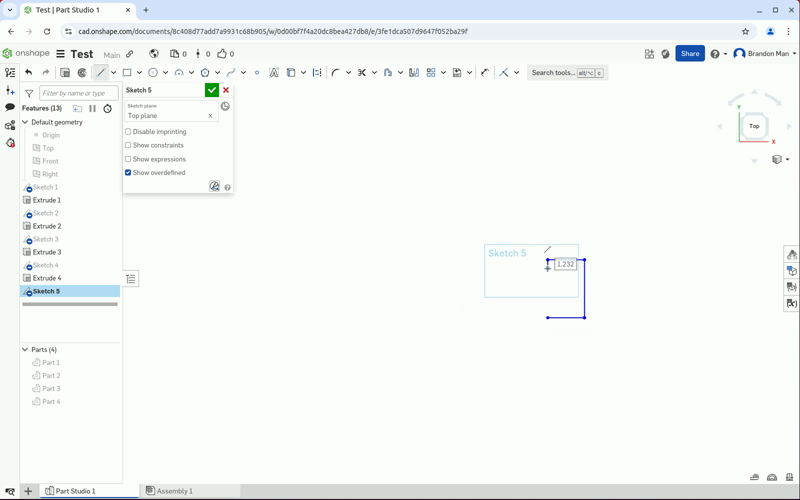
scroll(-6)
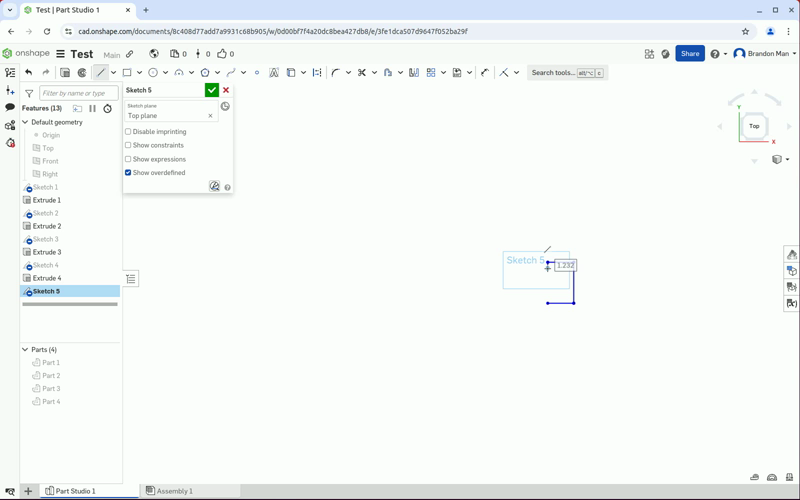
key_up(shift)
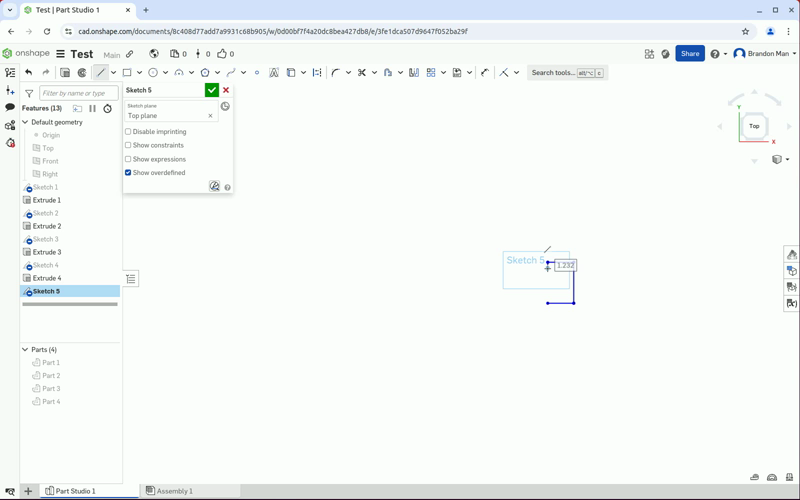
key_down(shift)
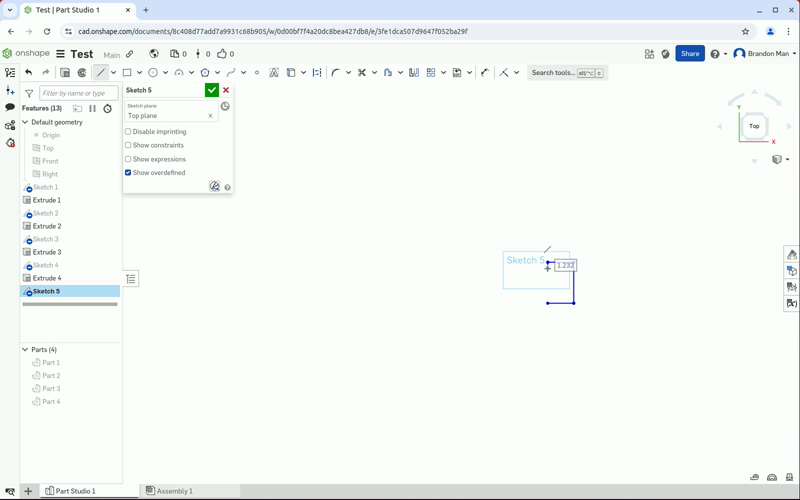
mouse_move(577, 268)
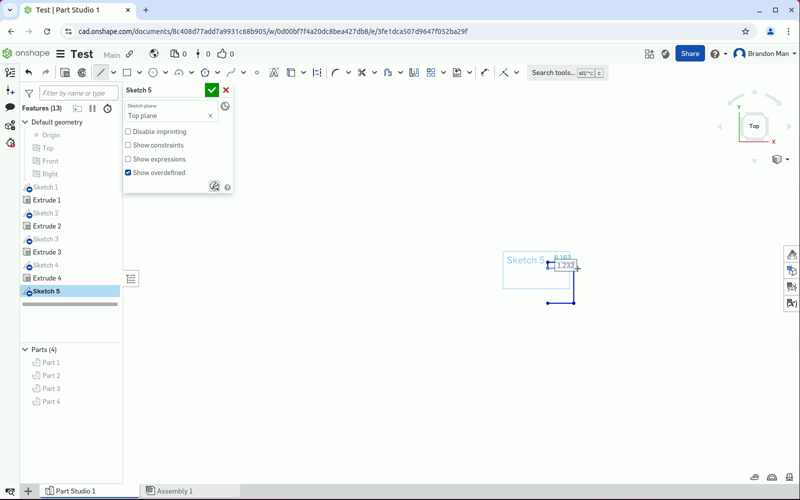
mouse_move(547, 276)
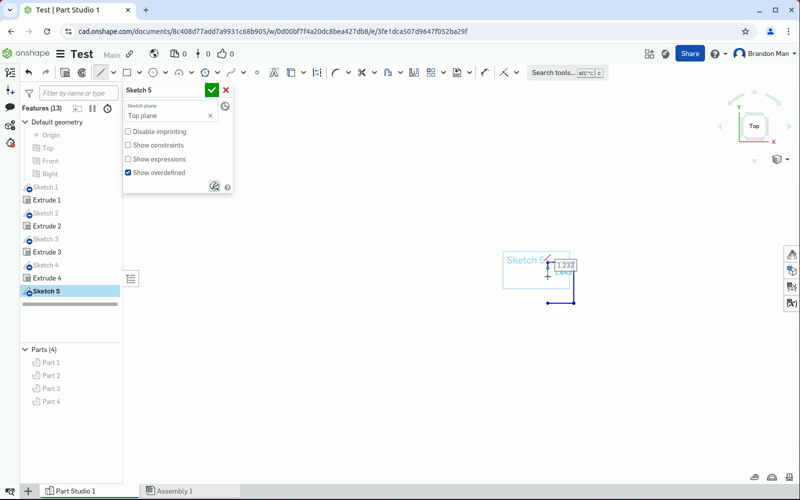
click(547, 276)
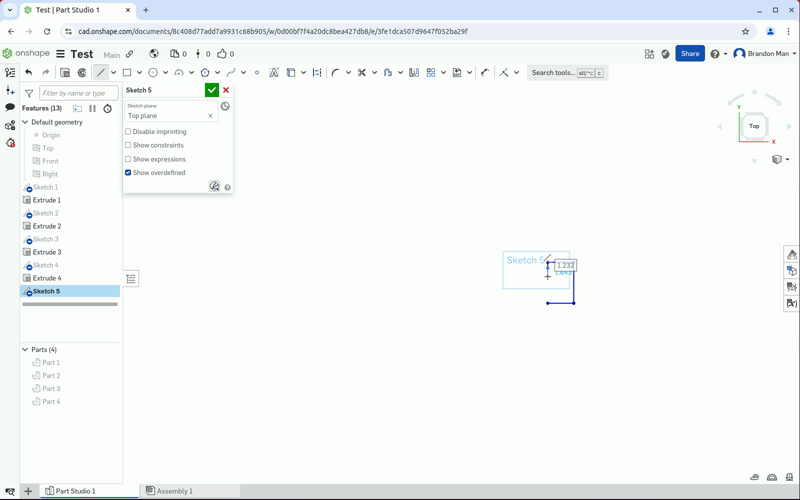
key_up(shift)
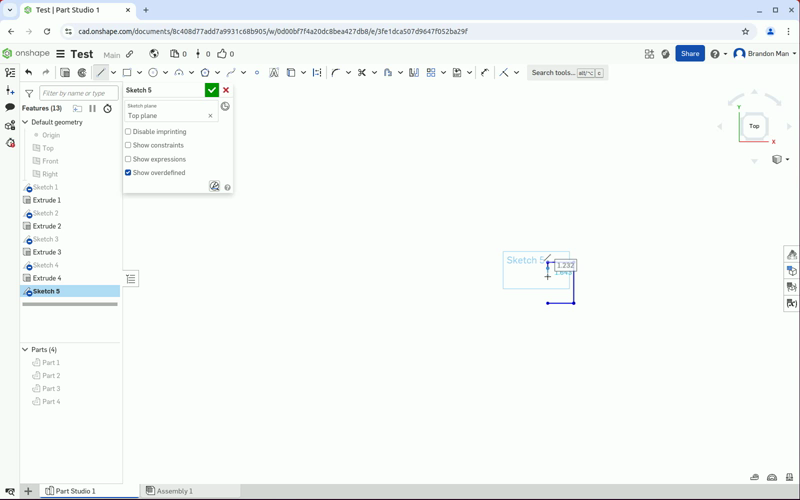
key_down(shift)
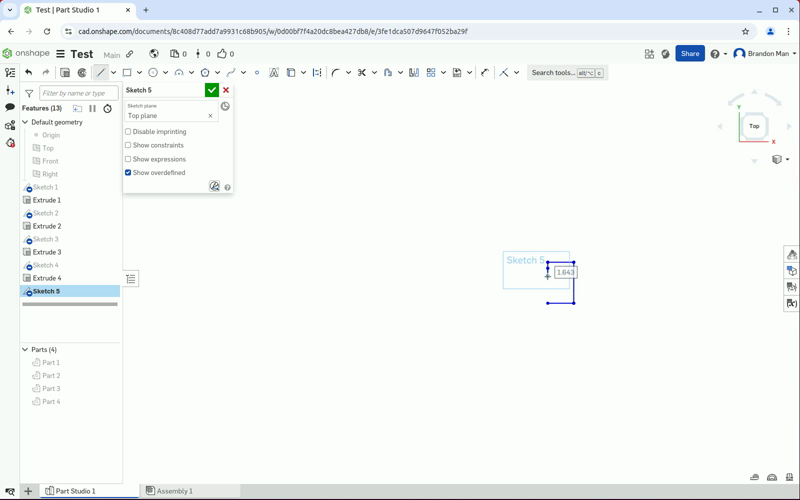
mouse_move(577, 276)
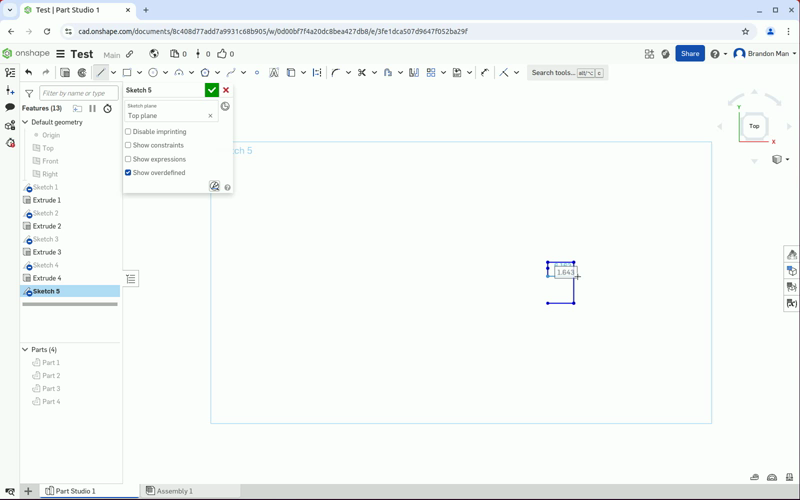
mouse_move(547, 288)
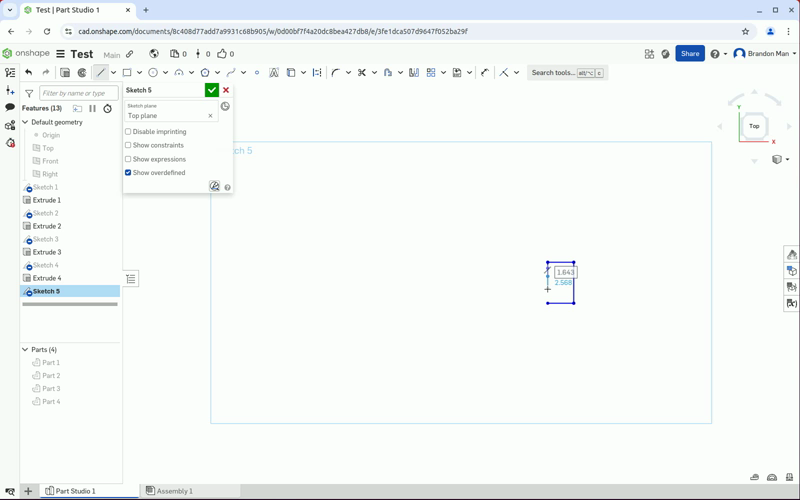
click(547, 288)
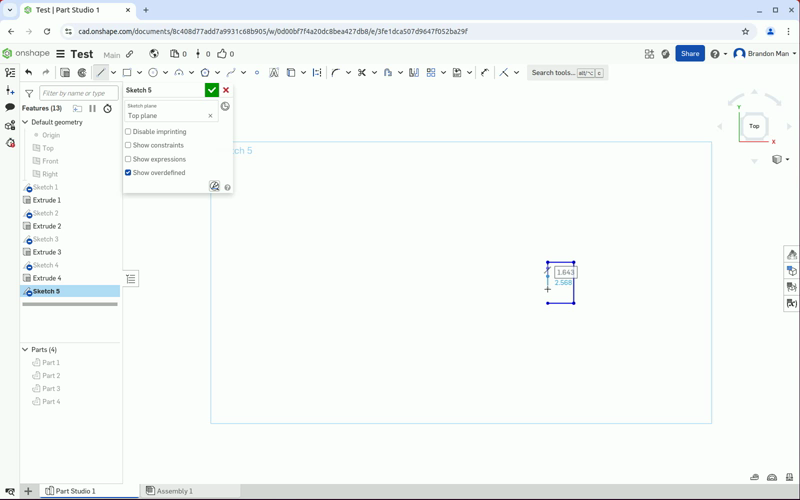
key_up(shift)
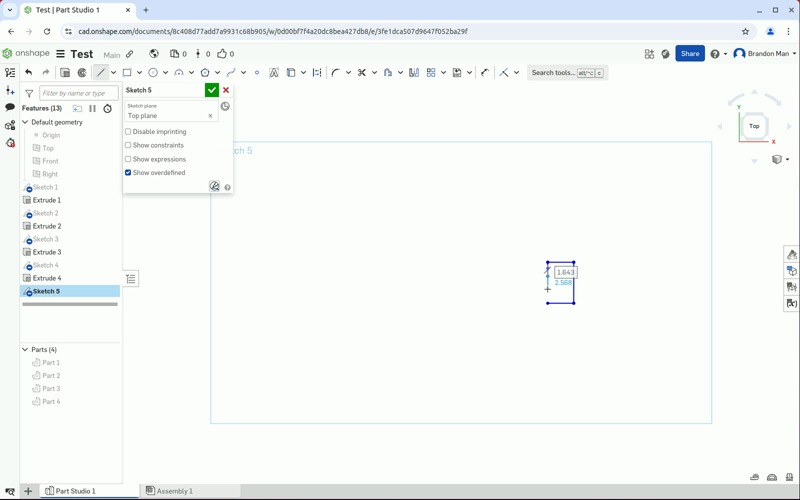
key_down(shift)
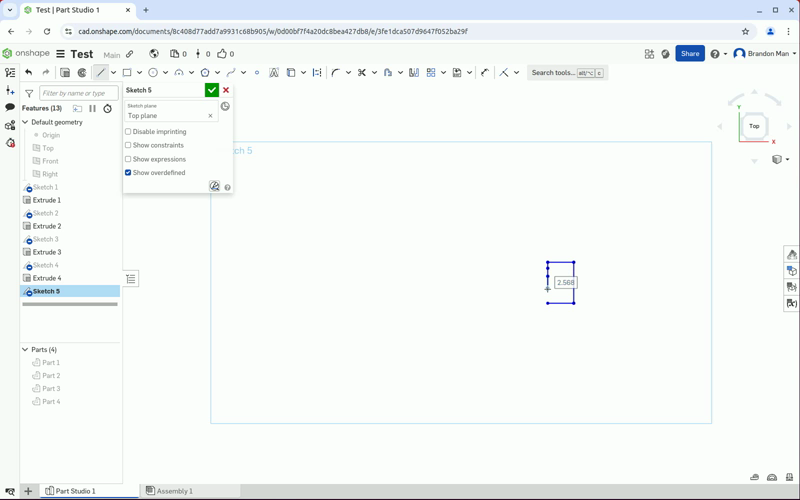
mouse_move(577, 288)
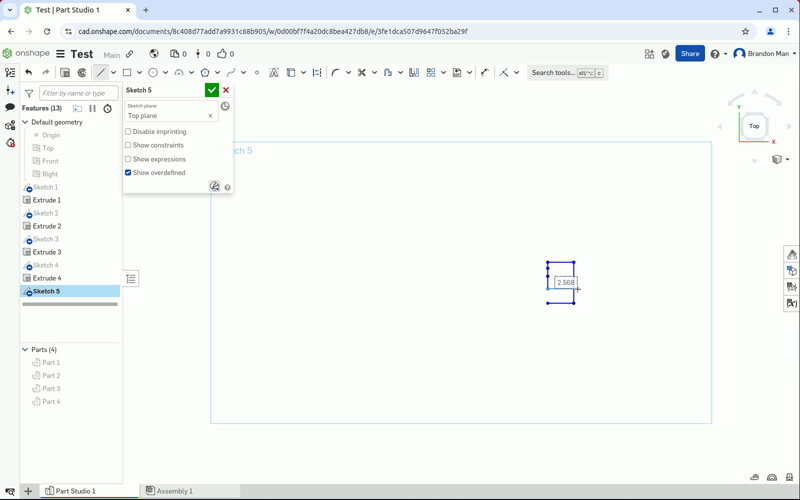
mouse_move(547, 297)
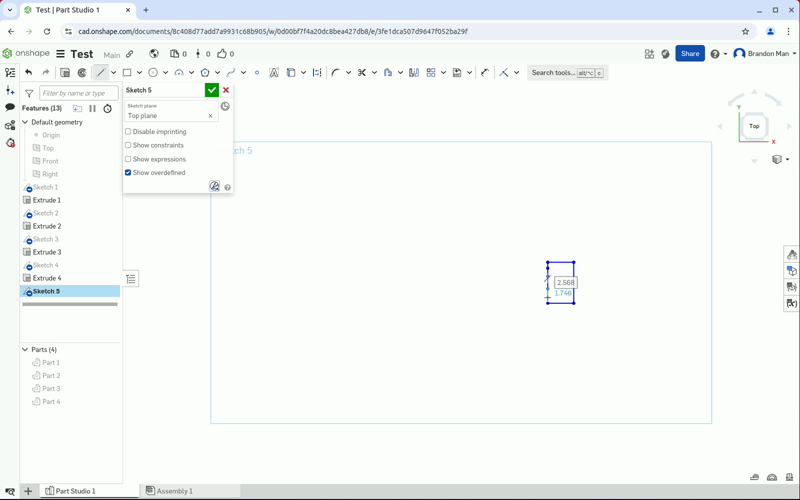
click(547, 297)
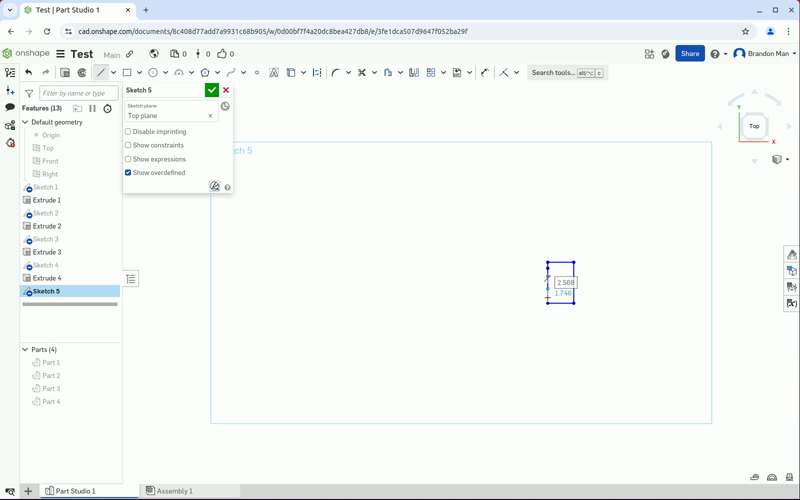
key_up(shift)
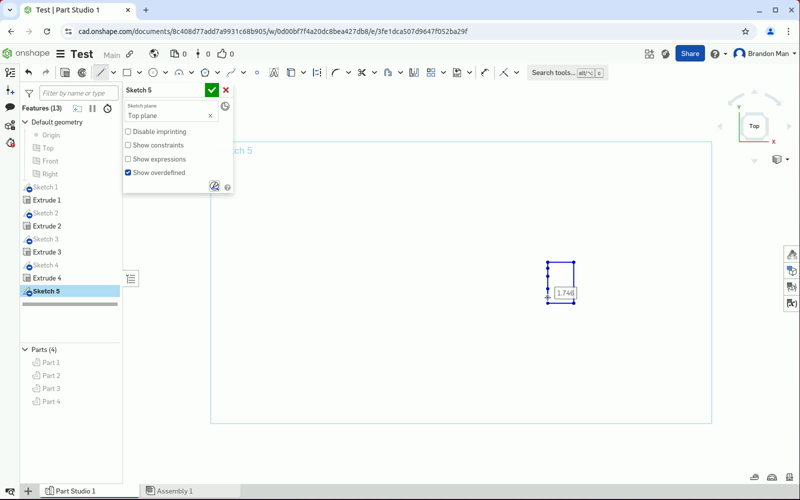
mouse_move(577, 297)
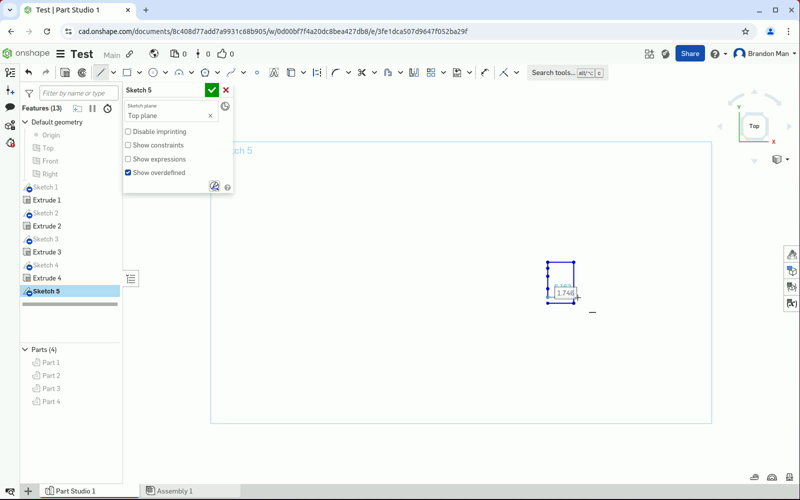
key_down(shift)
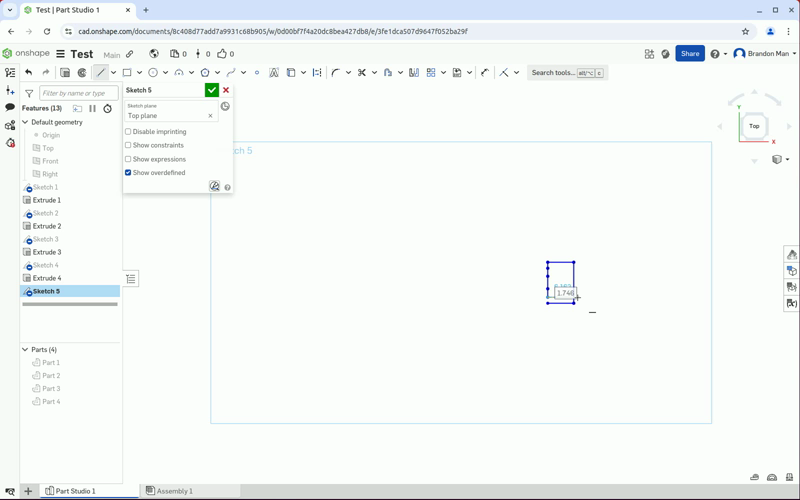
mouse_move(547, 303)
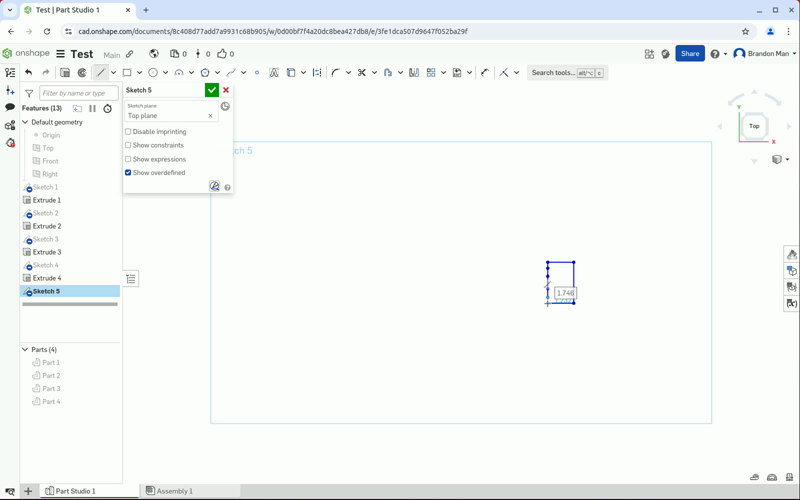
scroll(6)
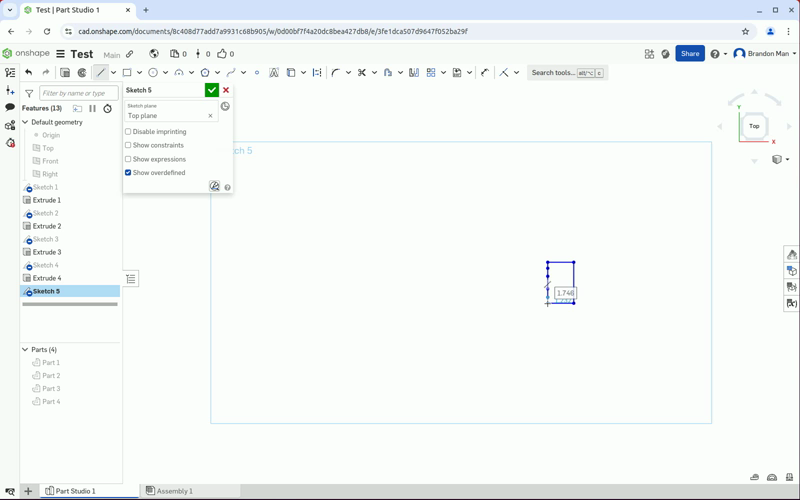
scroll(6)
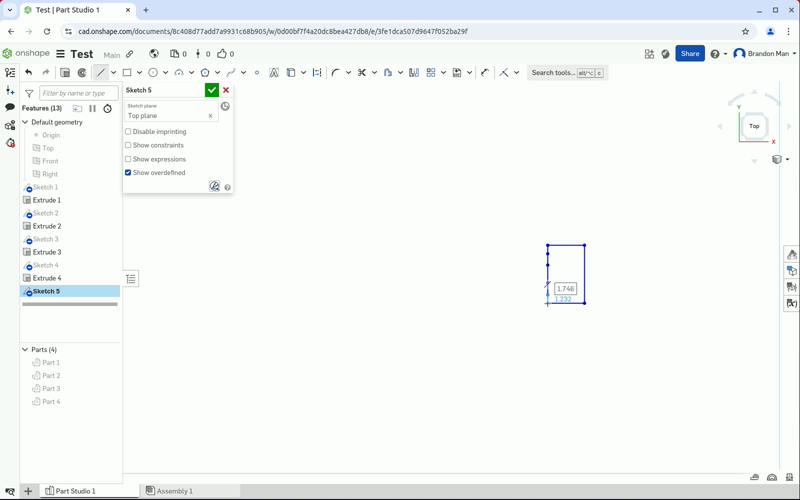
scroll(6)
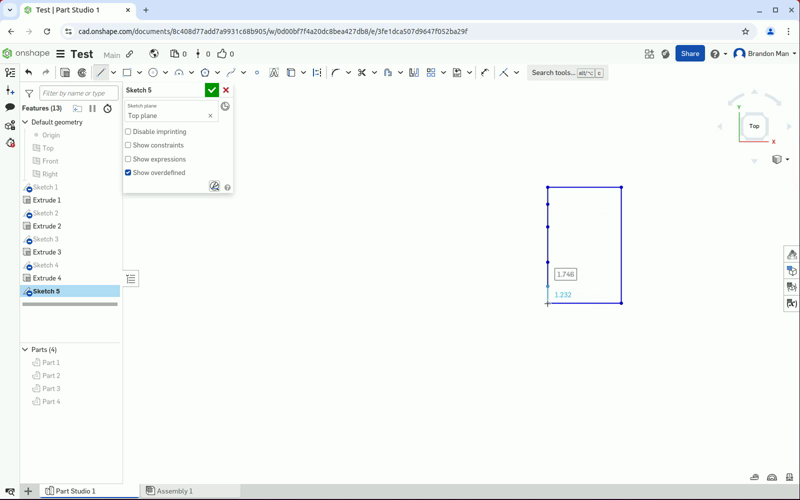
scroll(6)
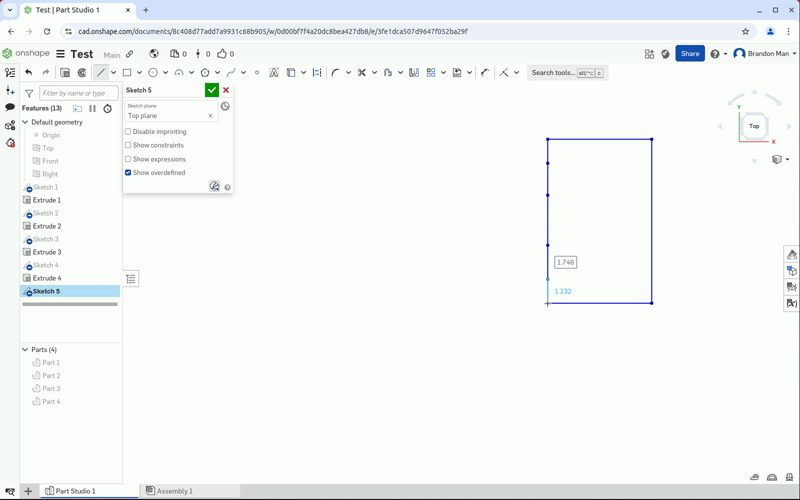
scroll(6)
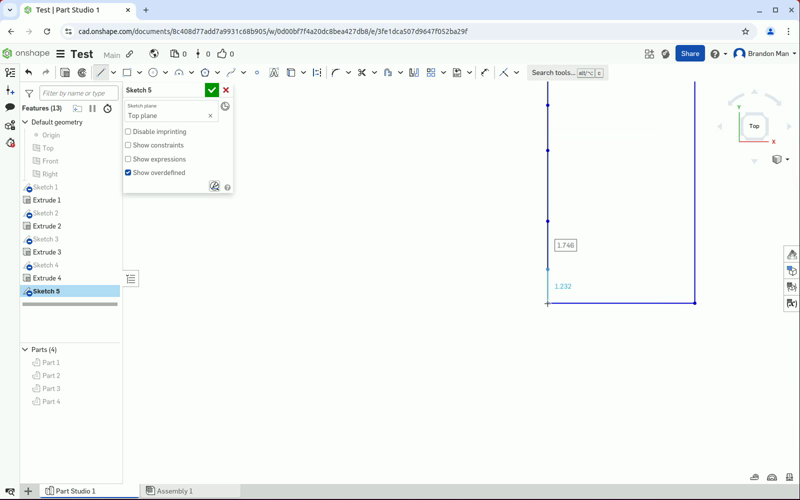
scroll(6)
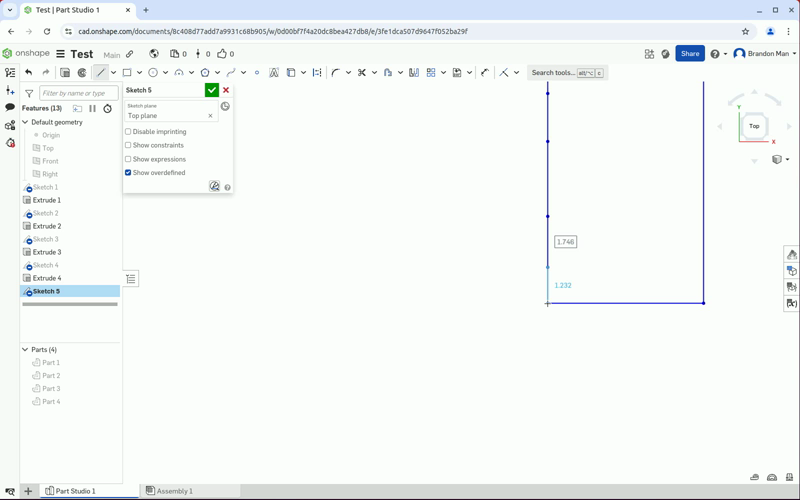
scroll(6)
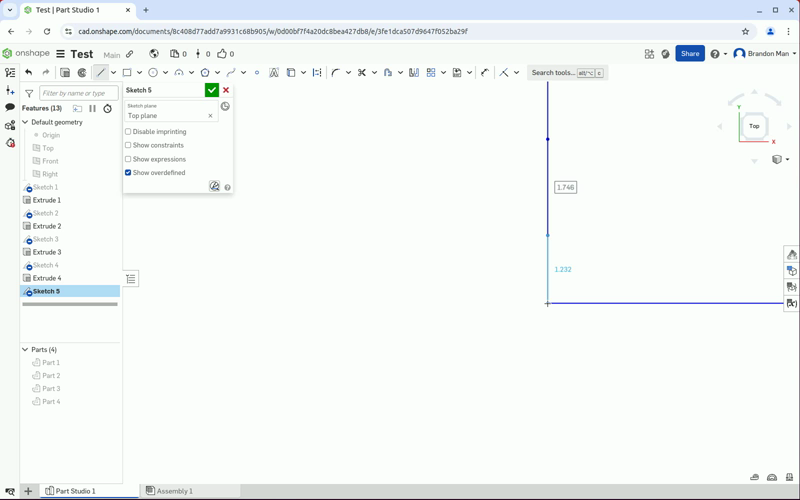
key_up(shift)
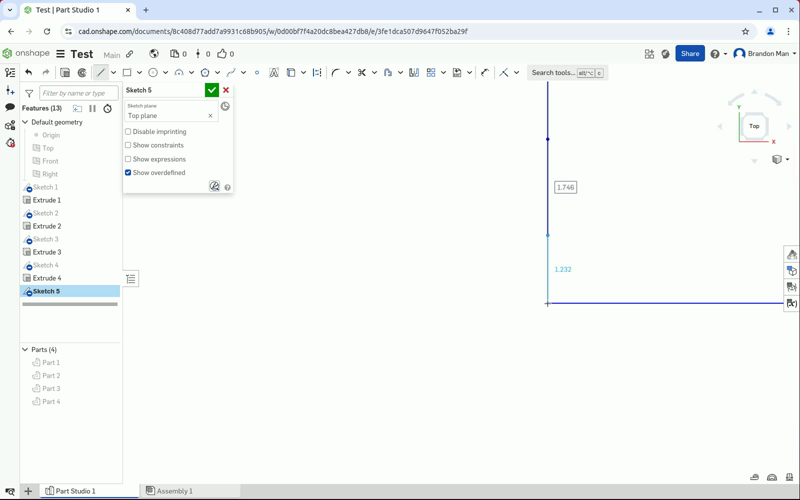
click(547, 303)
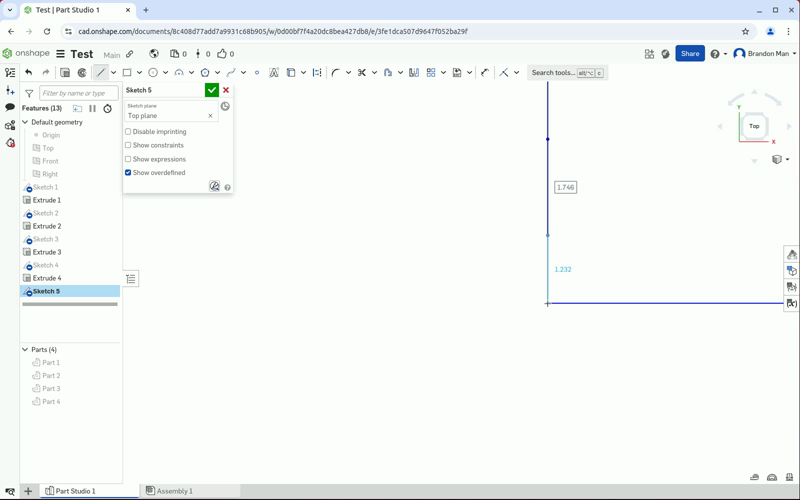
scroll(-6)
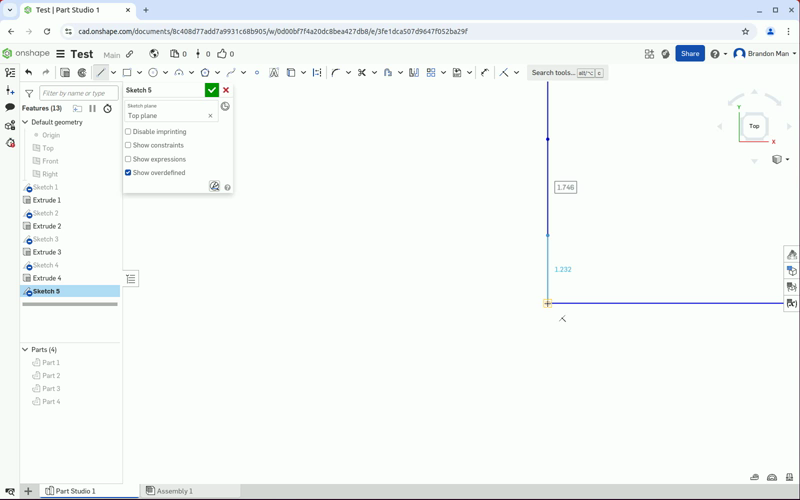
scroll(-6)
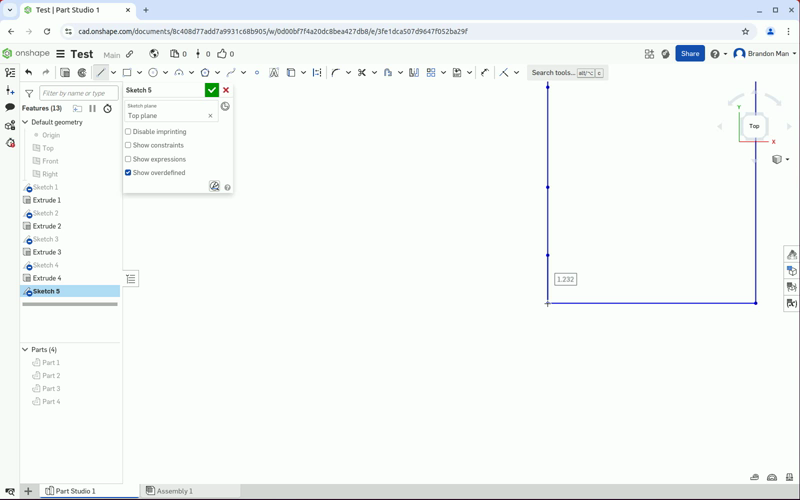
scroll(-6)
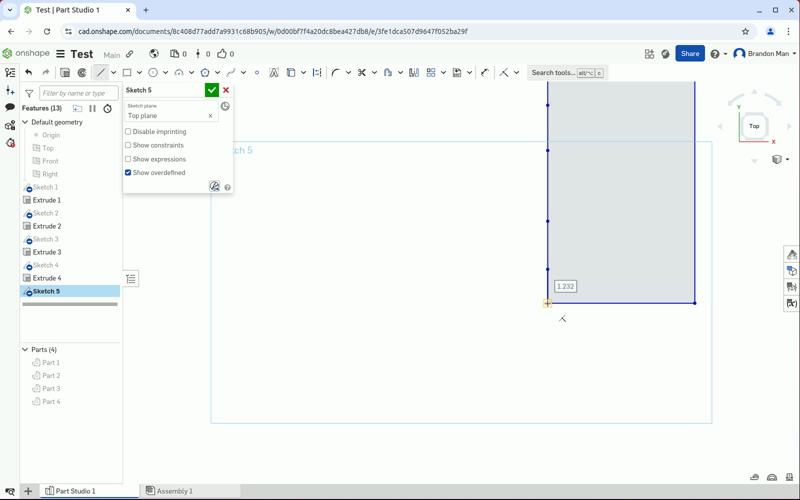
scroll(-6)
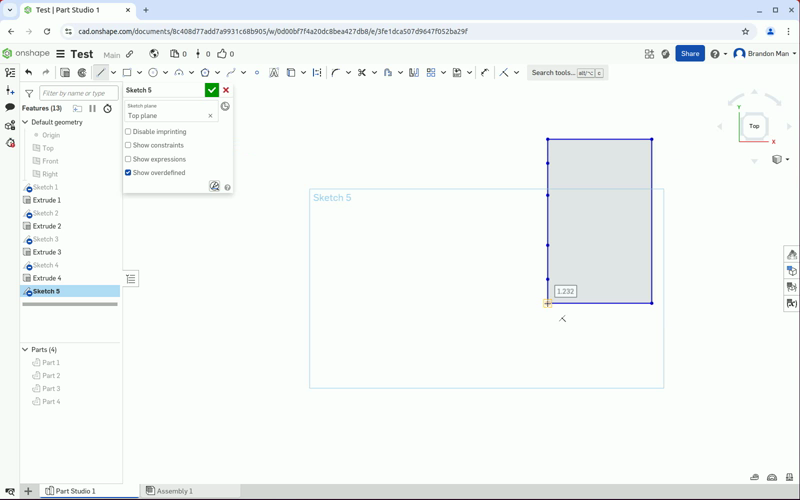
scroll(-6)
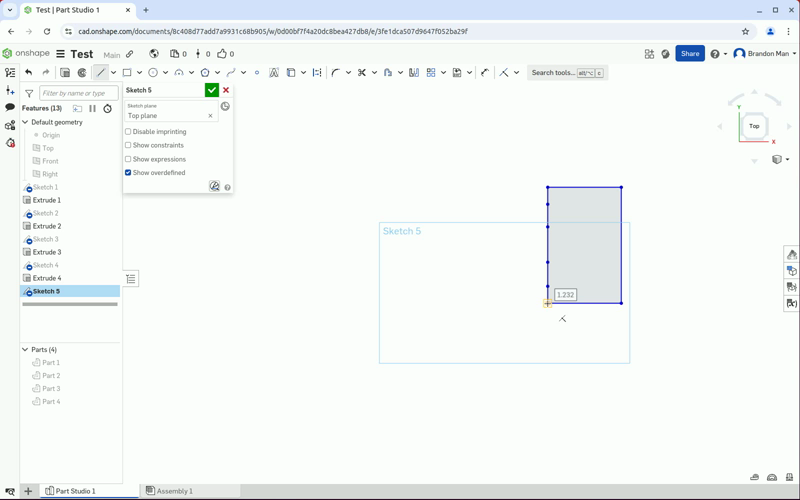
scroll(-6)
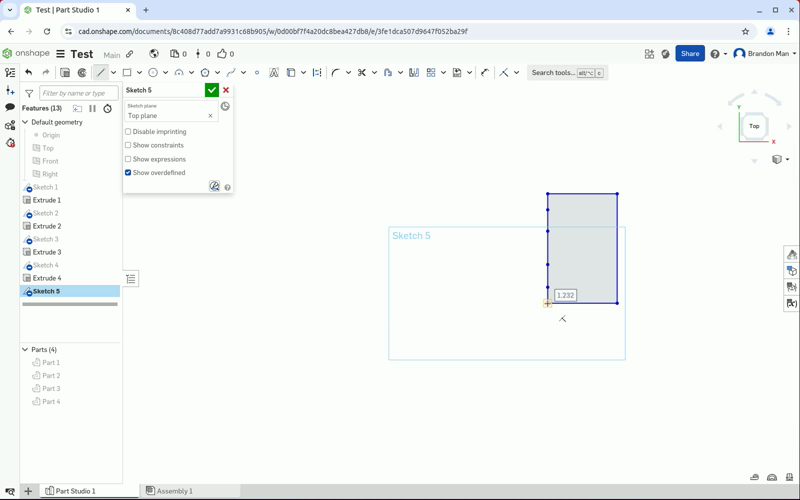
scroll(-6)
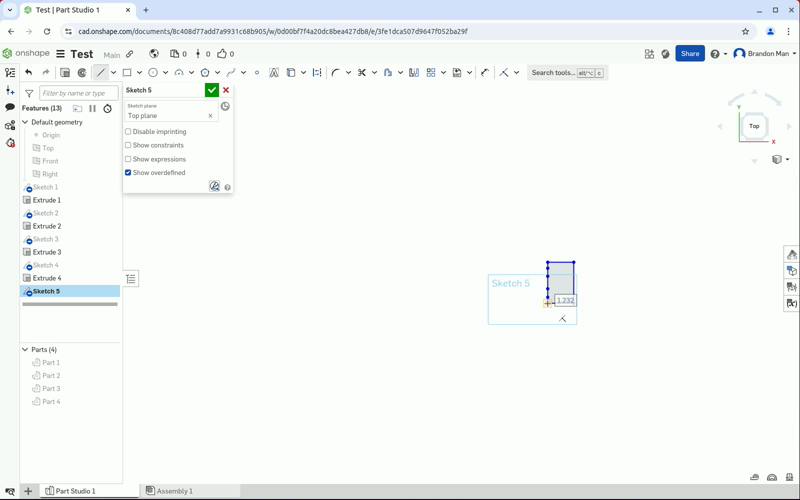
key(esc)
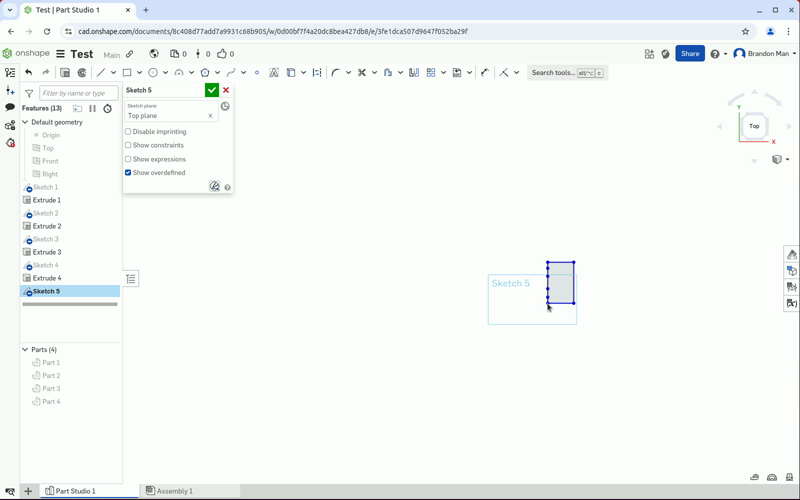
mouse_move(549, 271)
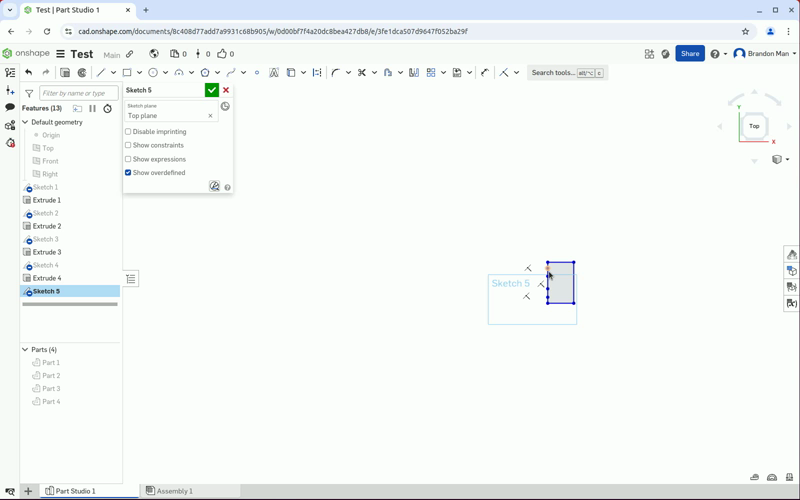
scroll(6)
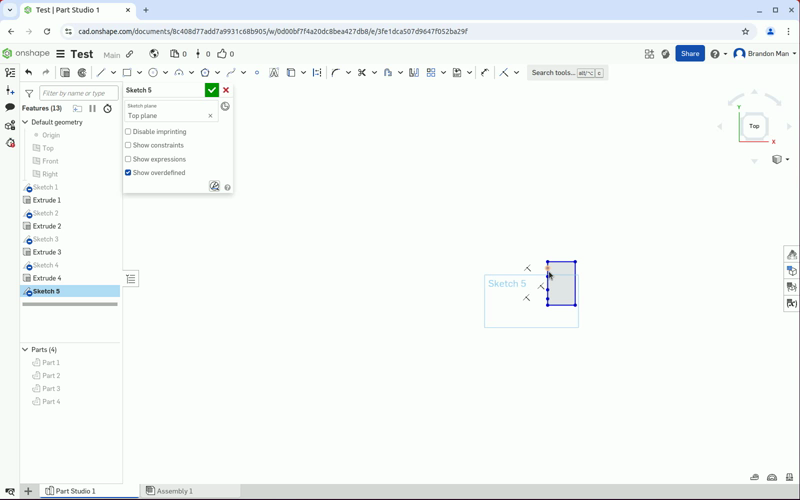
scroll(6)
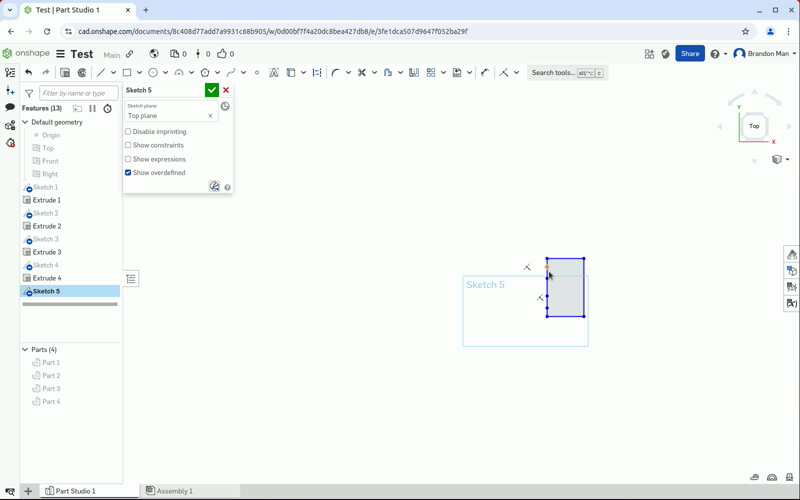
scroll(6)
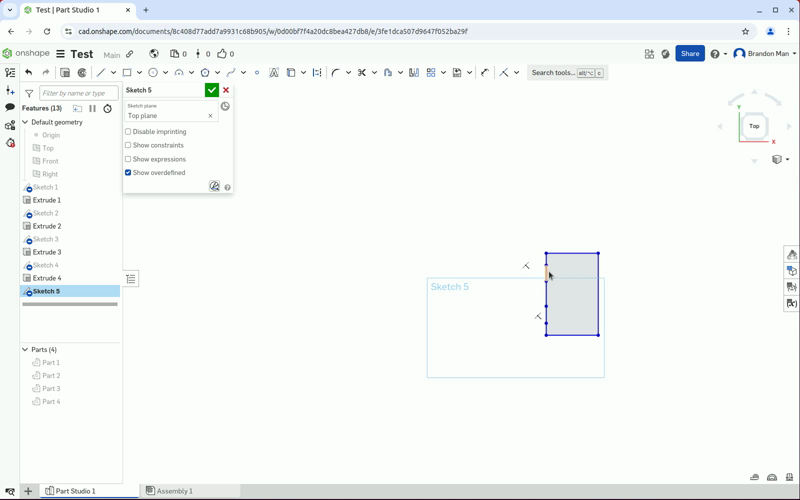
scroll(6)
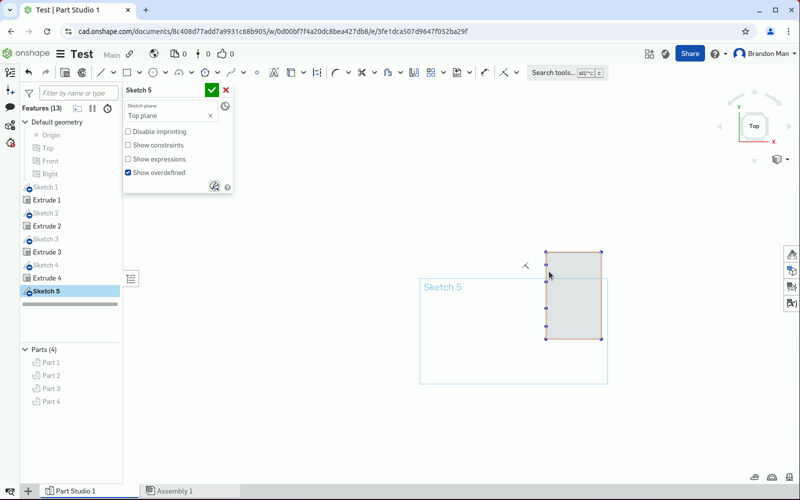
scroll(6)
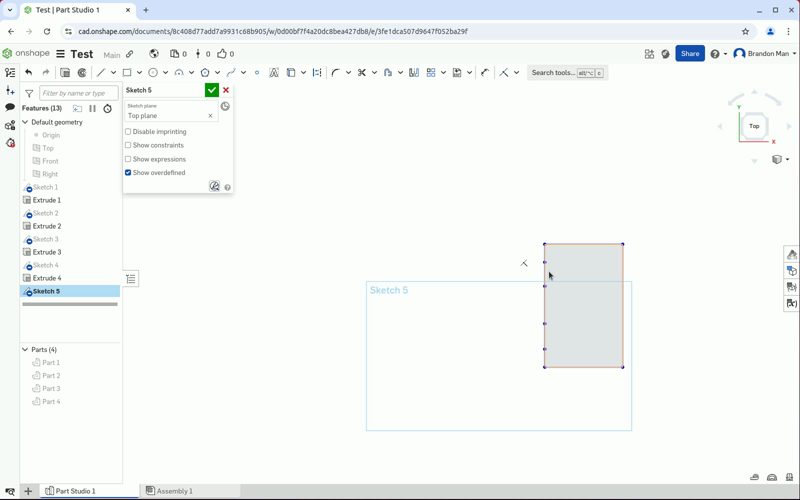
scroll(6)
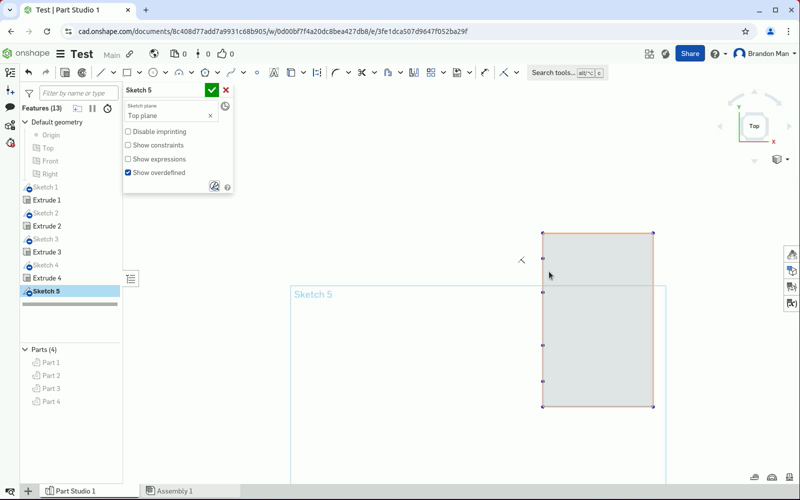
scroll(6)
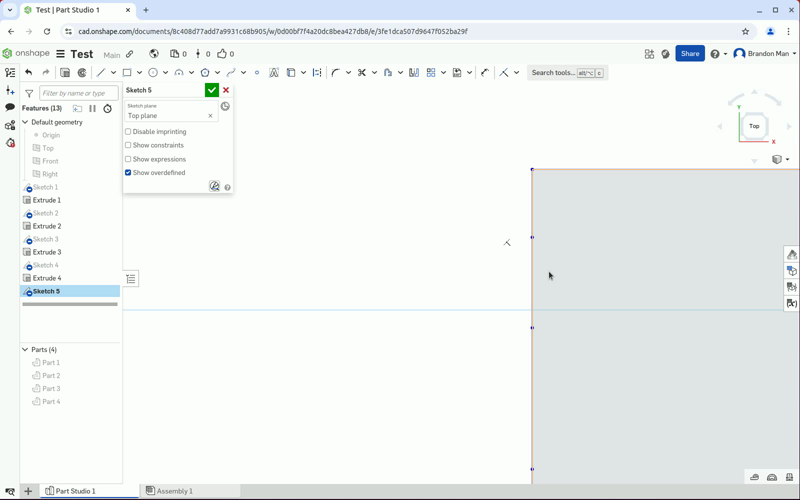
click(549, 271)
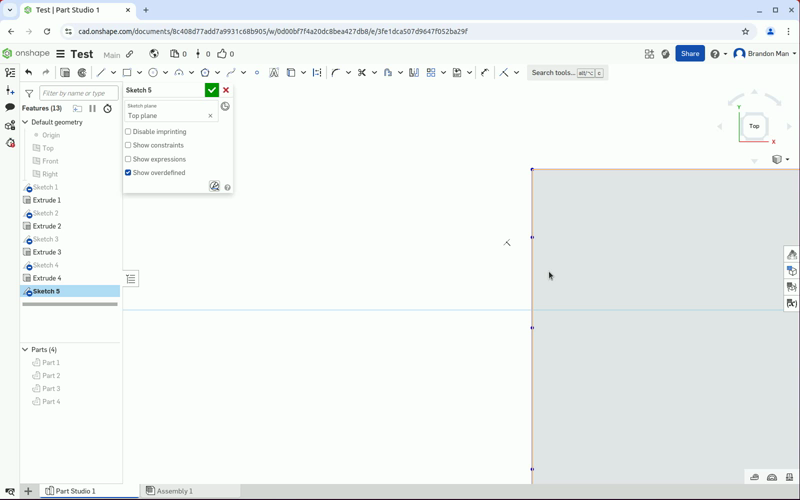
scroll(-6)
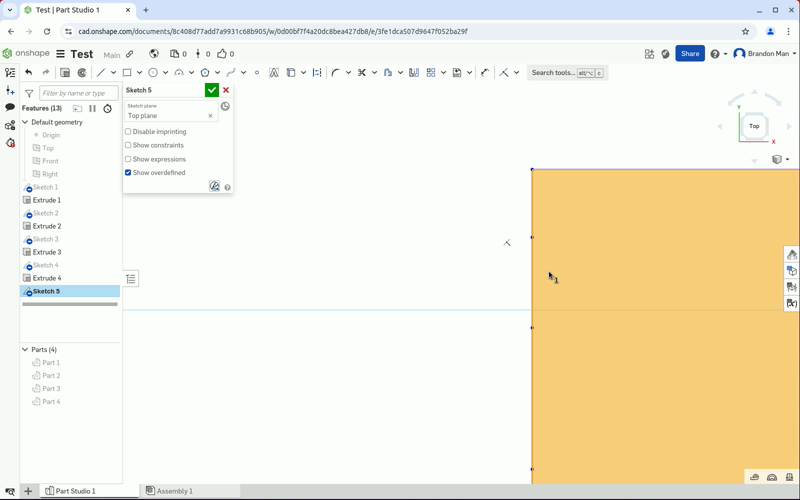
scroll(-6)
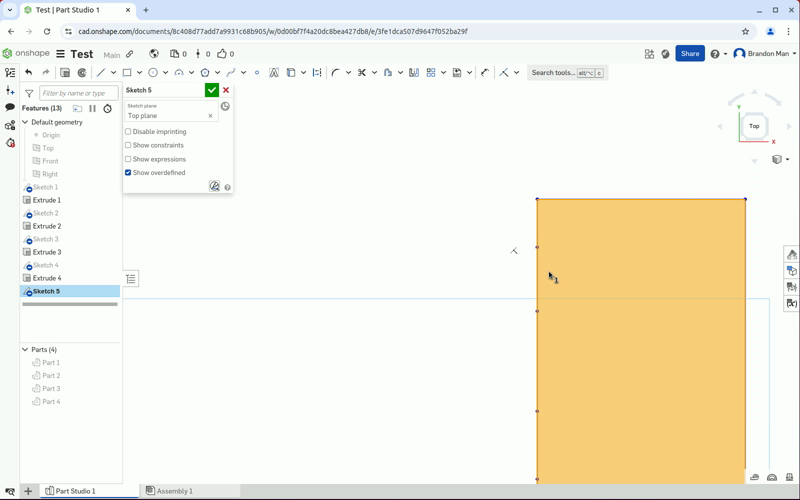
scroll(-6)
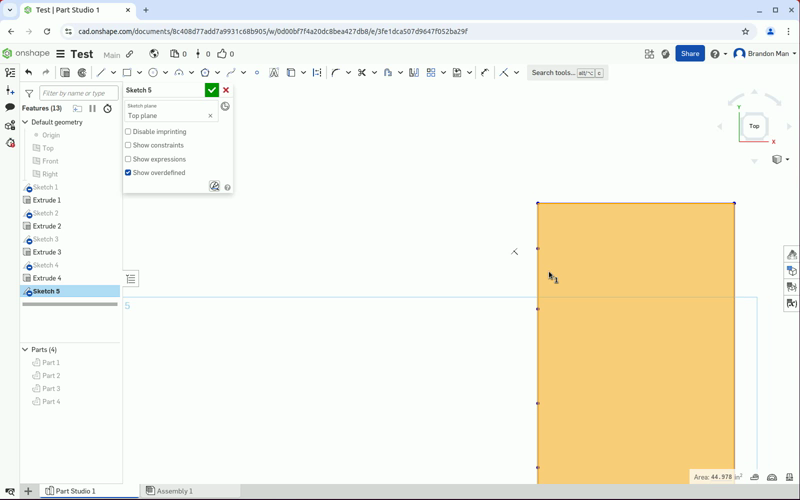
scroll(-6)
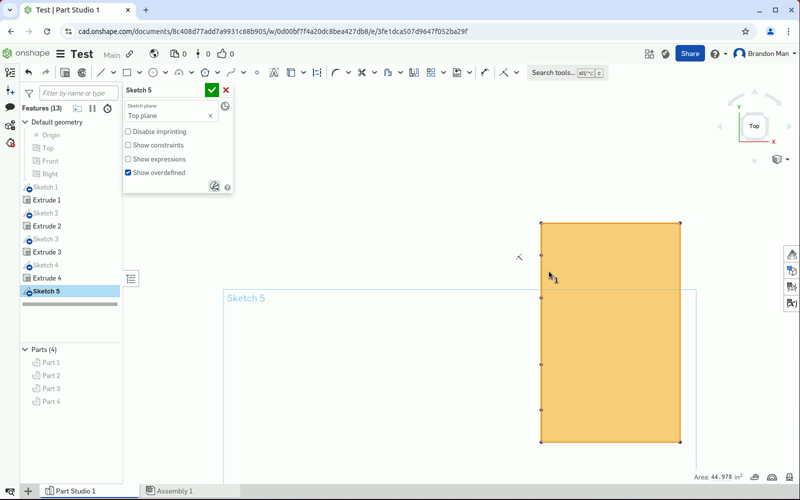
scroll(-6)
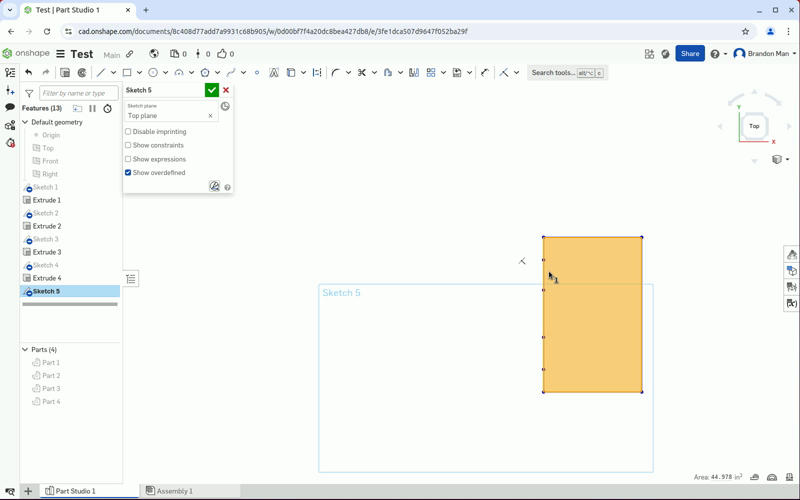
scroll(-6)
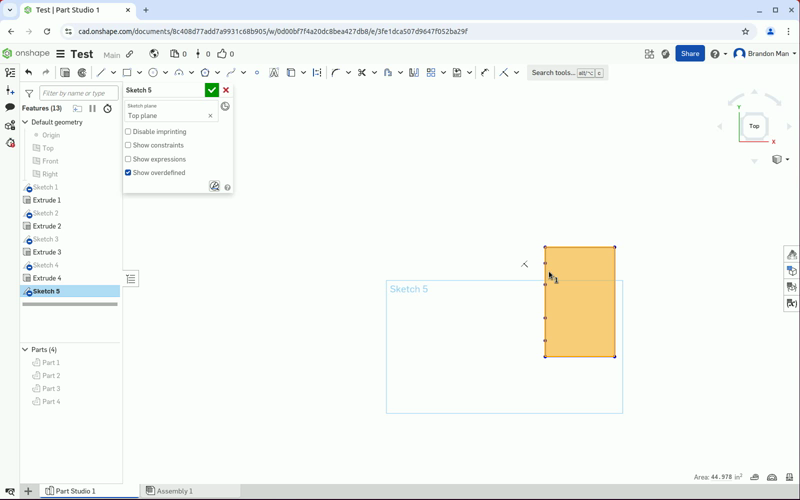
scroll(-6)
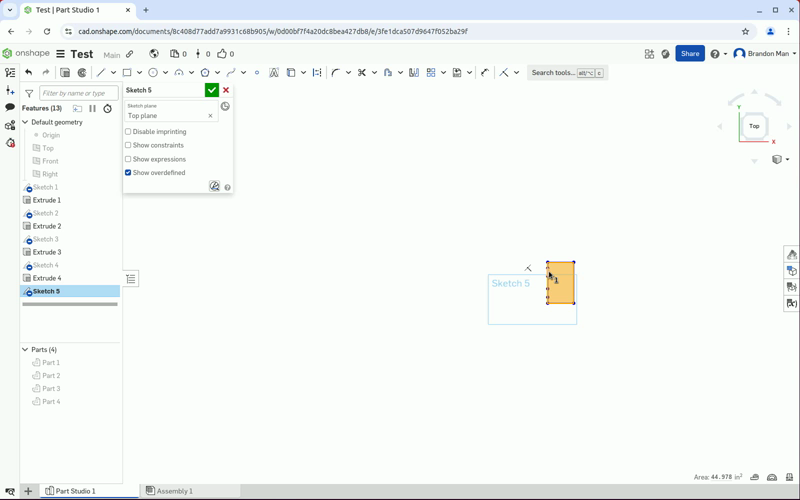
mouse_move(73, 352)
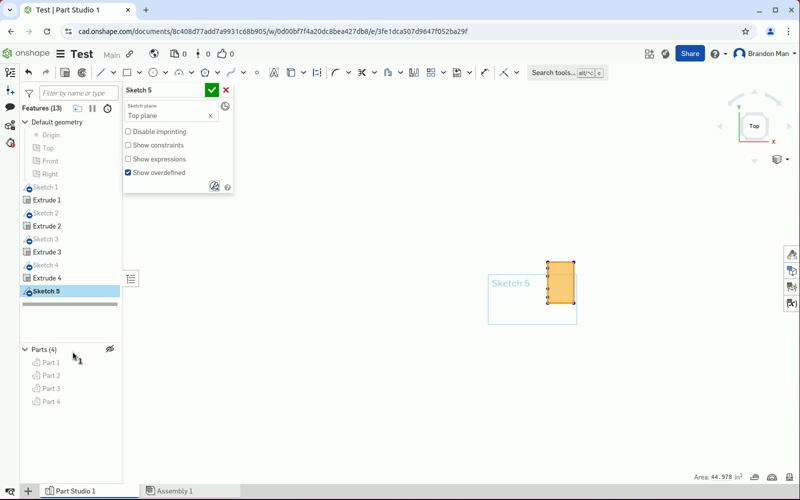
key(shift+y)
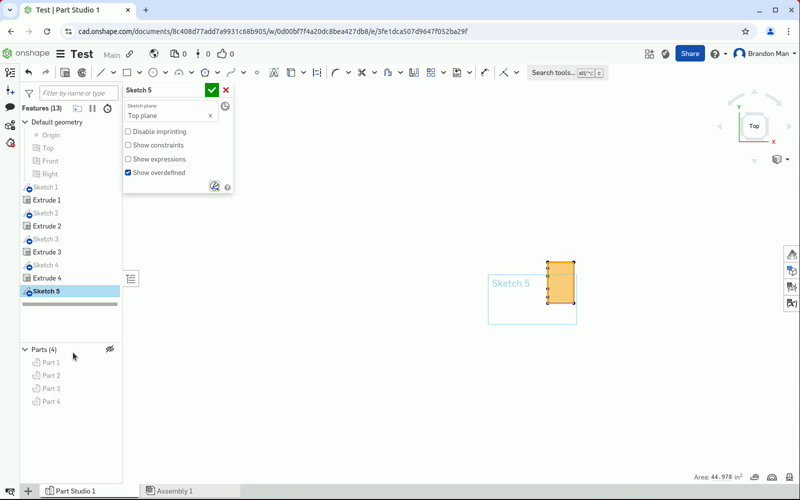
key(shift+e)
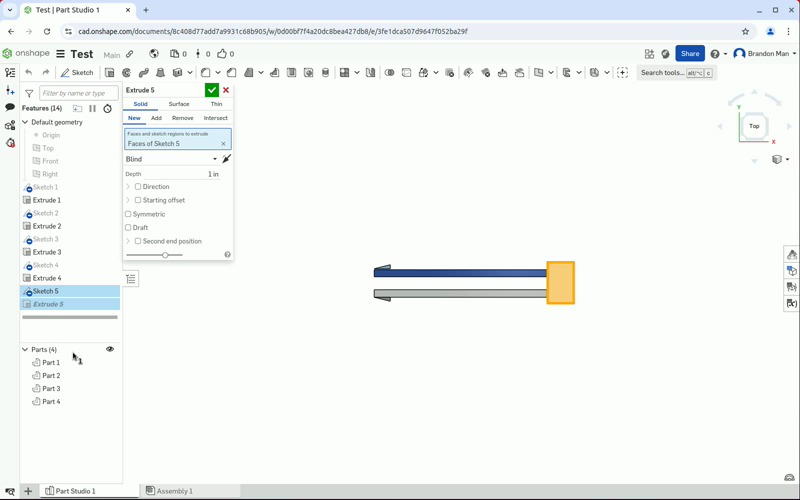
mouse_move(143, 106)
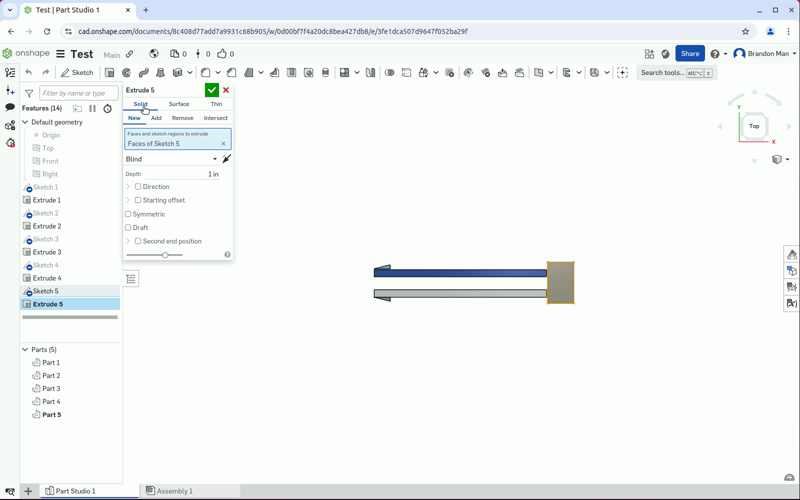
click(143, 106)
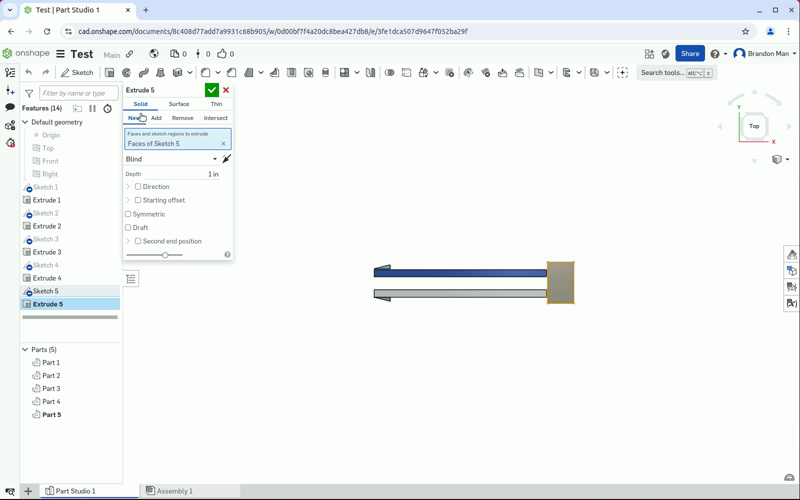
mouse_move(137, 120)
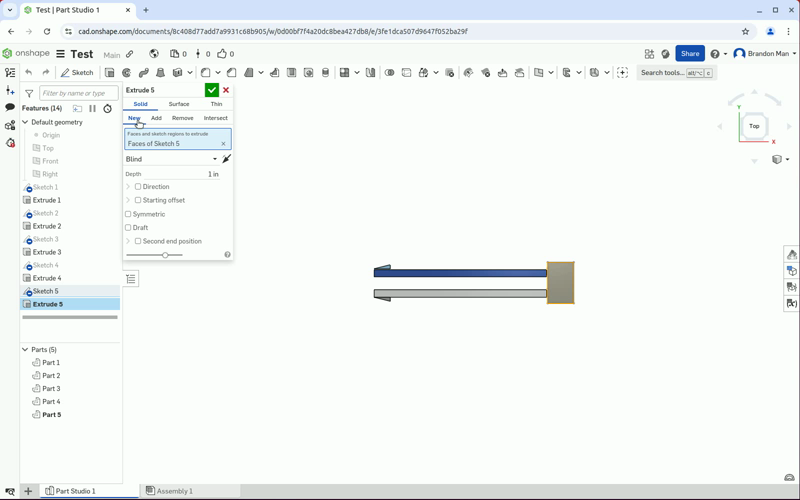
click(137, 120)
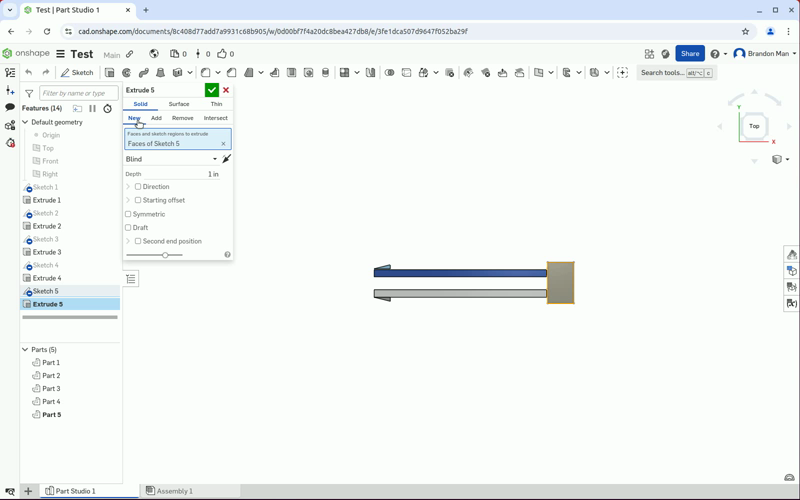
key(tab, 4)
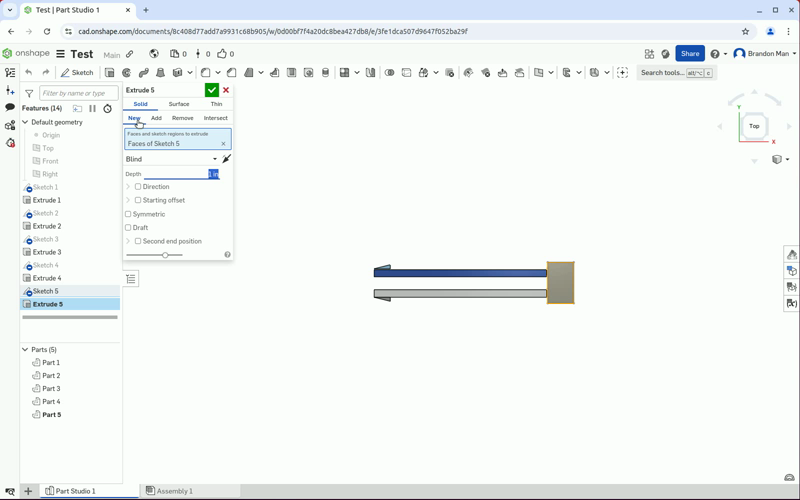
text(4.814)
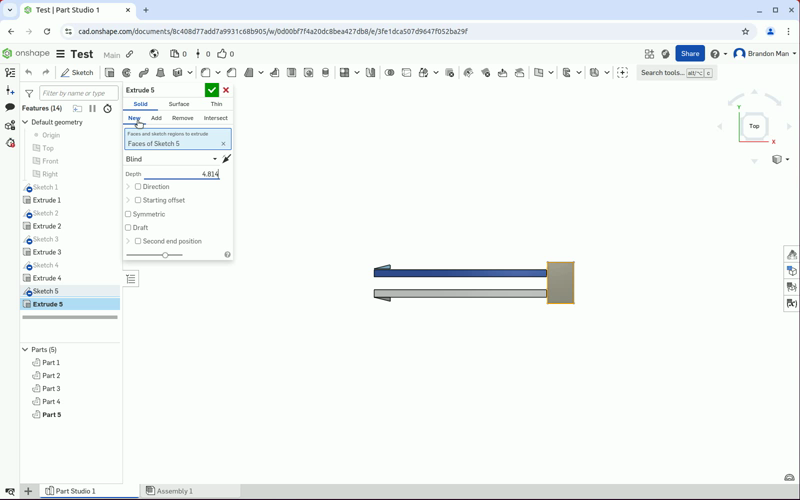
key(enter)
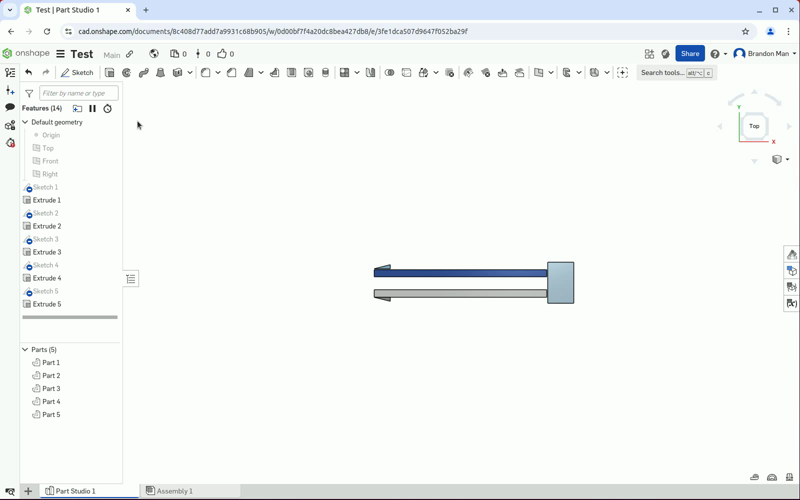
key(shift+h)
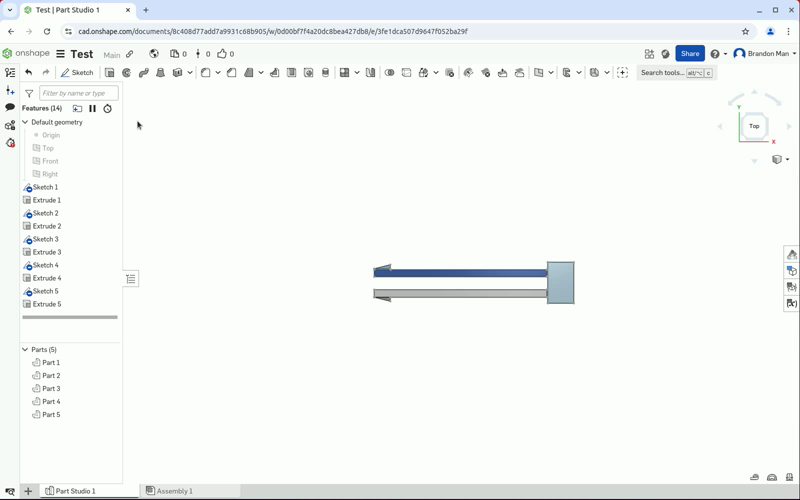
key(shift+h)
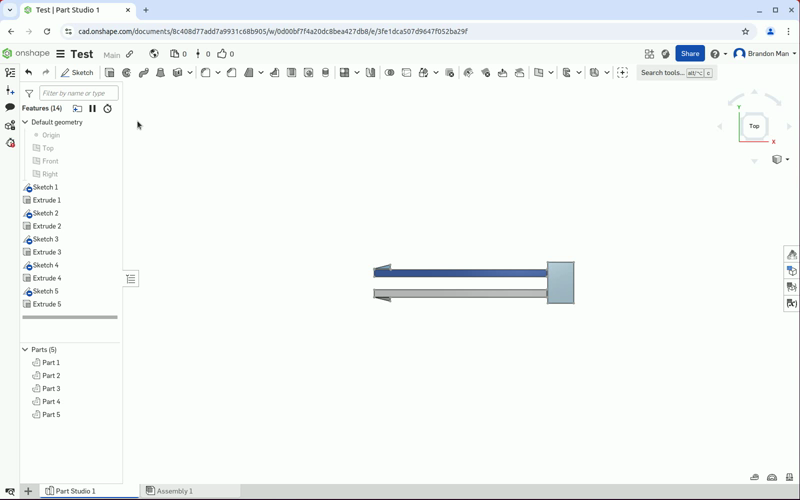
key(shift+7)
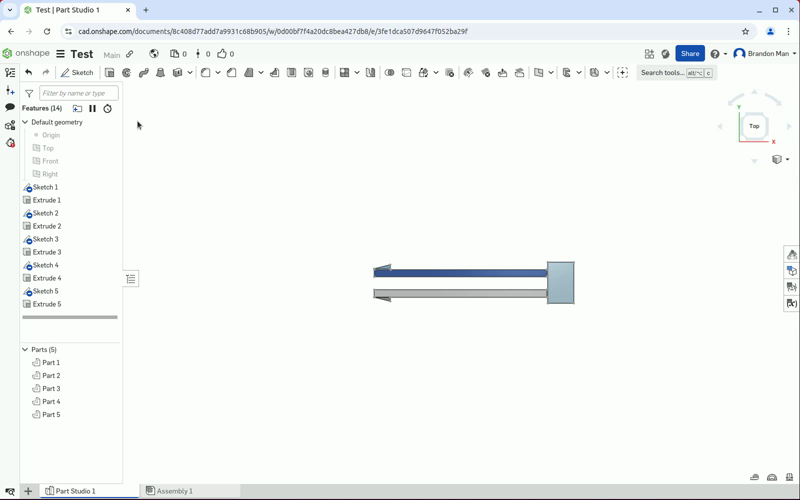
key(up, 3)
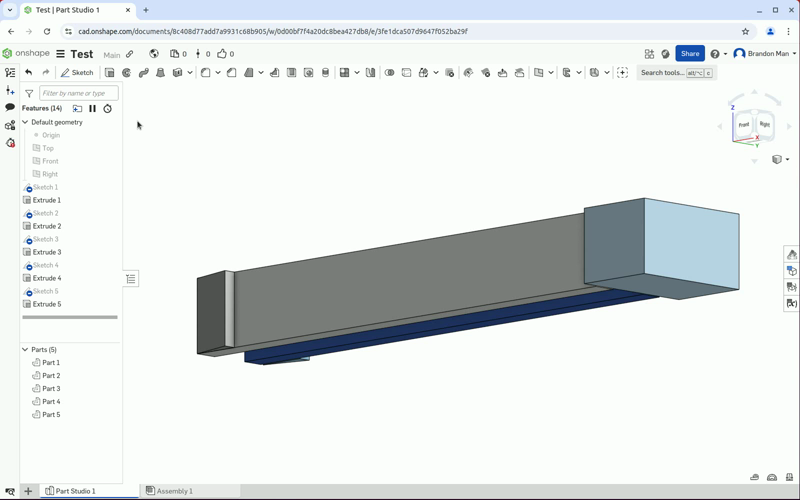
key(left, 3)
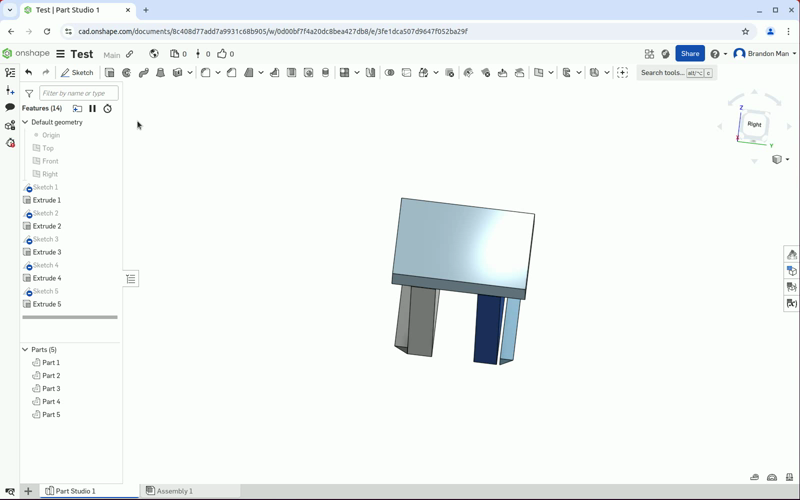
key(right, 3)
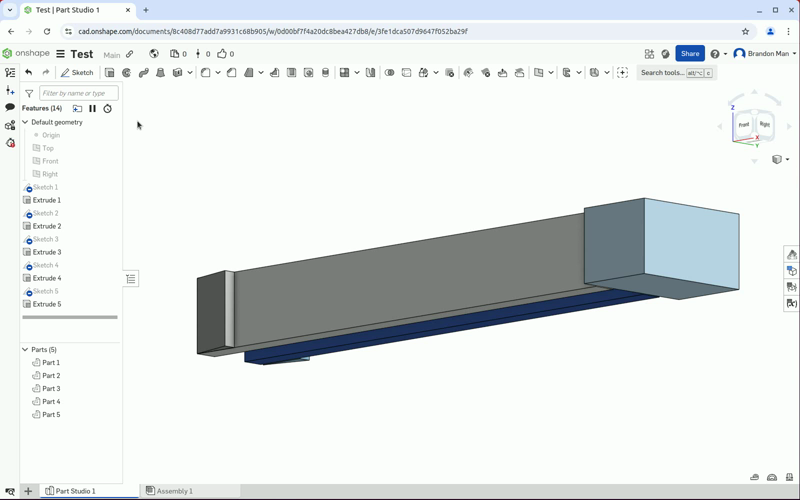
key(down, 3)
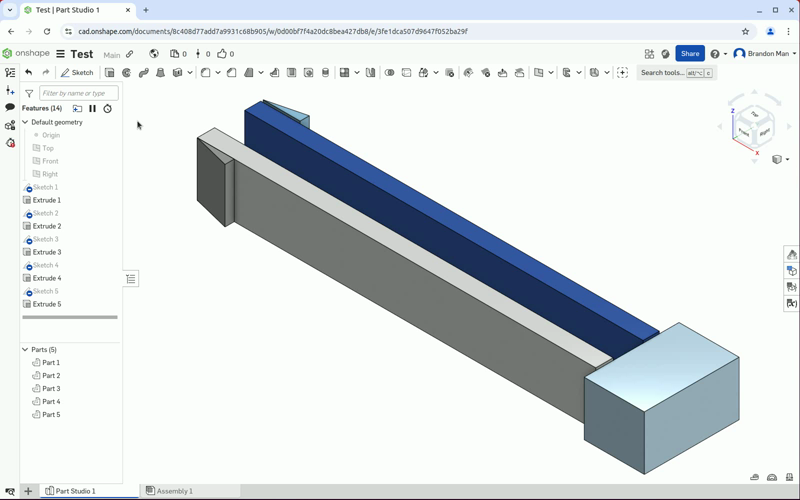
mouse_move(73, 189)
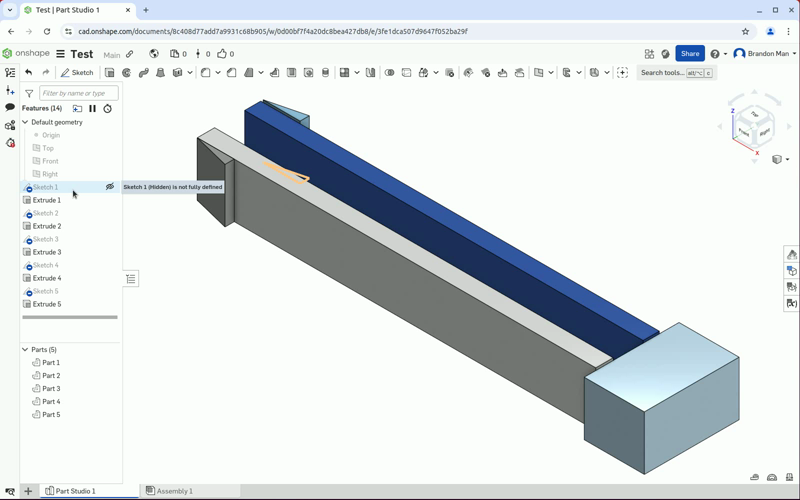
click(73, 189)